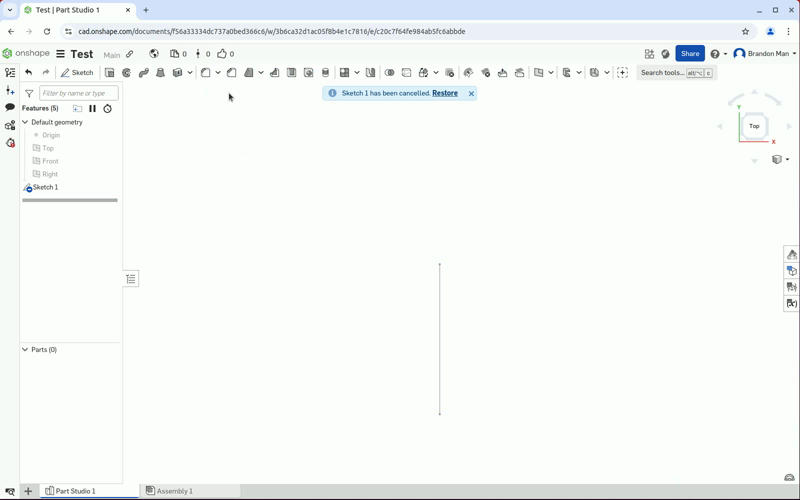
key(shift+h)
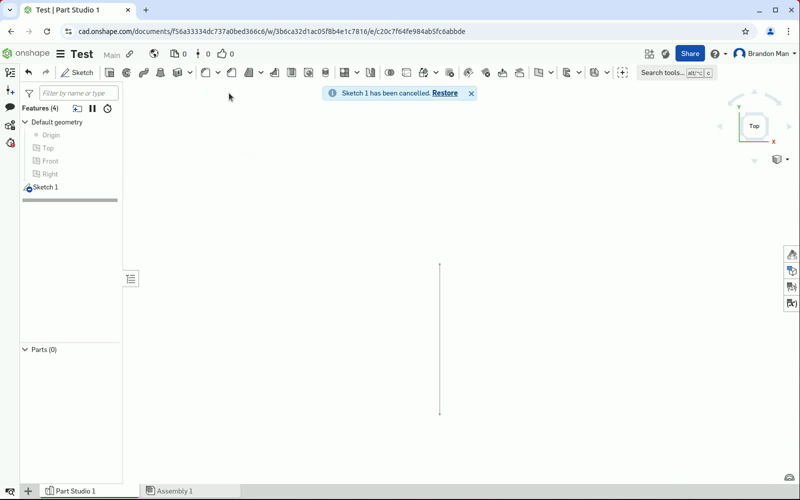
key(shift+s)
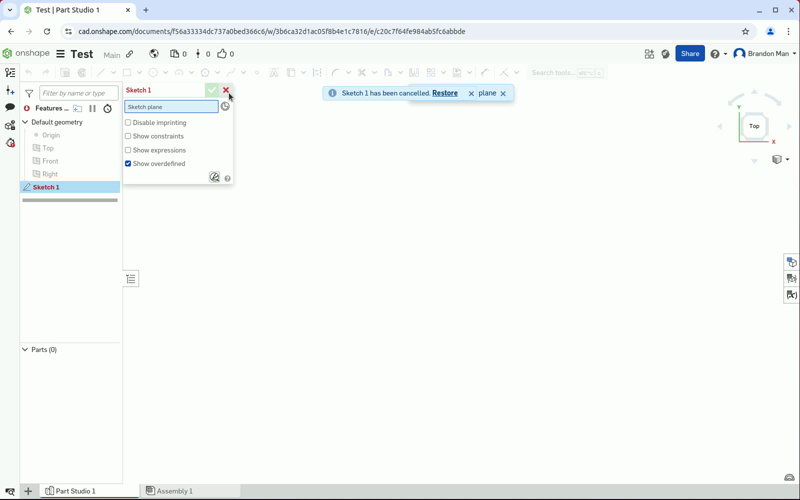
mouse_move(73, 150)
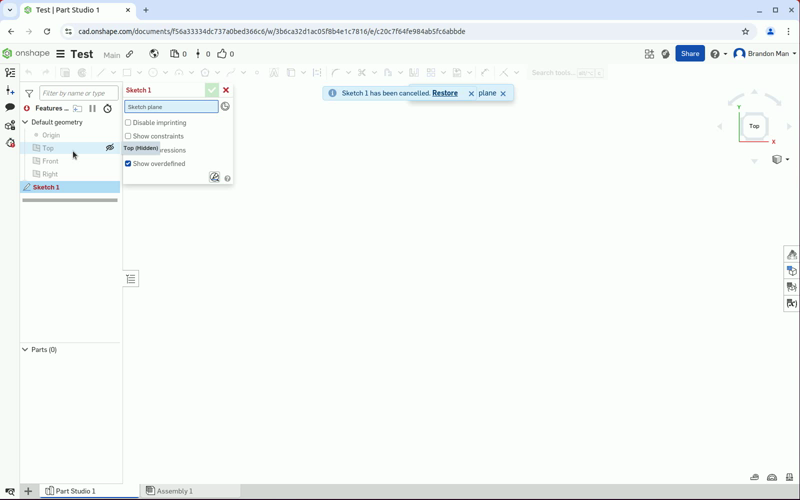
click(73, 150)
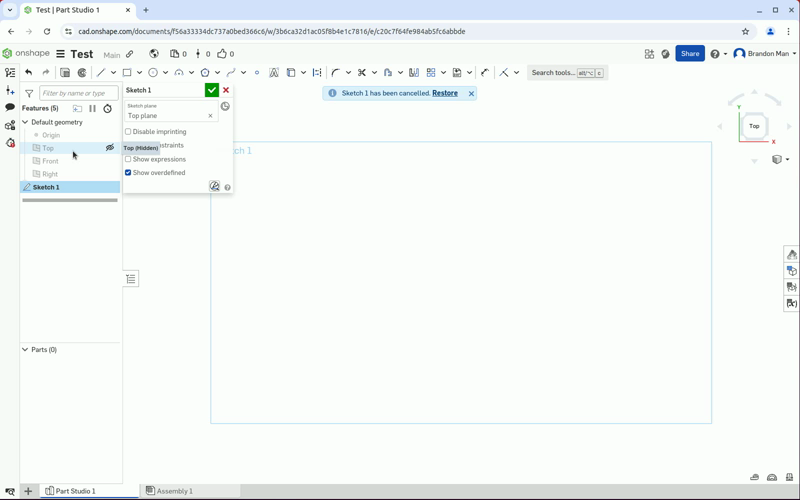
mouse_move(73, 352)
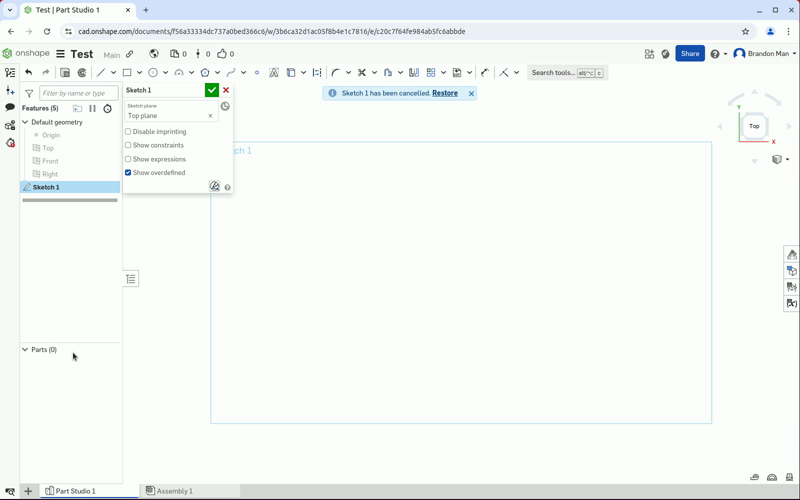
key(y)
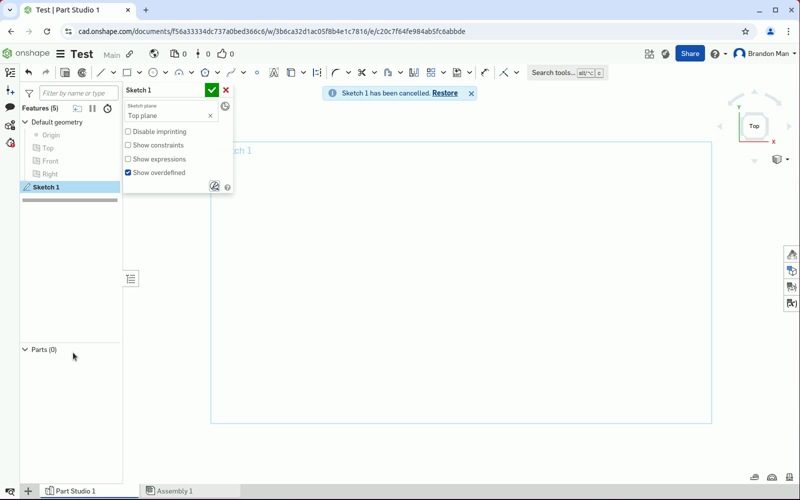
key(l)
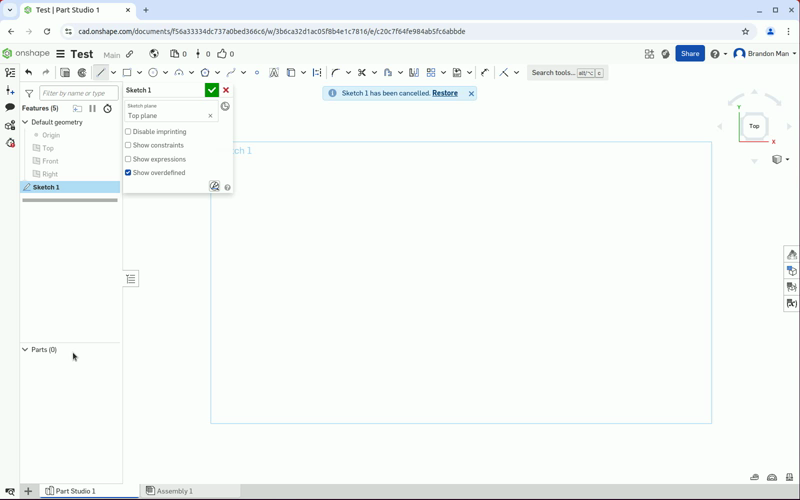
key_down(shift)
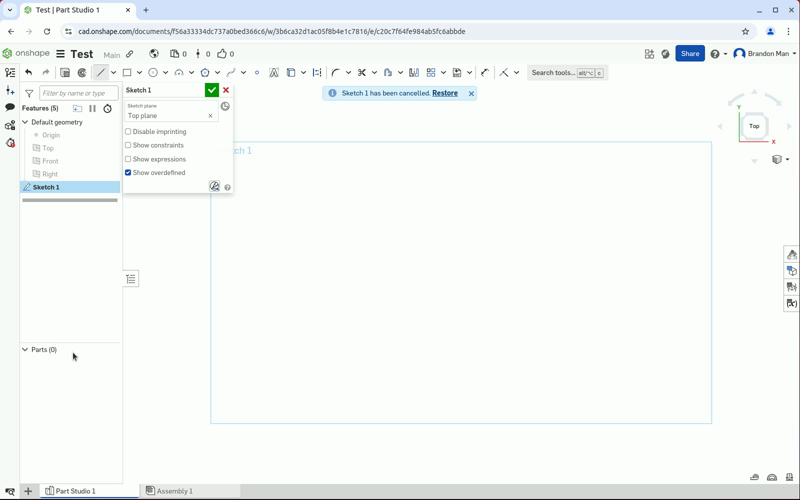
mouse_move(460, 282)
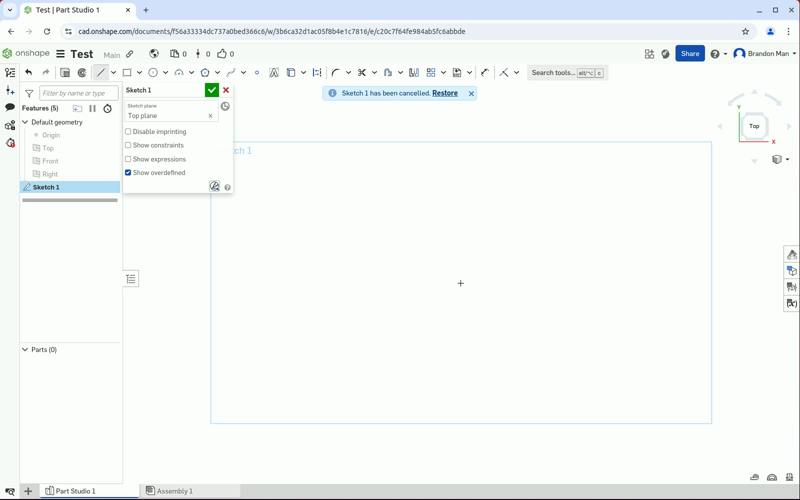
click(460, 282)
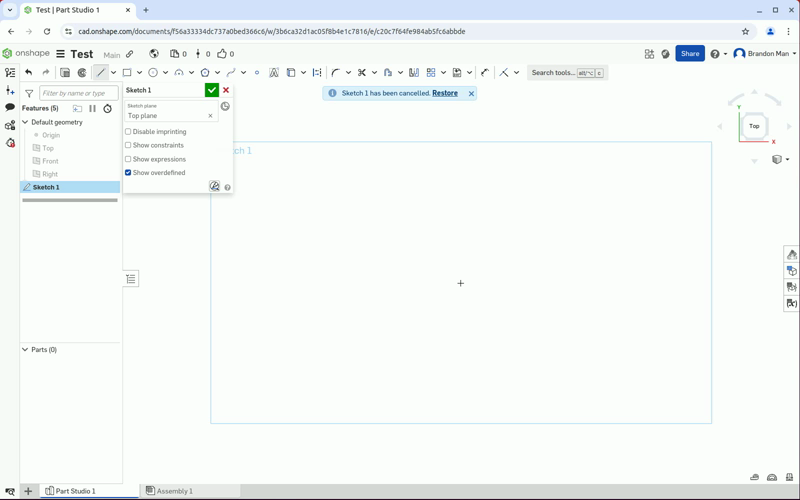
key_up(shift)
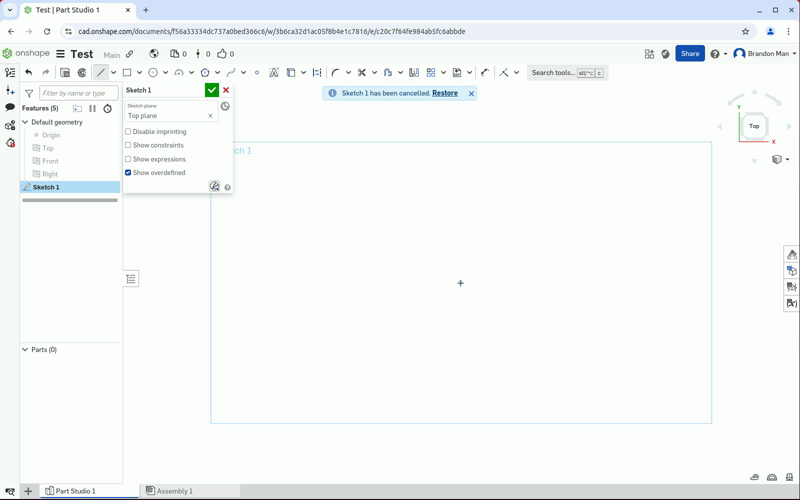
key_down(shift)
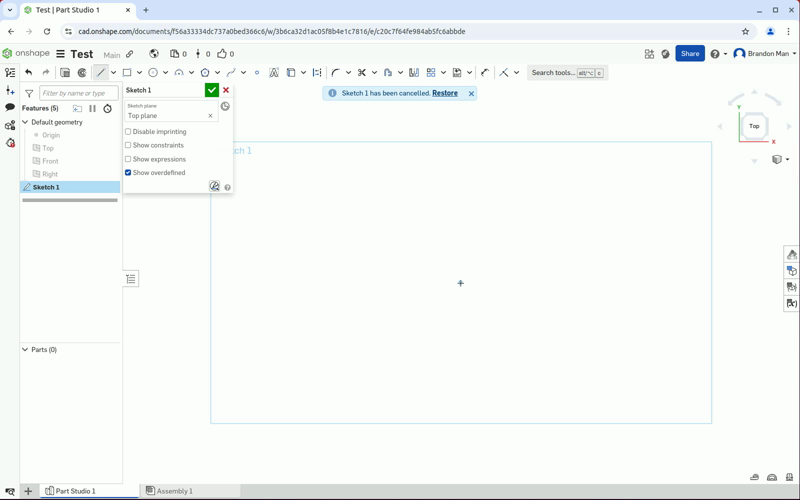
mouse_move(490, 282)
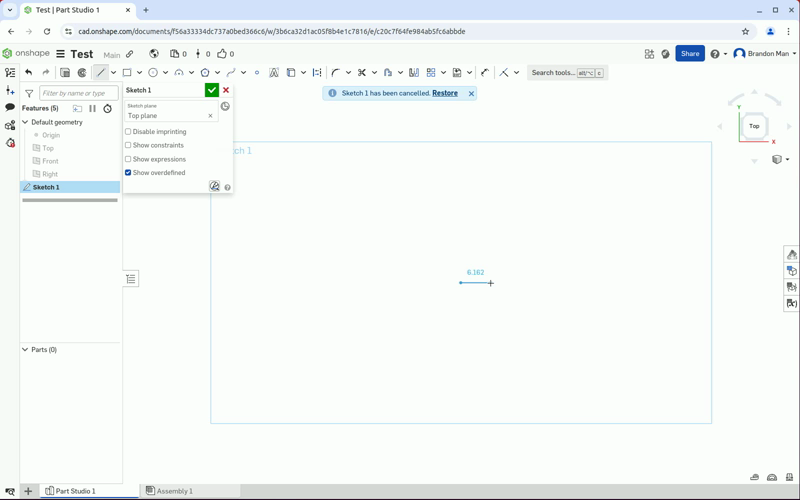
mouse_move(470, 282)
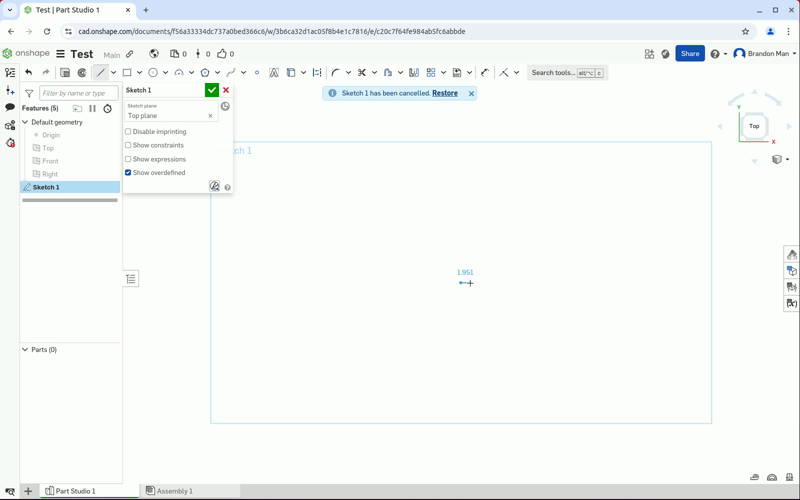
click(470, 282)
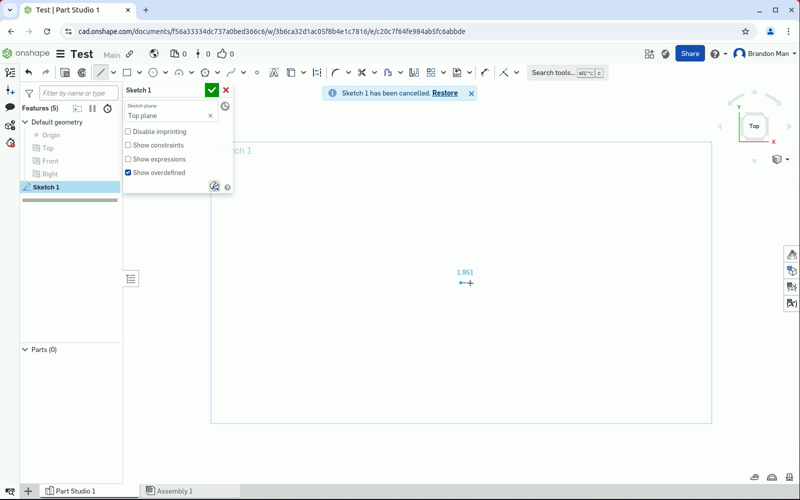
key_up(shift)
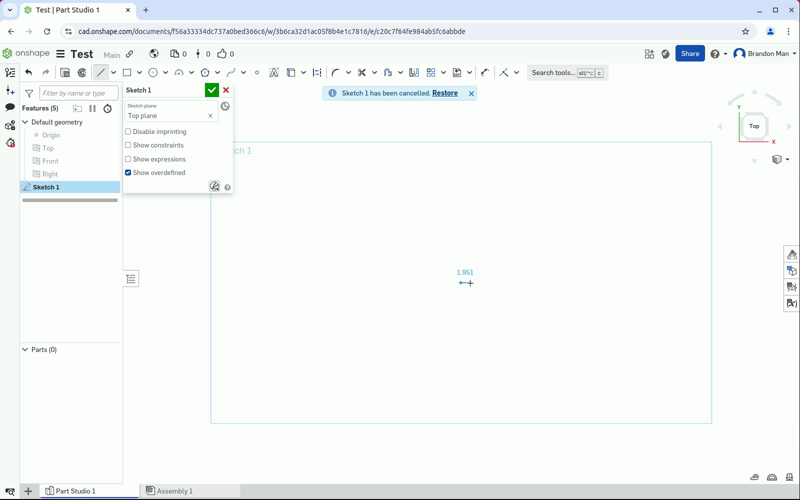
key_down(shift)
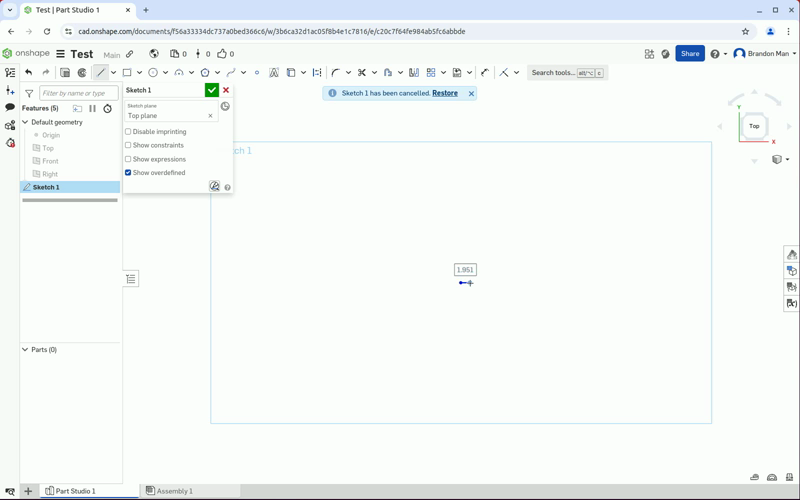
mouse_move(470, 180)
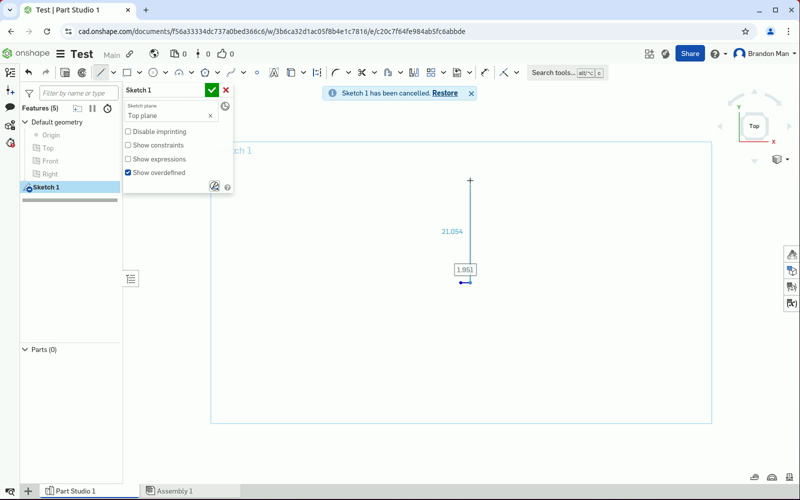
click(470, 180)
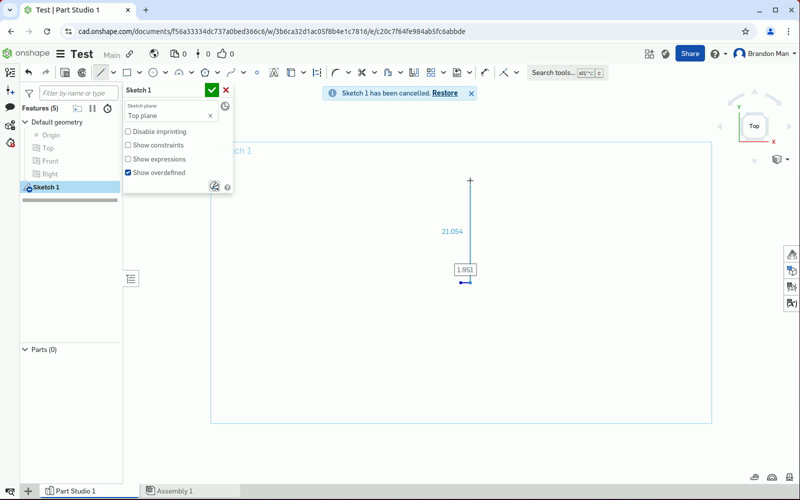
key_up(shift)
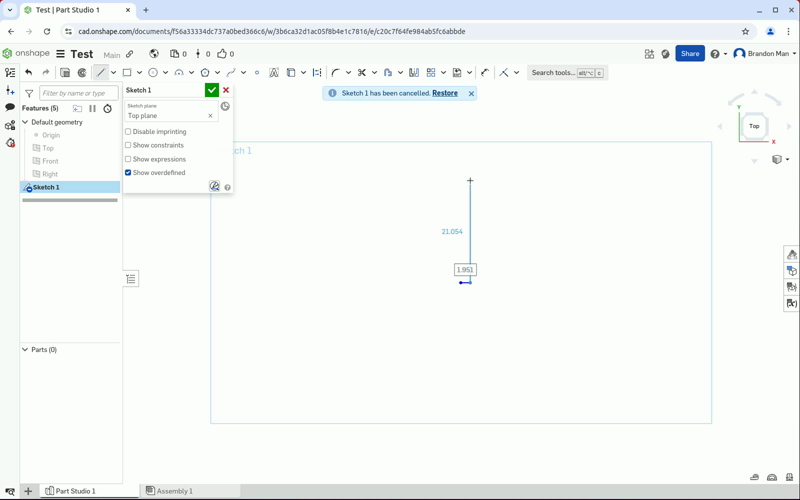
key_down(shift)
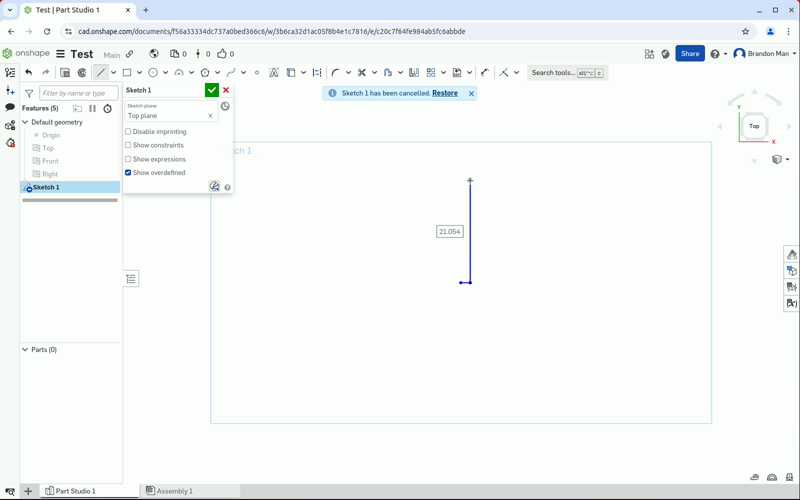
mouse_move(500, 180)
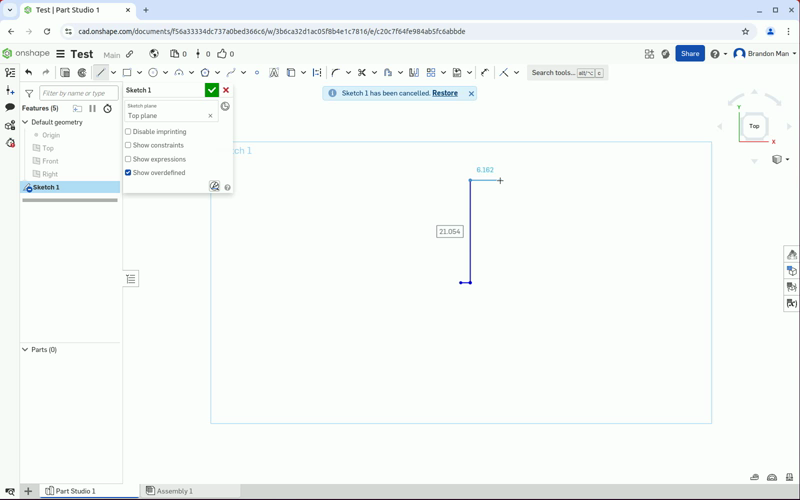
mouse_move(460, 170)
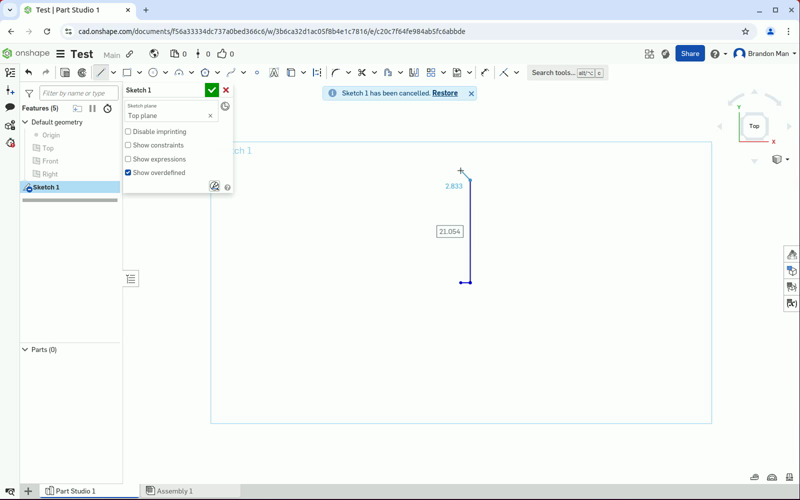
click(460, 170)
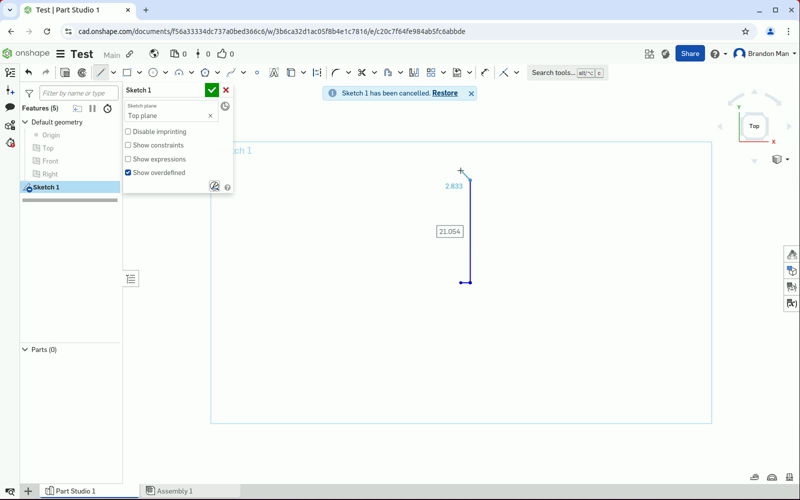
key_up(shift)
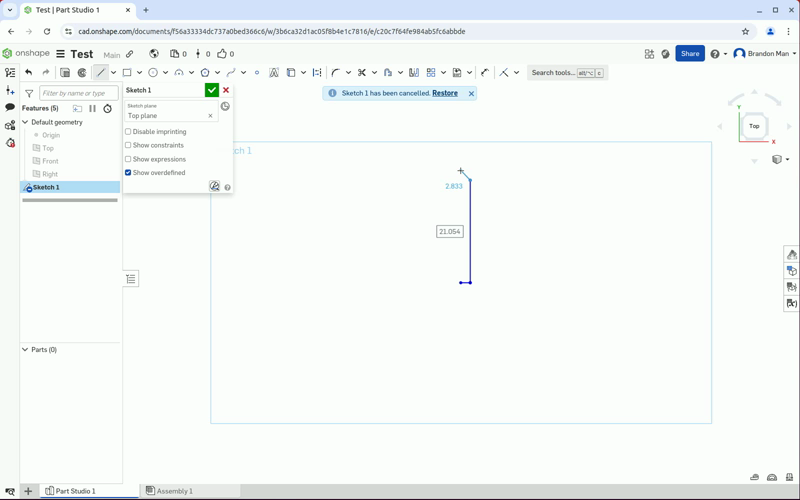
key_down(shift)
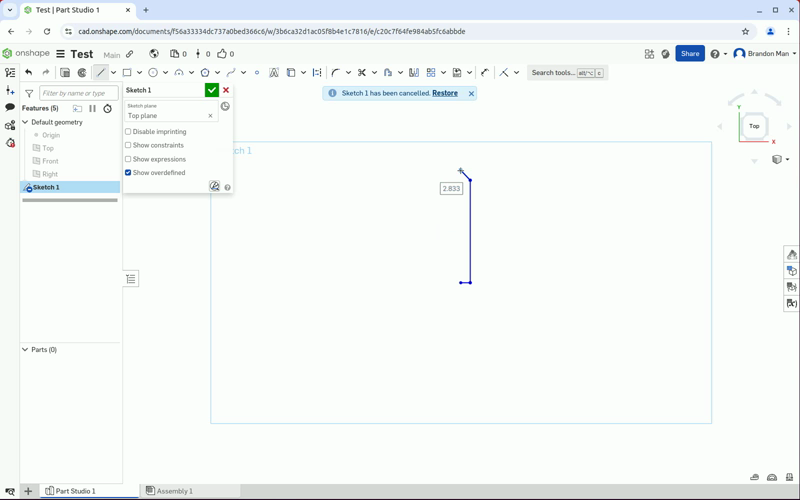
mouse_move(460, 282)
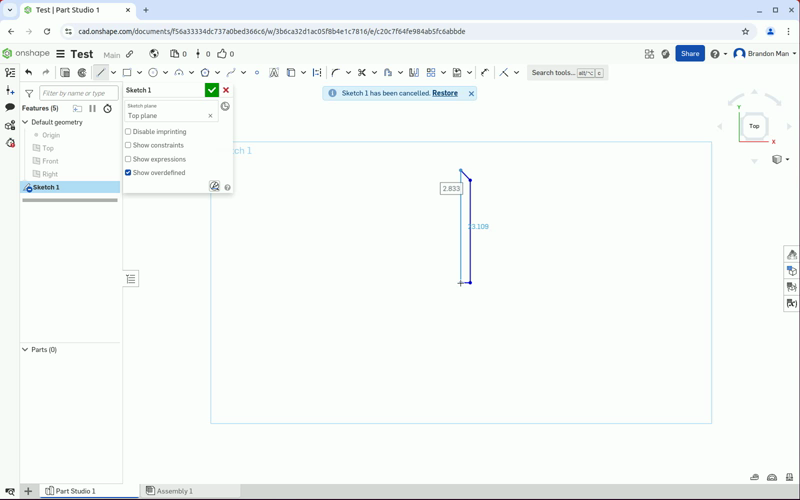
key_up(shift)
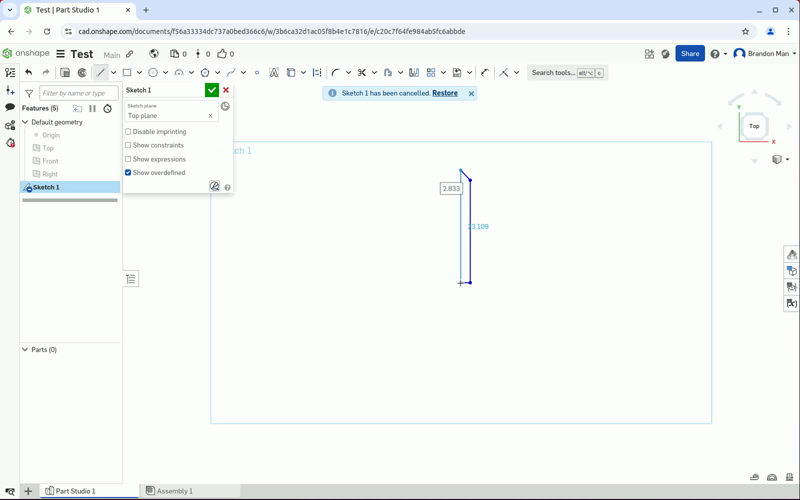
click(460, 282)
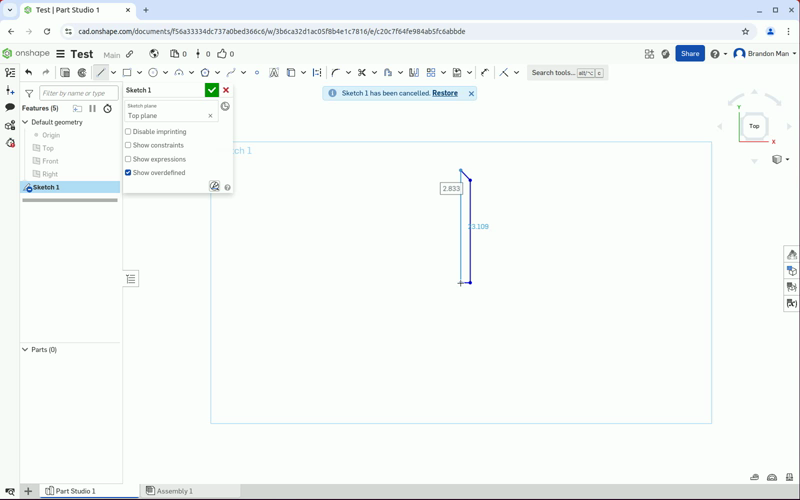
key(esc)
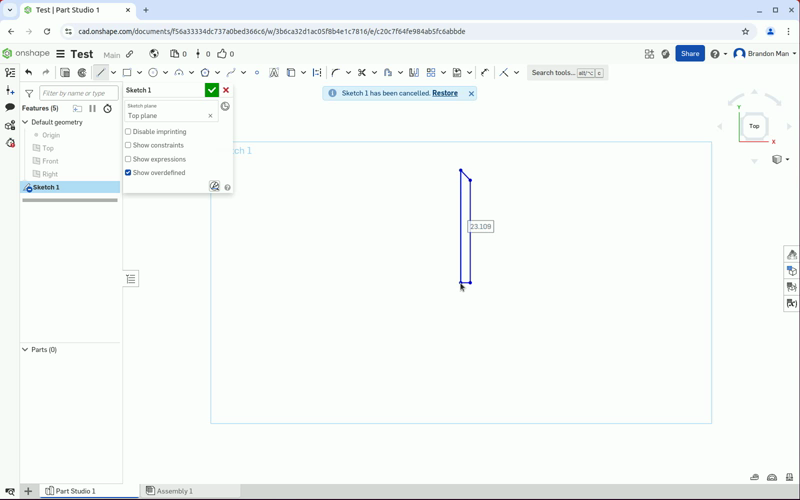
mouse_move(468, 199)
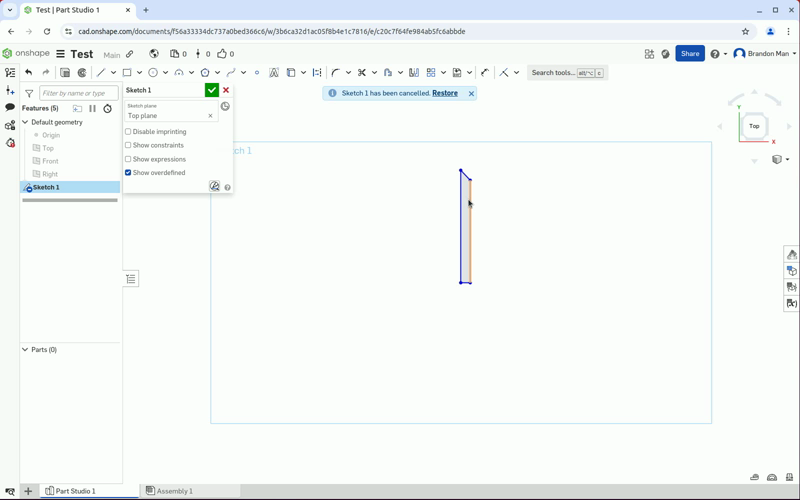
scroll(6)
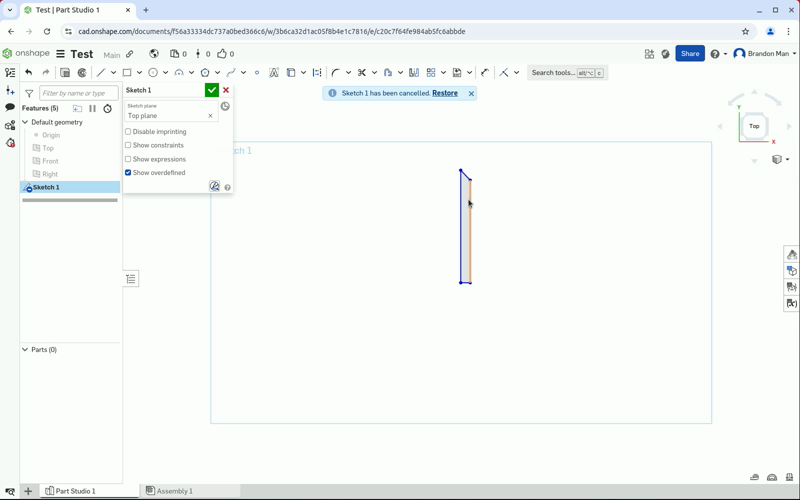
scroll(6)
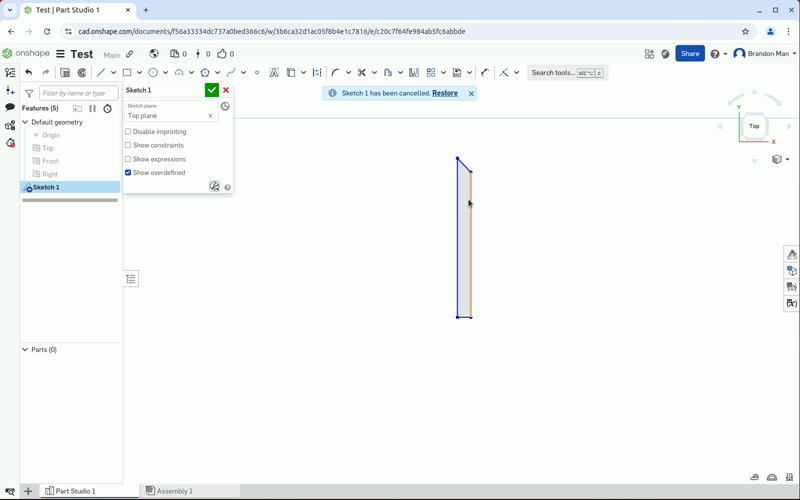
scroll(6)
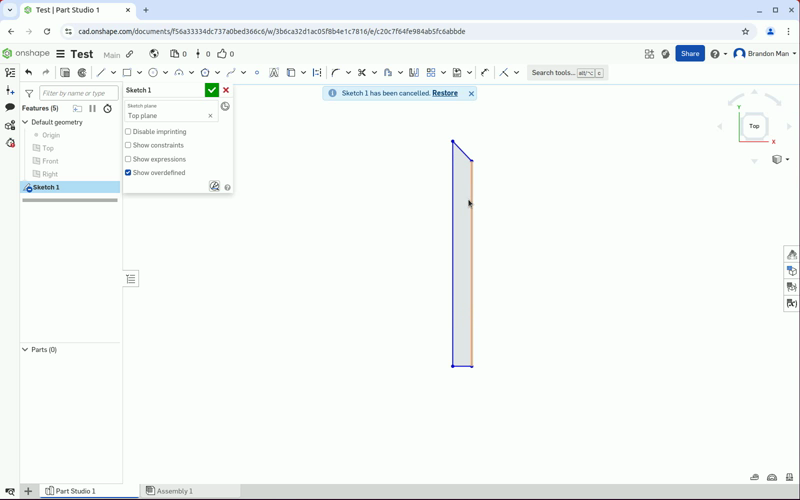
scroll(6)
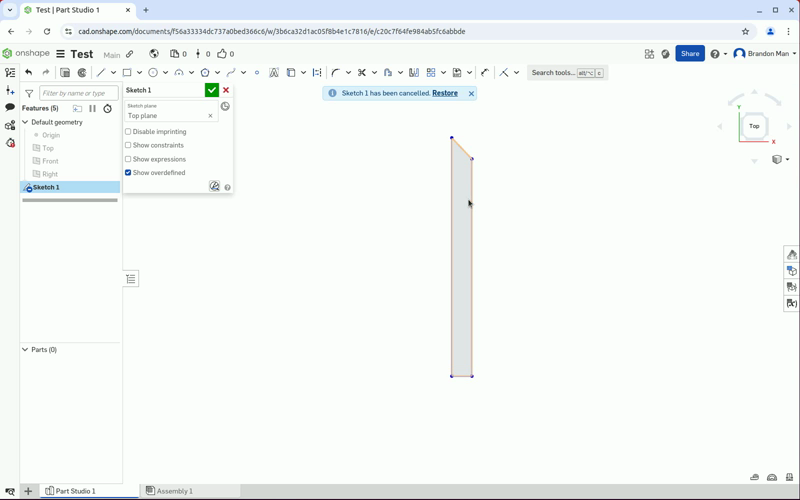
scroll(6)
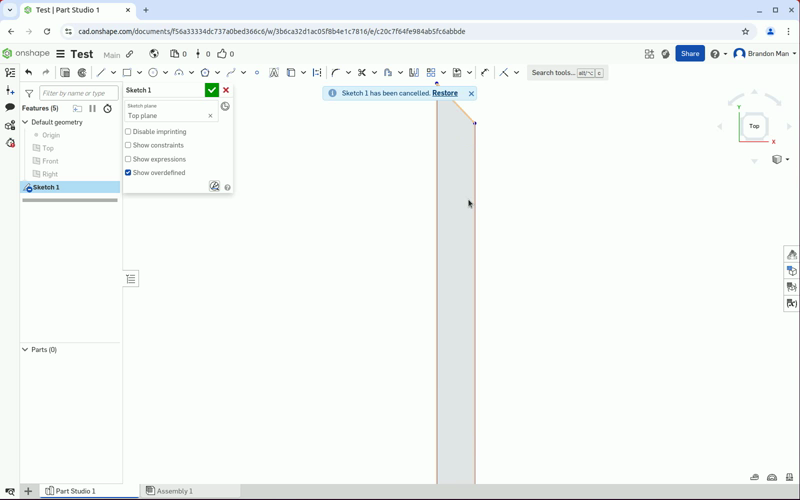
scroll(6)
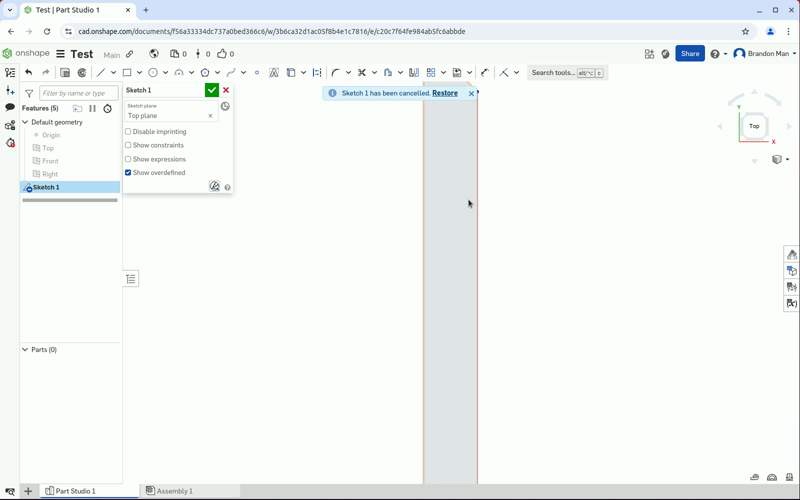
scroll(6)
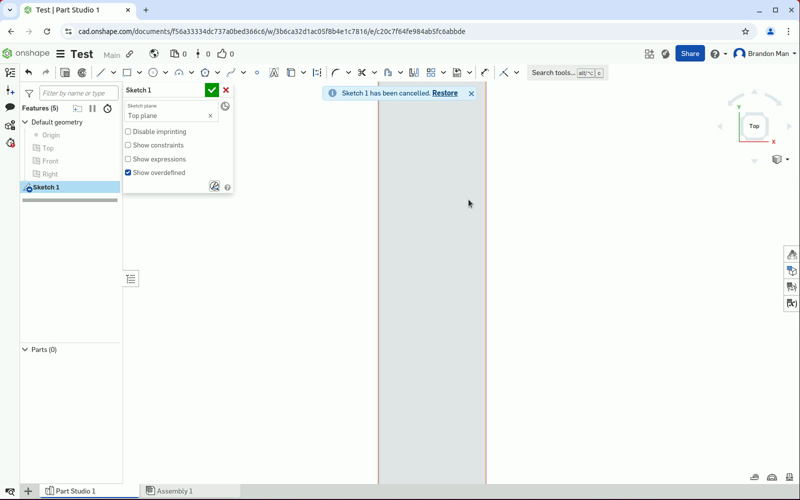
click(468, 199)
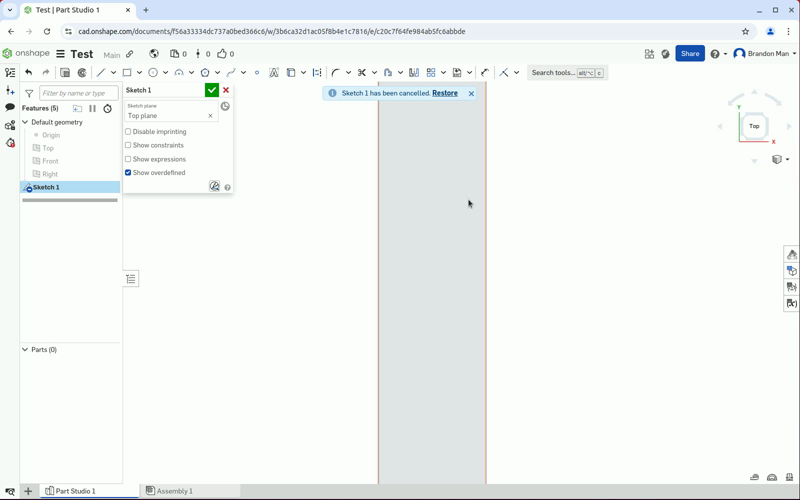
scroll(-6)
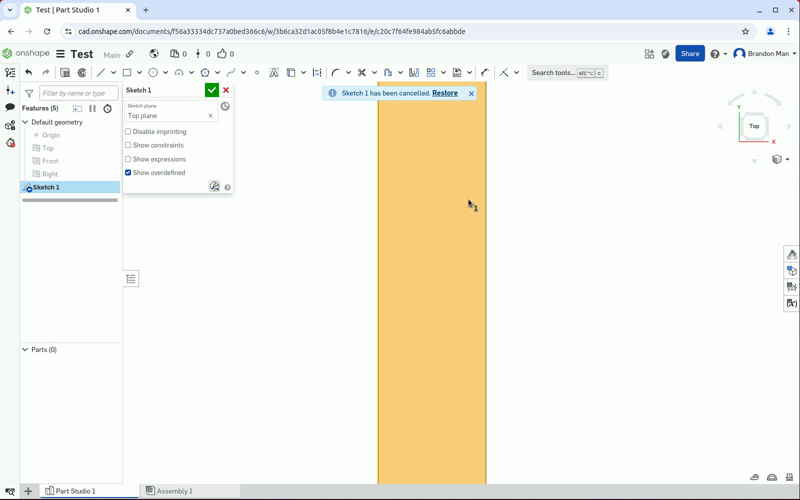
scroll(-6)
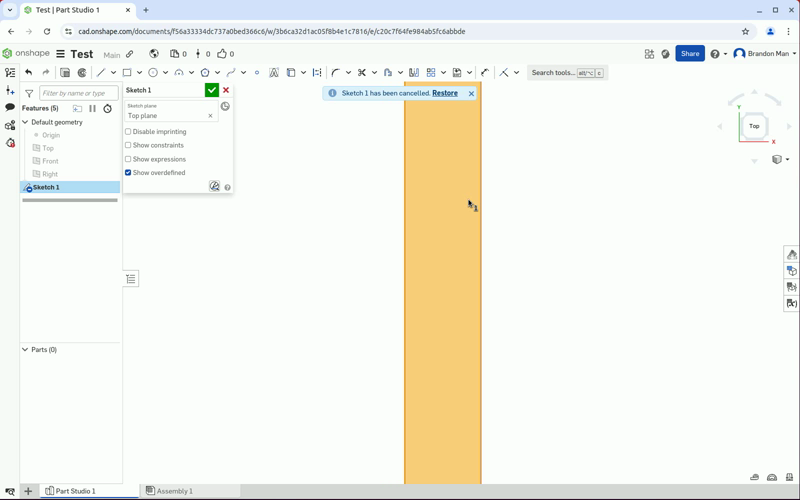
scroll(-6)
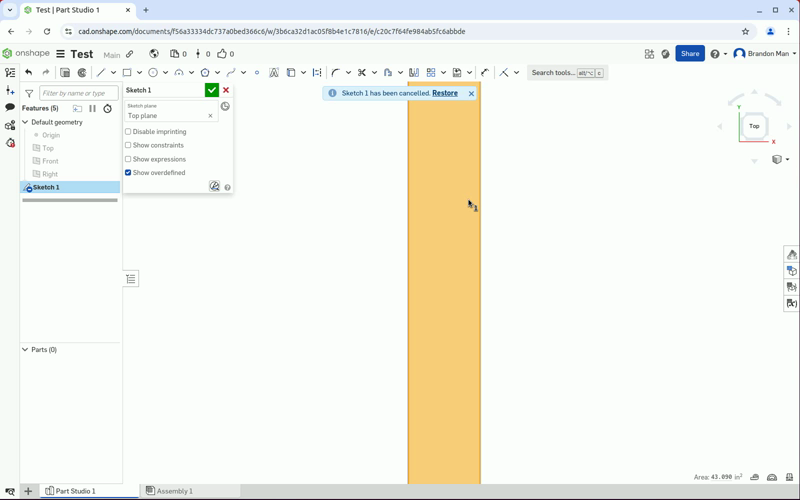
scroll(-6)
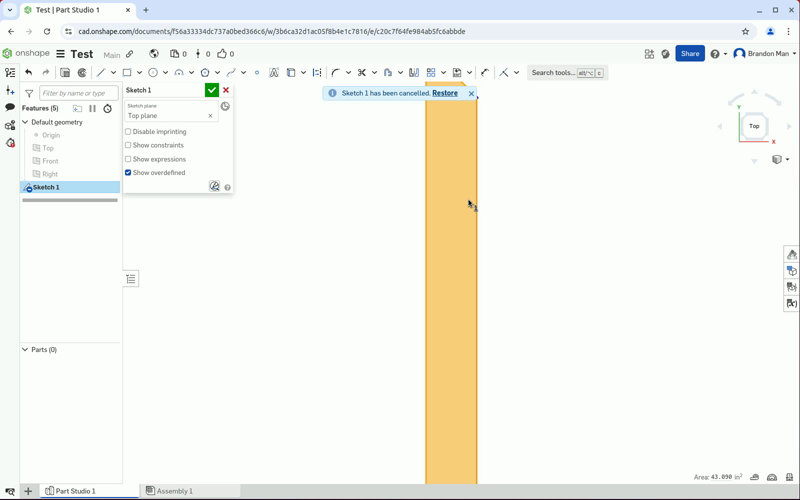
scroll(-6)
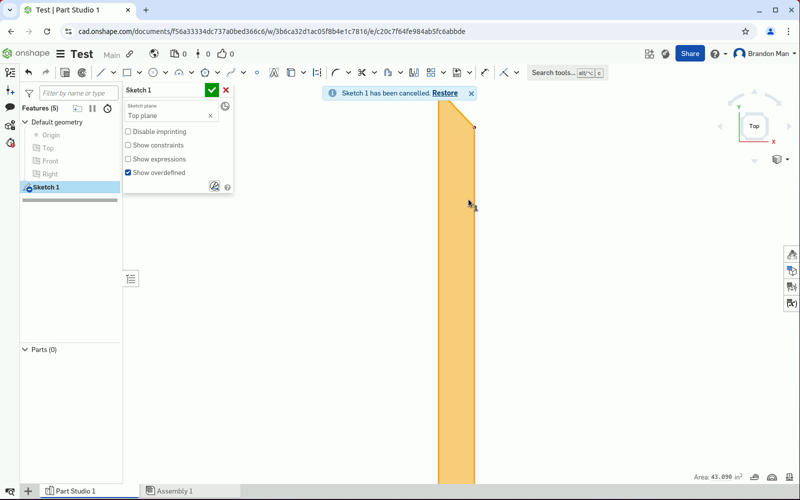
scroll(-6)
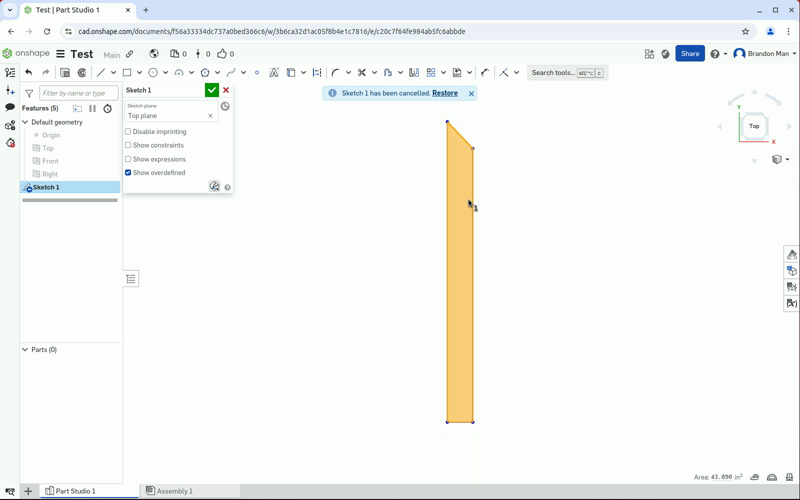
scroll(-6)
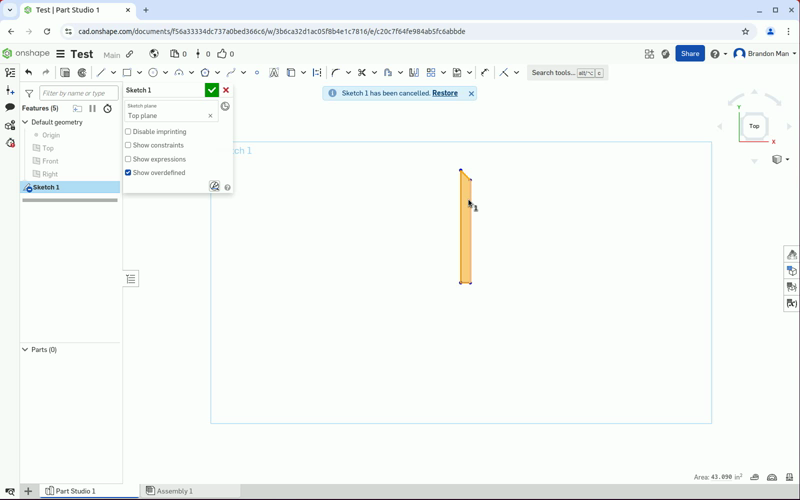
mouse_move(73, 352)
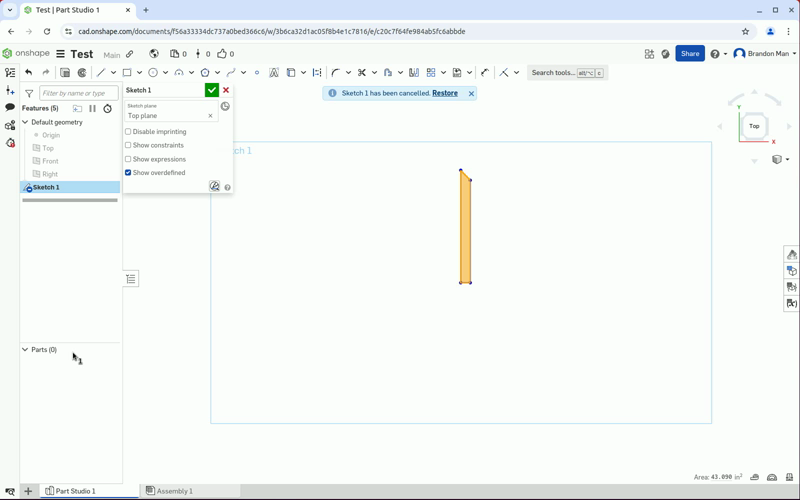
key(shift+y)
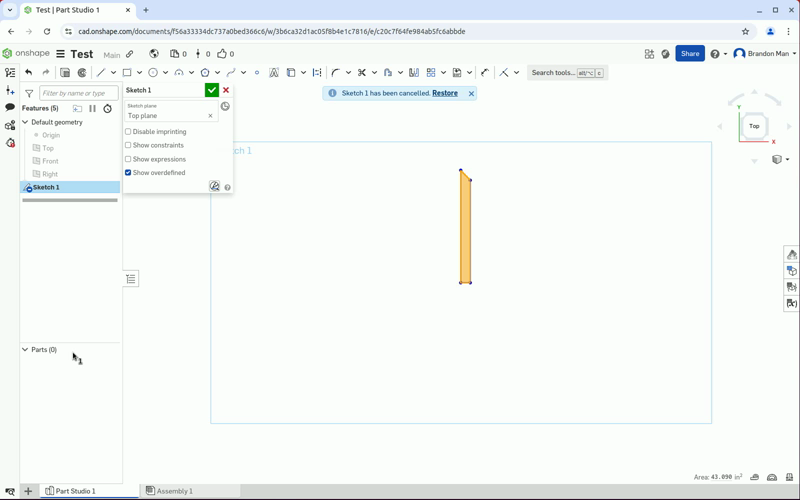
key(shift+e)
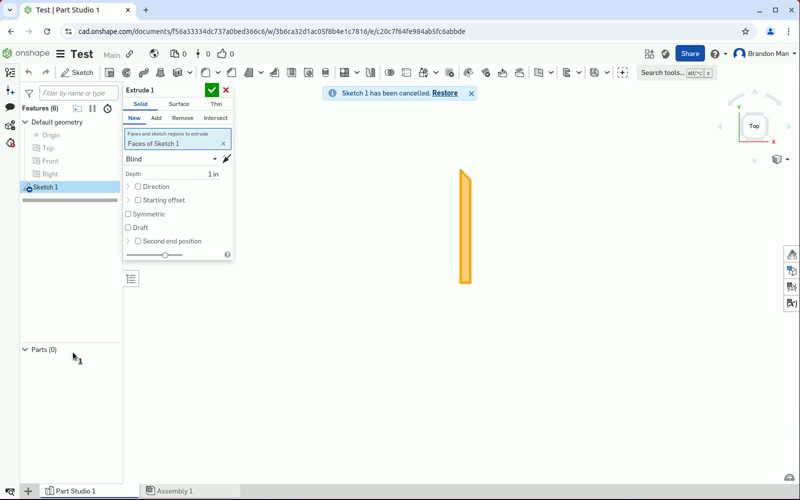
mouse_move(143, 106)
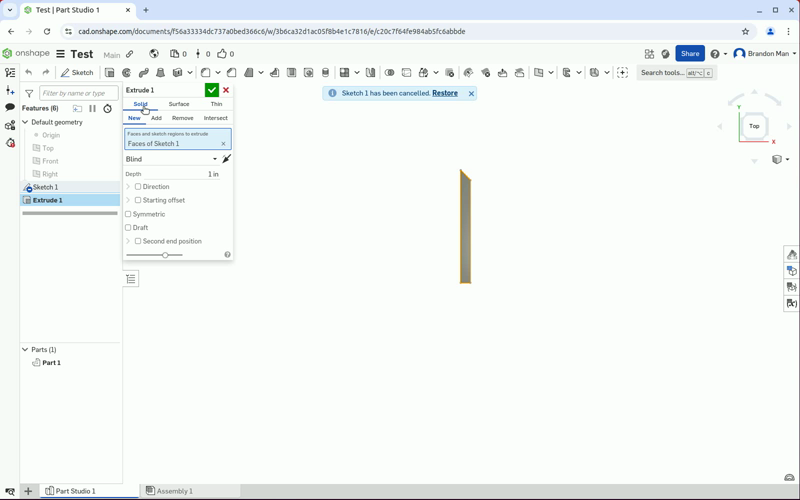
click(143, 106)
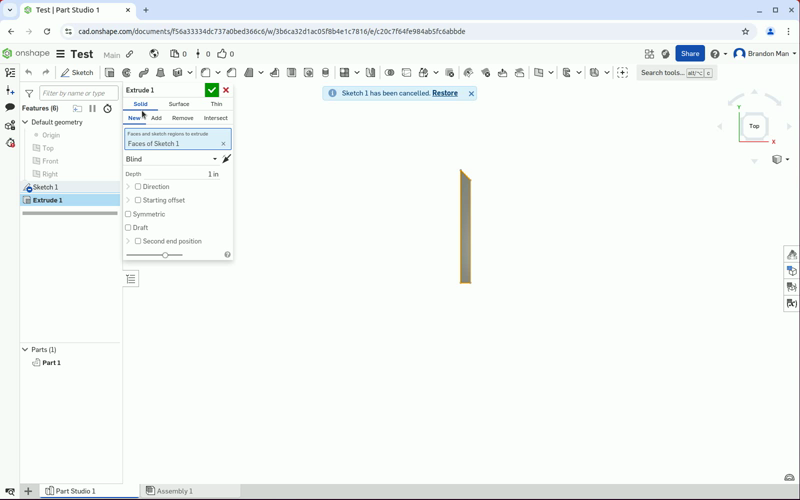
mouse_move(137, 120)
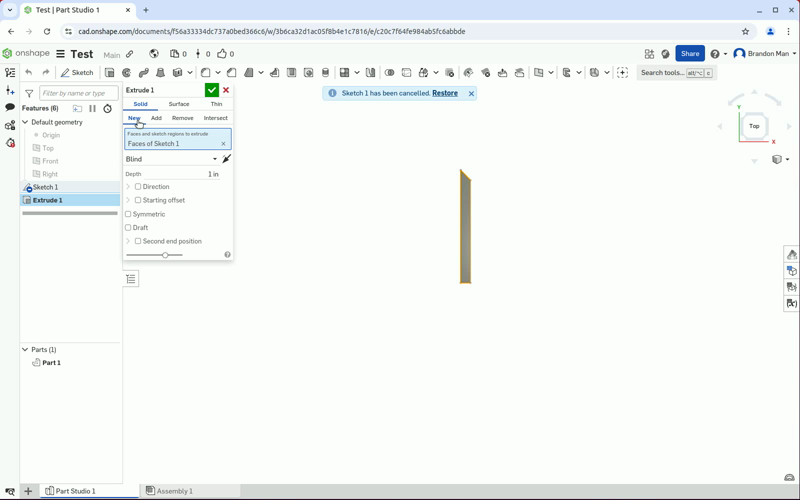
click(137, 120)
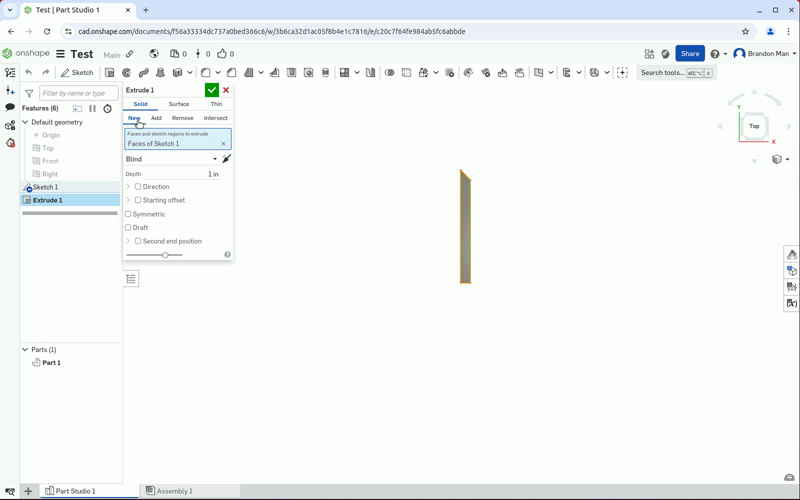
key(tab, 4)
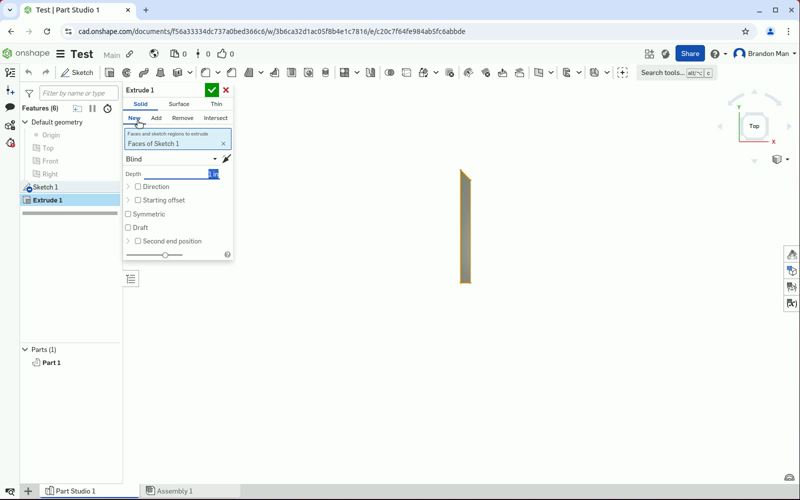
text(-0.241)
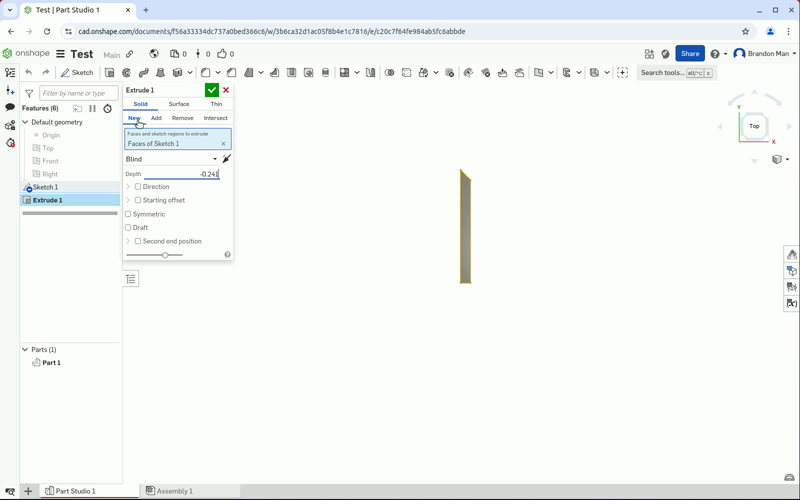
key(enter)
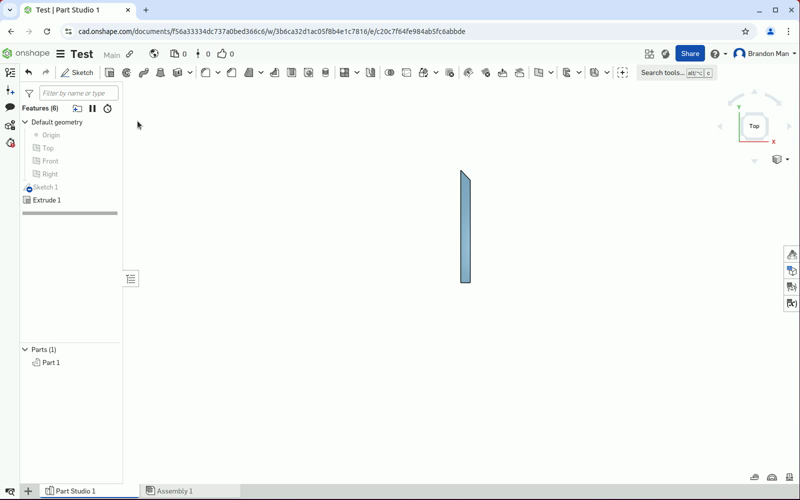
key(shift+h)
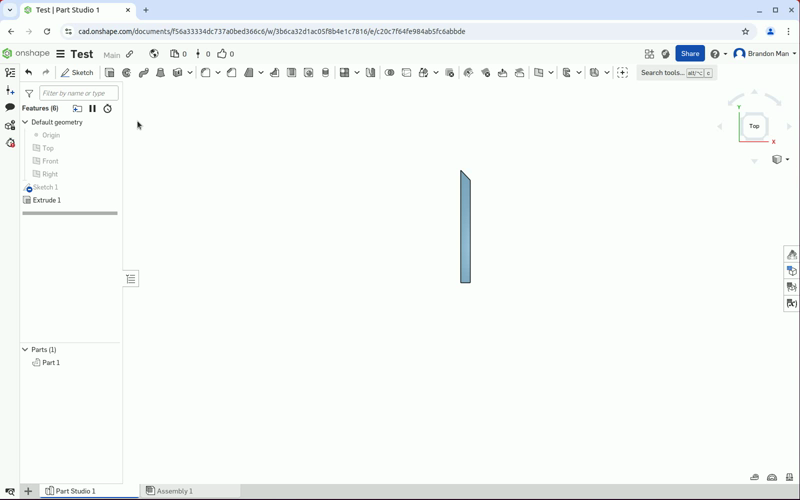
key(shift+h)
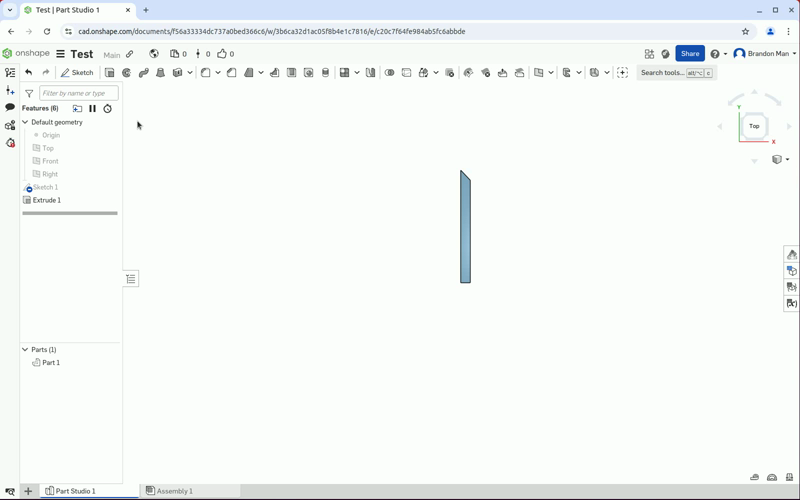
mouse_move(73, 189)
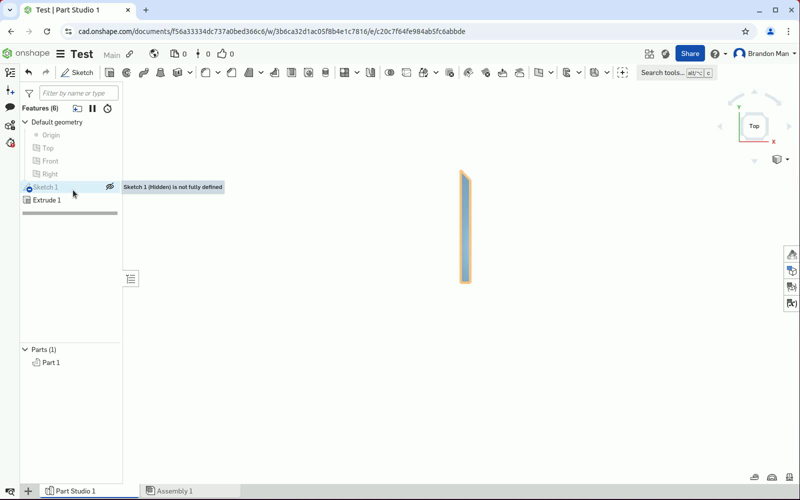
click(73, 189)
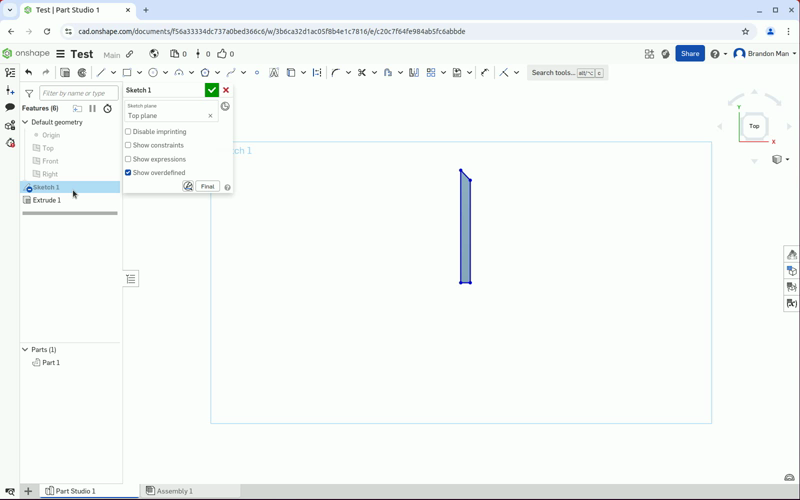
mouse_move(229, 92)
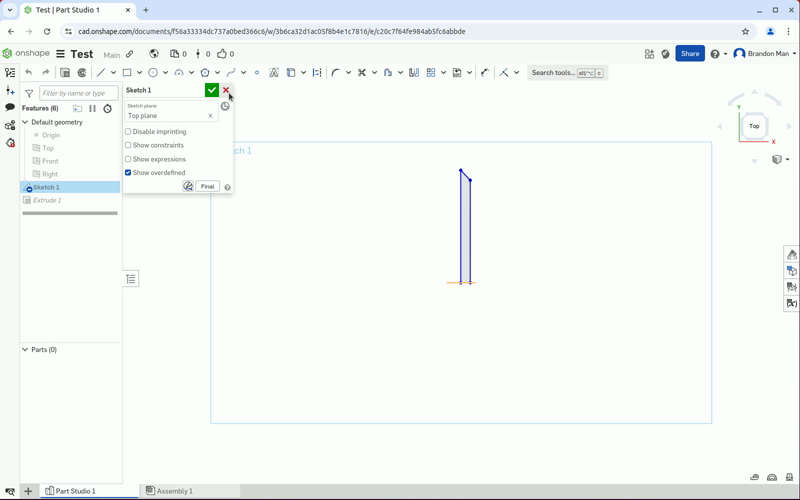
click(229, 92)
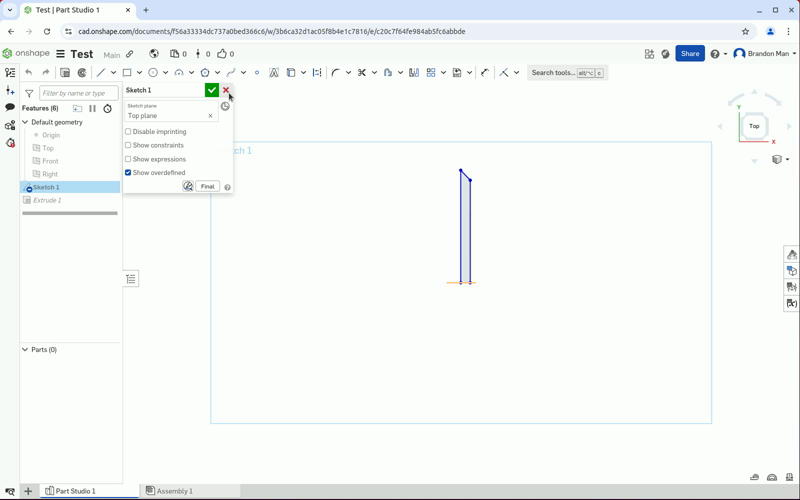
key(shift+s)
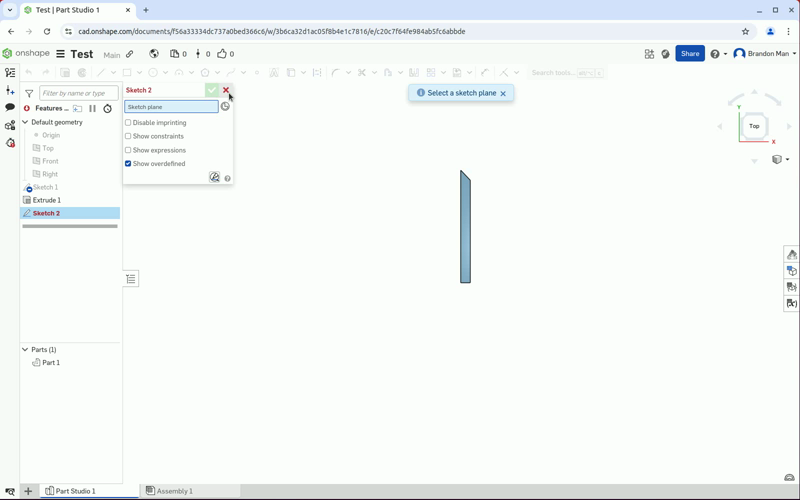
mouse_move(73, 150)
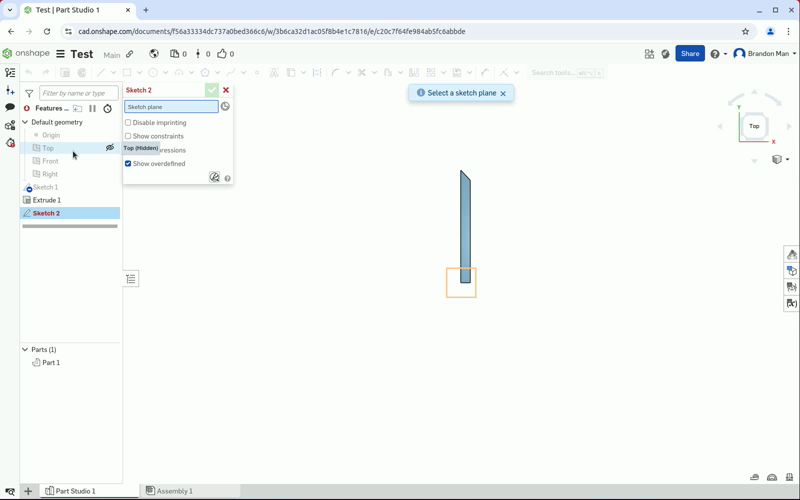
click(73, 150)
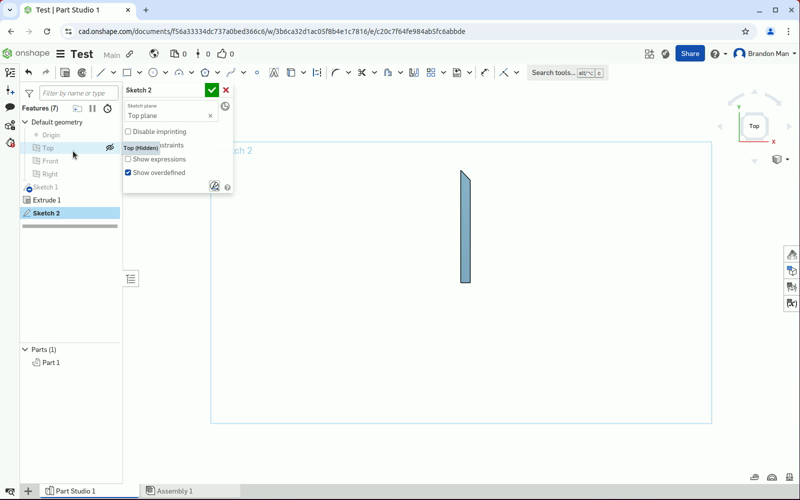
mouse_move(73, 352)
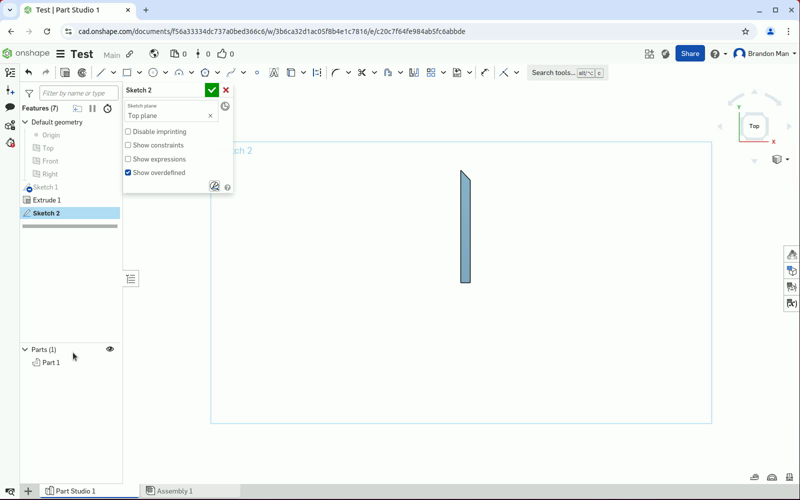
key(y)
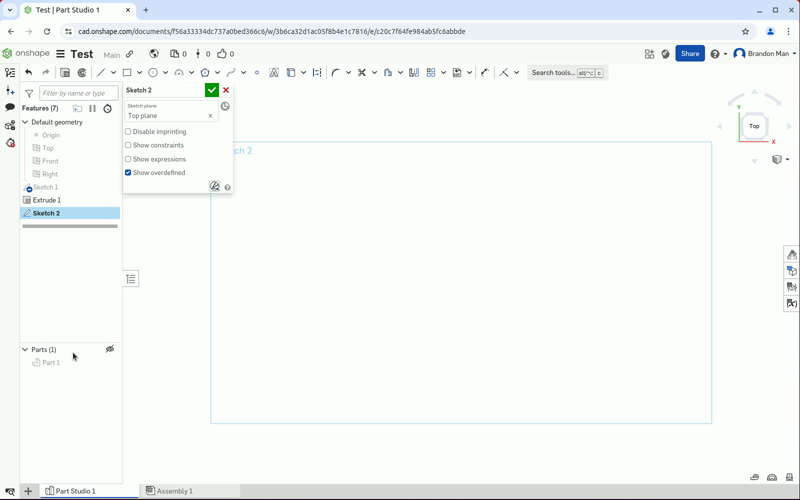
key(l)
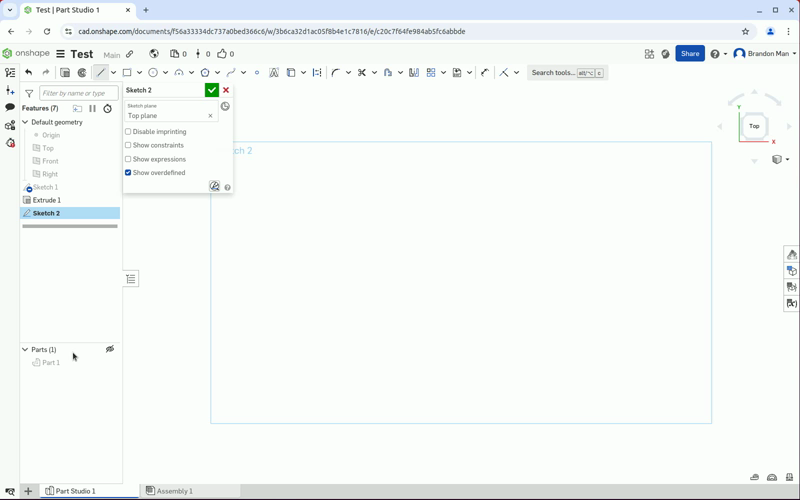
key_down(shift)
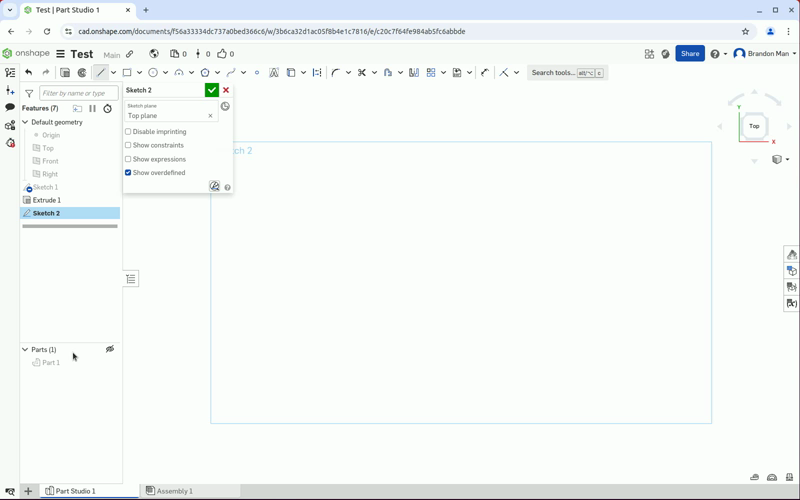
mouse_move(457, 282)
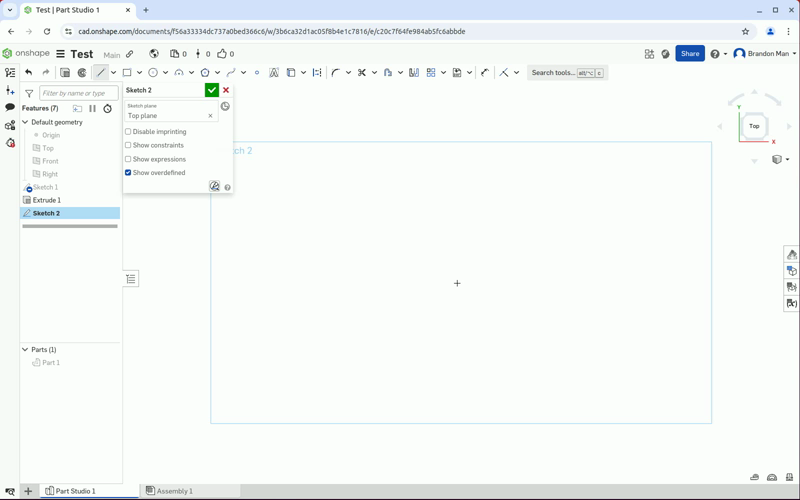
click(457, 282)
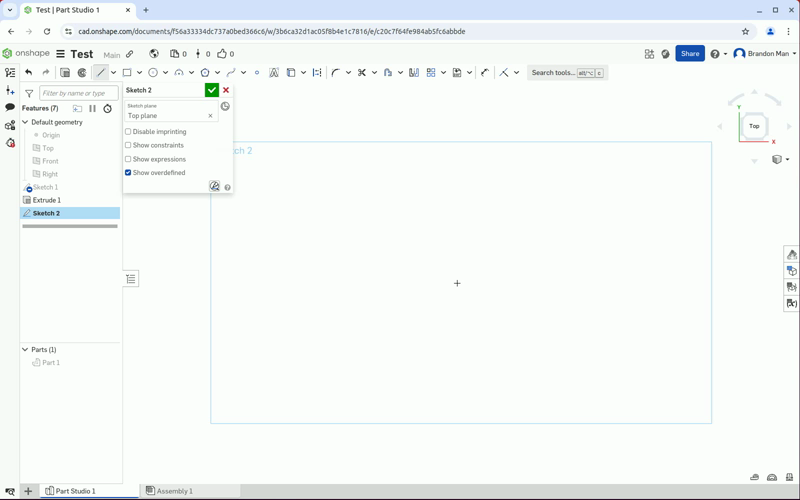
key_up(shift)
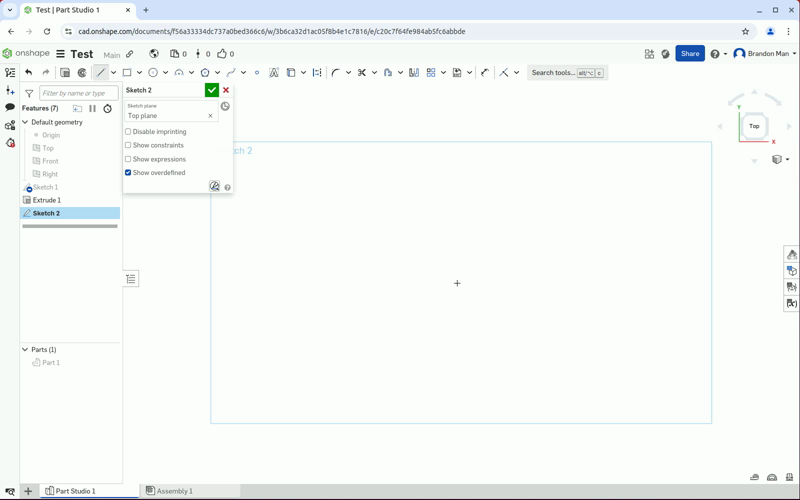
key_down(shift)
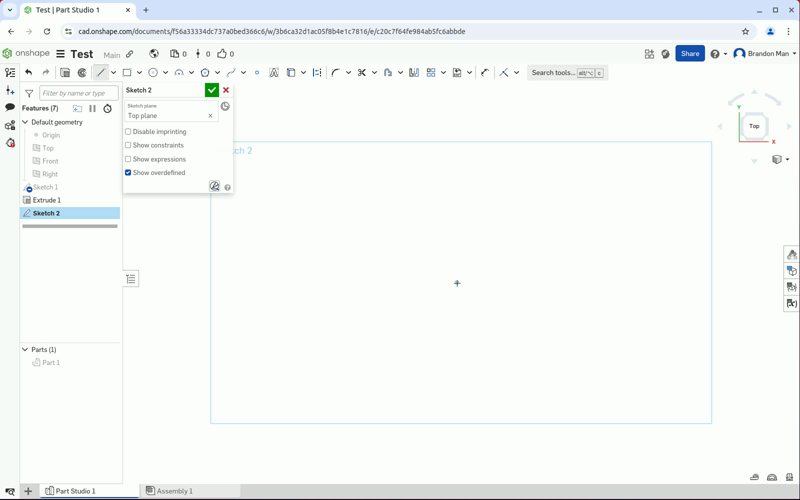
mouse_move(487, 282)
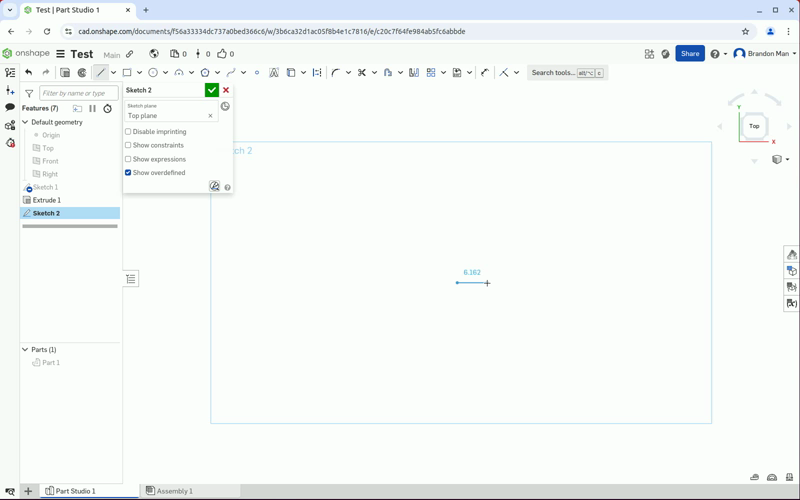
mouse_move(461, 282)
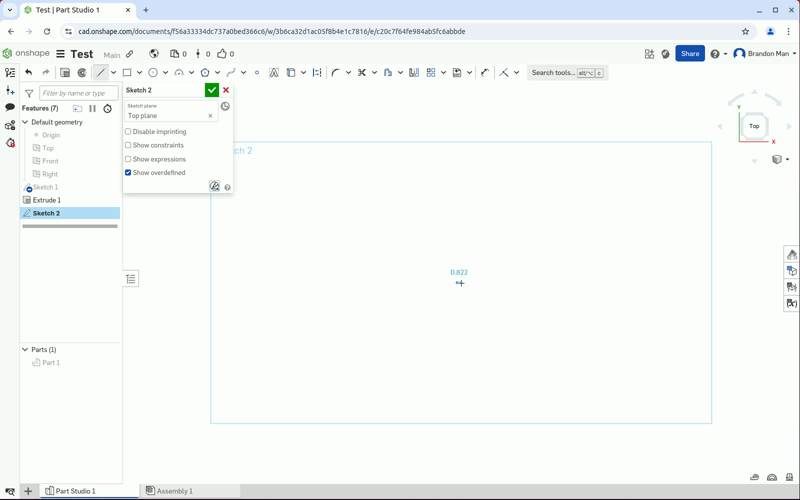
scroll(6)
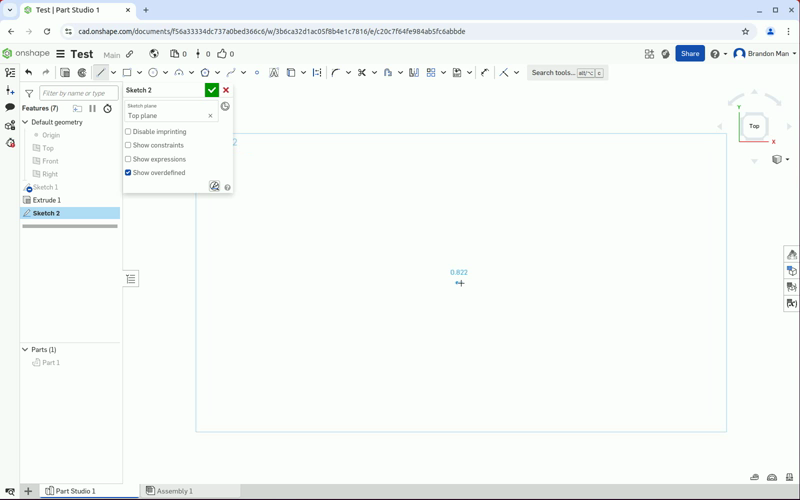
scroll(6)
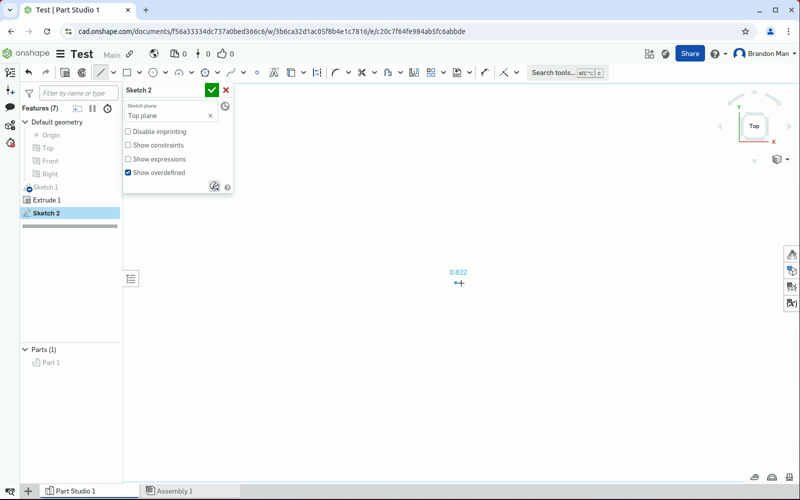
scroll(6)
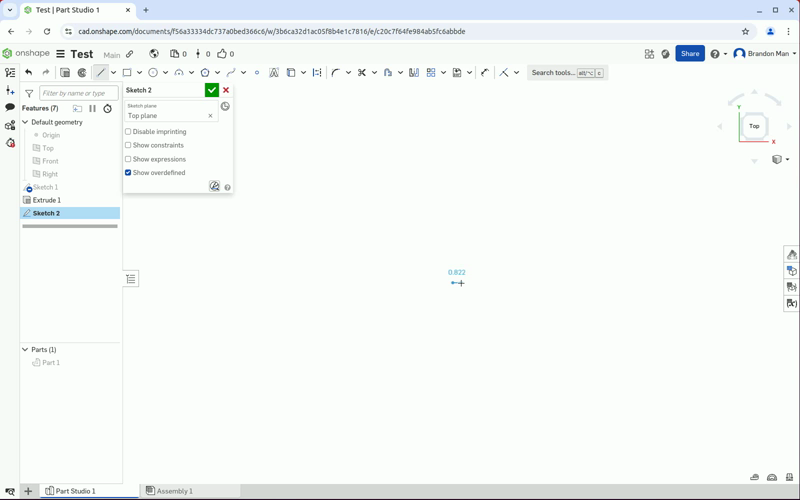
scroll(6)
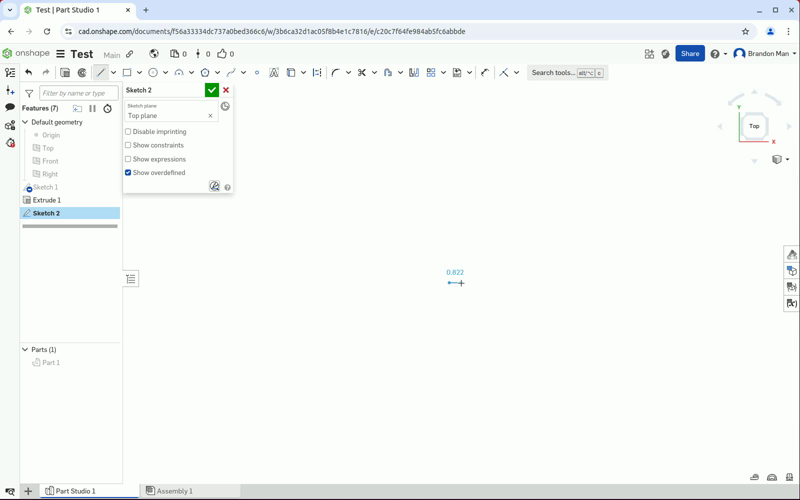
scroll(6)
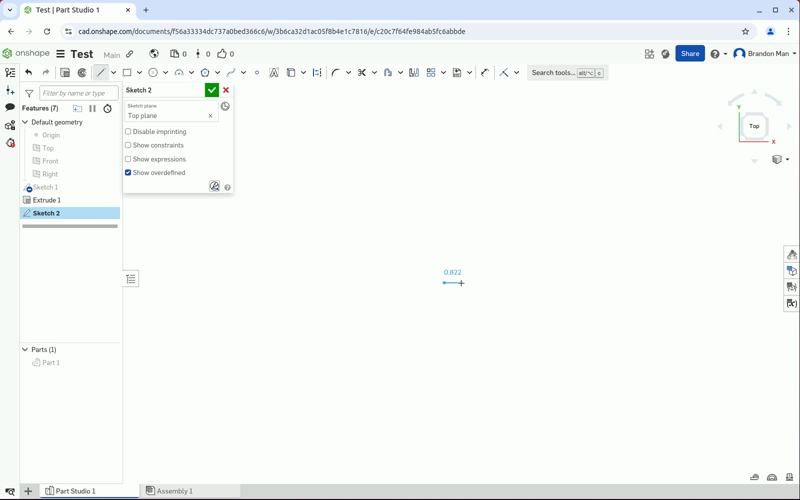
scroll(6)
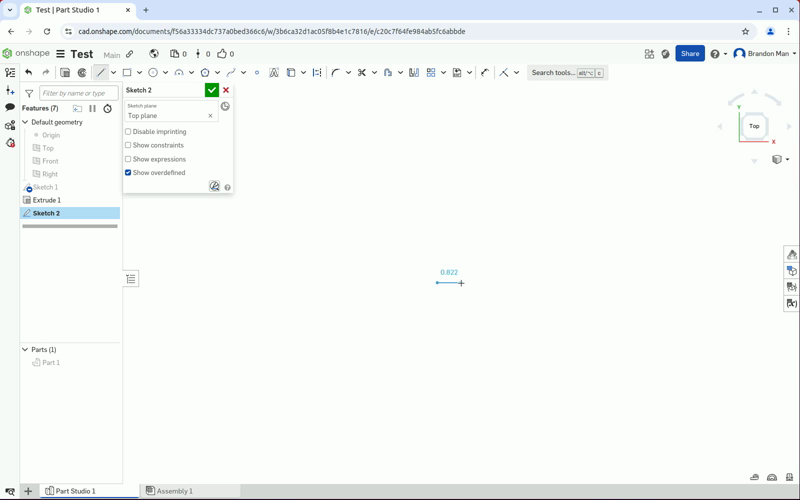
scroll(6)
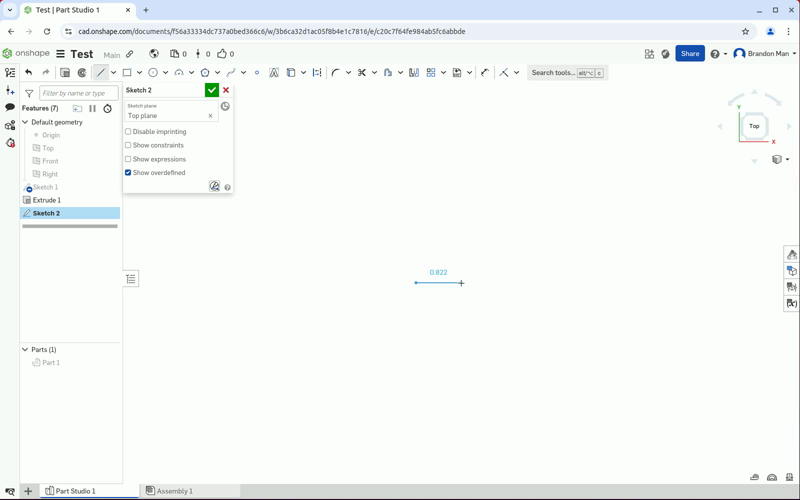
click(461, 282)
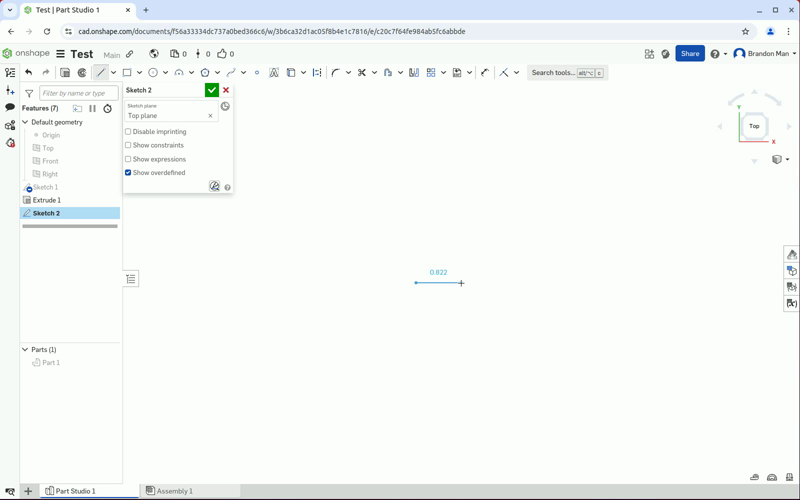
scroll(-6)
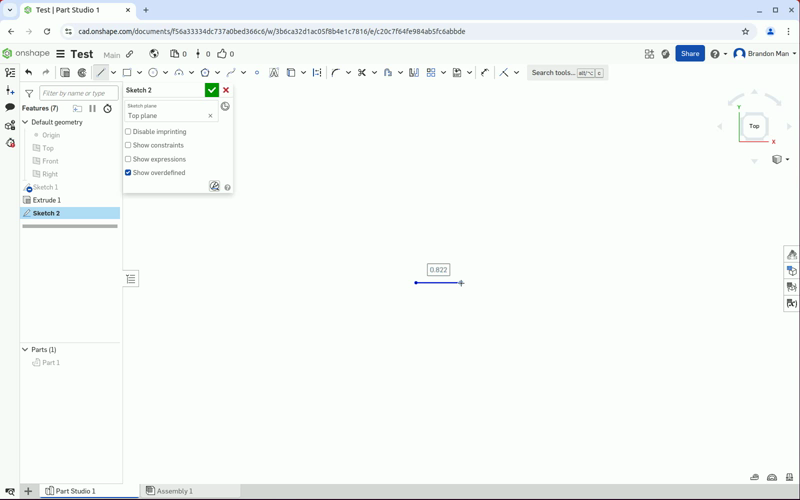
scroll(-6)
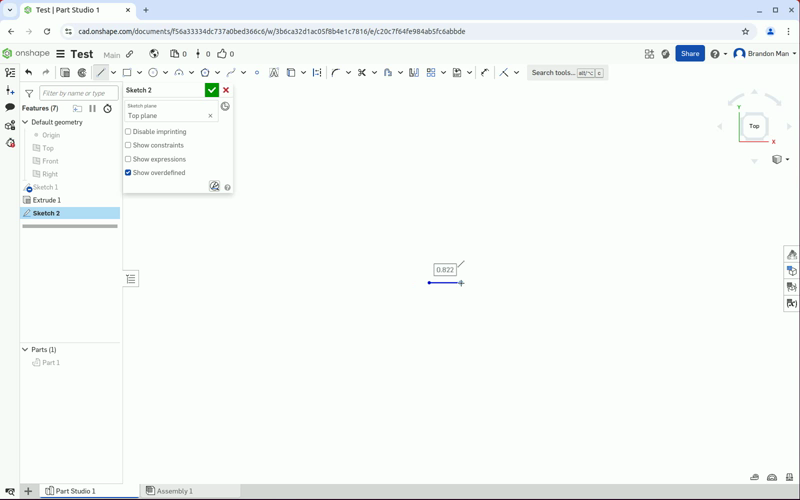
scroll(-6)
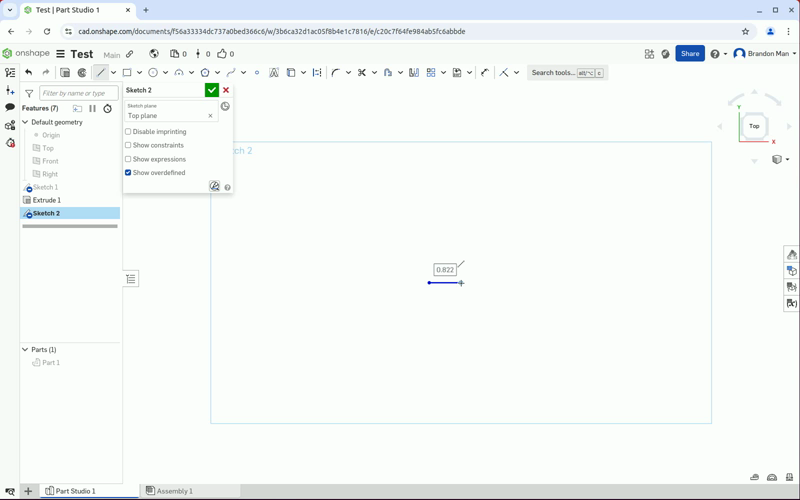
scroll(-6)
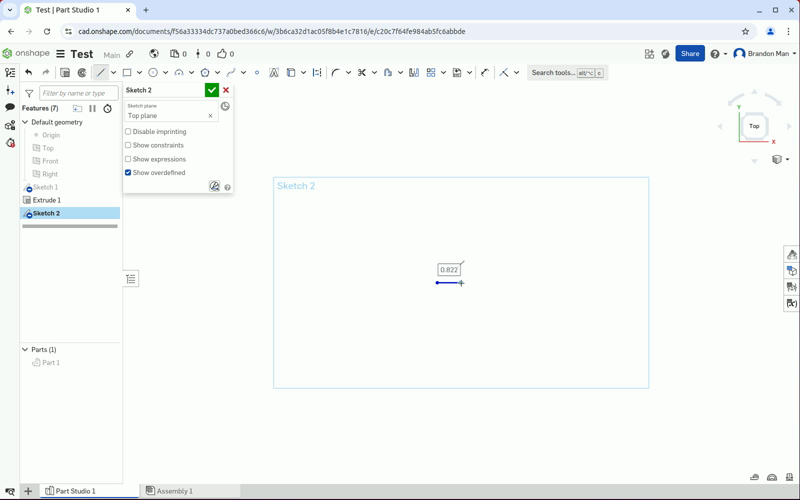
scroll(-6)
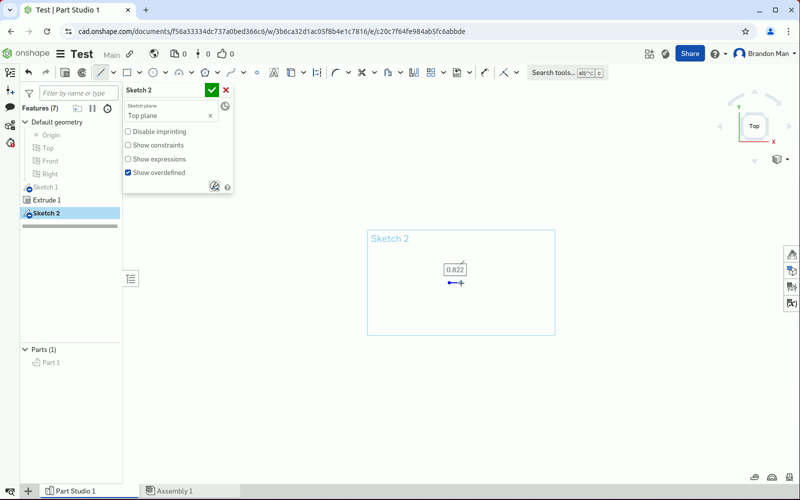
scroll(-6)
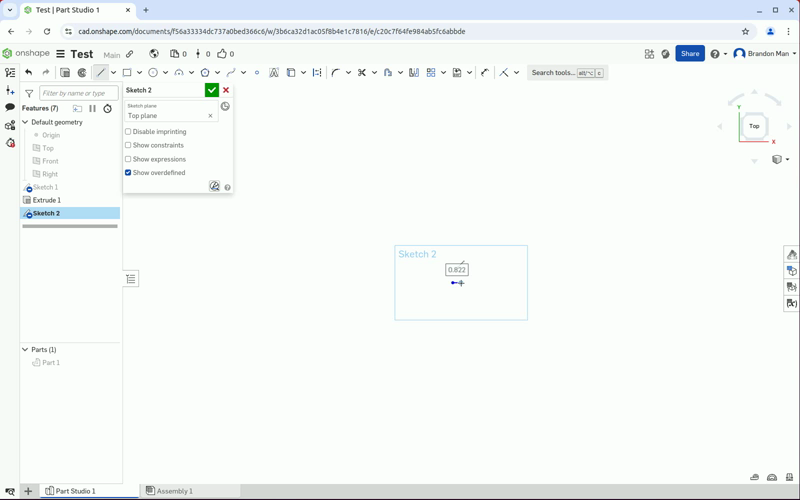
scroll(-6)
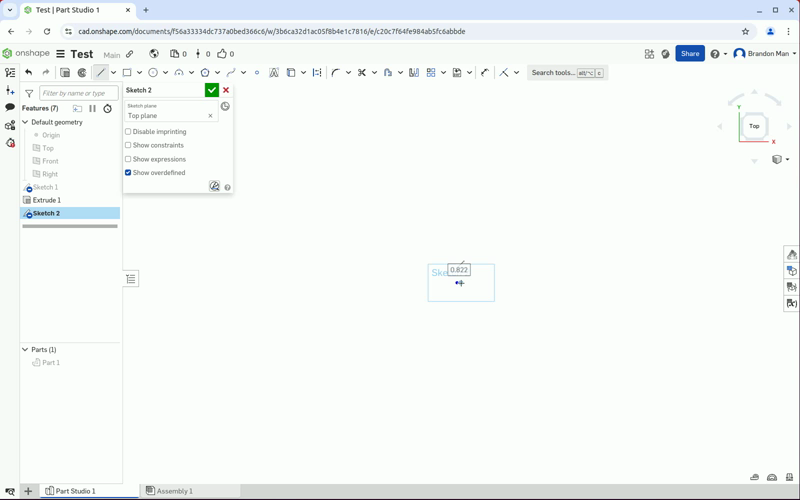
key_up(shift)
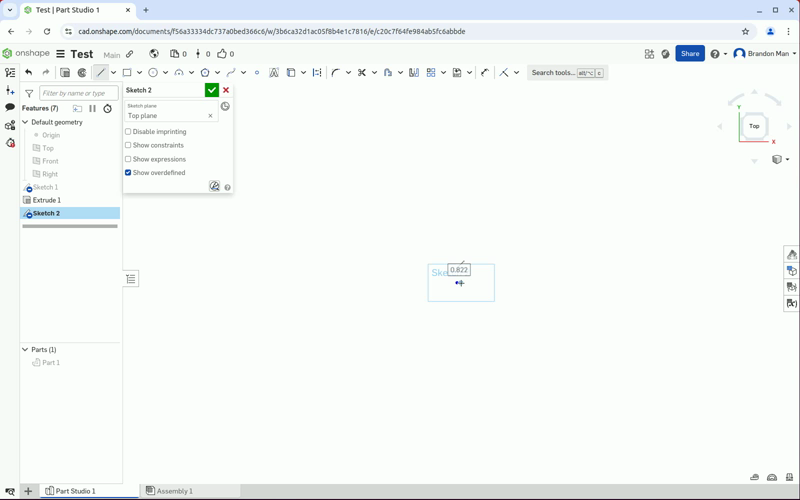
key_down(shift)
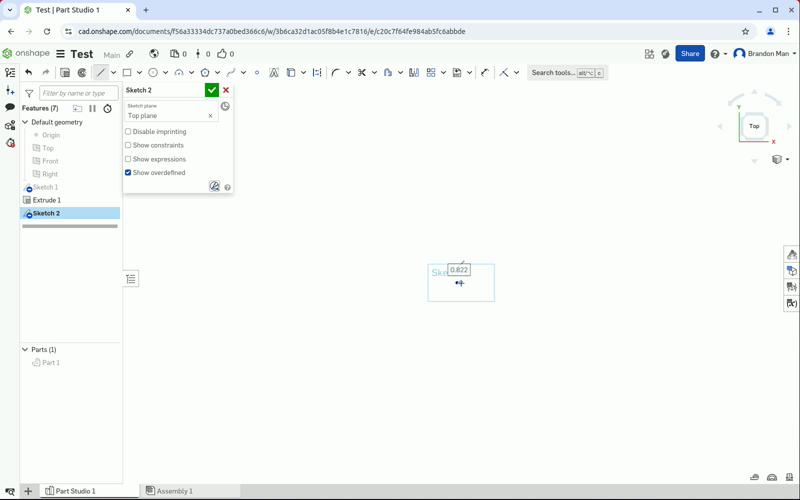
mouse_move(491, 282)
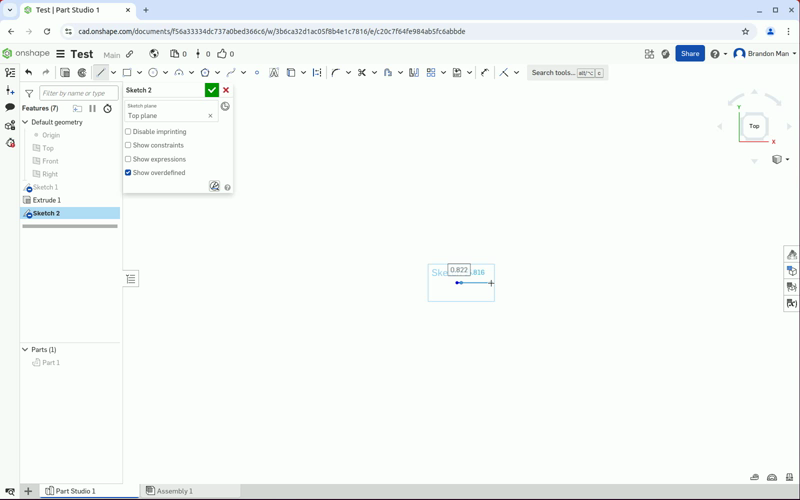
mouse_move(461, 249)
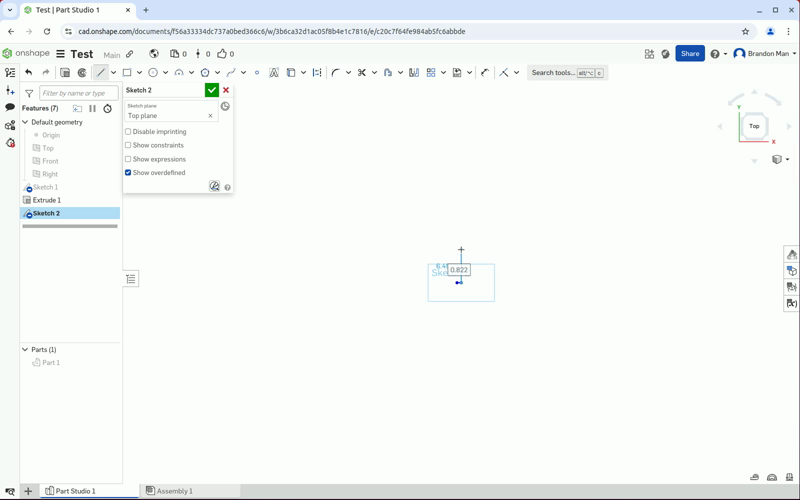
click(461, 249)
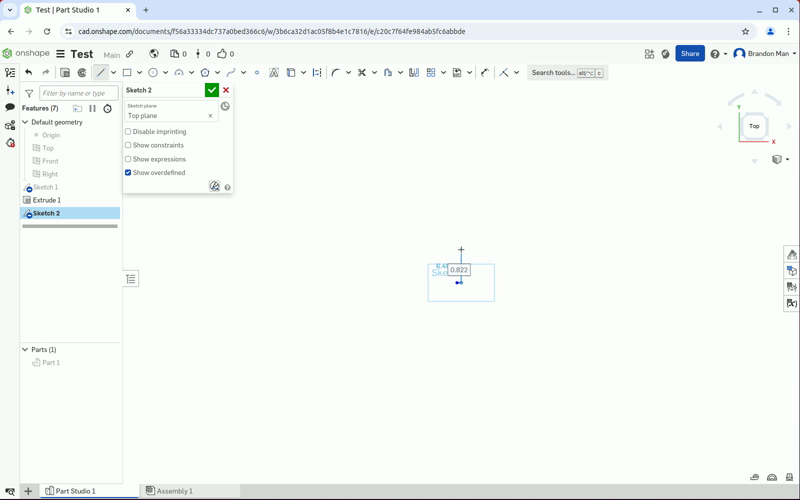
key_up(shift)
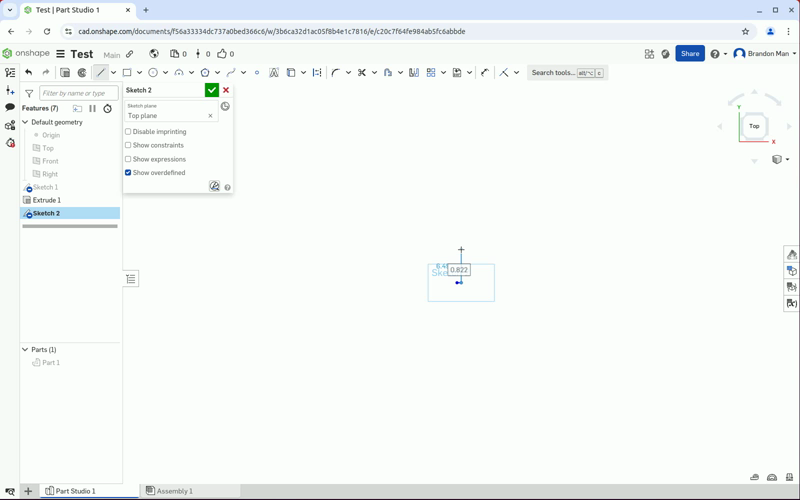
key_down(shift)
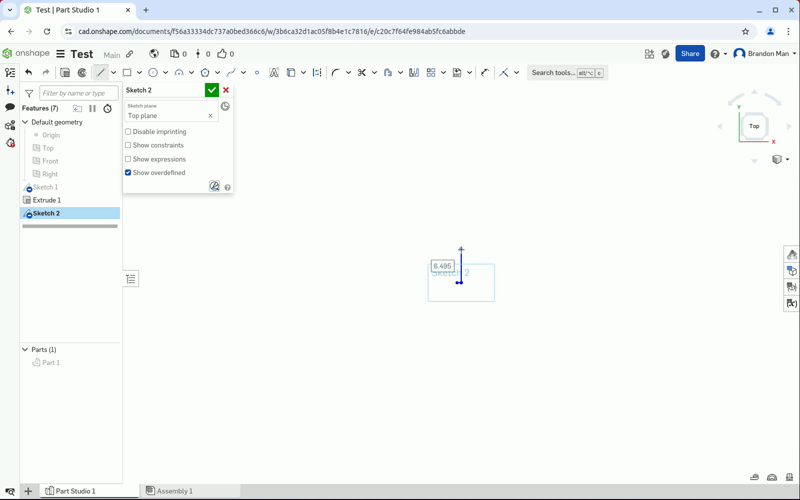
mouse_move(491, 249)
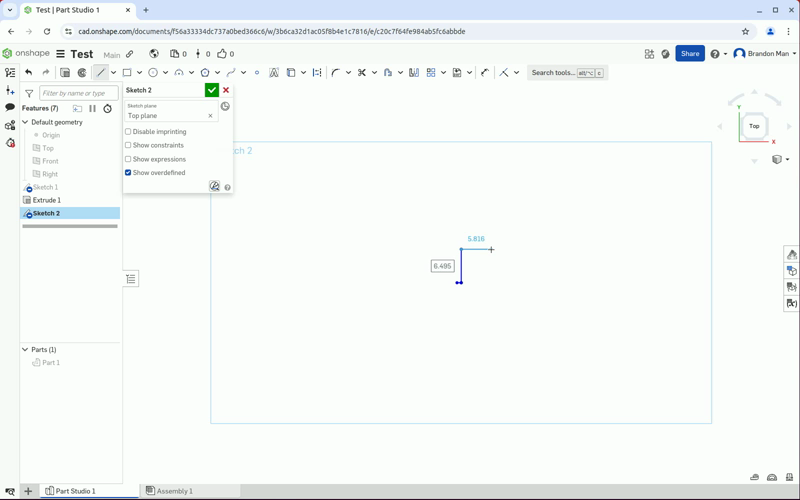
mouse_move(457, 249)
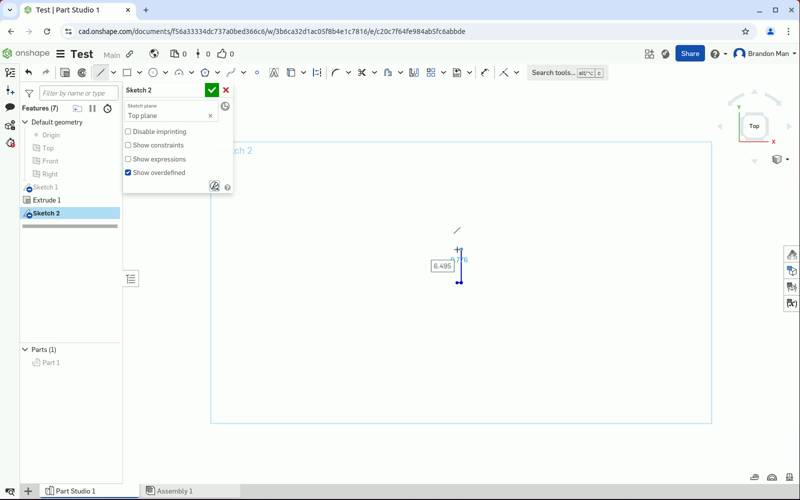
scroll(6)
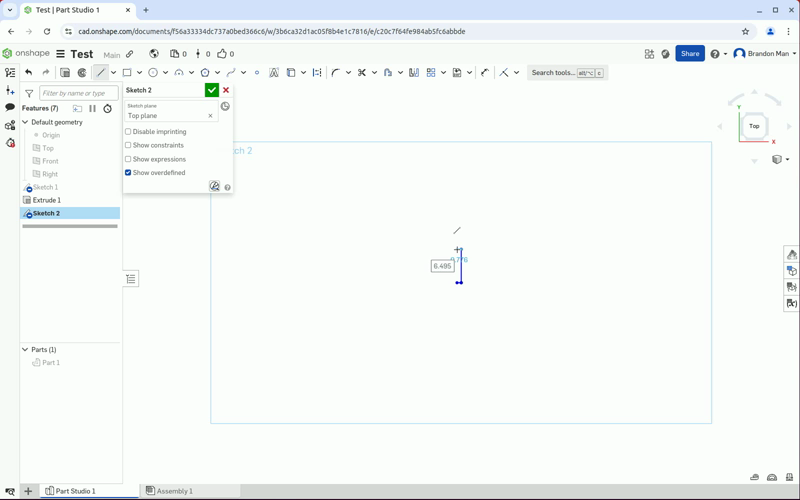
scroll(6)
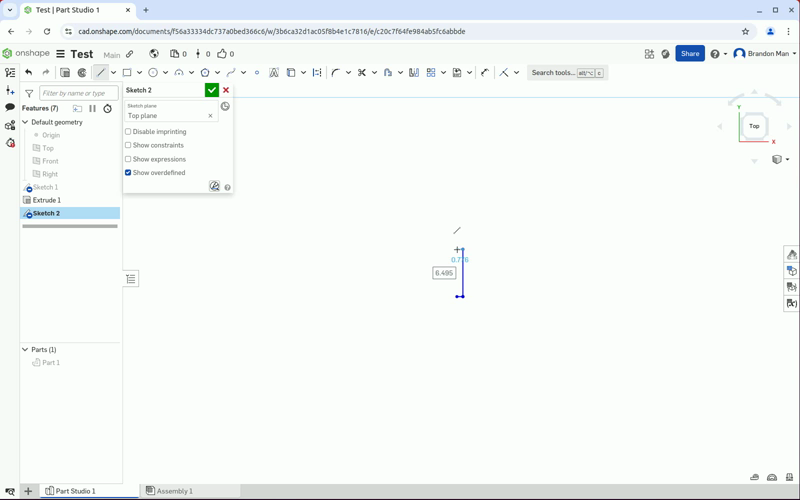
scroll(6)
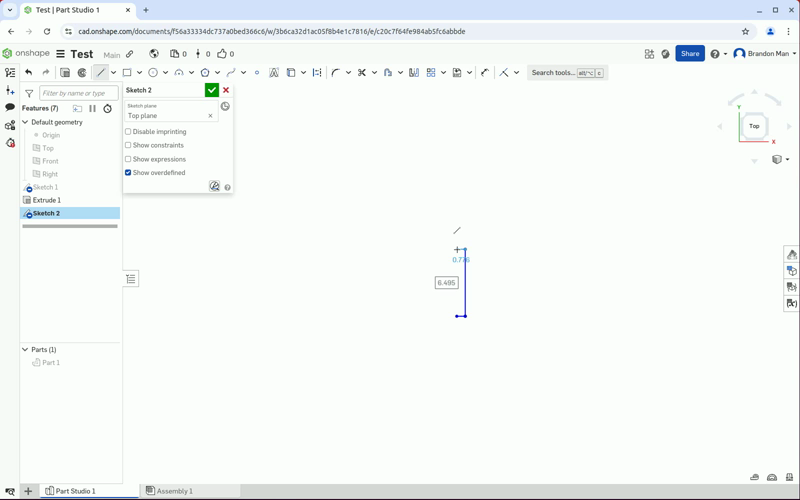
scroll(6)
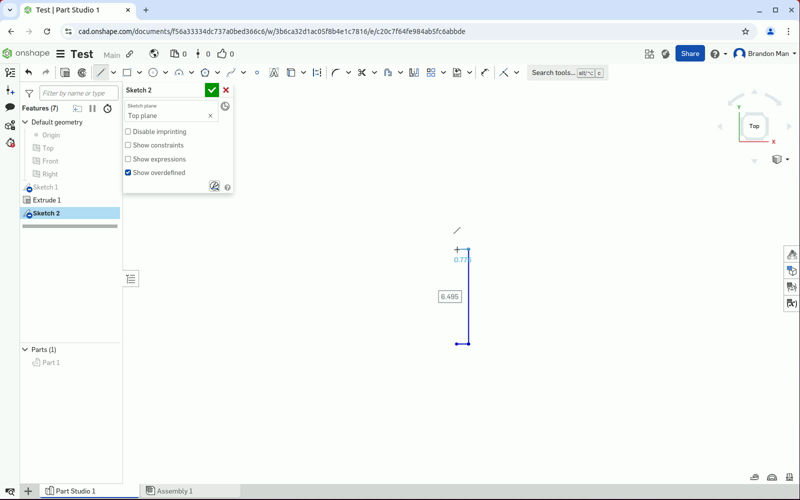
scroll(6)
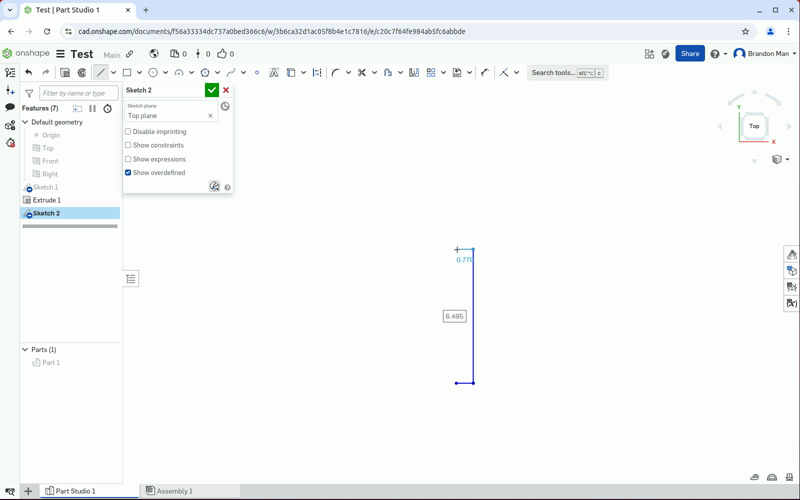
scroll(6)
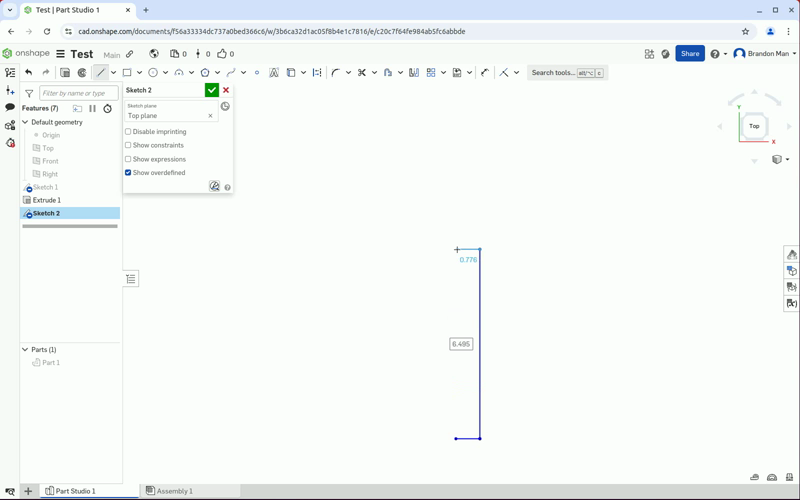
scroll(6)
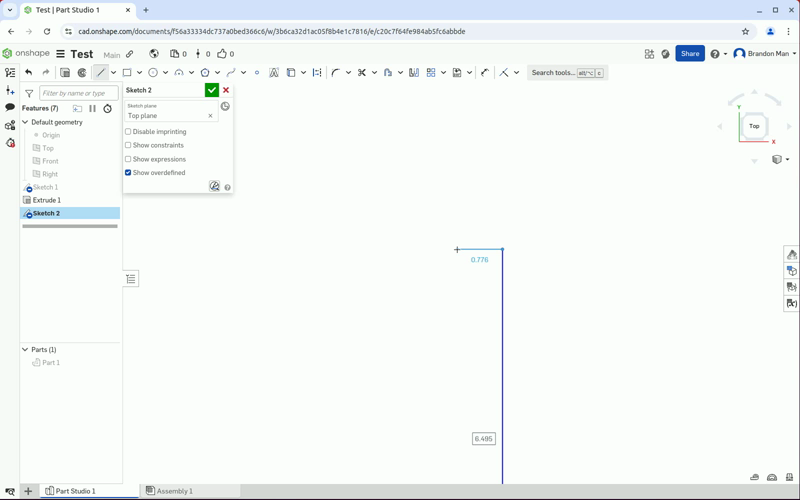
click(457, 249)
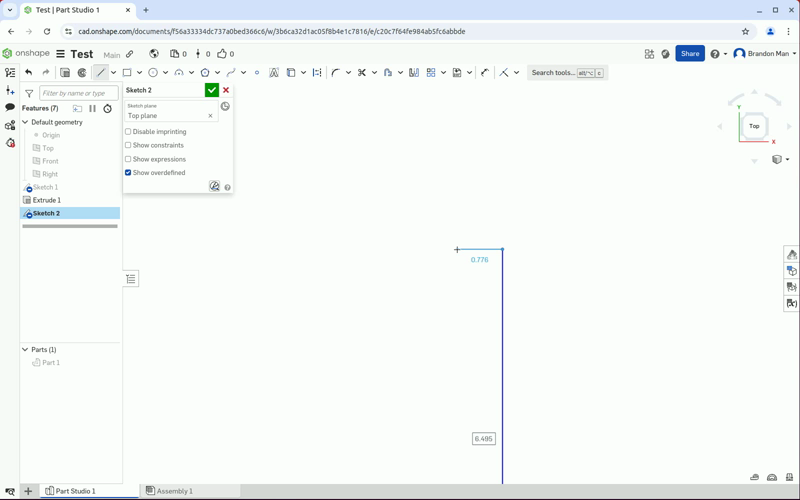
scroll(-6)
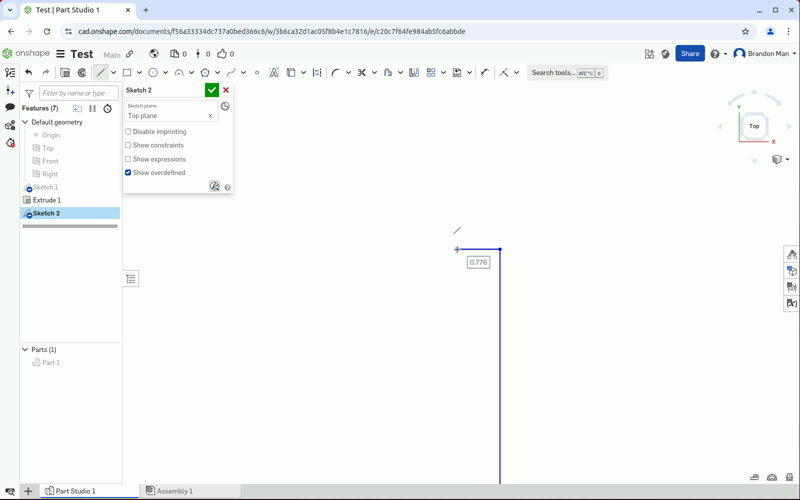
scroll(-6)
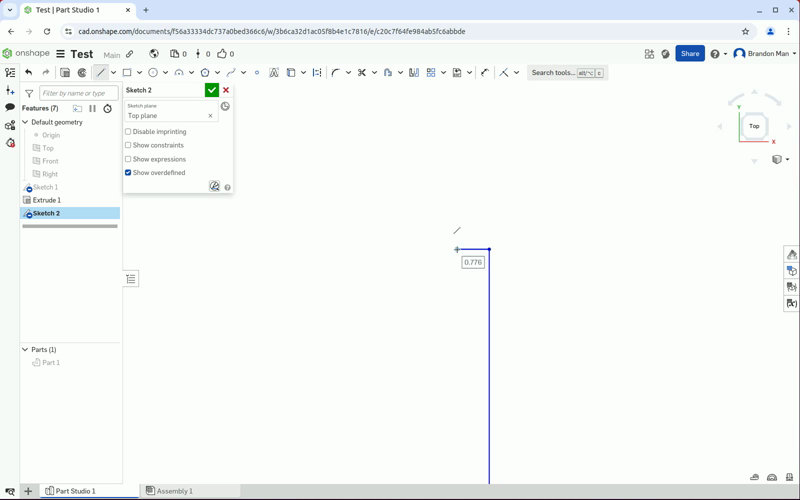
scroll(-6)
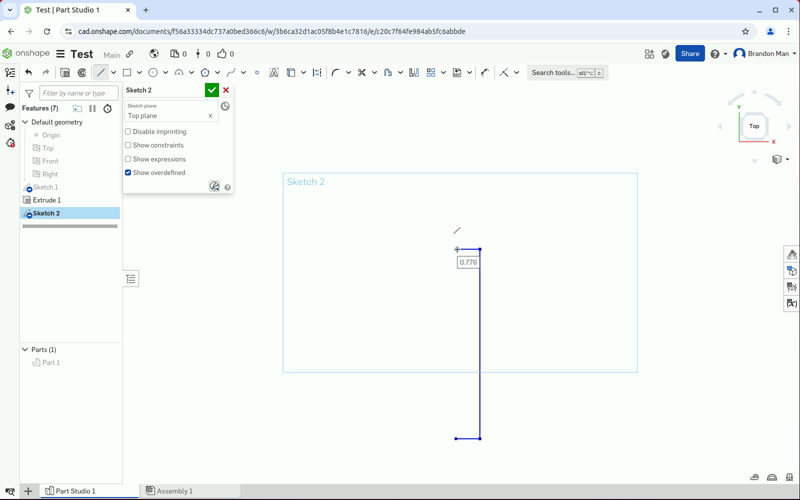
scroll(-6)
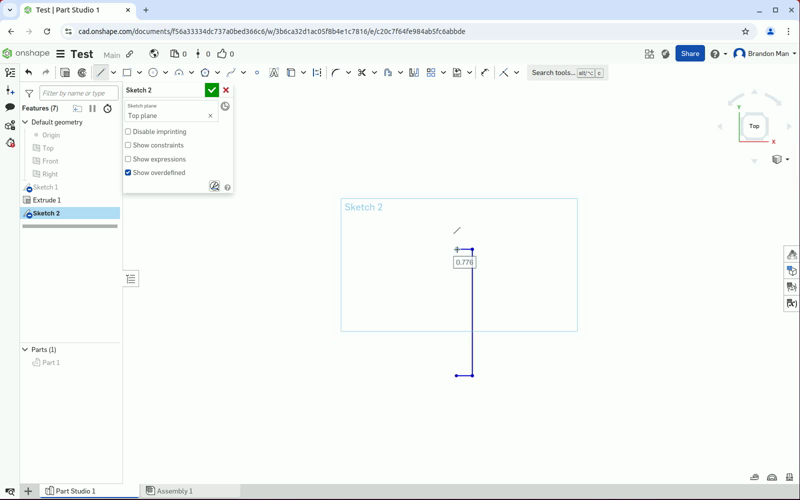
scroll(-6)
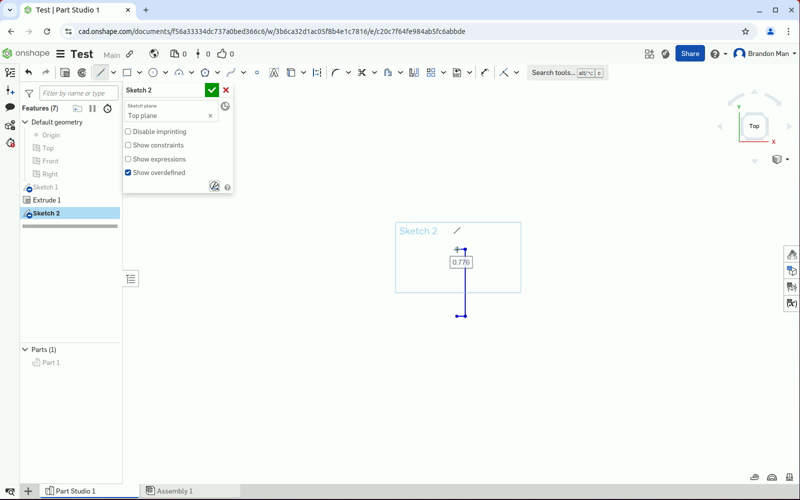
scroll(-6)
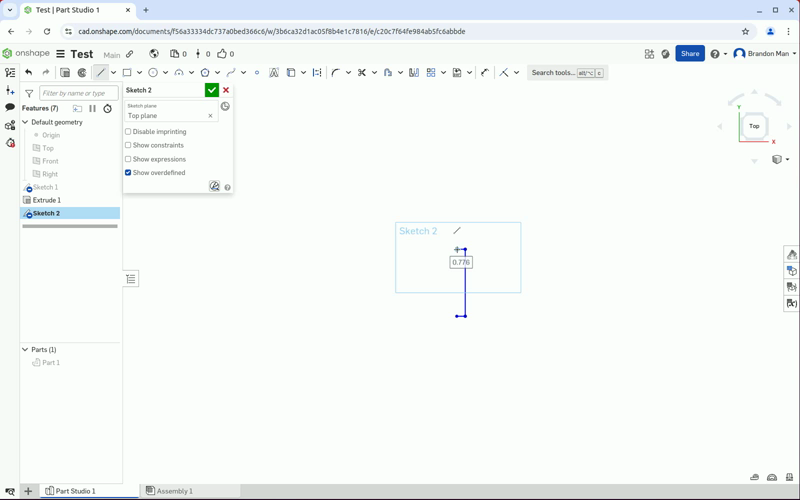
scroll(-6)
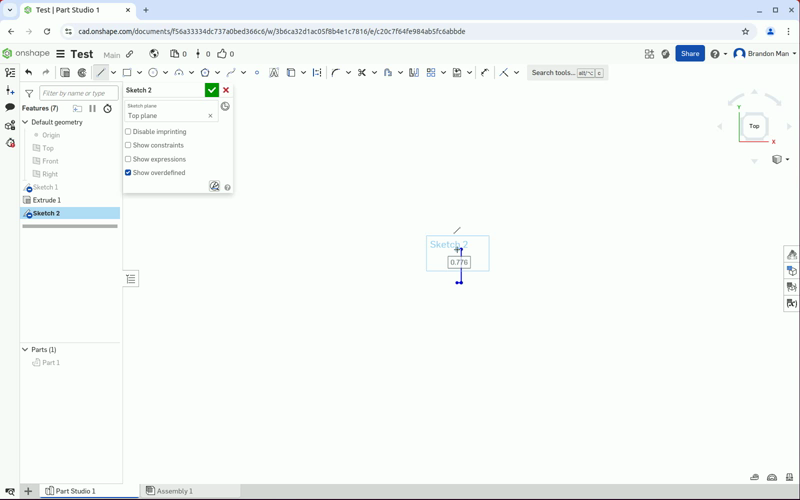
key_up(shift)
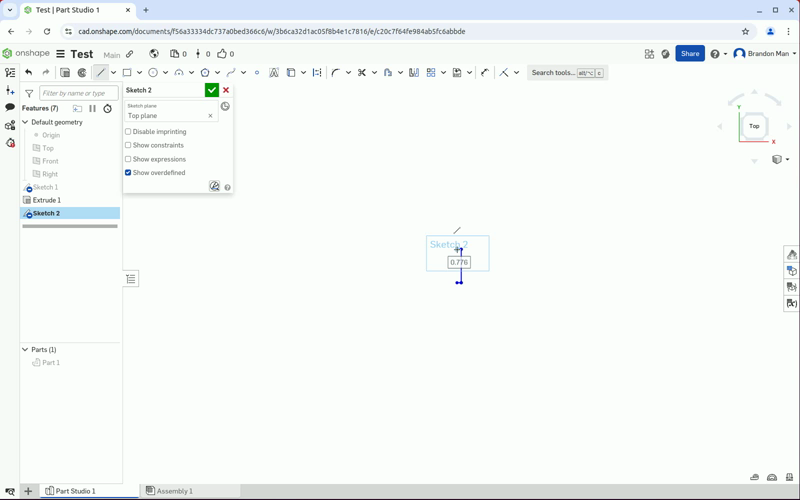
mouse_move(487, 249)
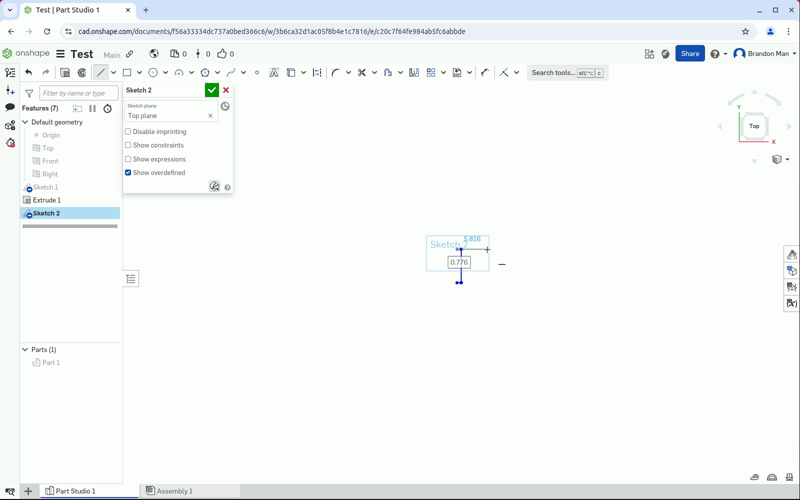
key_down(shift)
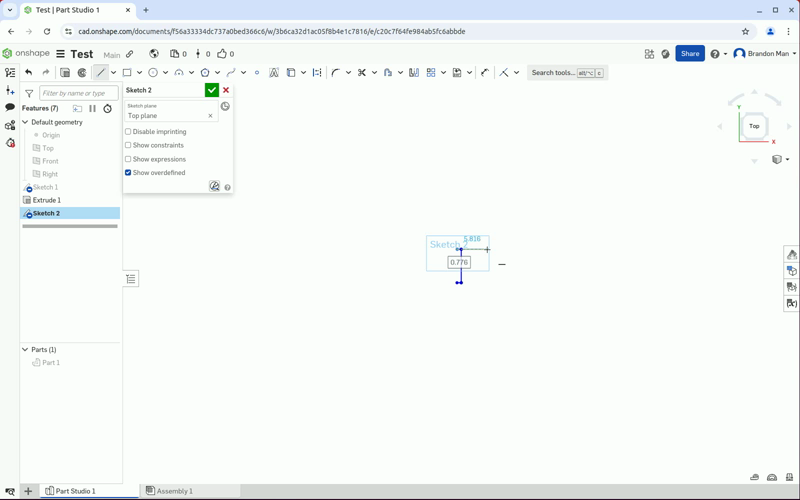
mouse_move(457, 282)
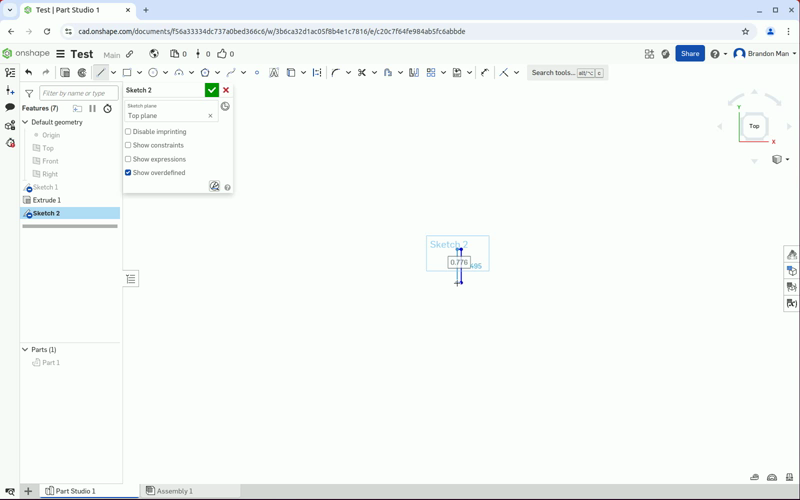
scroll(6)
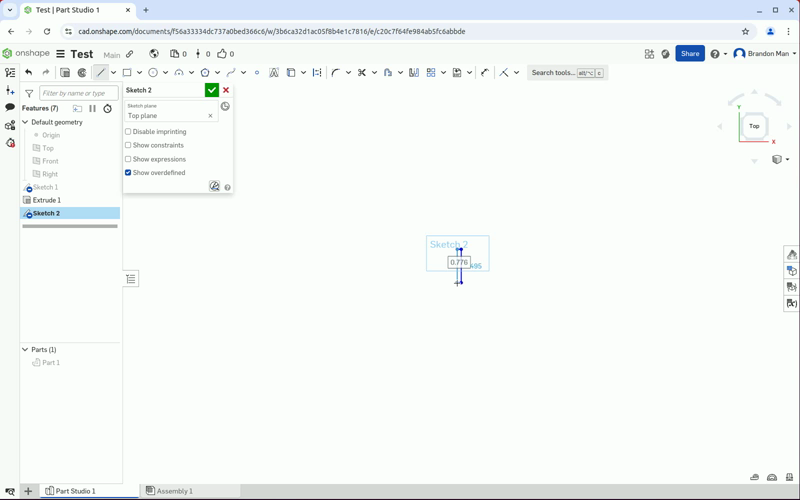
scroll(6)
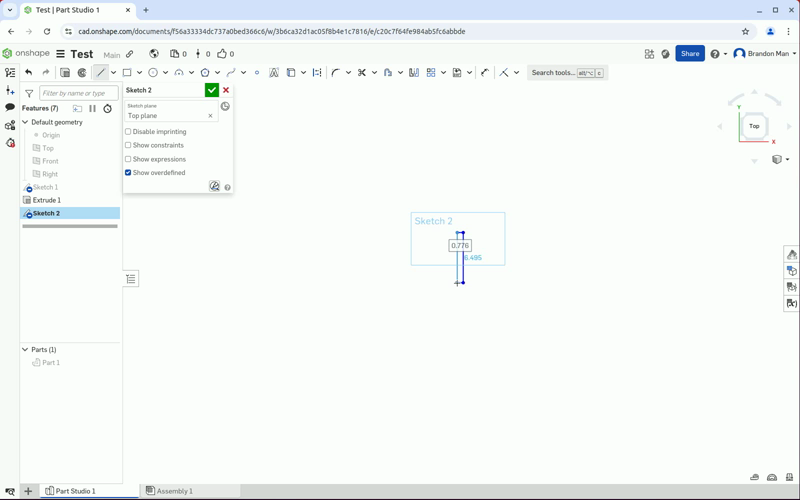
scroll(6)
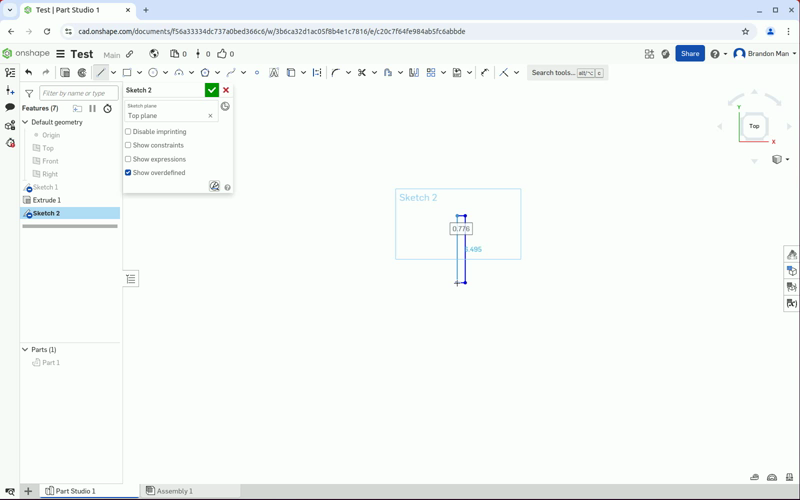
scroll(6)
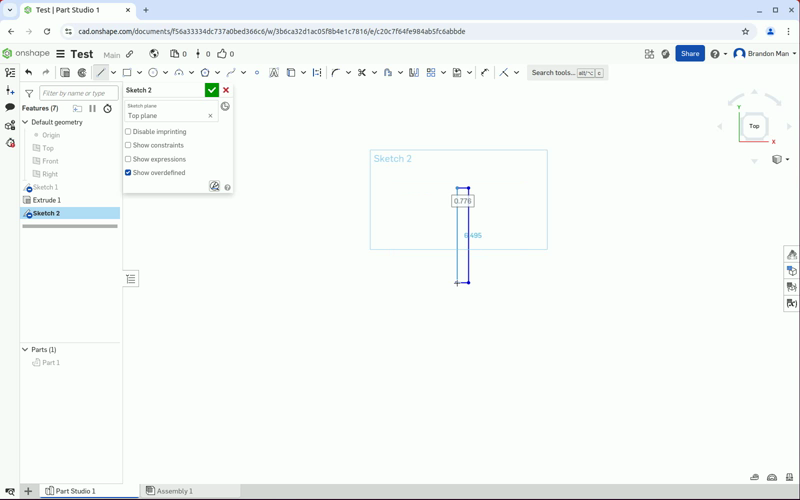
scroll(6)
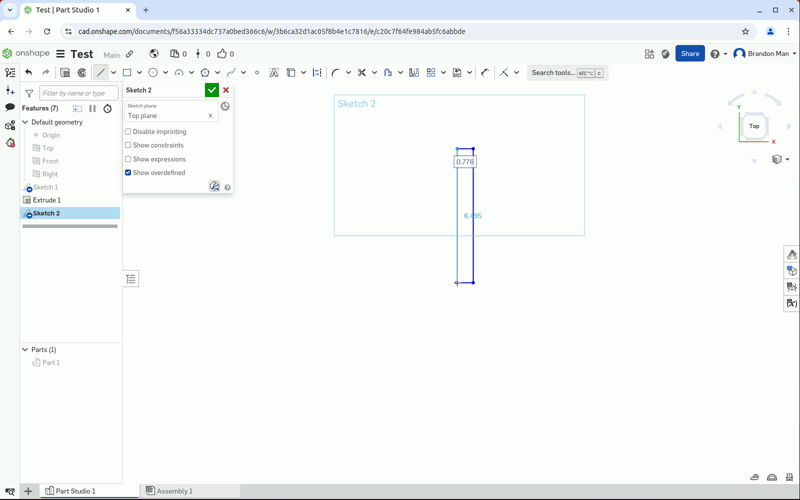
scroll(6)
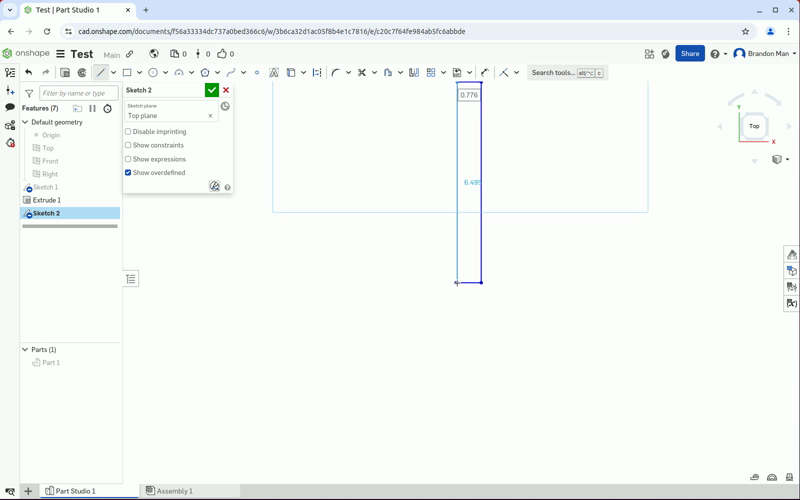
scroll(6)
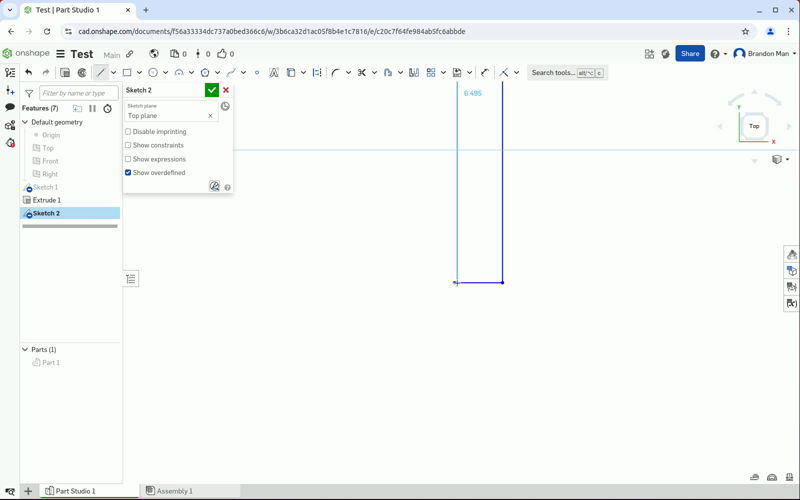
key_up(shift)
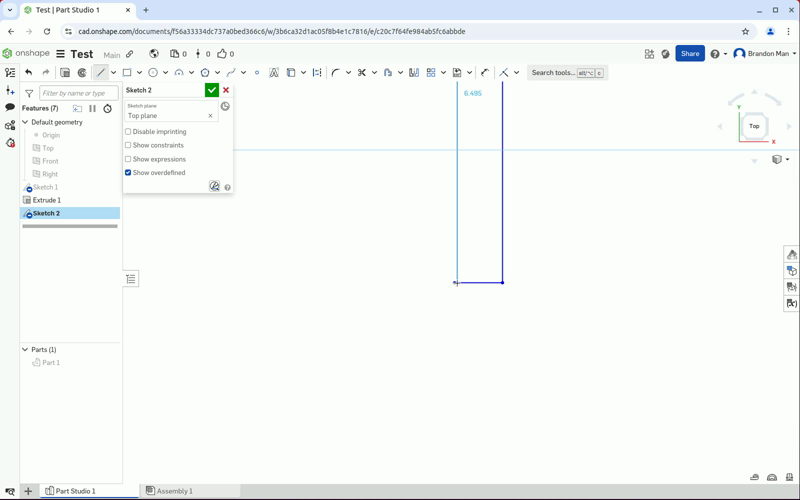
click(457, 282)
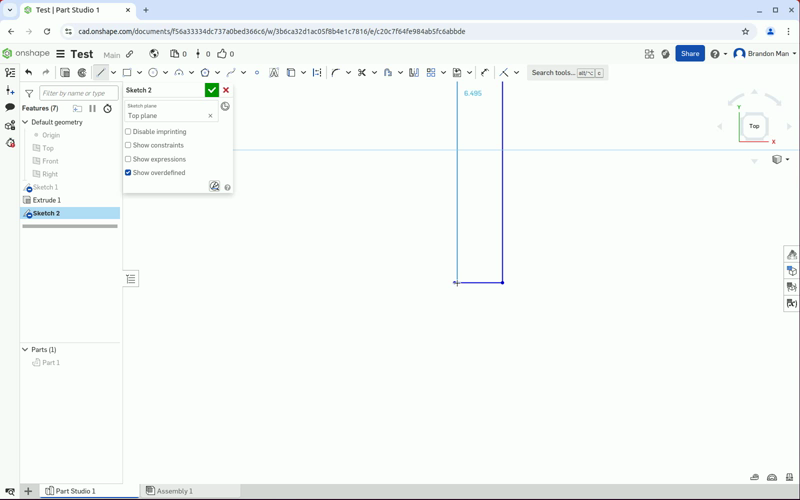
scroll(-6)
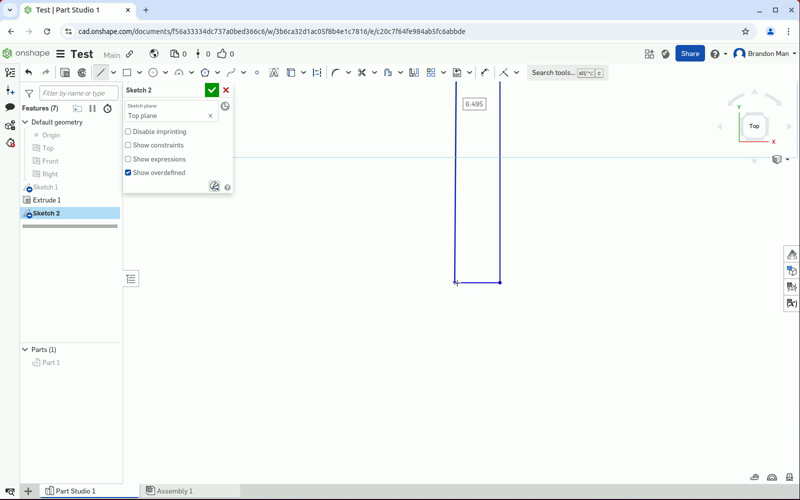
scroll(-6)
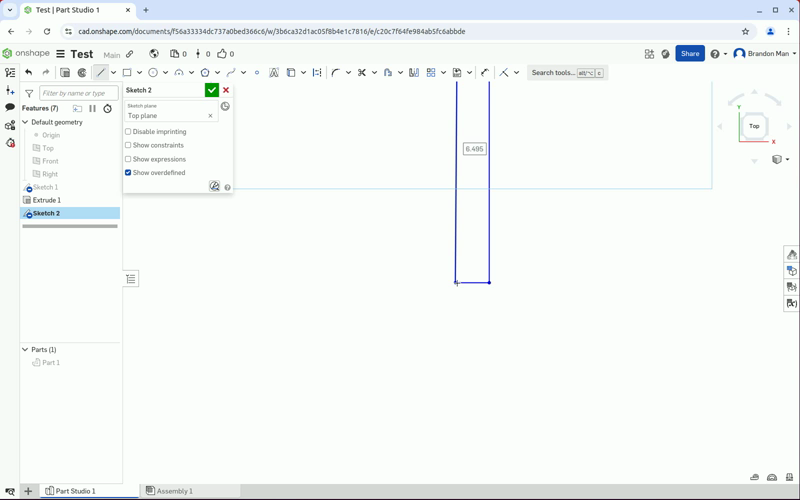
scroll(-6)
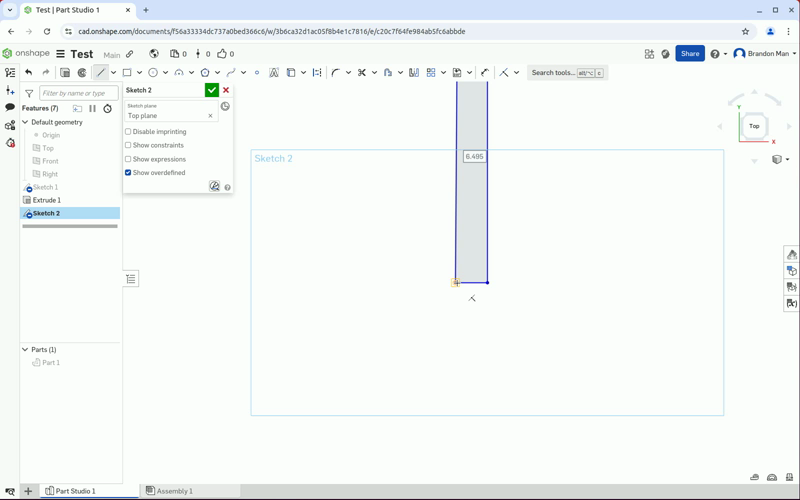
scroll(-6)
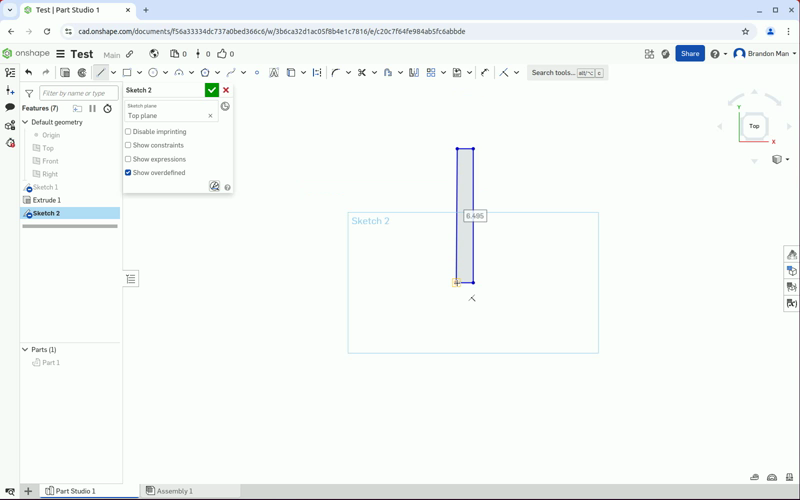
scroll(-6)
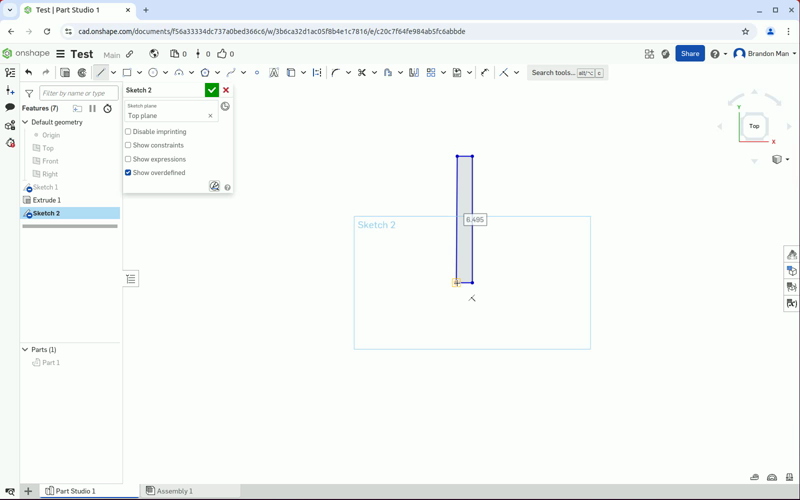
scroll(-6)
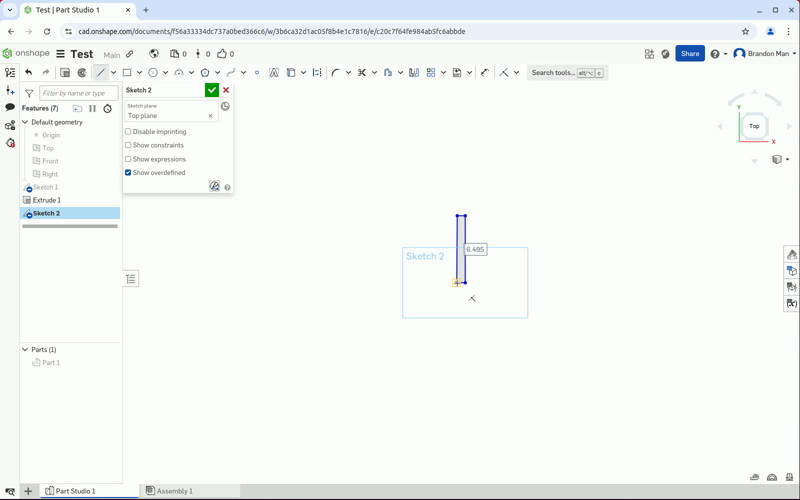
scroll(-6)
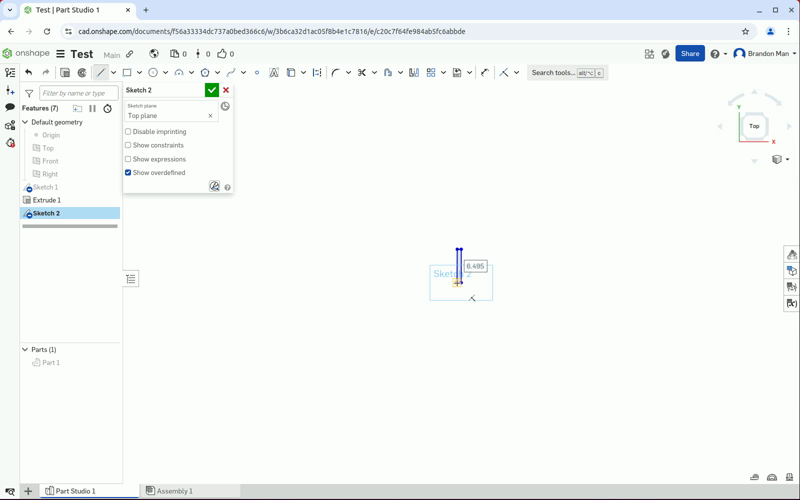
key(esc)
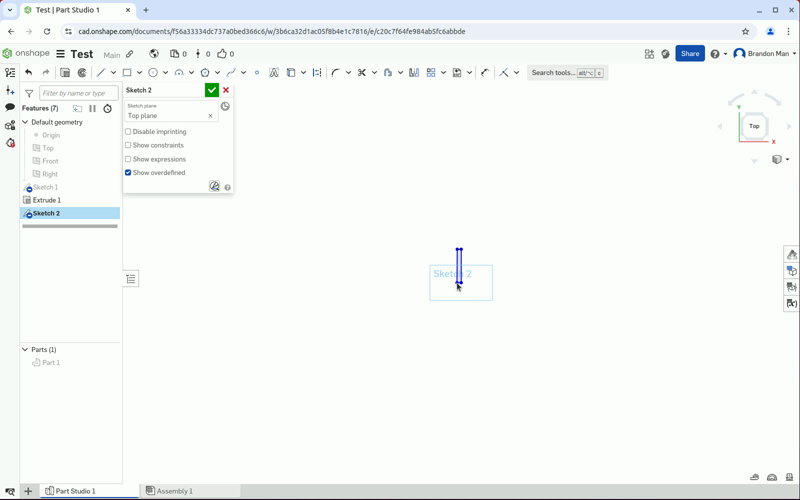
mouse_move(458, 257)
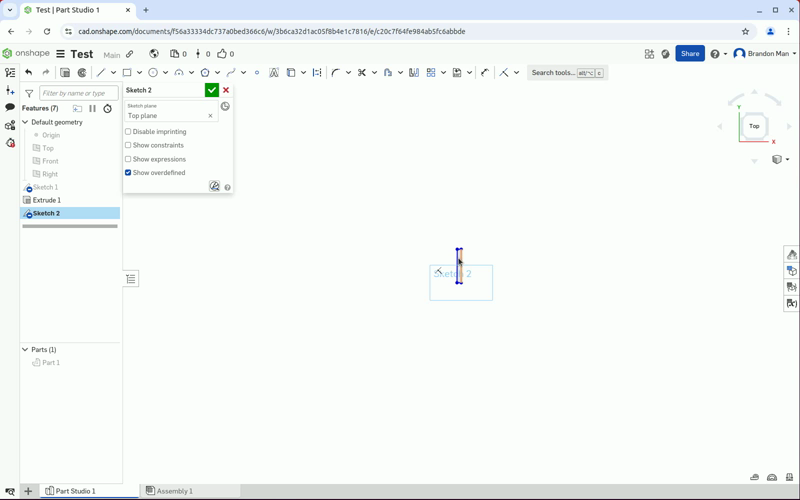
scroll(6)
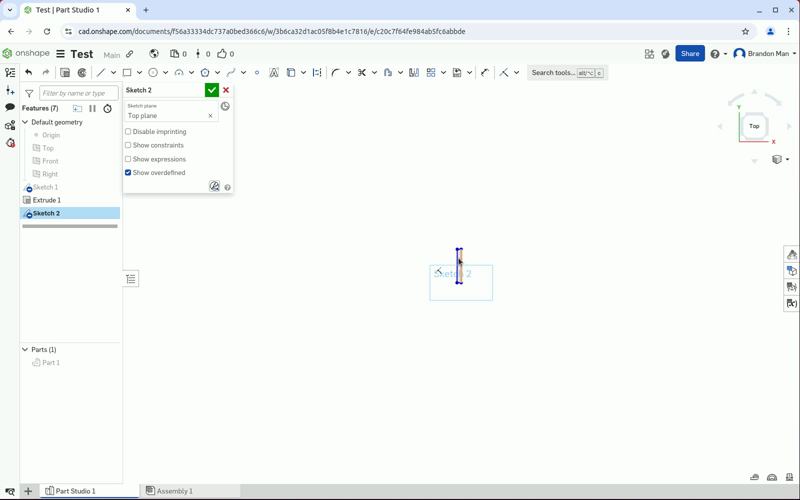
scroll(6)
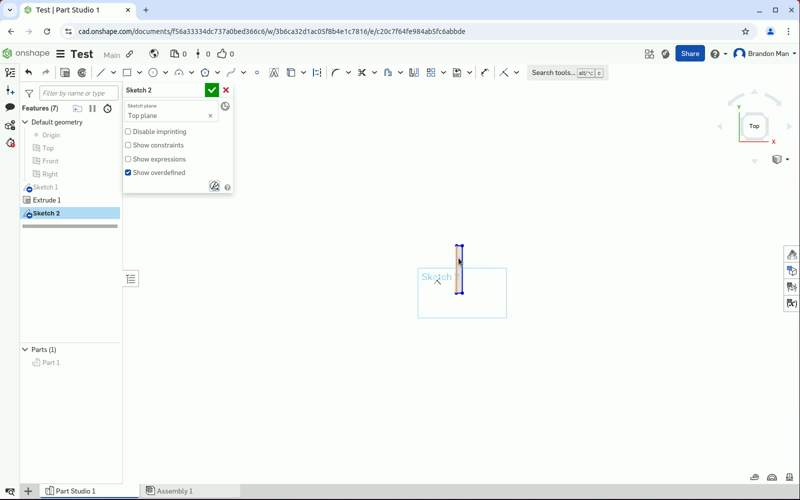
scroll(6)
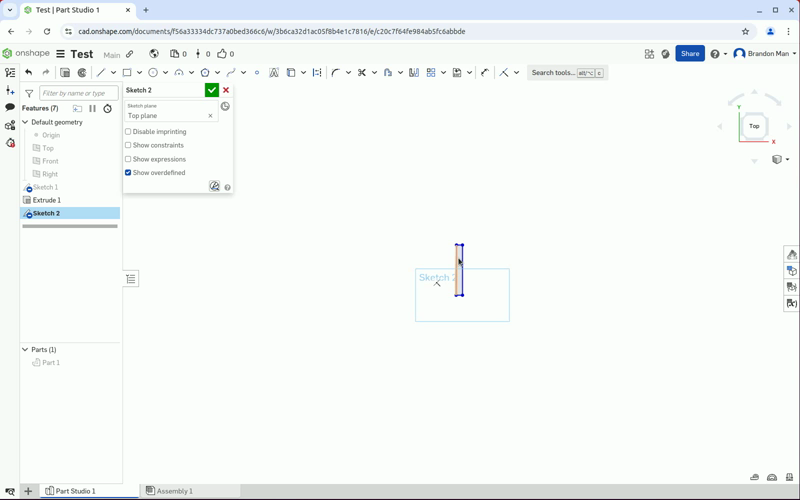
scroll(6)
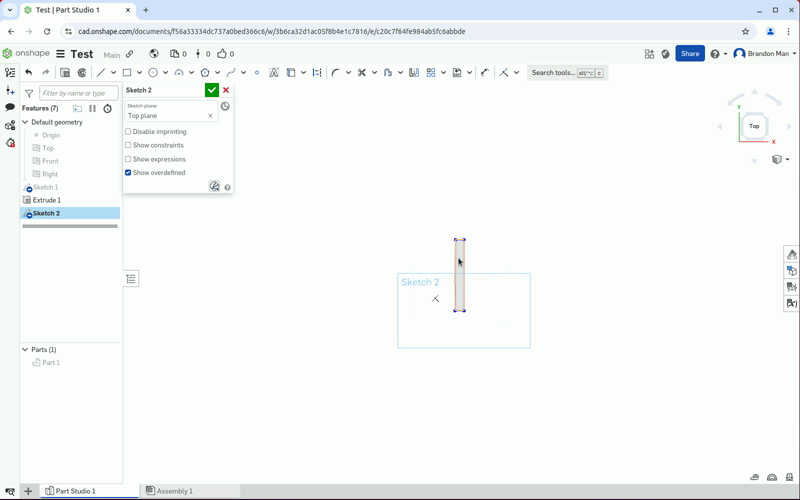
scroll(6)
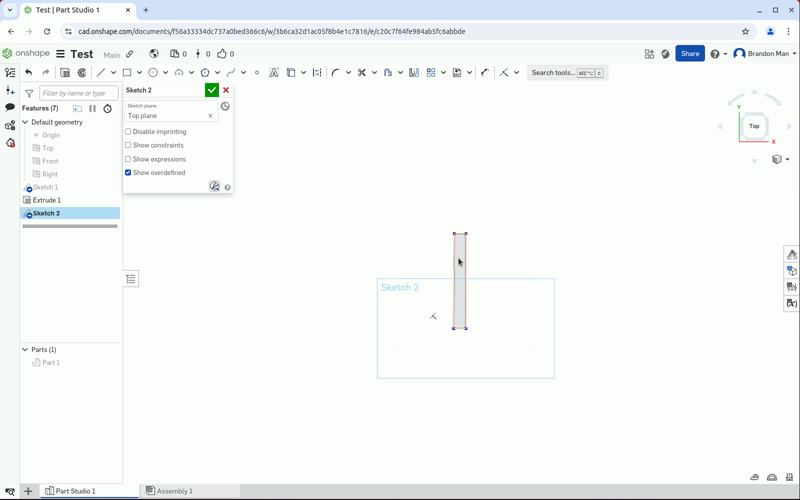
scroll(6)
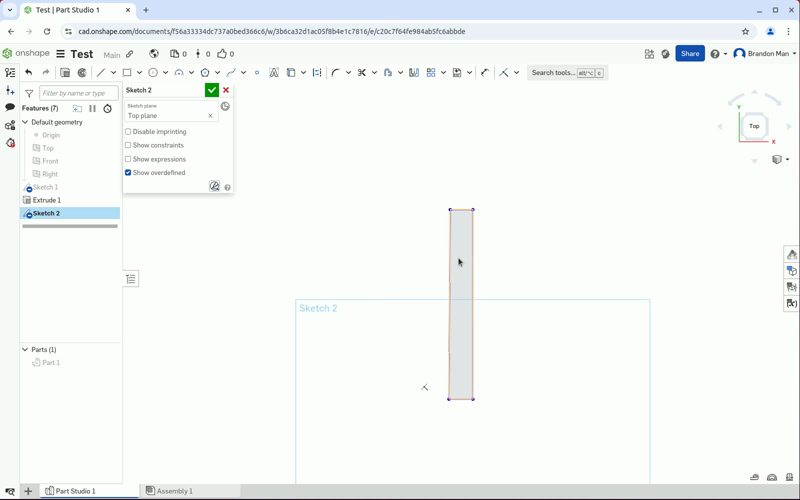
scroll(6)
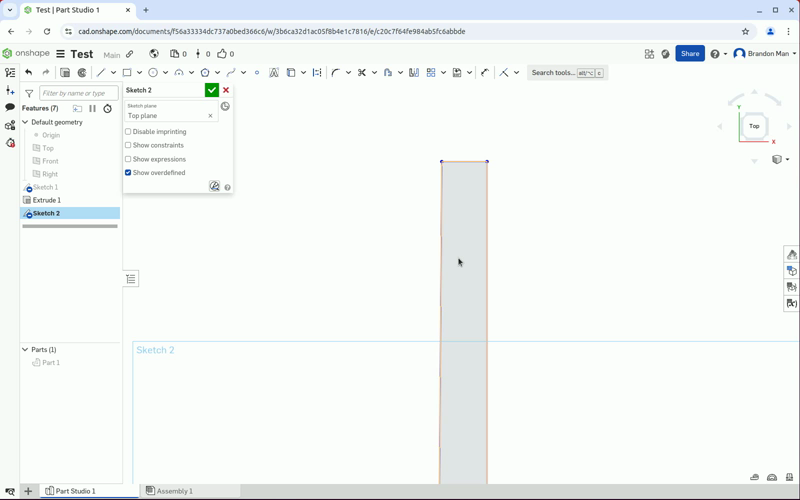
click(458, 257)
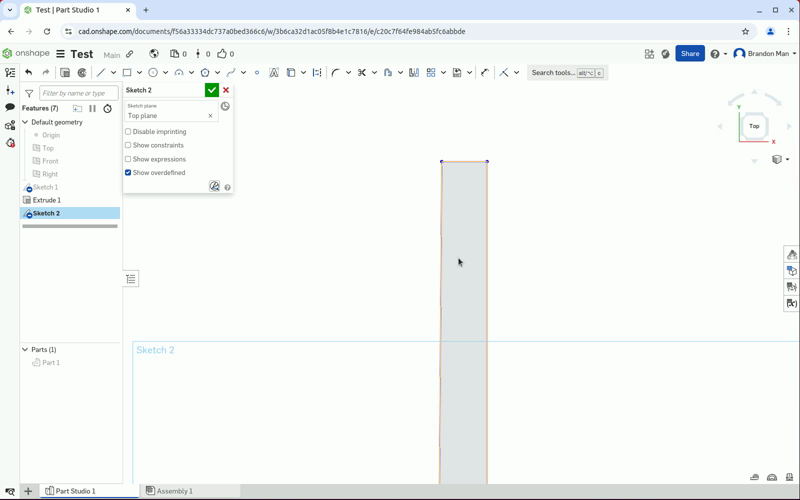
scroll(-6)
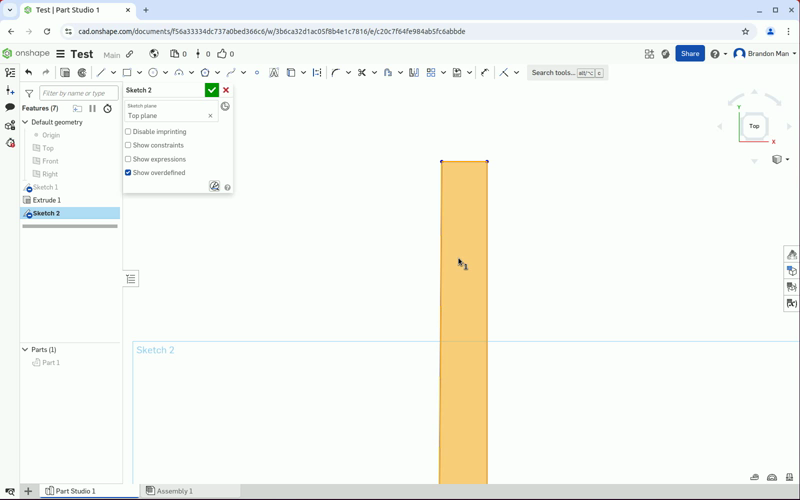
scroll(-6)
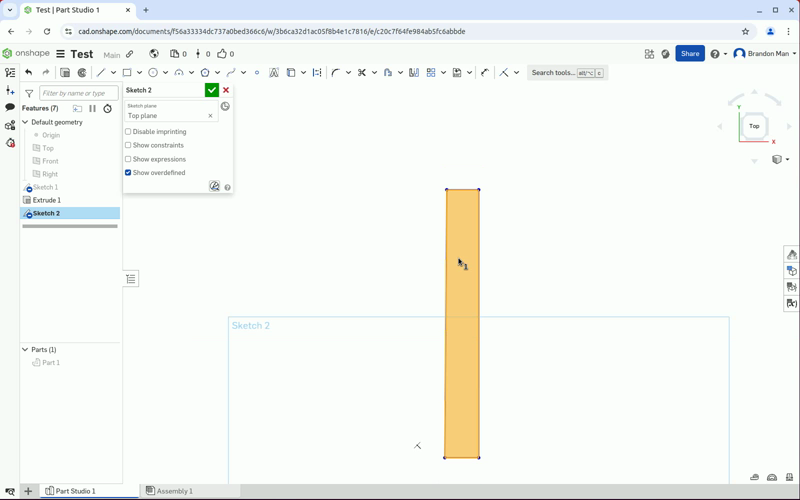
scroll(-6)
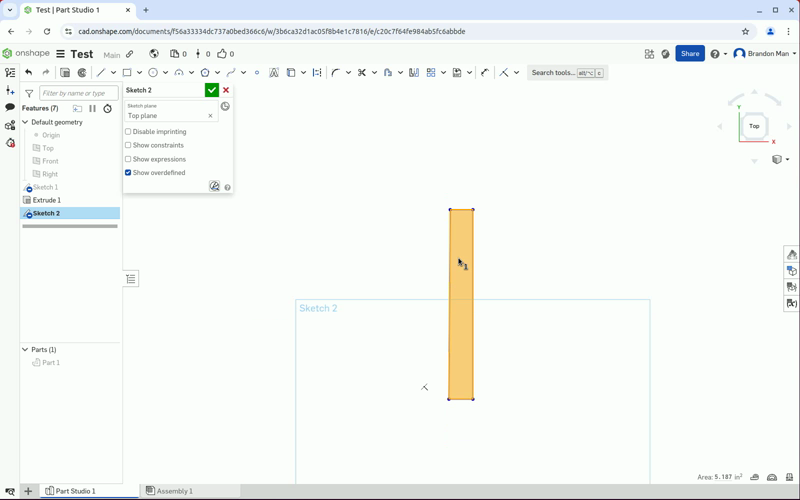
scroll(-6)
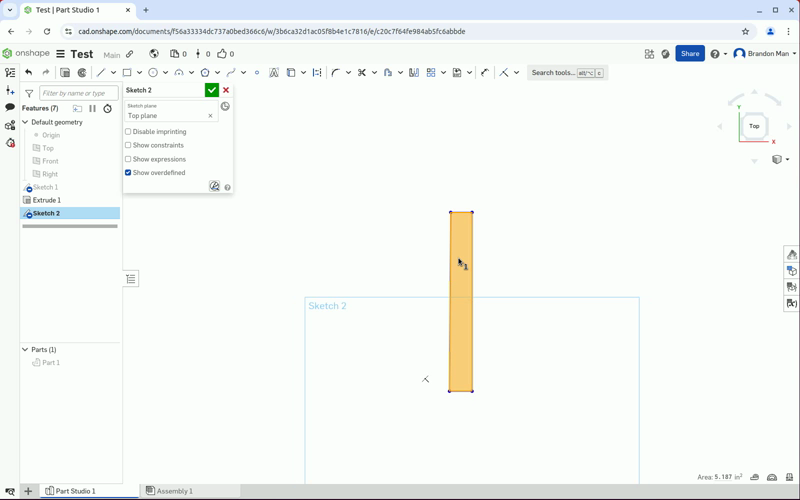
scroll(-6)
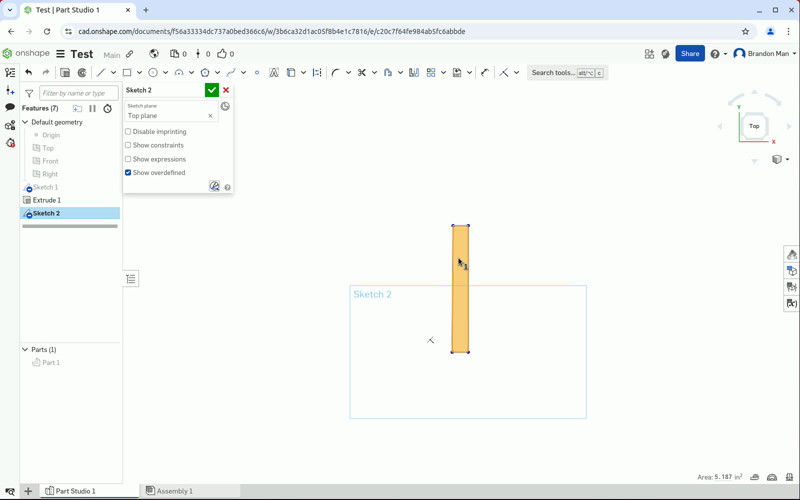
scroll(-6)
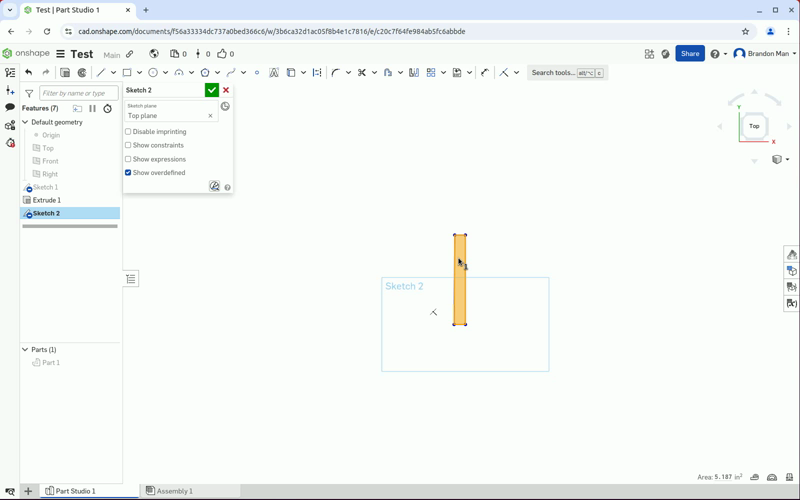
scroll(-6)
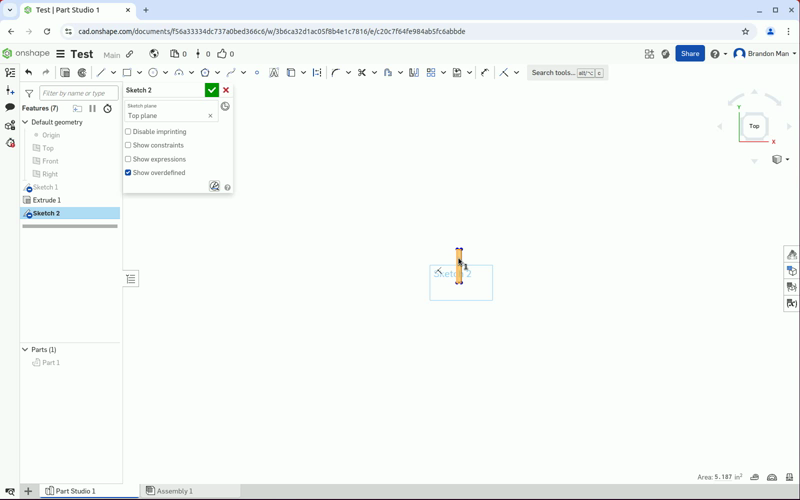
mouse_move(73, 352)
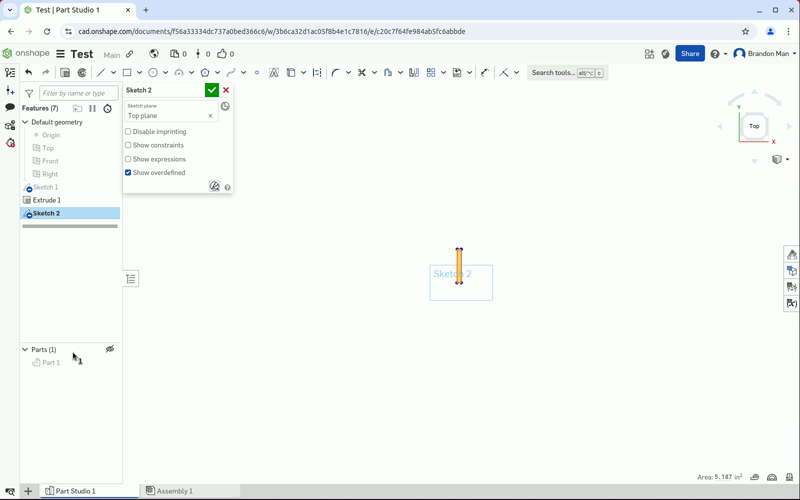
key(shift+y)
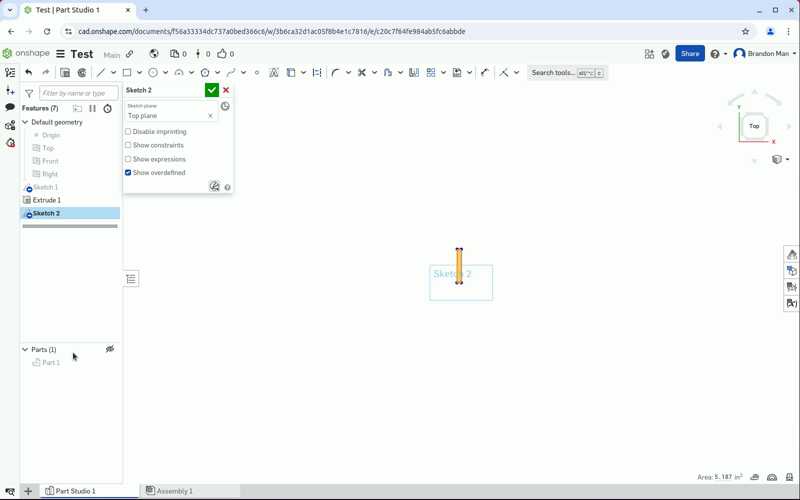
key(shift+e)
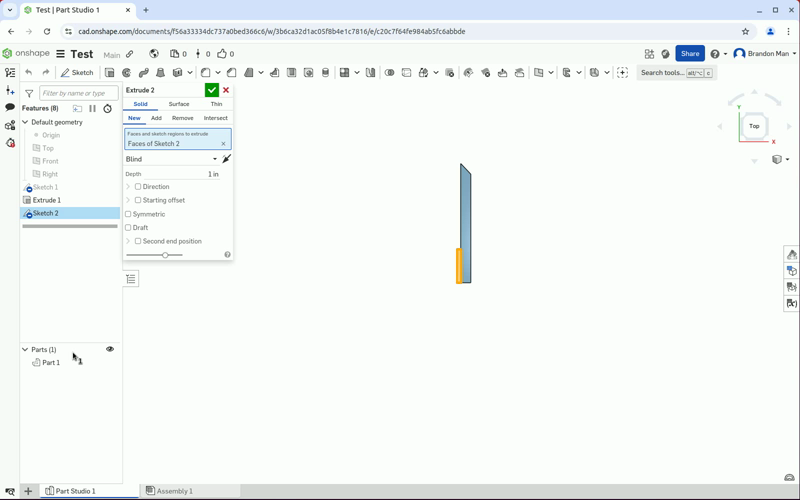
mouse_move(143, 106)
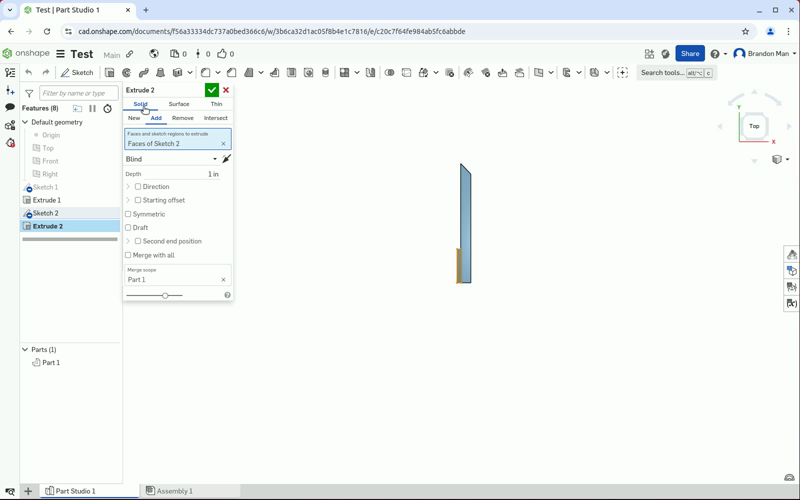
click(143, 106)
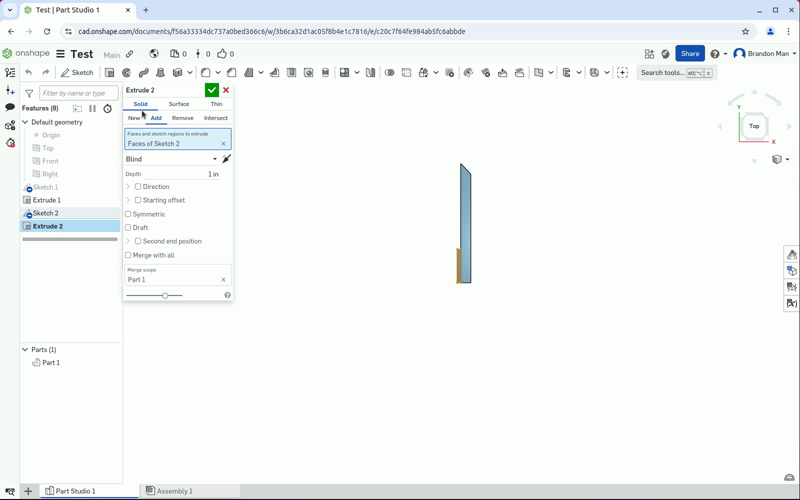
mouse_move(137, 120)
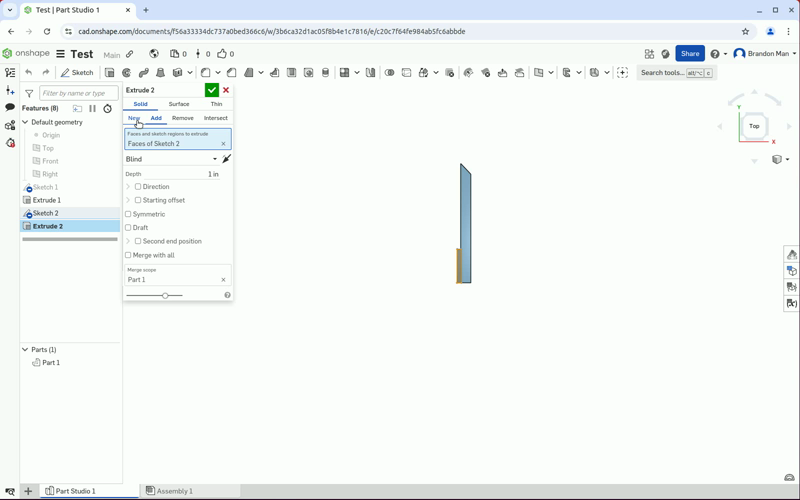
click(137, 120)
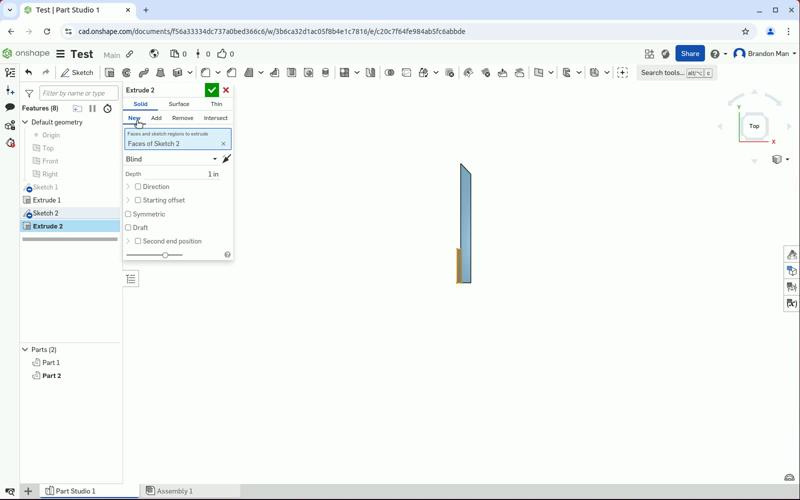
key(tab, 4)
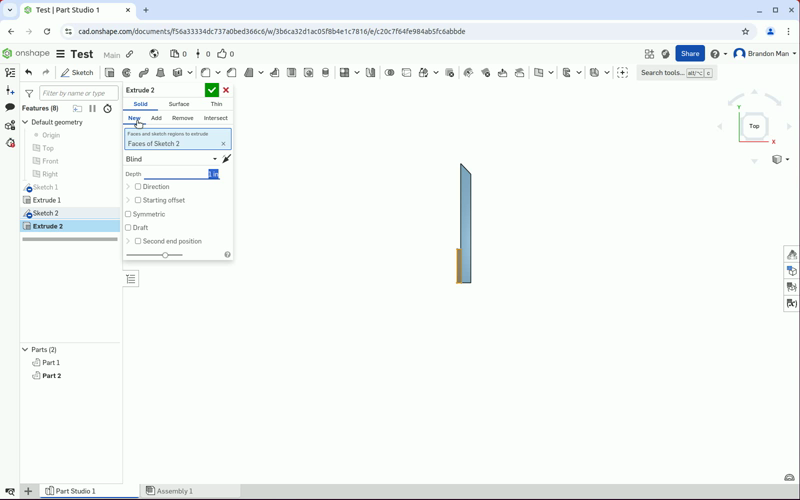
text(4.814)
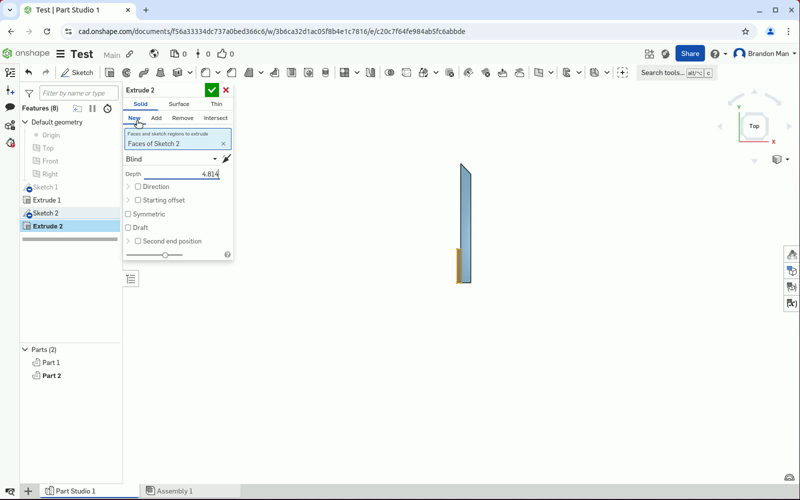
key(tab, 3)
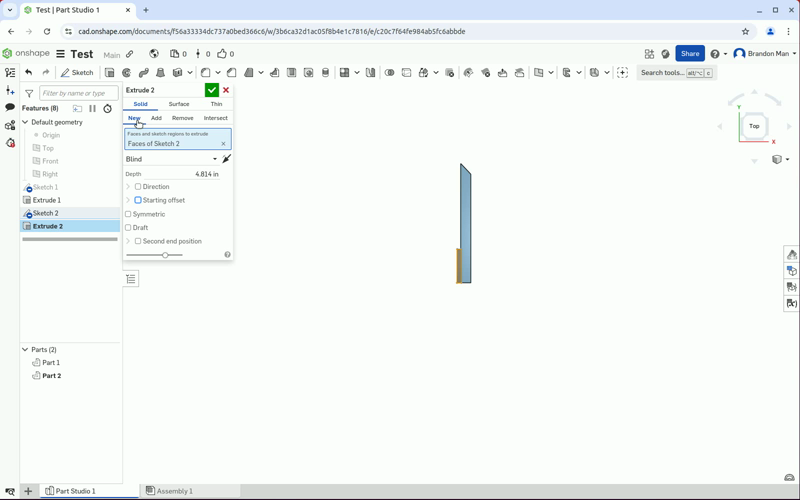
key(tab, 2)
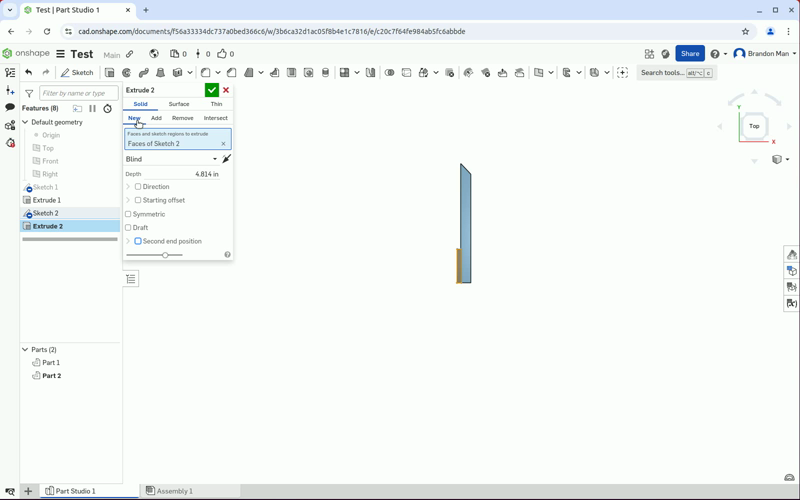
key(space)
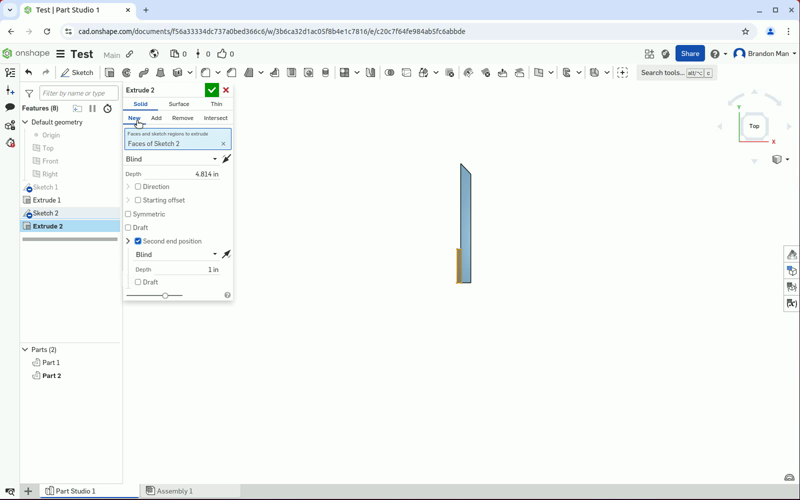
key(tab, 3)
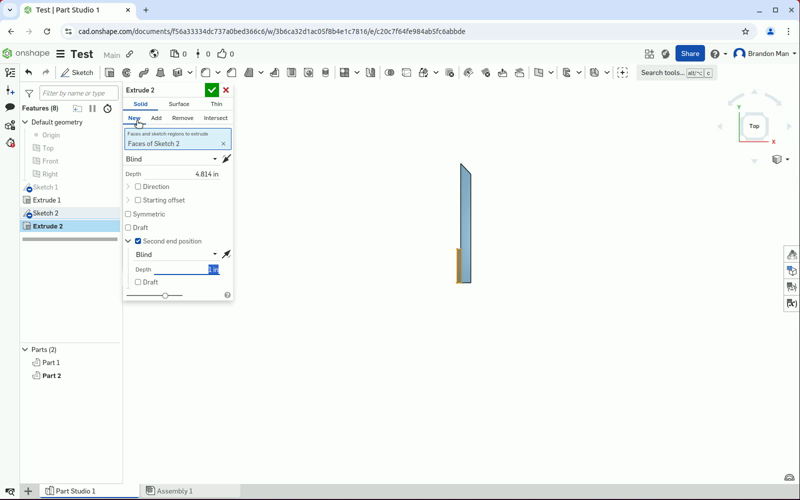
text(-2.889)
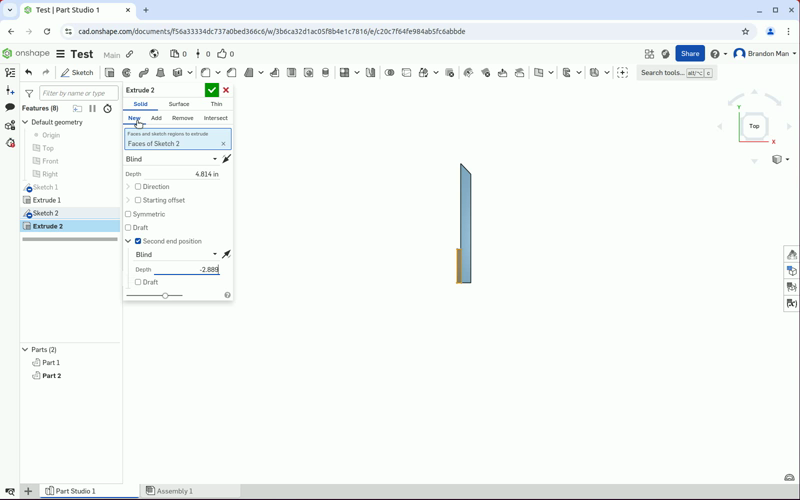
key(enter)
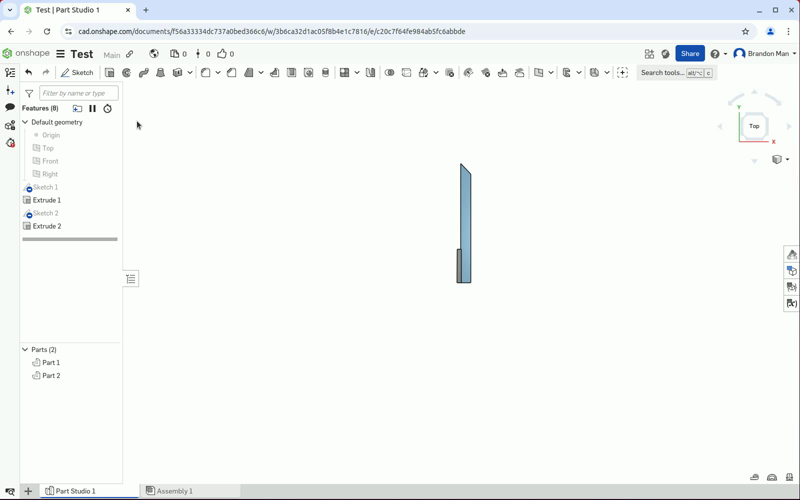
key(shift+h)
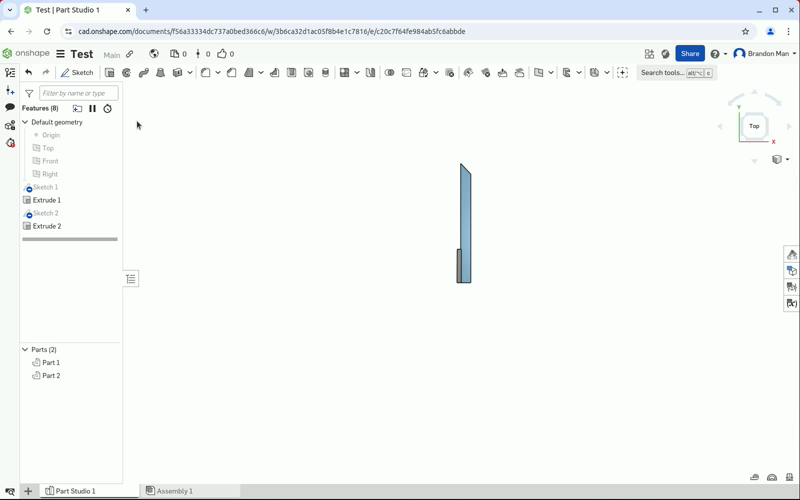
key(shift+h)
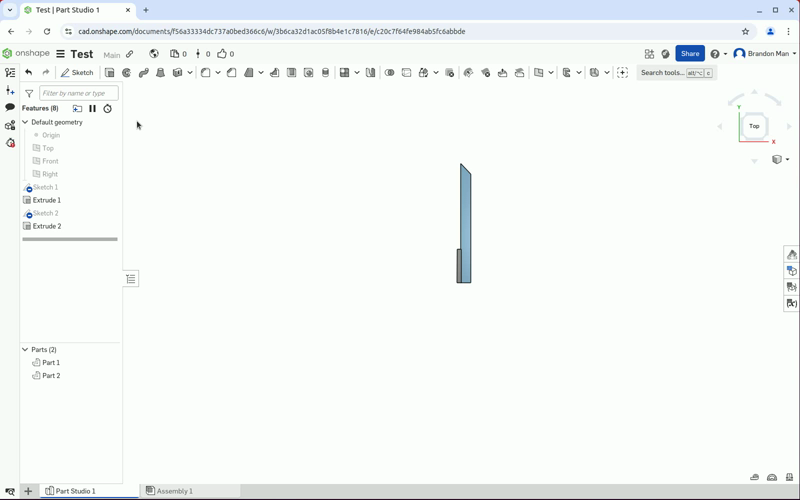
mouse_move(73, 189)
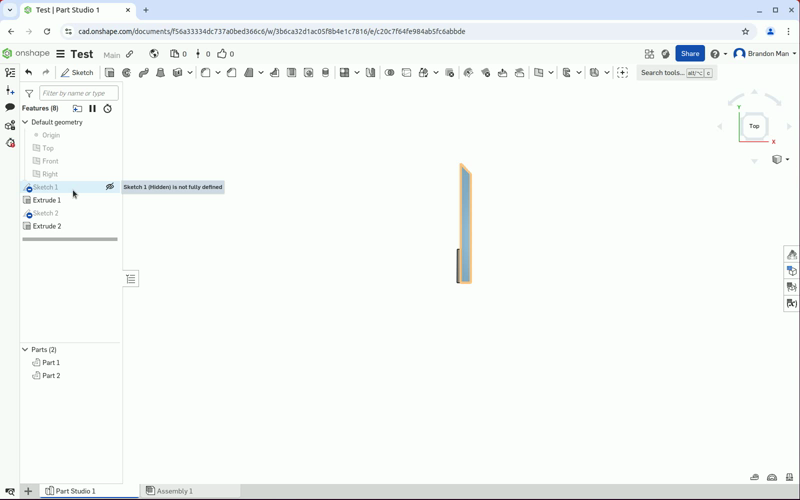
click(73, 189)
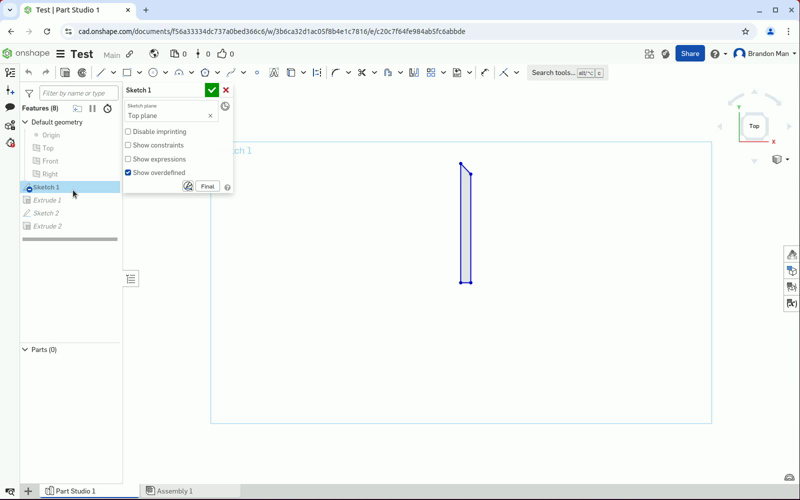
mouse_move(229, 92)
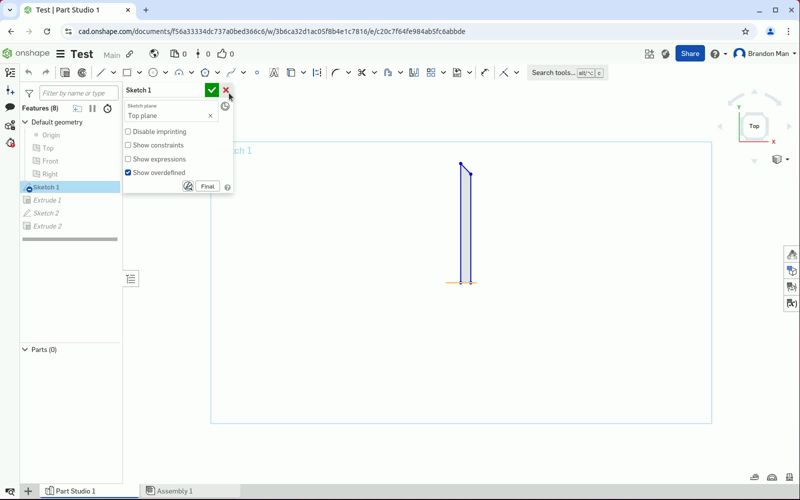
click(229, 92)
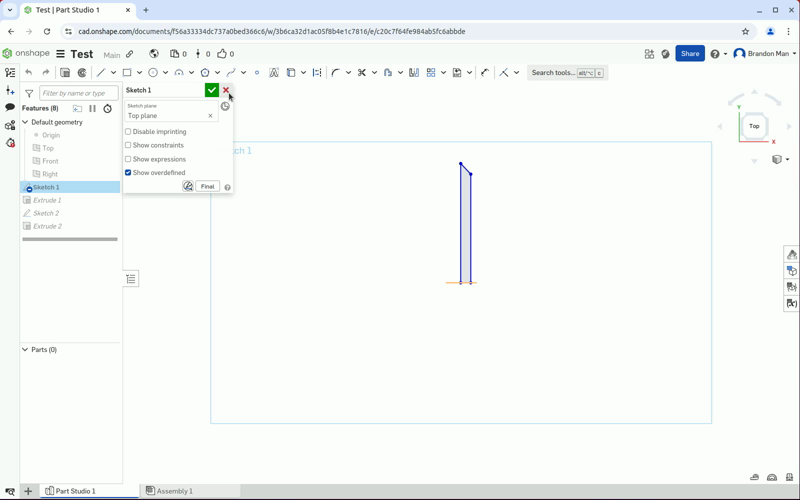
key(shift+s)
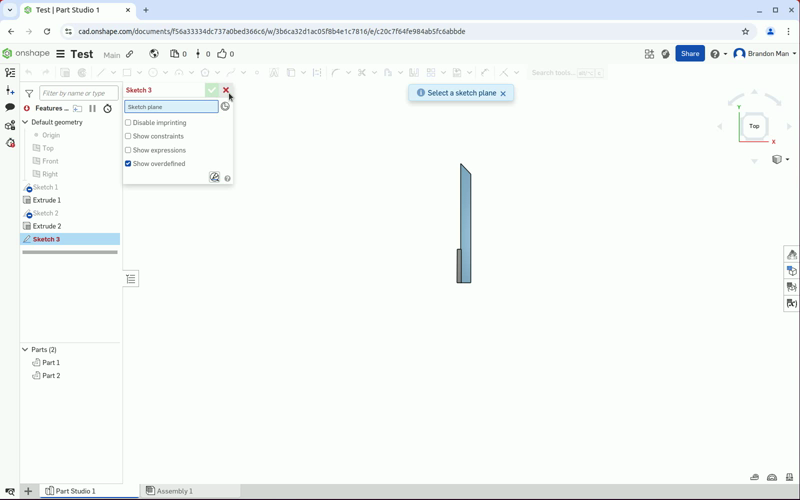
mouse_move(73, 150)
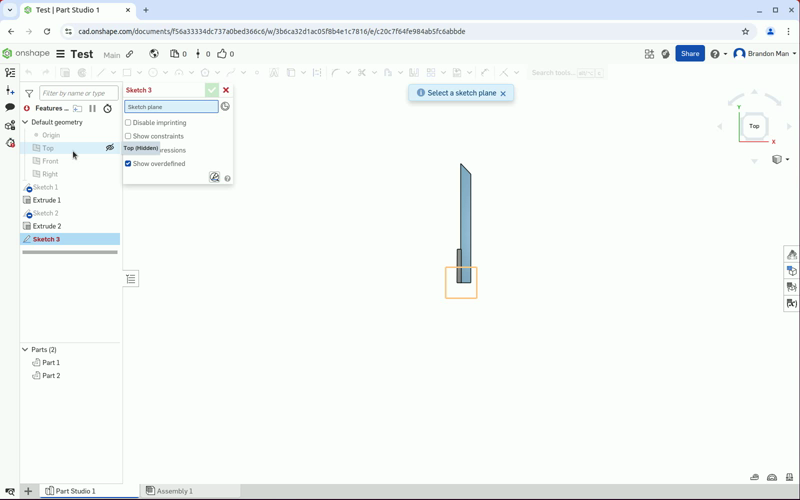
click(73, 150)
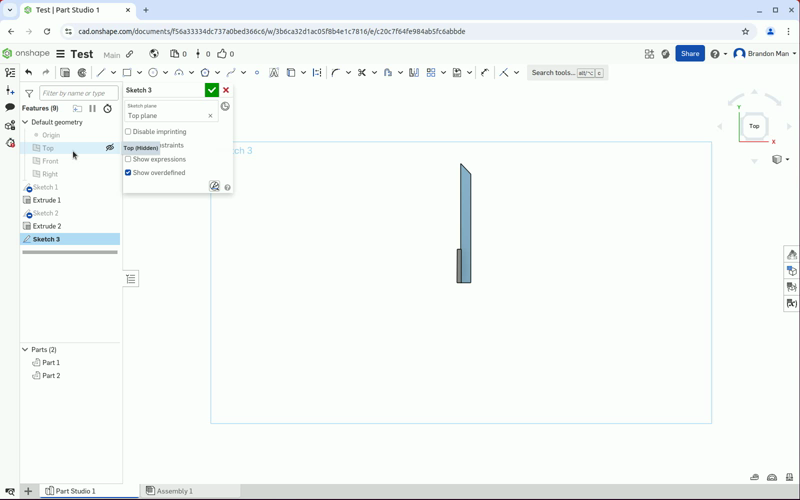
mouse_move(73, 352)
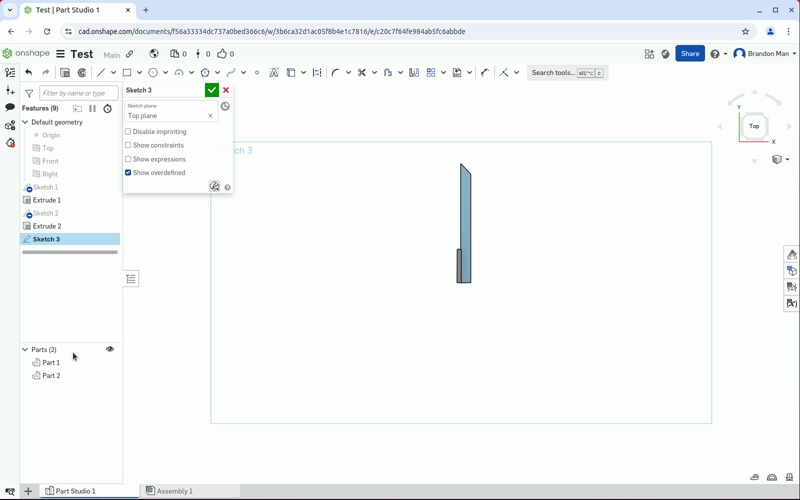
key(y)
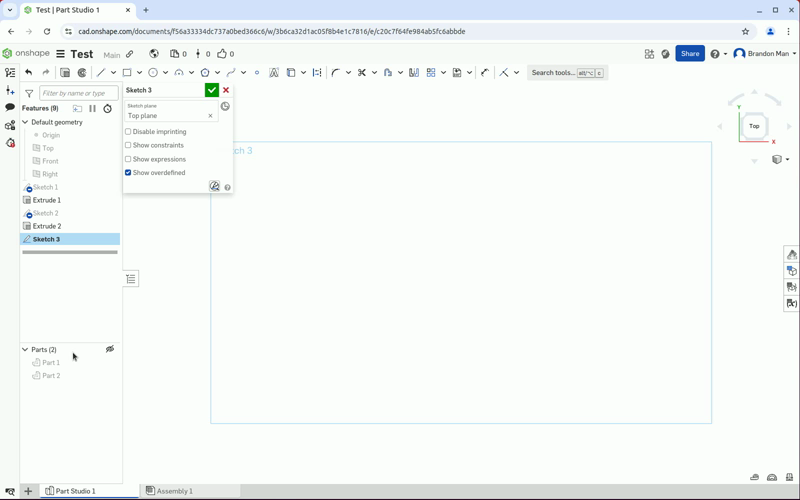
key(l)
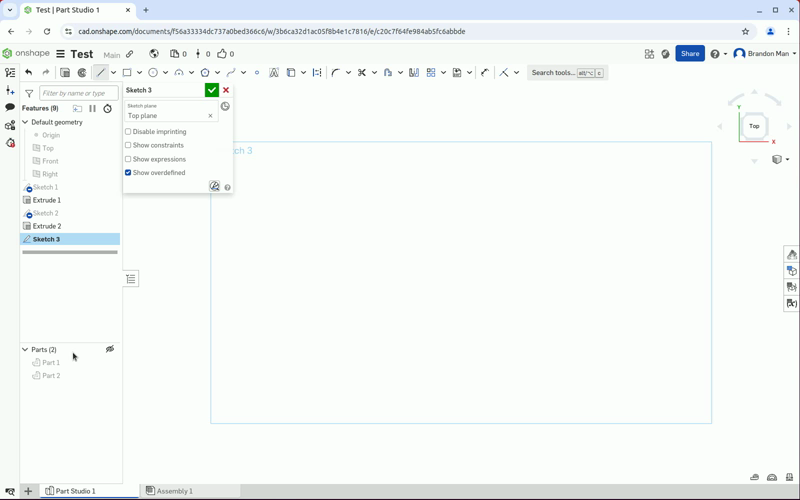
key_down(shift)
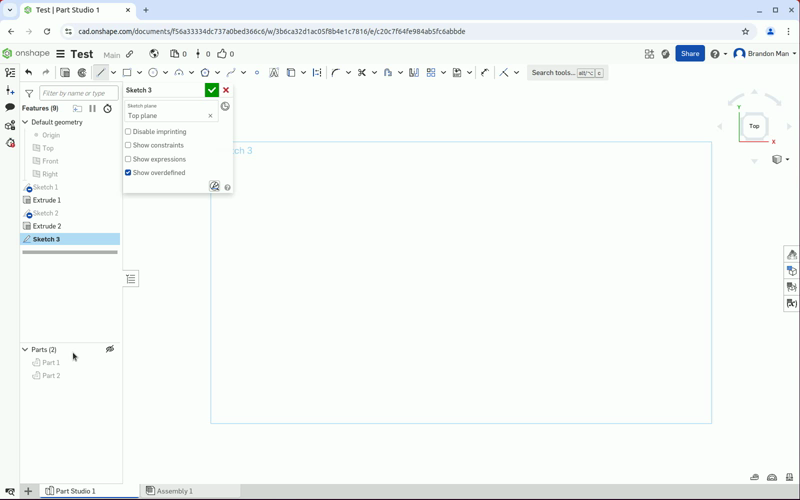
mouse_move(457, 240)
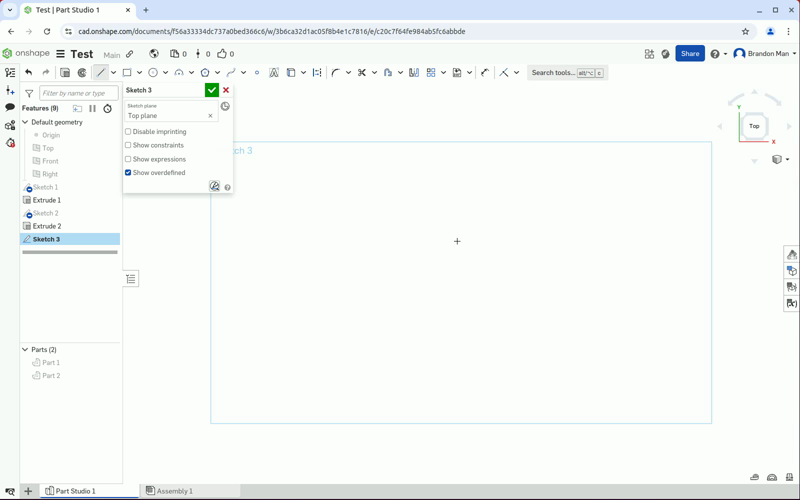
click(457, 240)
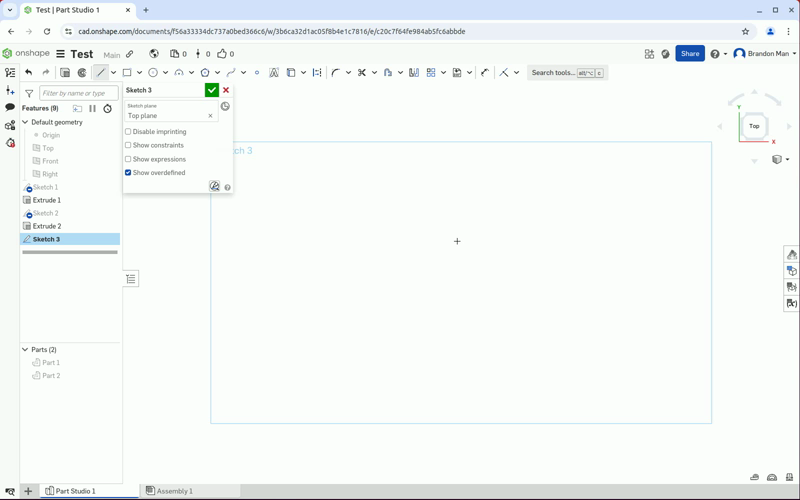
key_up(shift)
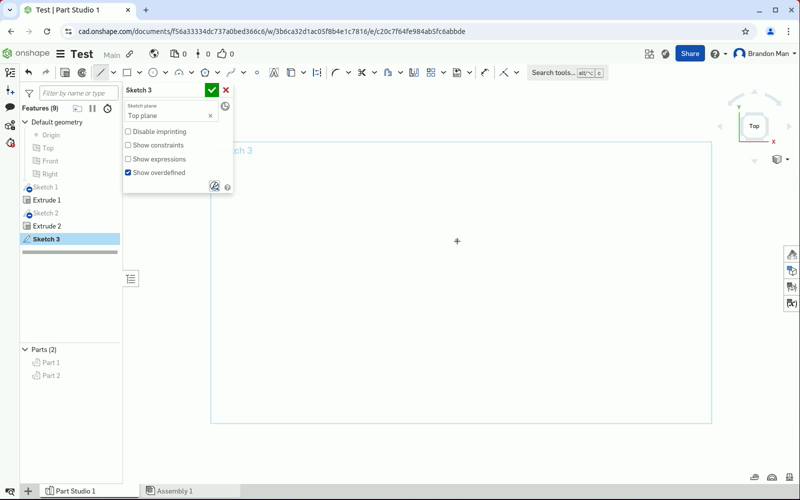
key_down(shift)
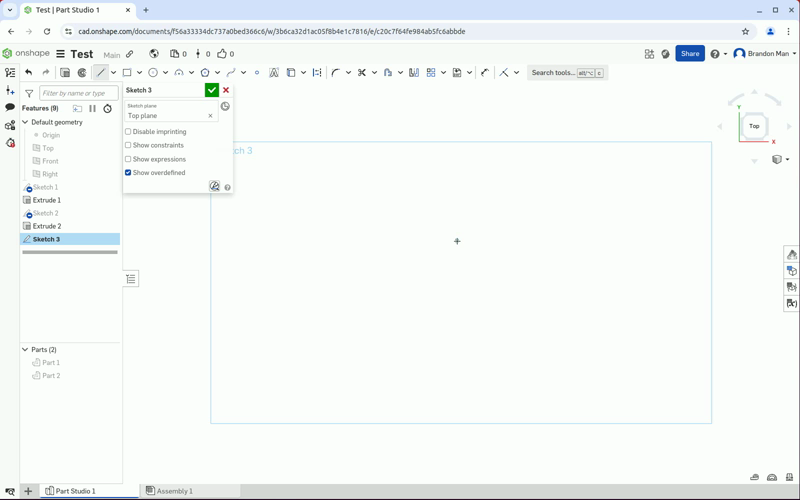
mouse_move(487, 240)
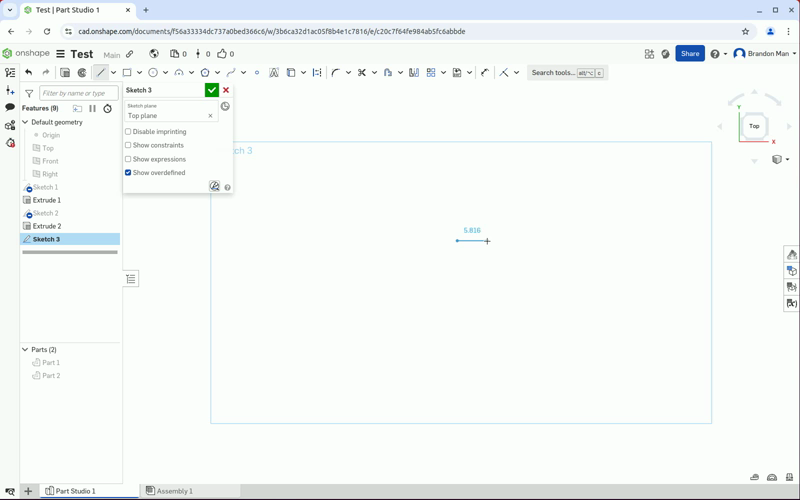
mouse_move(461, 240)
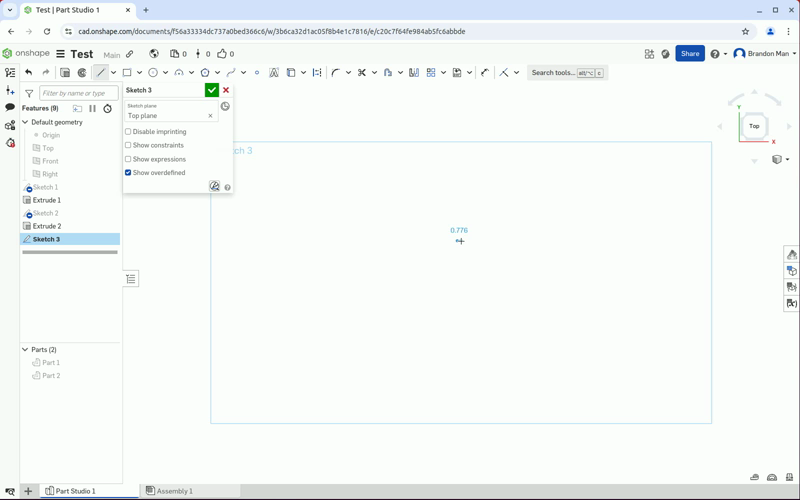
scroll(6)
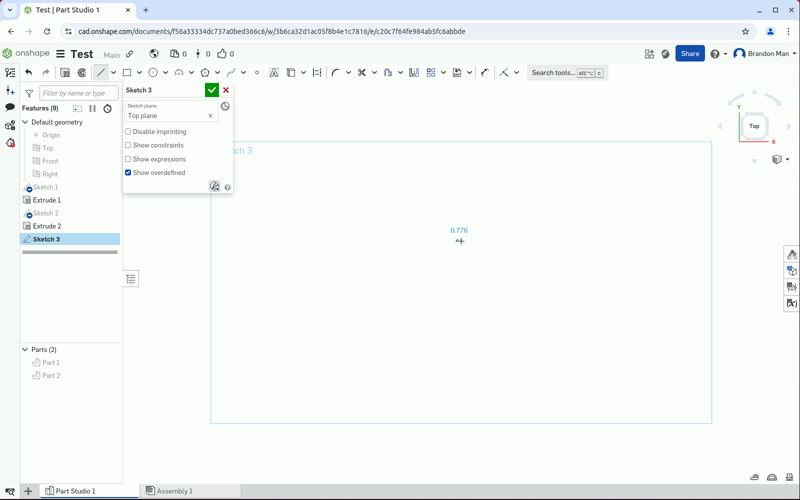
scroll(6)
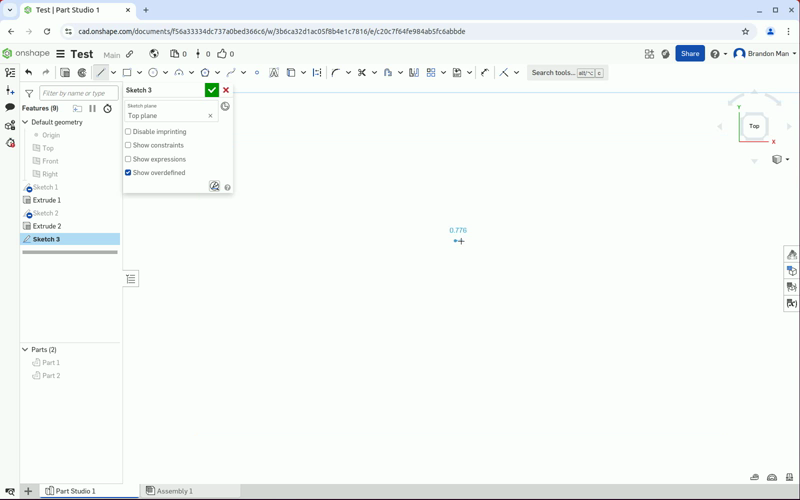
scroll(6)
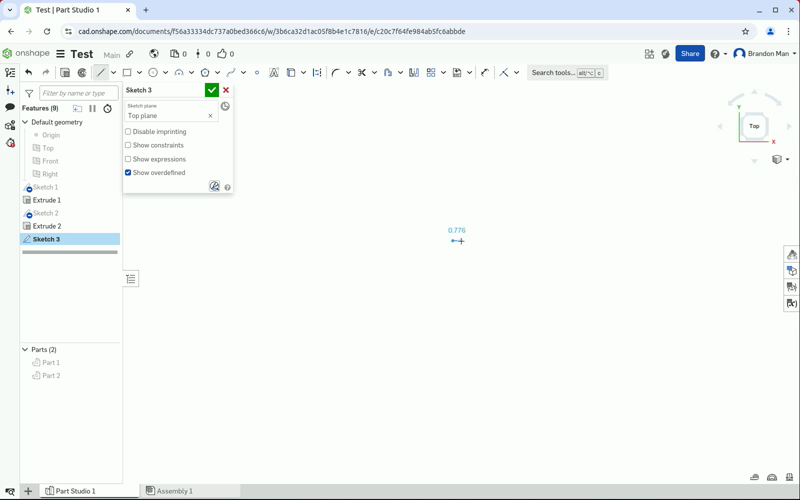
scroll(6)
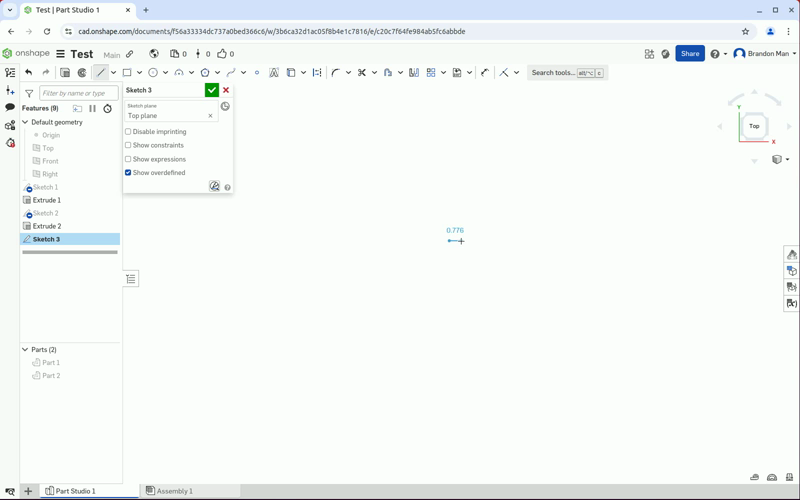
scroll(6)
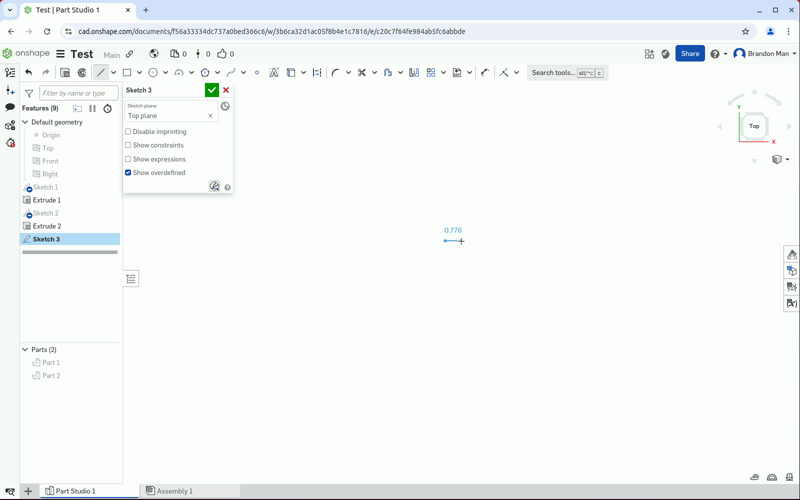
scroll(6)
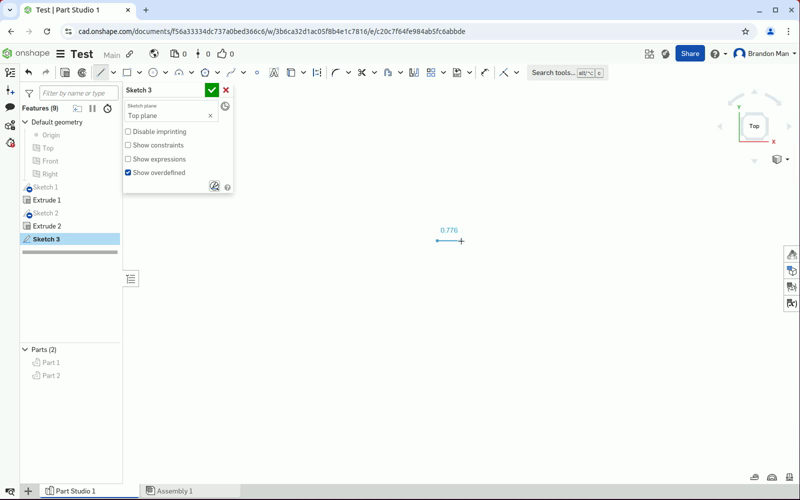
scroll(6)
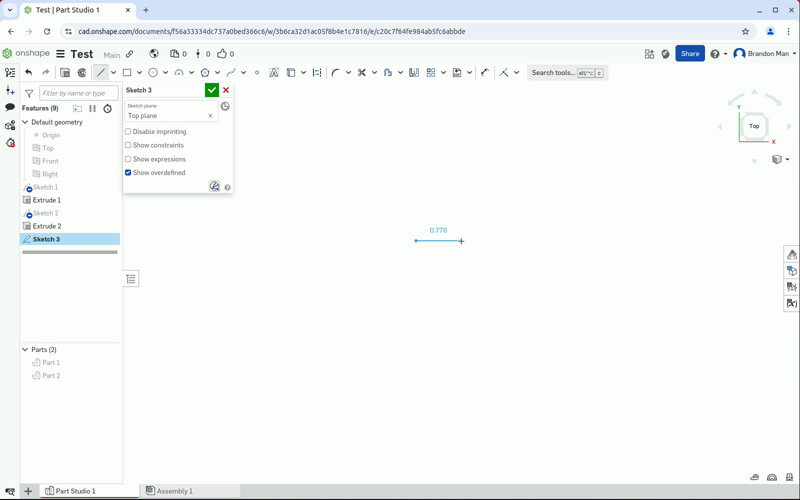
click(461, 240)
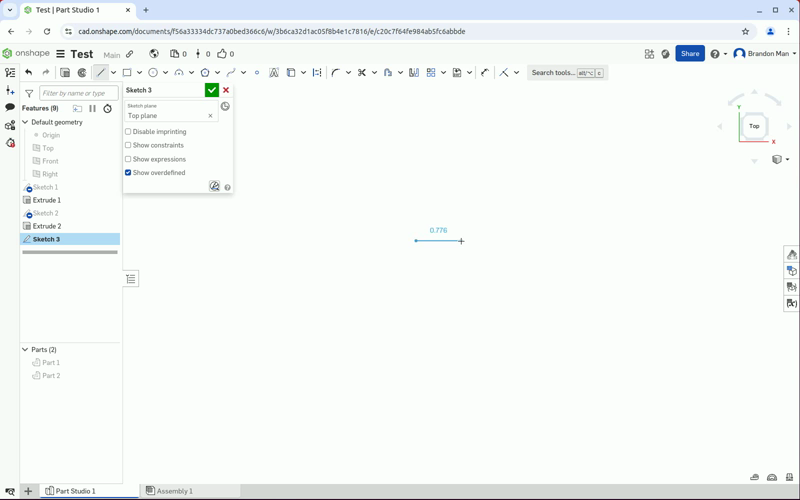
scroll(-6)
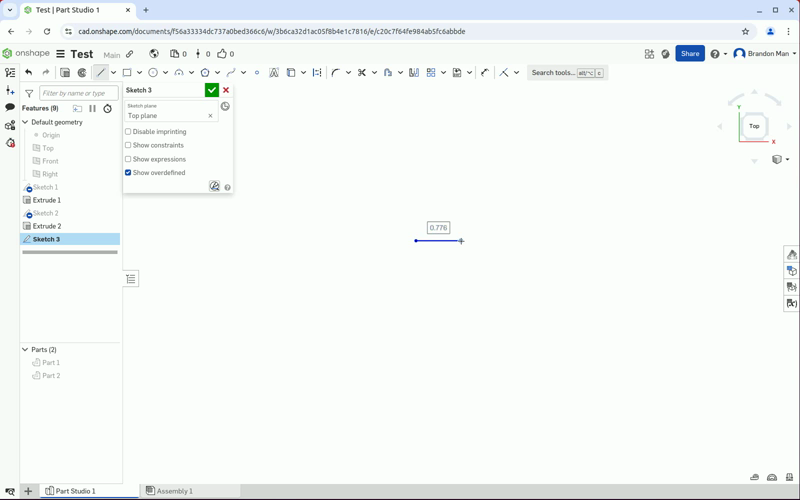
scroll(-6)
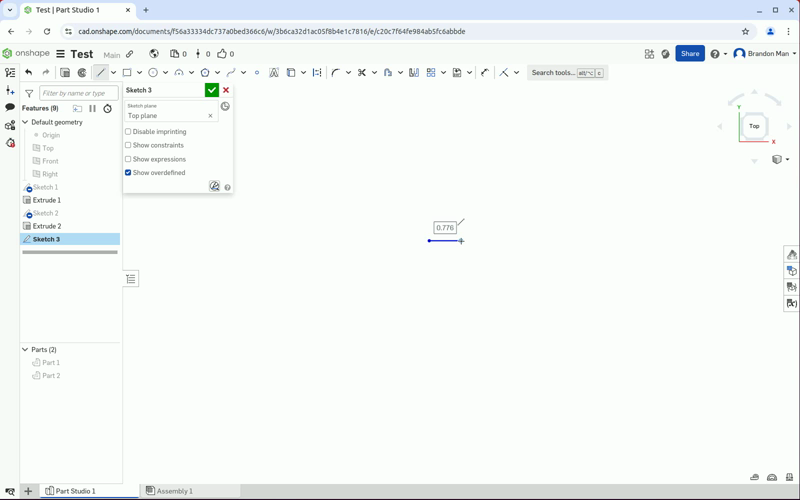
scroll(-6)
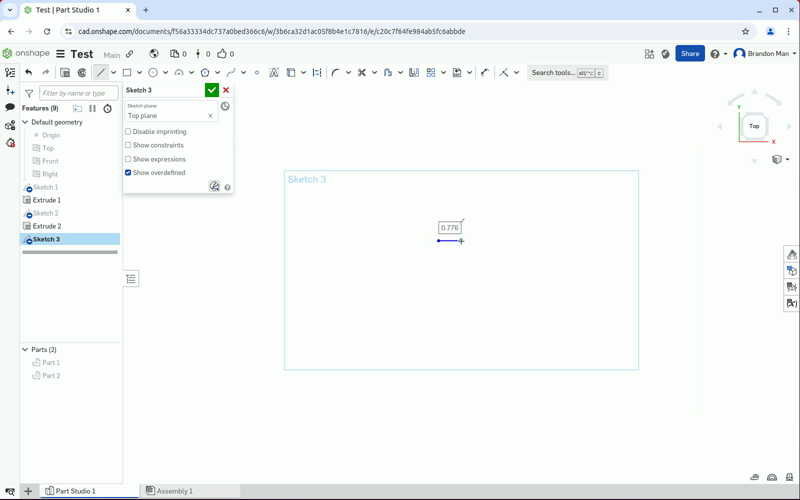
scroll(-6)
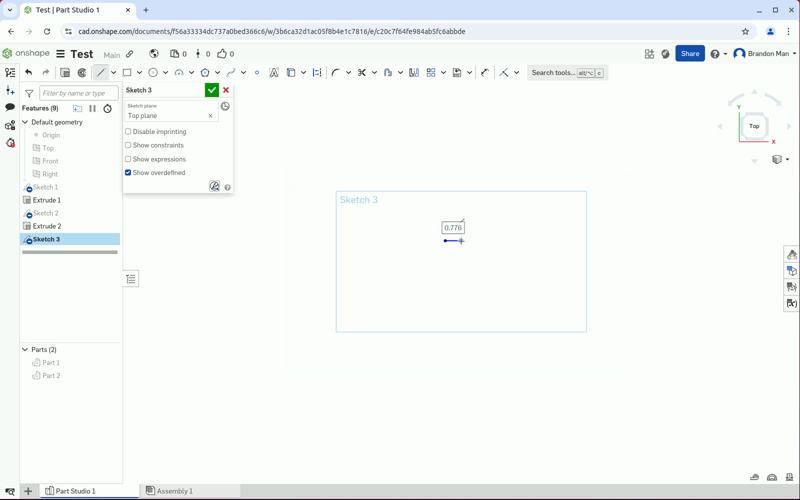
scroll(-6)
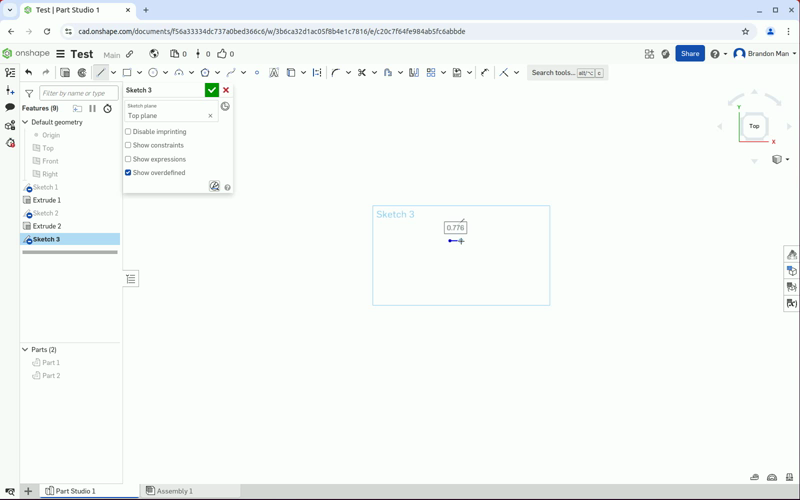
scroll(-6)
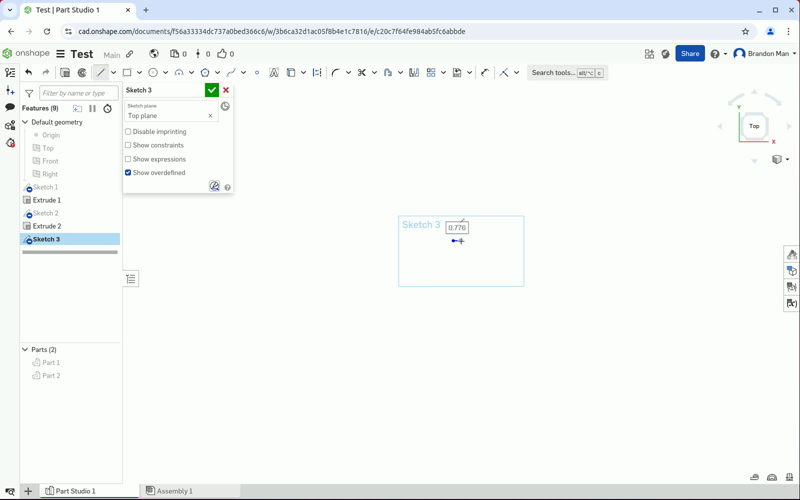
scroll(-6)
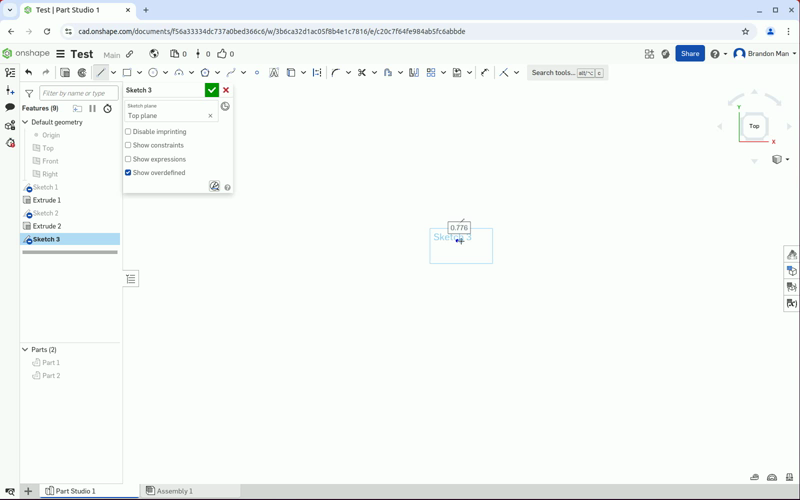
key_up(shift)
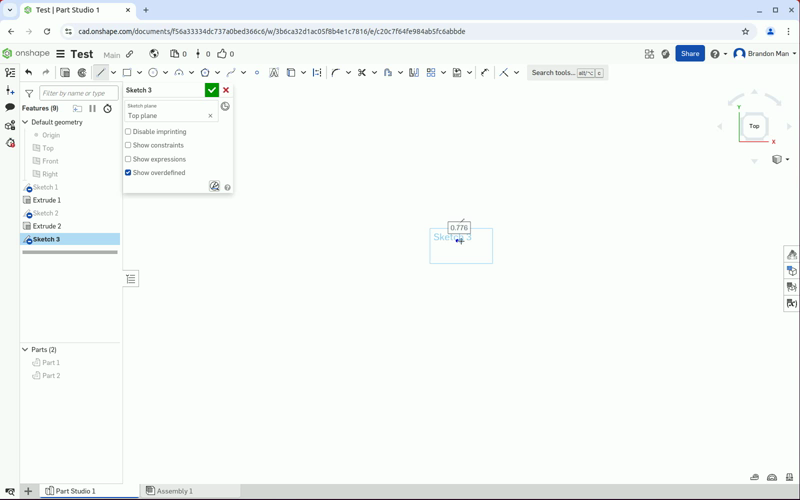
key_down(shift)
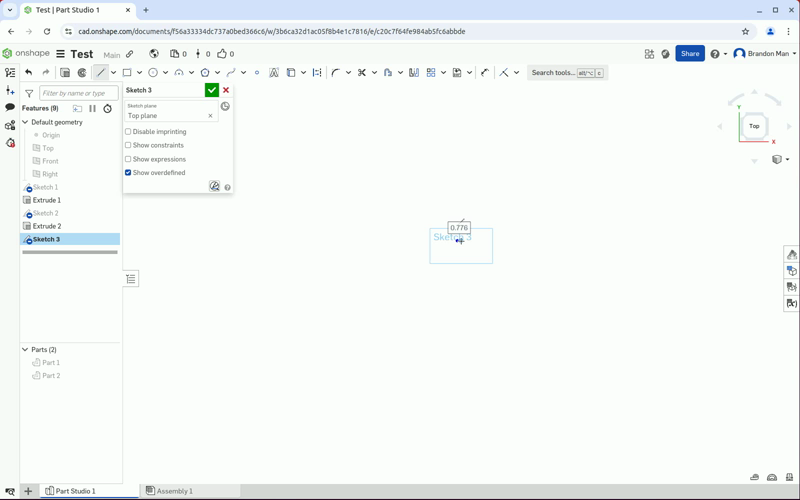
mouse_move(491, 240)
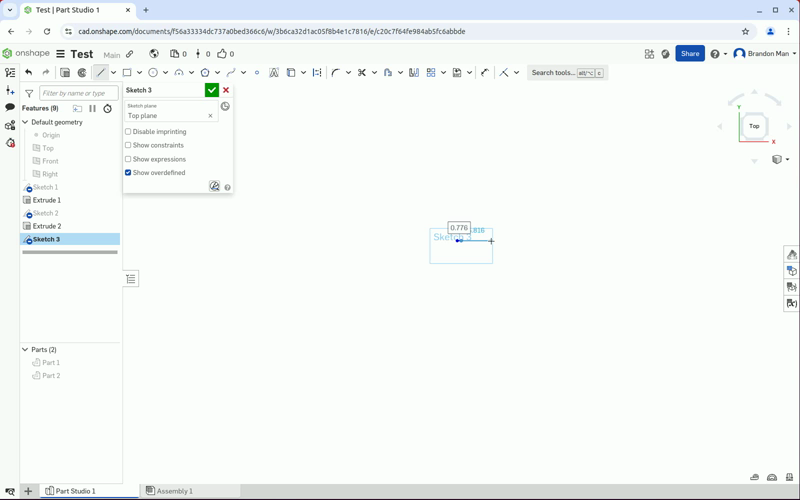
mouse_move(461, 219)
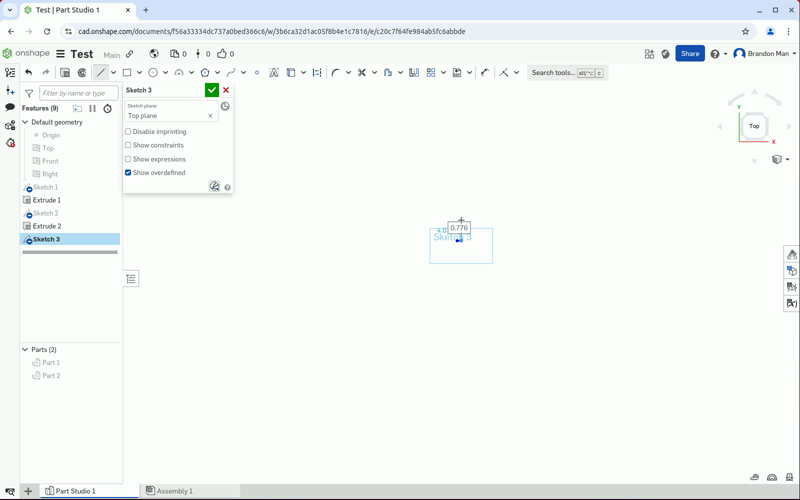
click(461, 219)
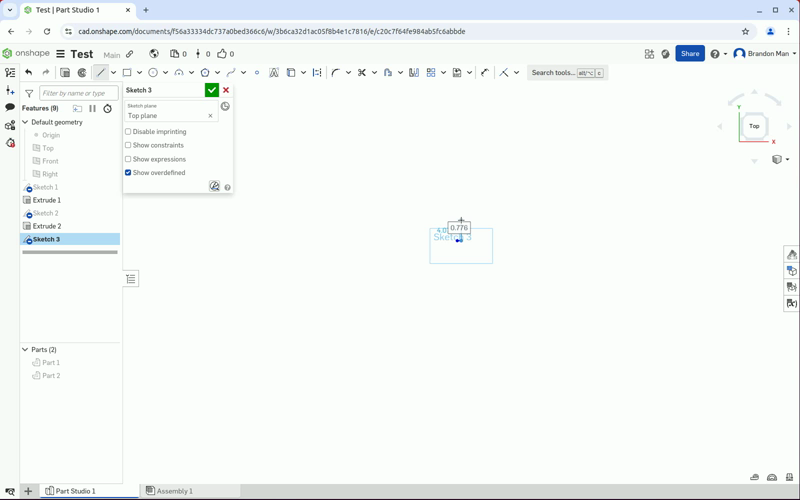
key_up(shift)
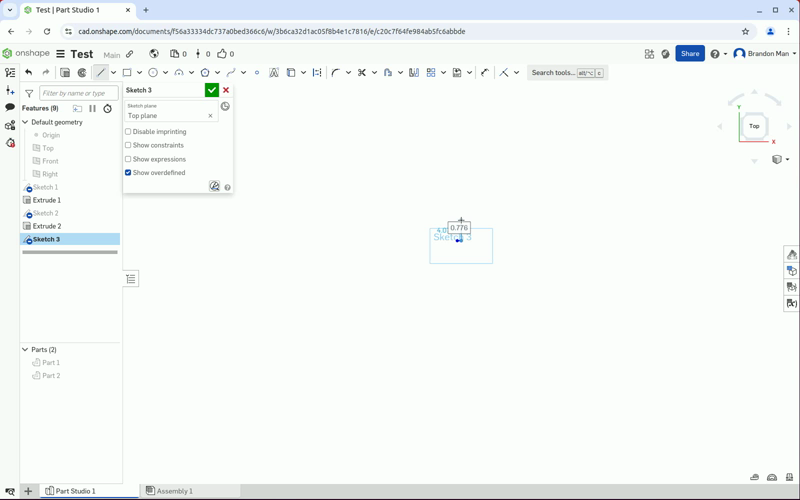
key_down(shift)
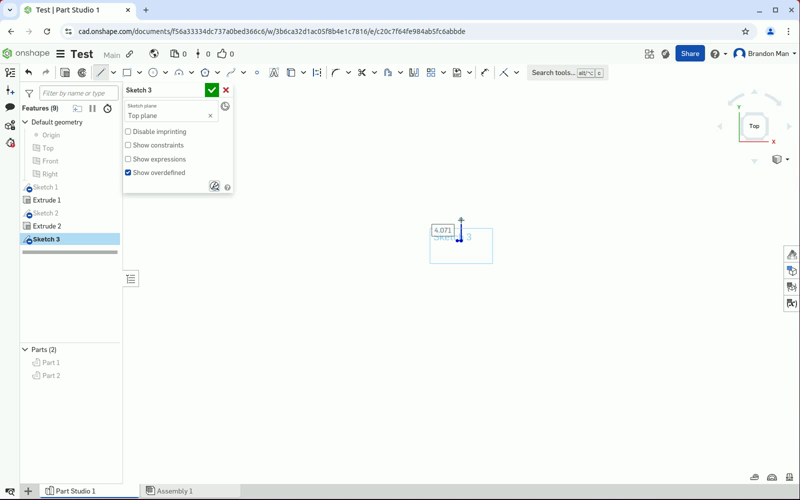
mouse_move(491, 219)
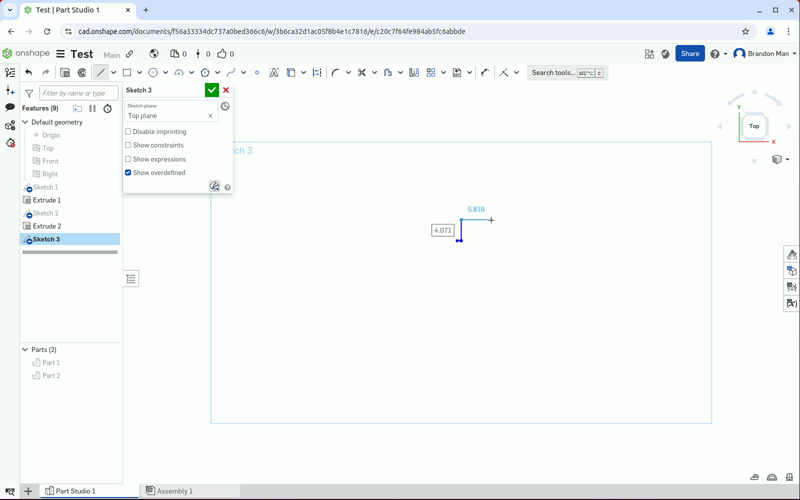
mouse_move(457, 219)
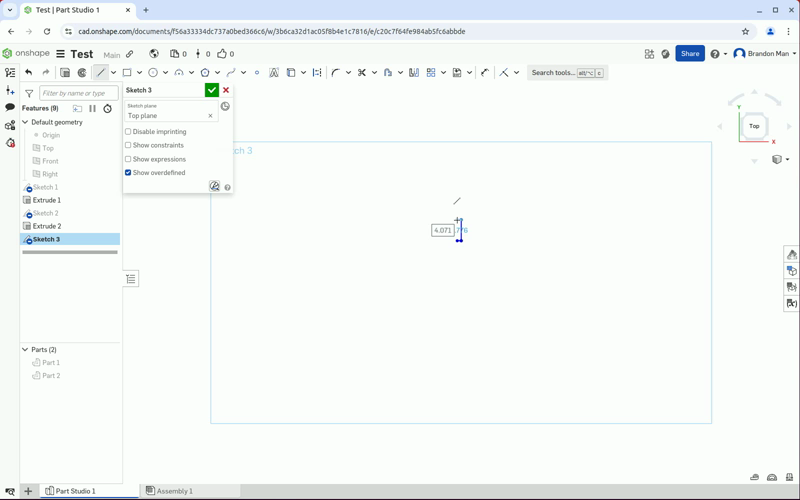
scroll(6)
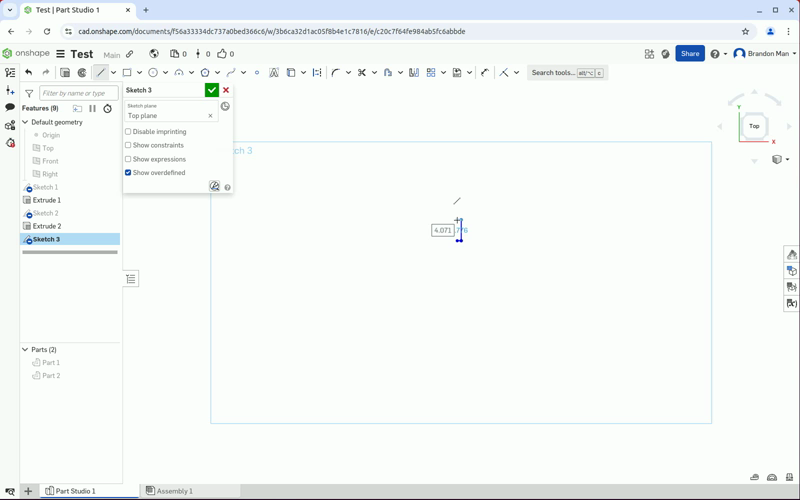
scroll(6)
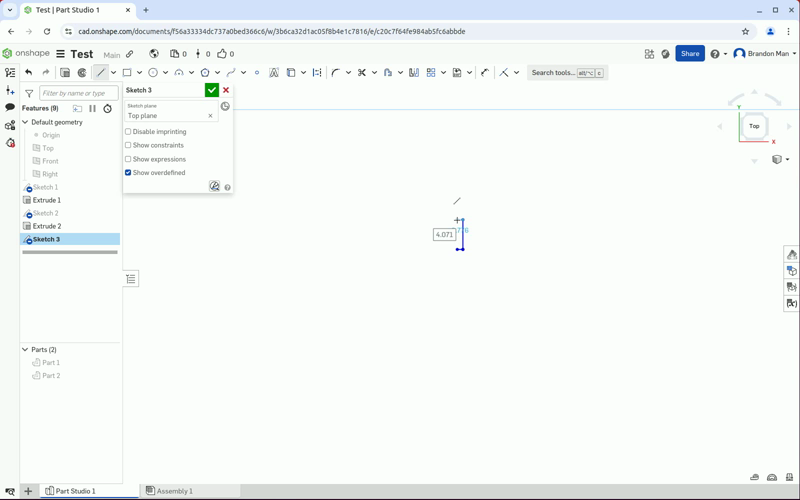
scroll(6)
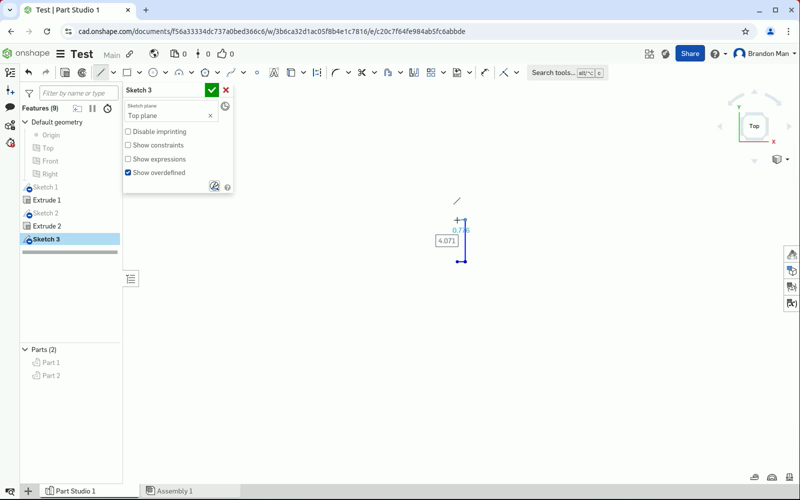
scroll(6)
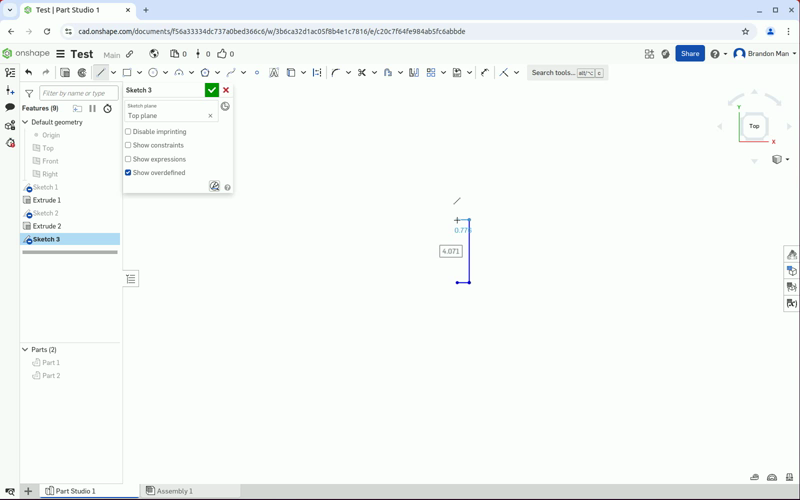
scroll(6)
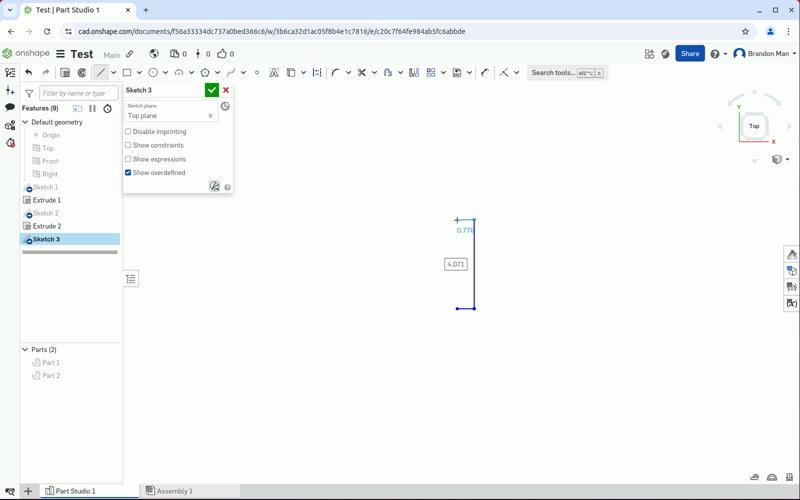
scroll(6)
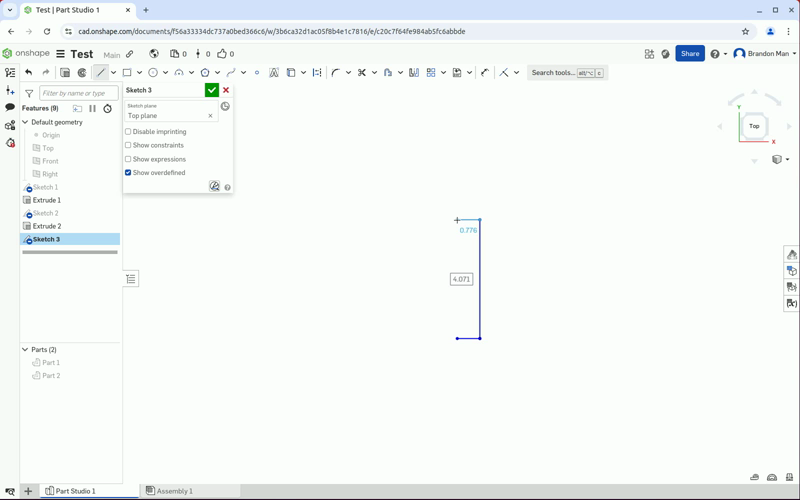
scroll(6)
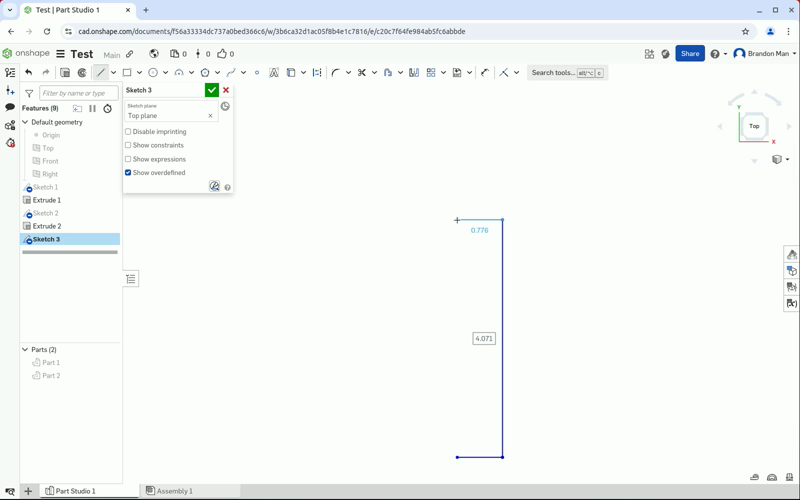
click(457, 219)
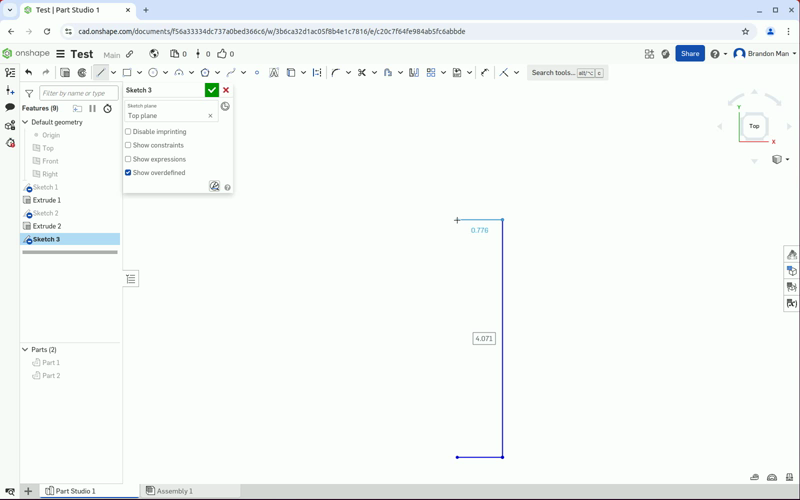
scroll(-6)
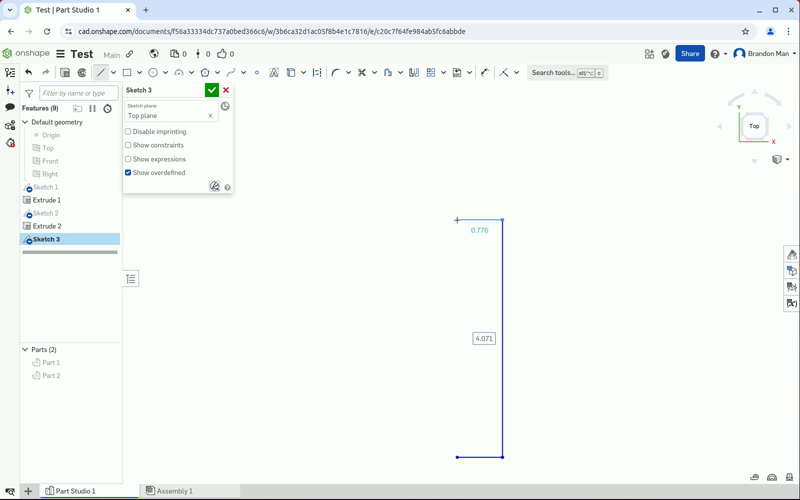
scroll(-6)
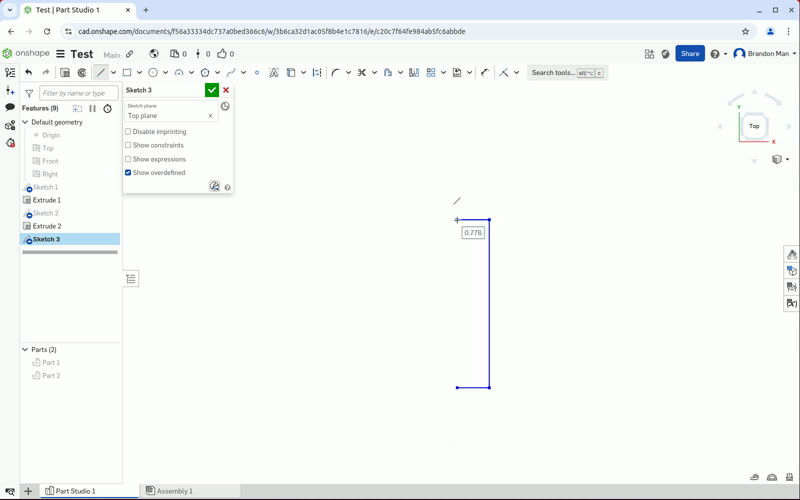
scroll(-6)
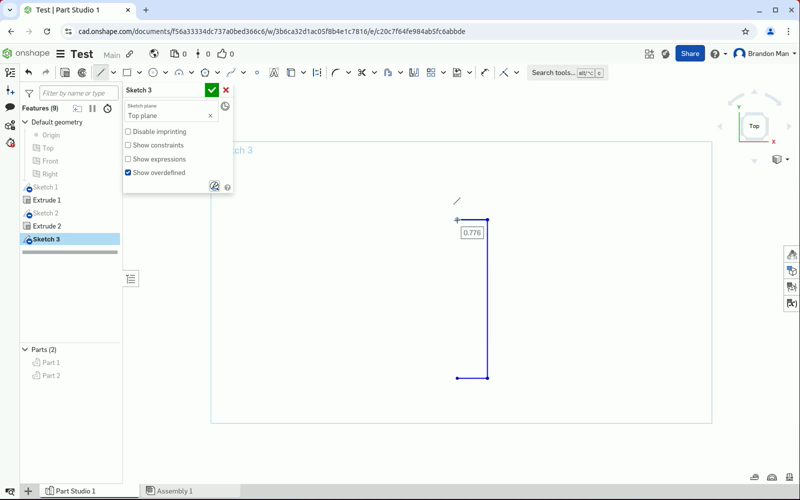
scroll(-6)
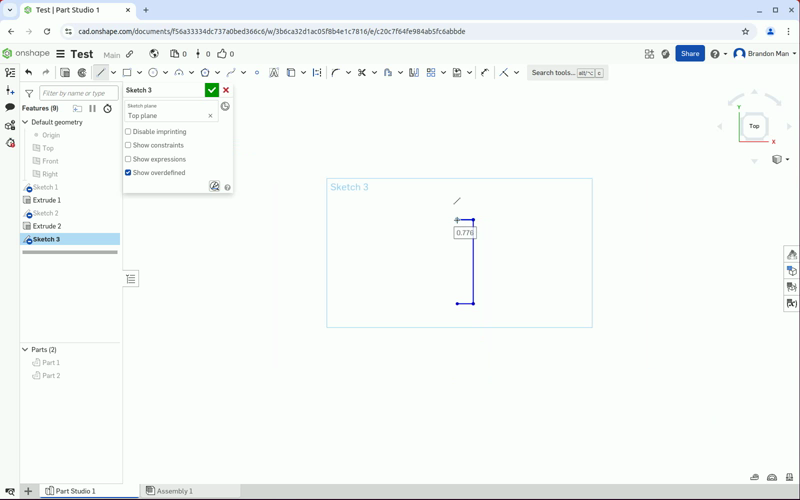
scroll(-6)
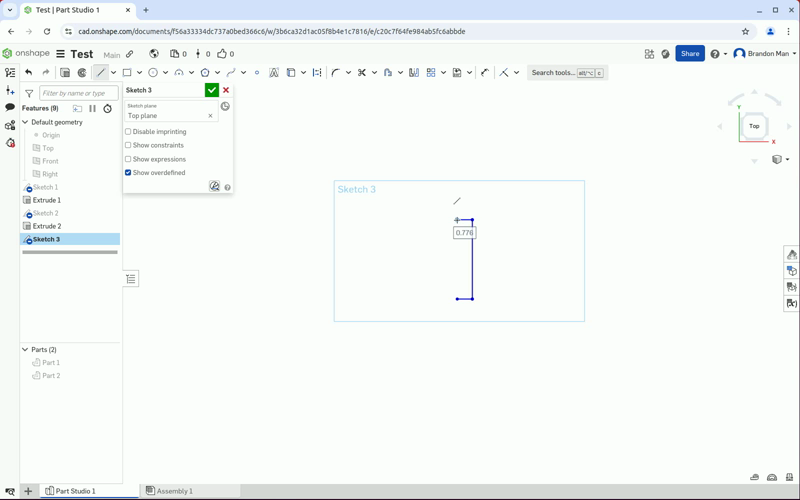
scroll(-6)
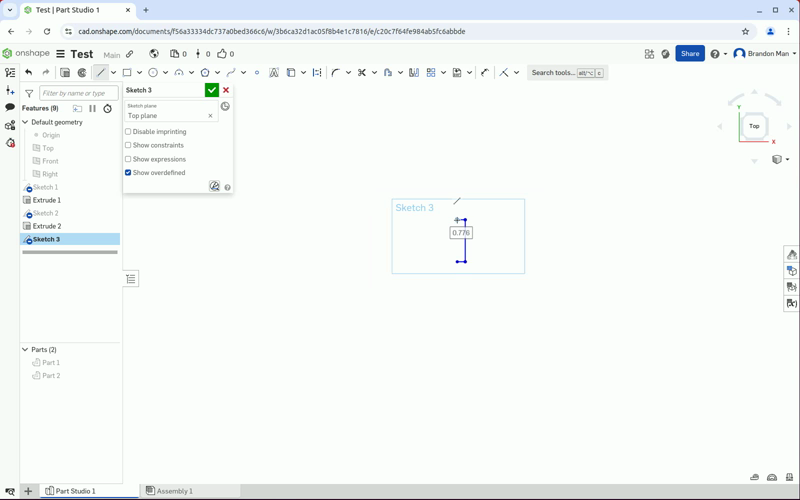
scroll(-6)
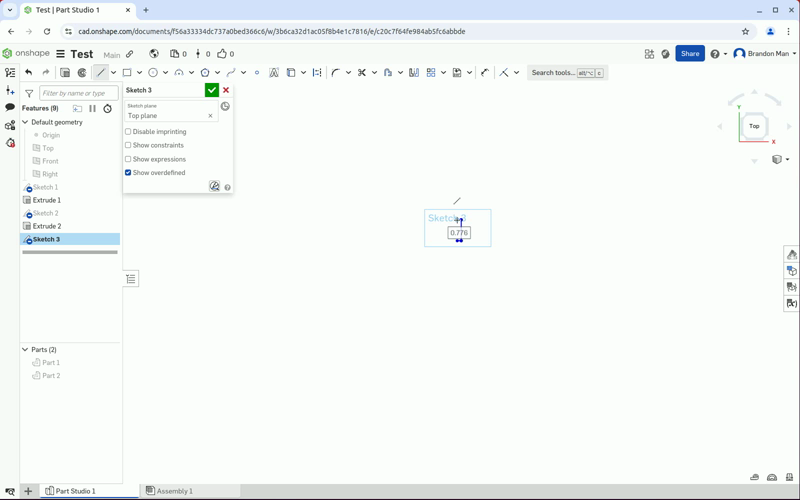
key_up(shift)
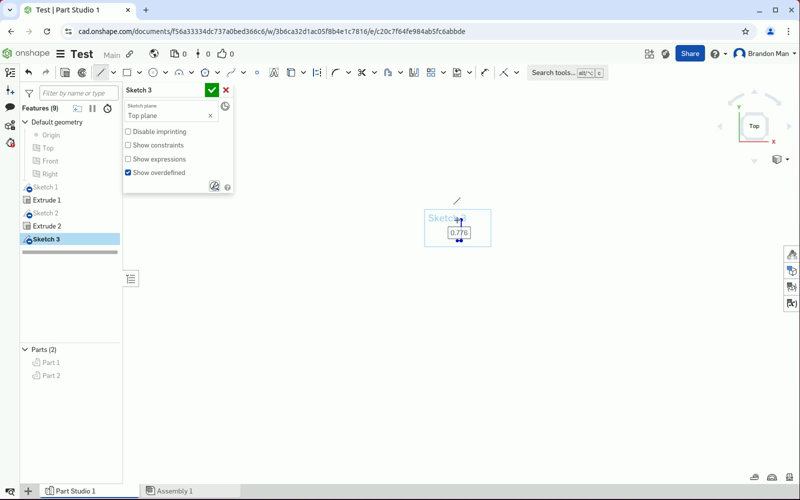
mouse_move(487, 219)
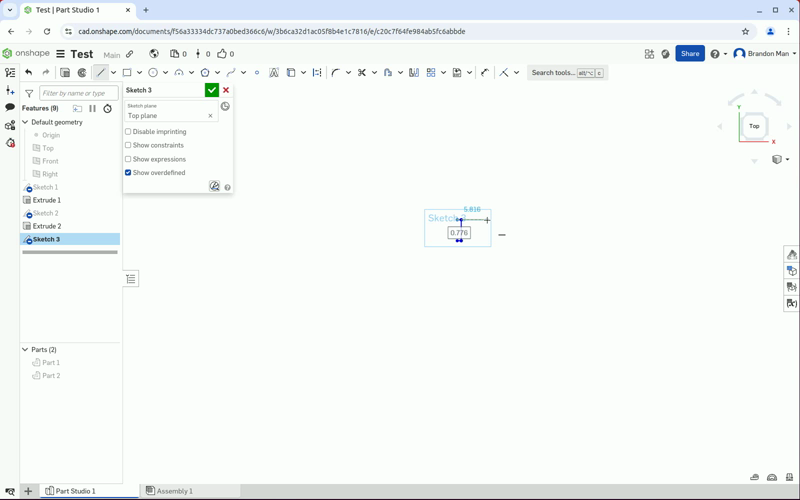
key_down(shift)
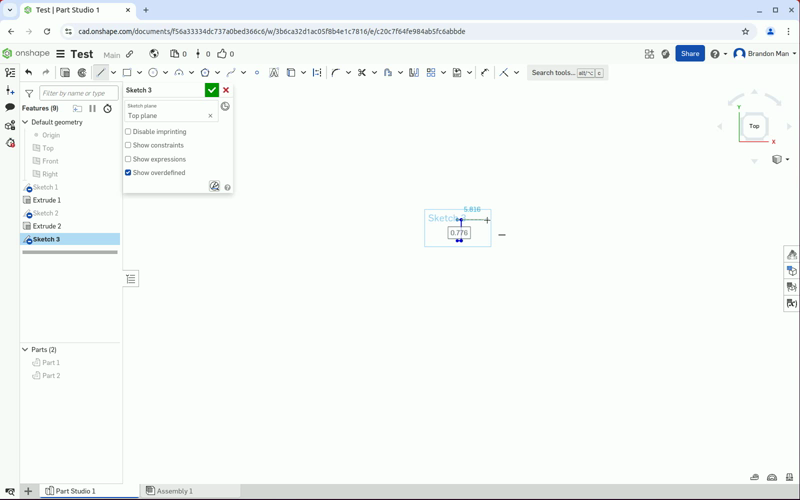
mouse_move(457, 240)
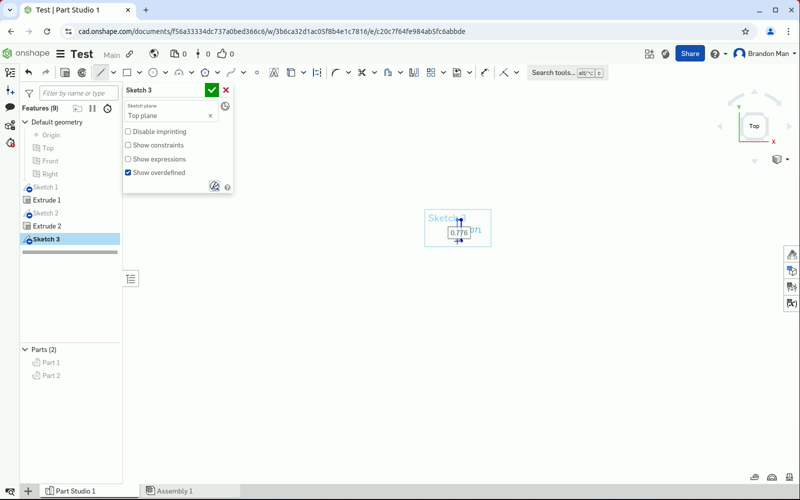
scroll(6)
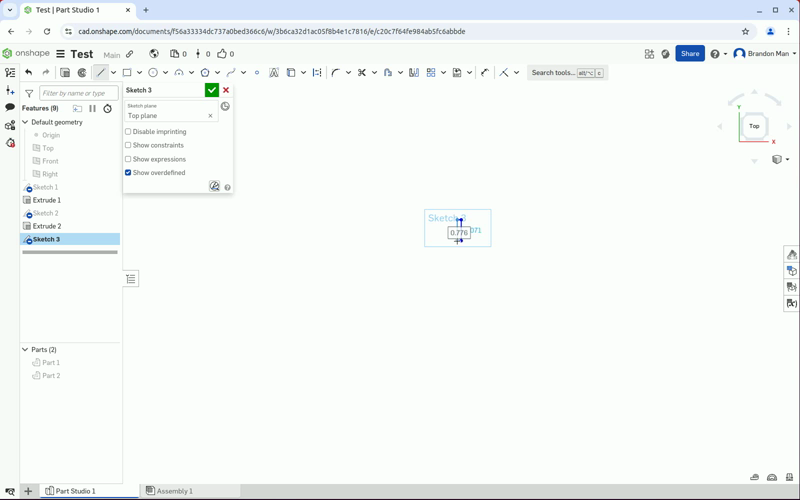
scroll(6)
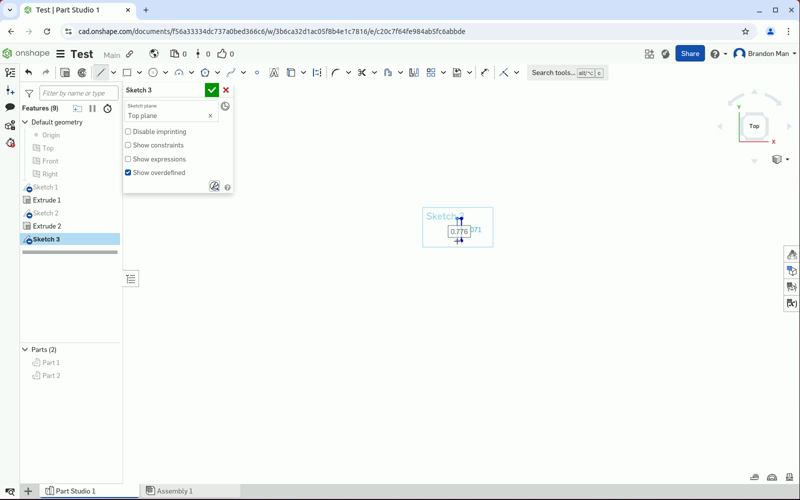
scroll(6)
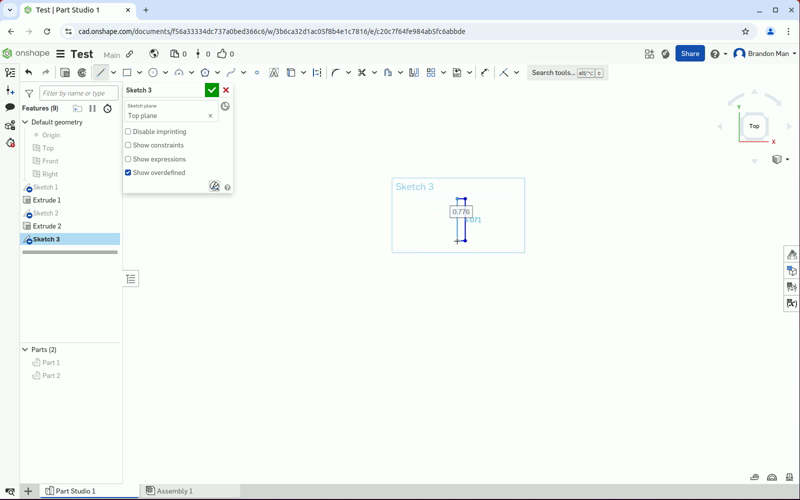
scroll(6)
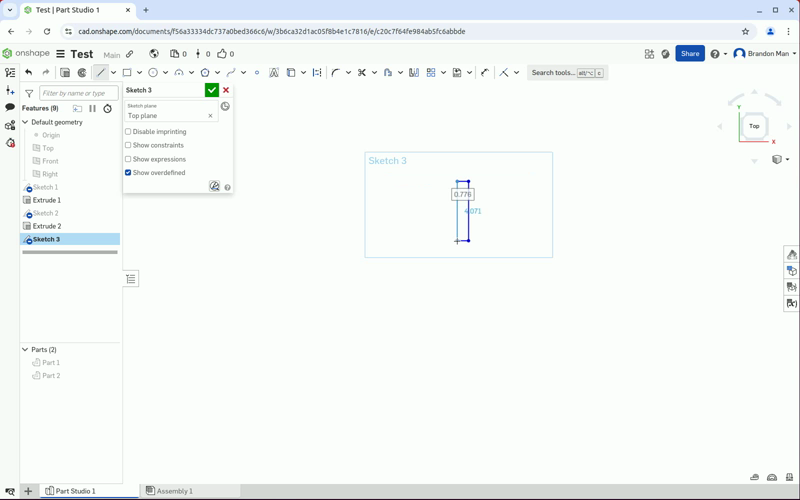
scroll(6)
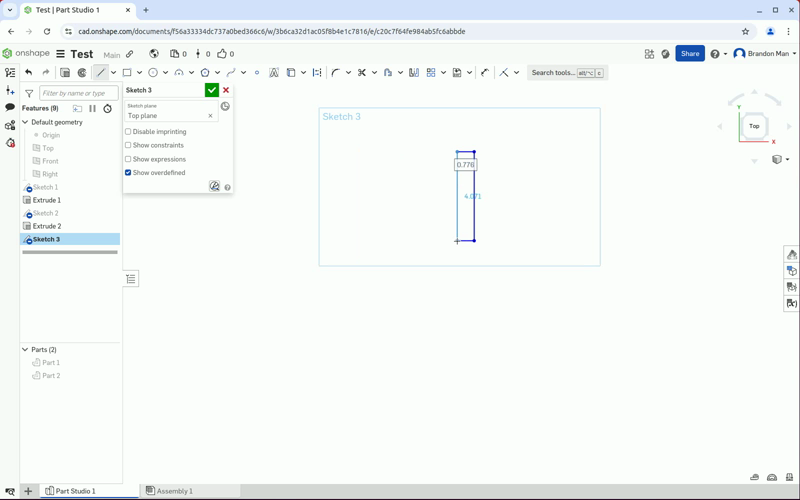
scroll(6)
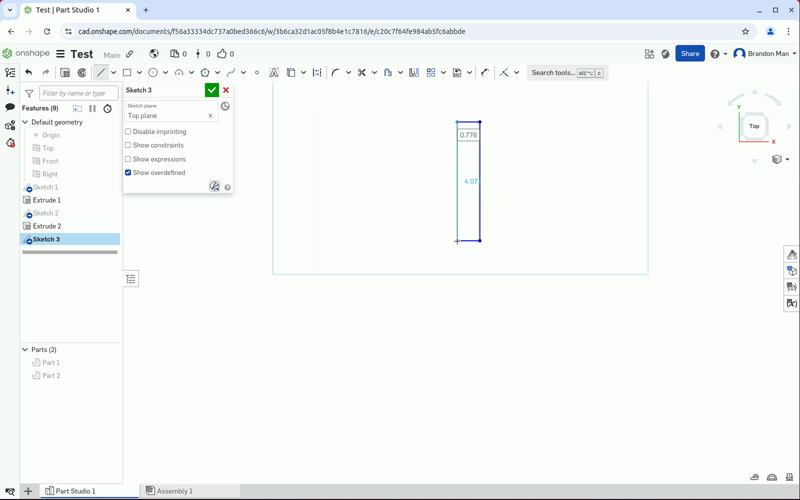
scroll(6)
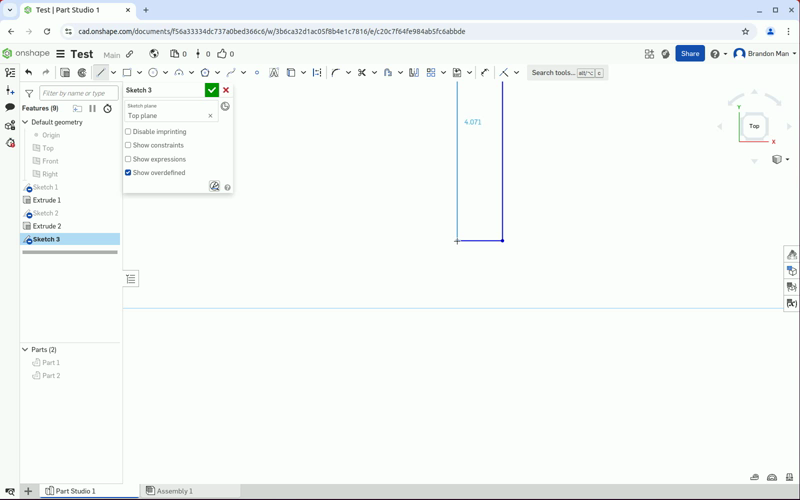
key_up(shift)
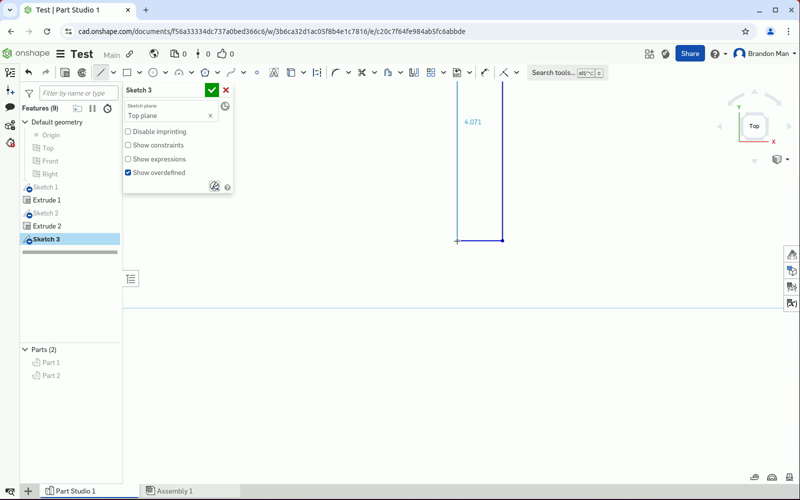
click(457, 240)
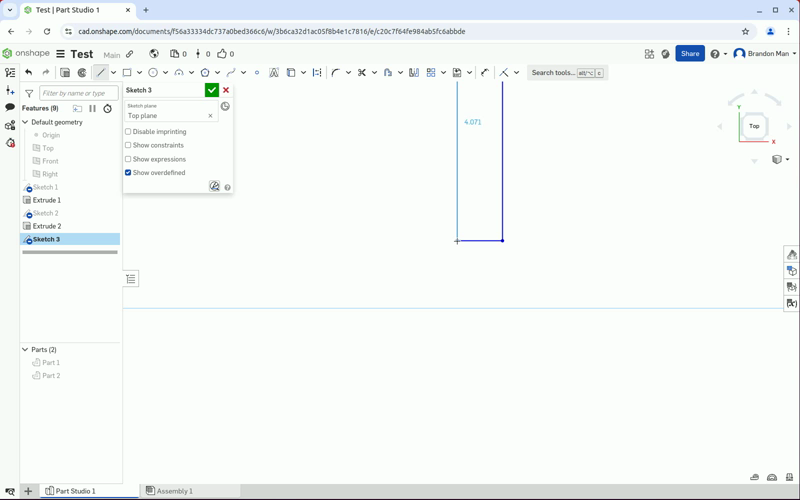
scroll(-6)
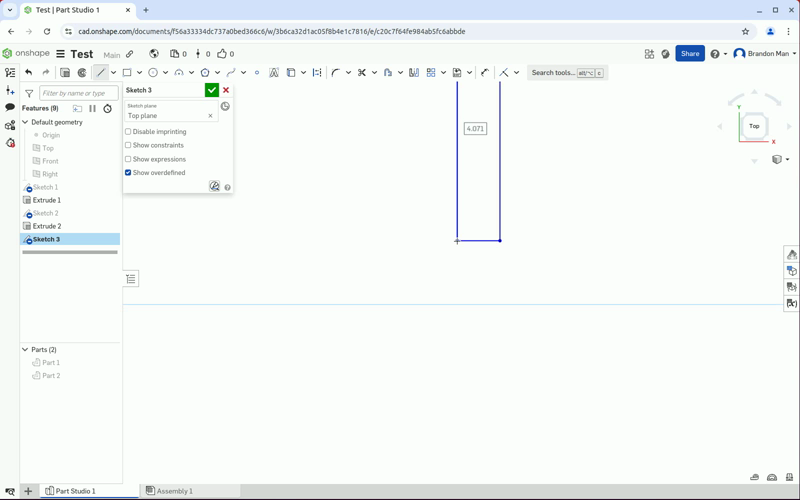
scroll(-6)
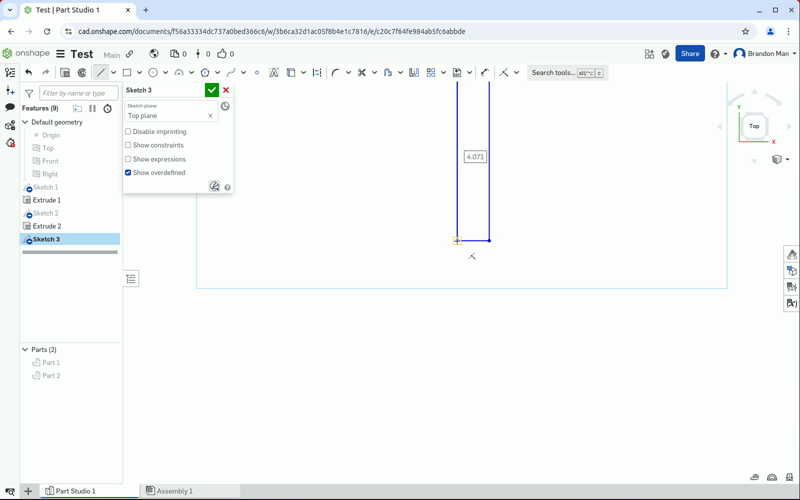
scroll(-6)
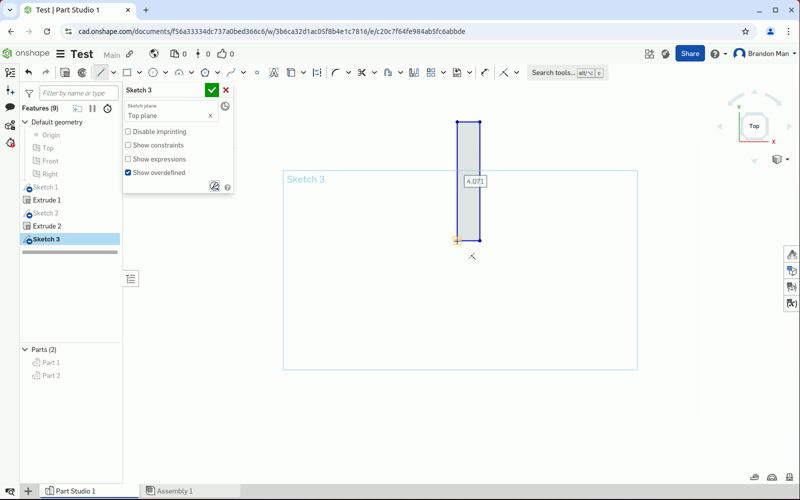
scroll(-6)
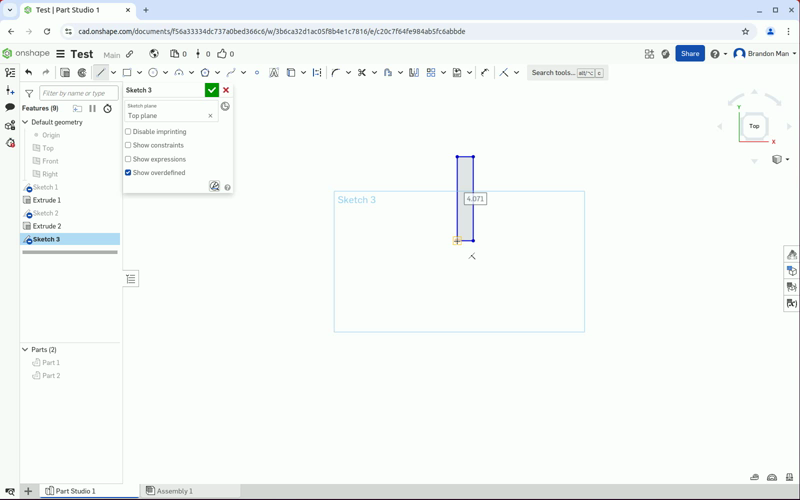
scroll(-6)
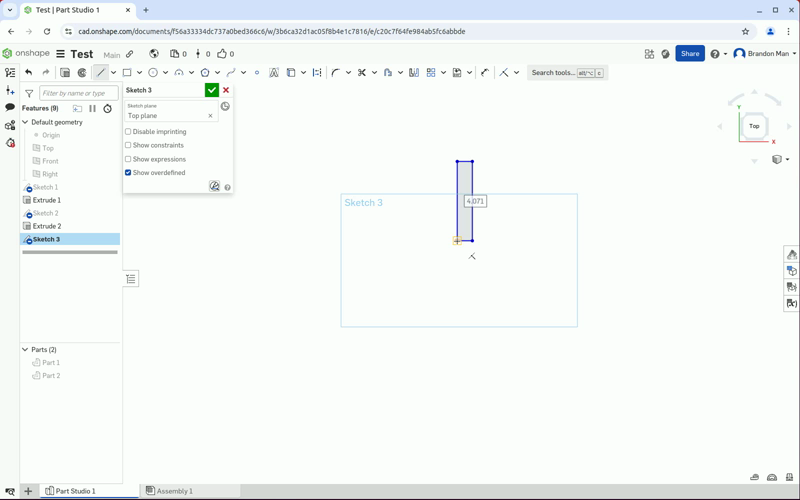
scroll(-6)
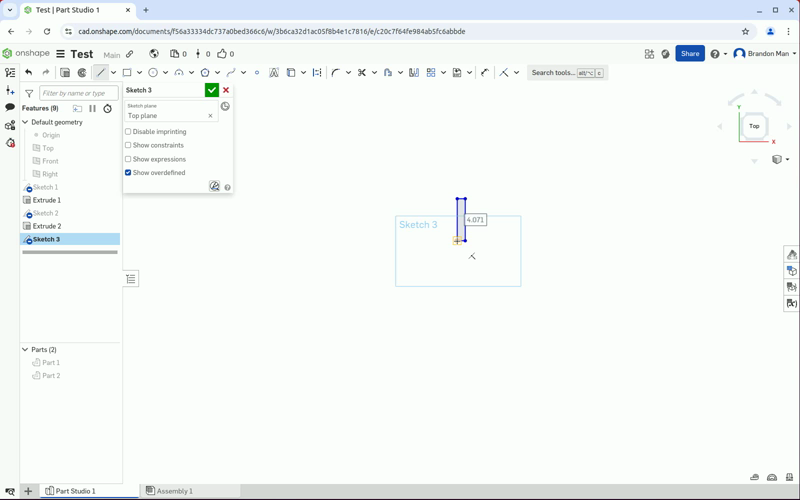
scroll(-6)
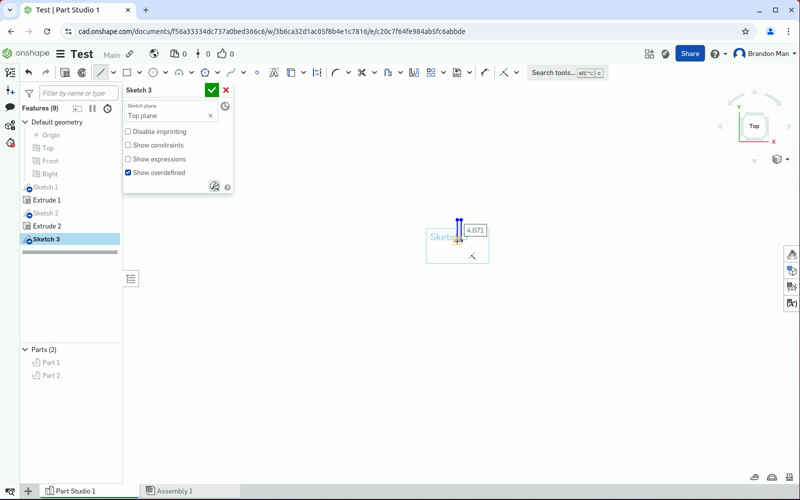
key(esc)
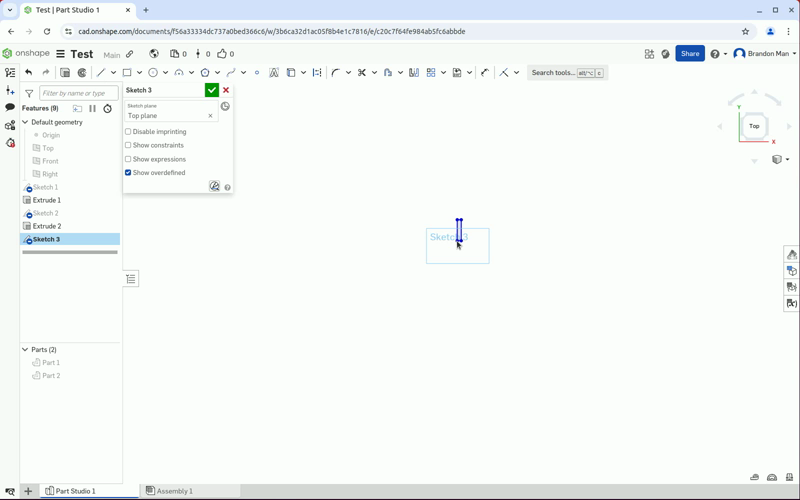
mouse_move(458, 225)
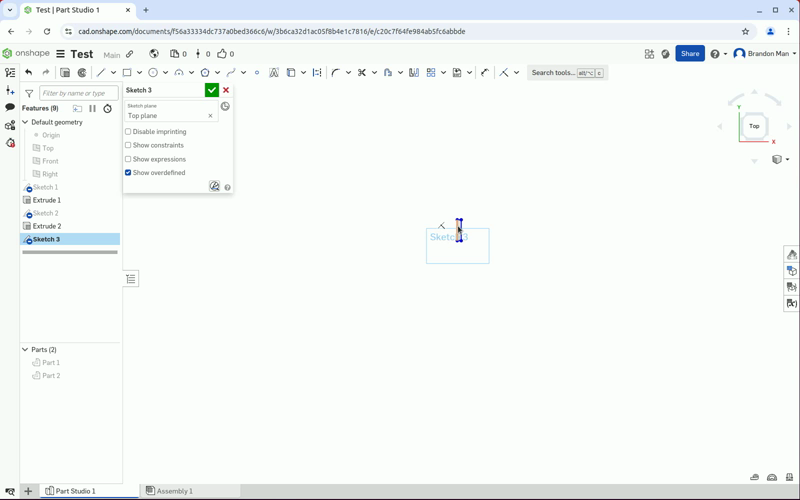
scroll(6)
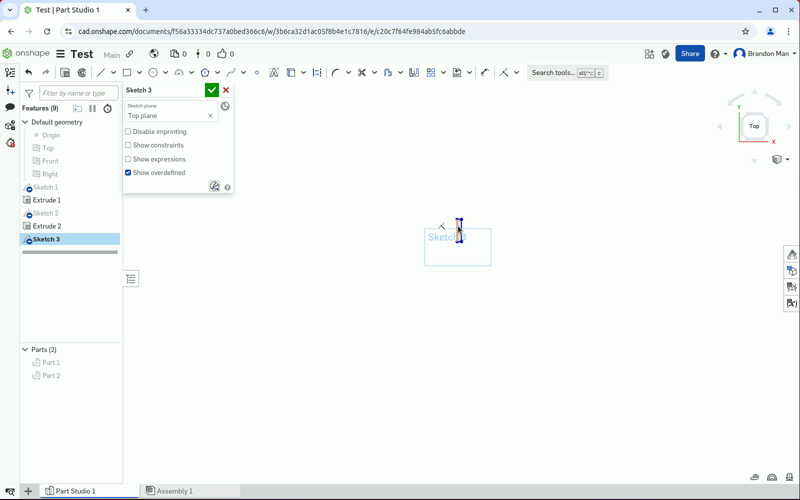
scroll(6)
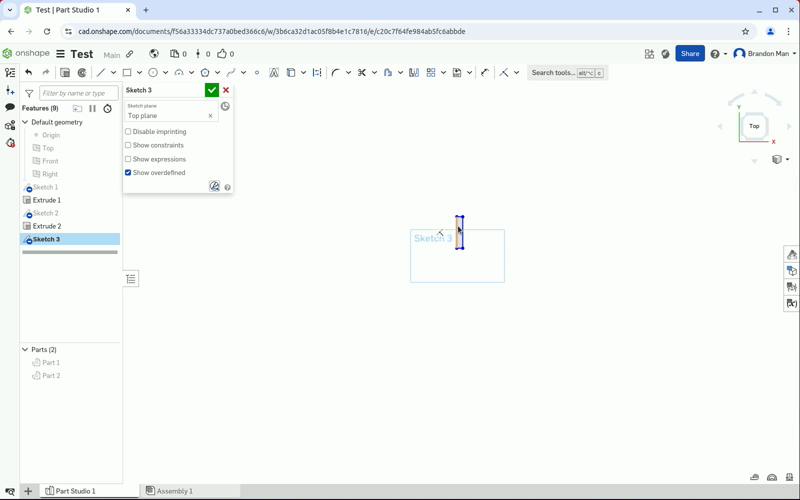
scroll(6)
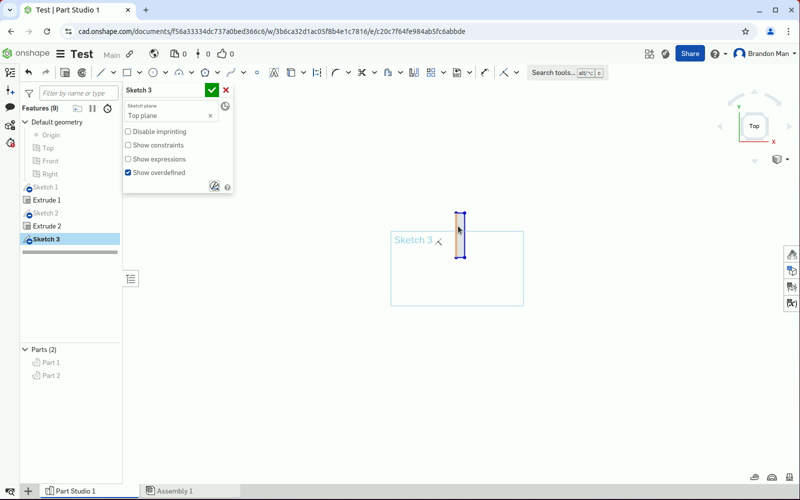
scroll(6)
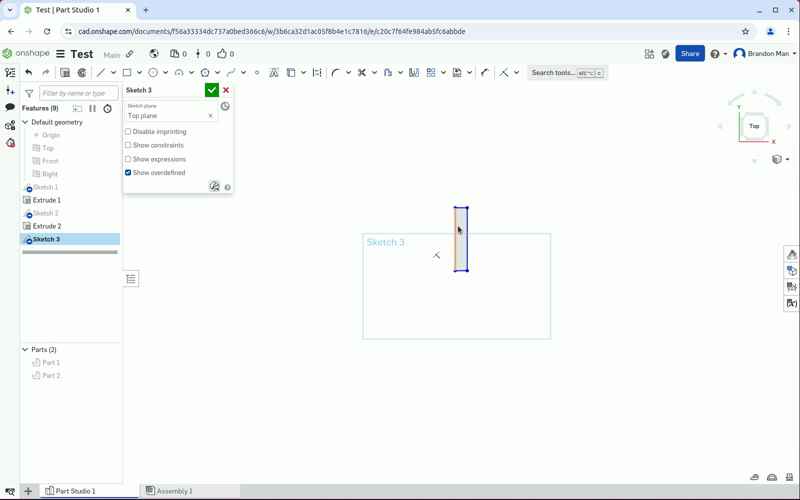
scroll(6)
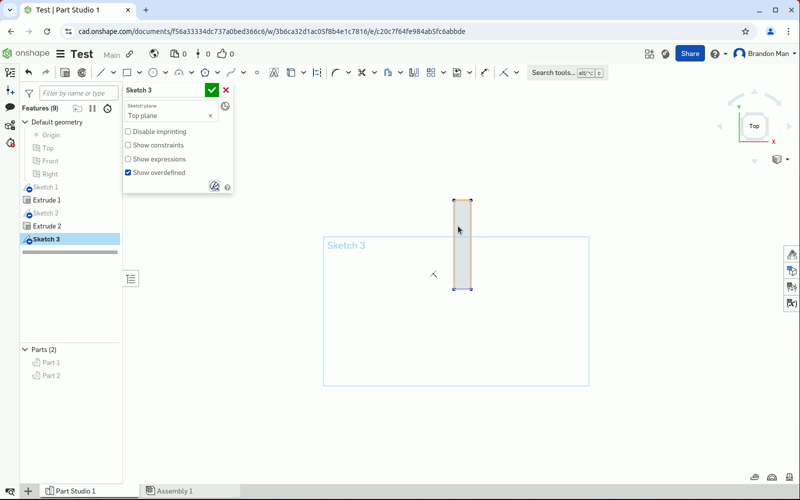
scroll(6)
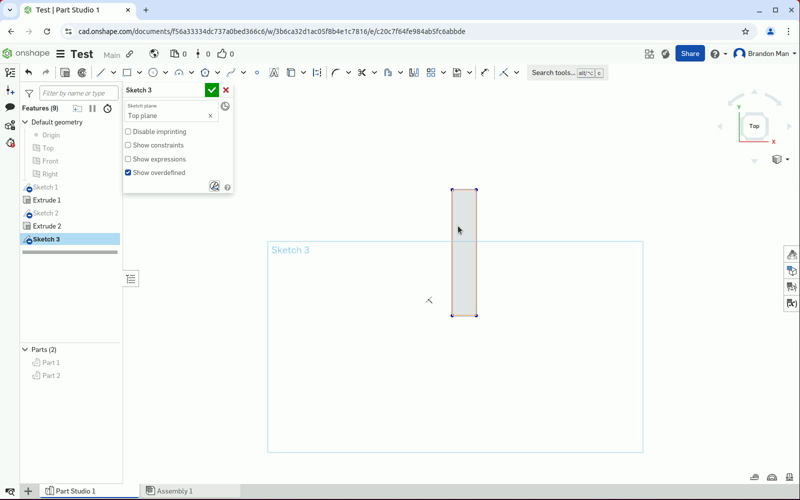
scroll(6)
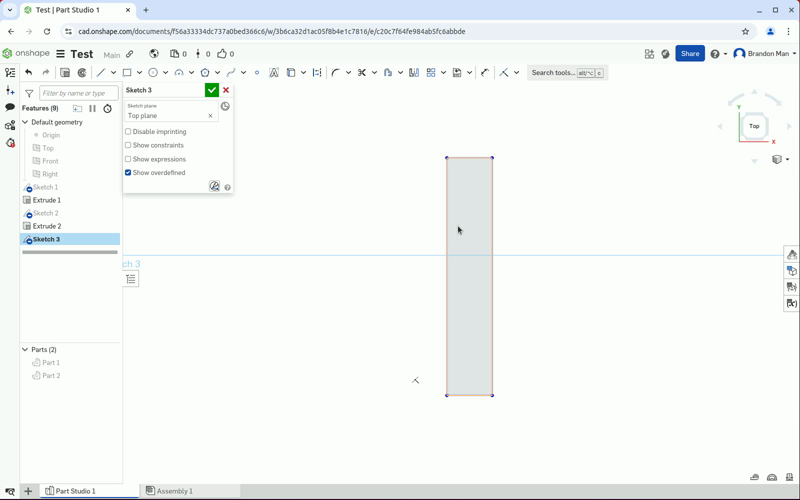
click(458, 225)
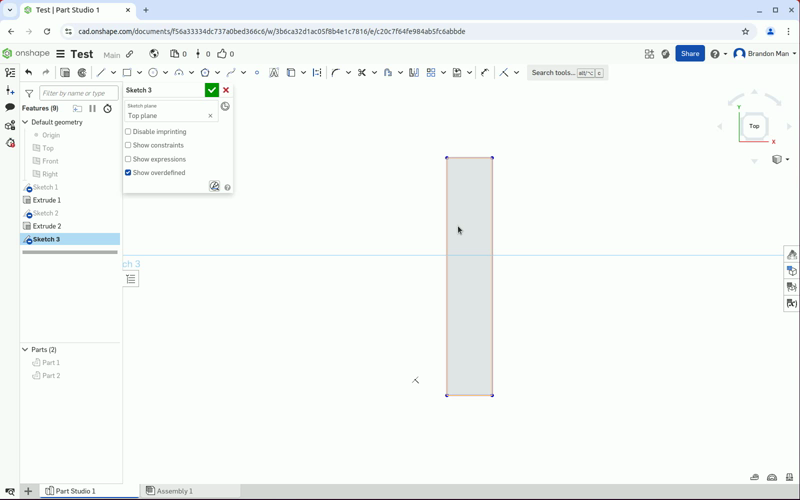
scroll(-6)
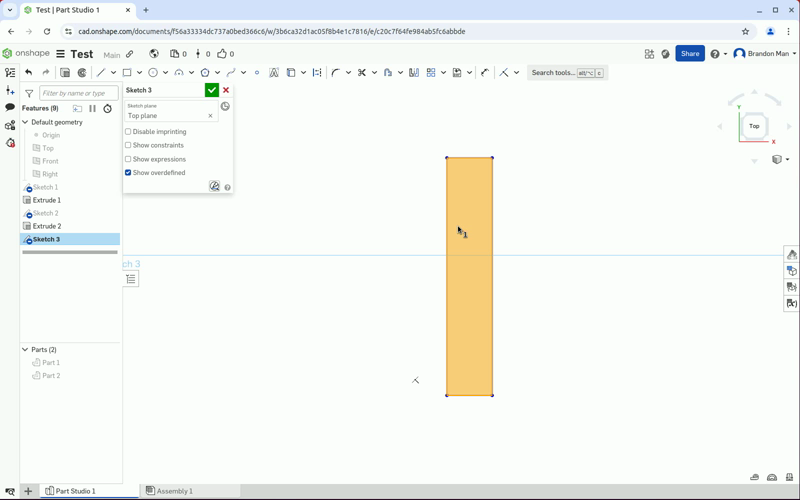
scroll(-6)
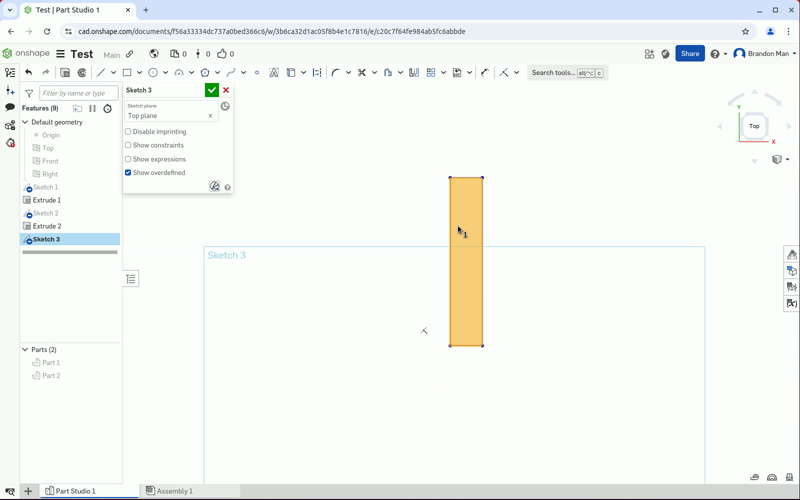
scroll(-6)
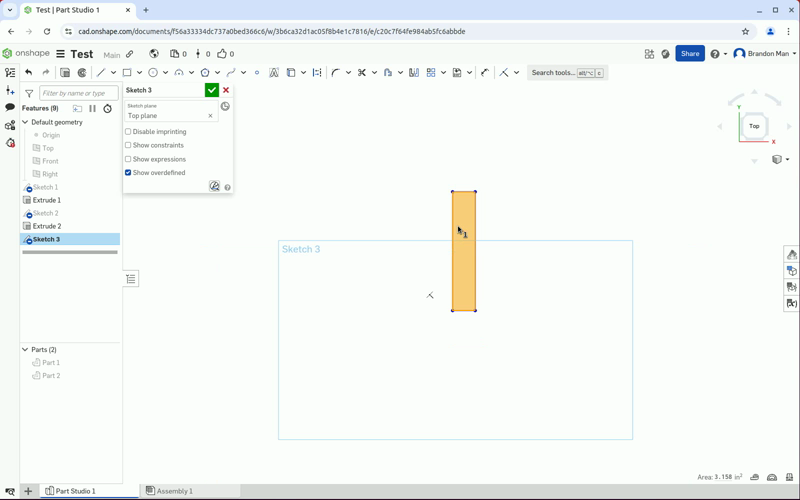
scroll(-6)
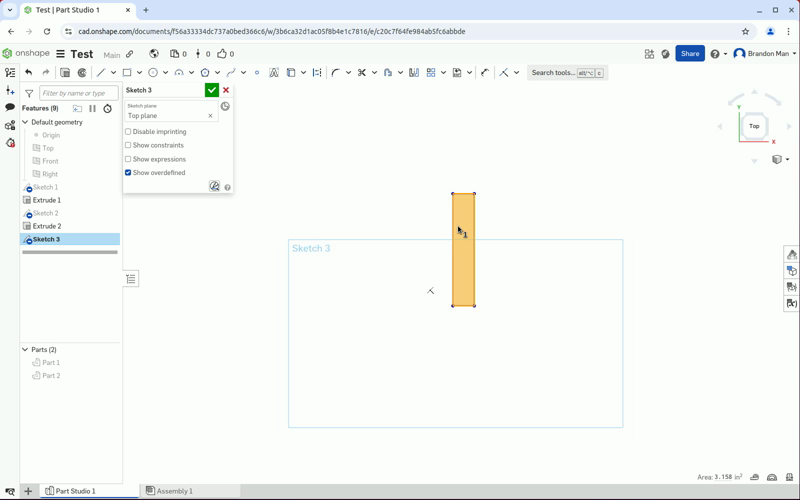
scroll(-6)
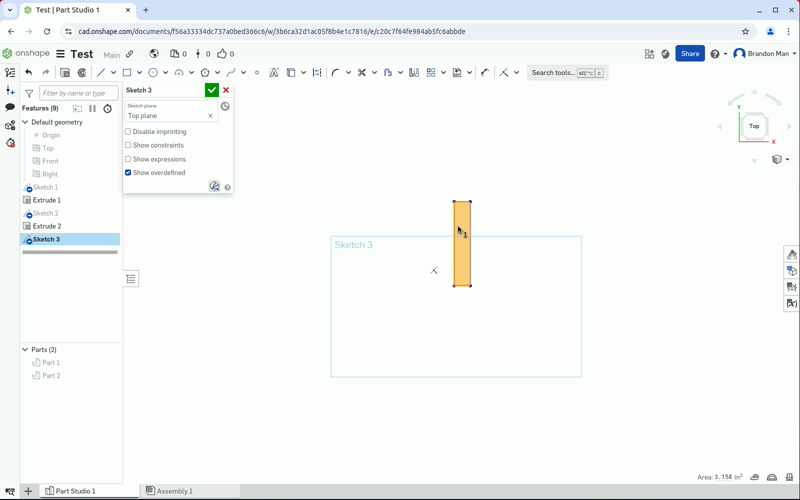
scroll(-6)
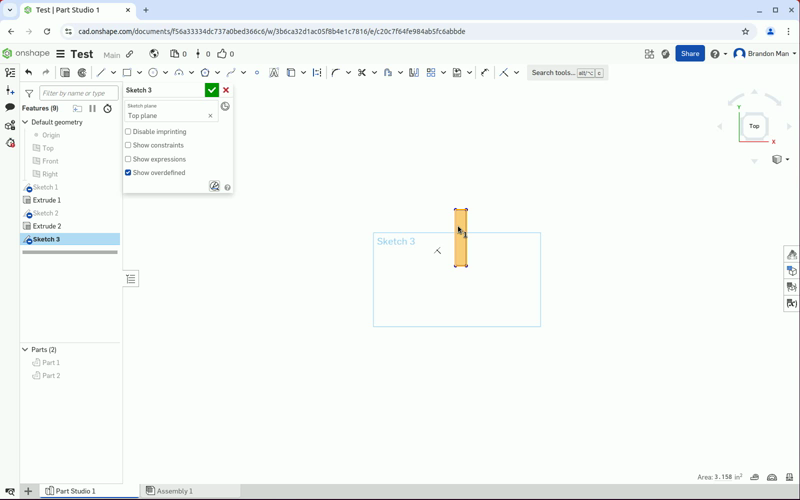
scroll(-6)
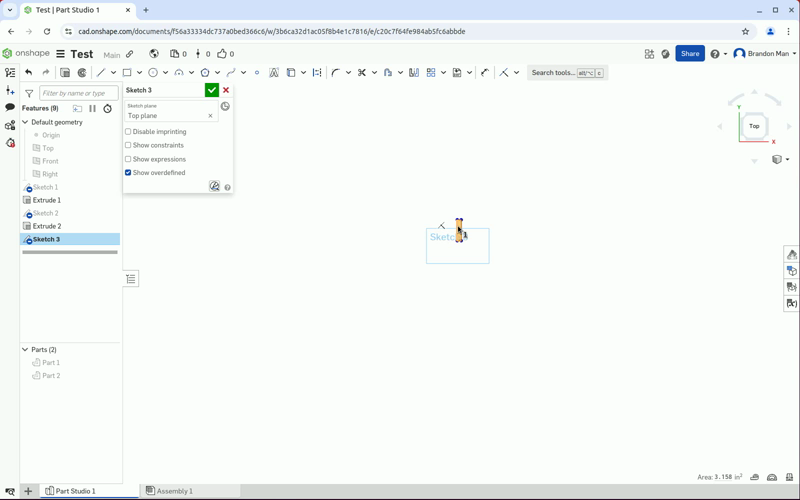
mouse_move(73, 352)
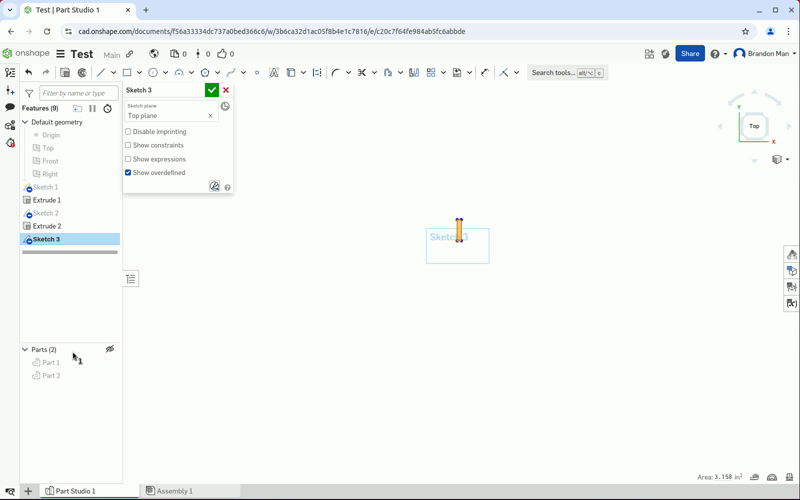
key(shift+y)
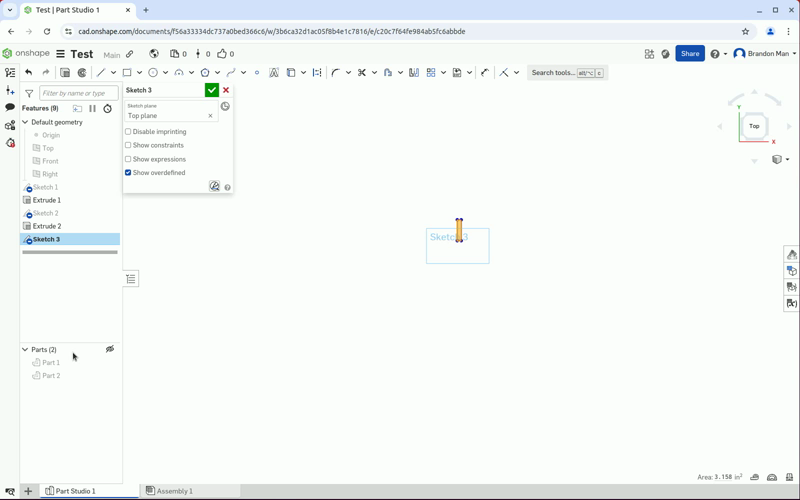
key(shift+e)
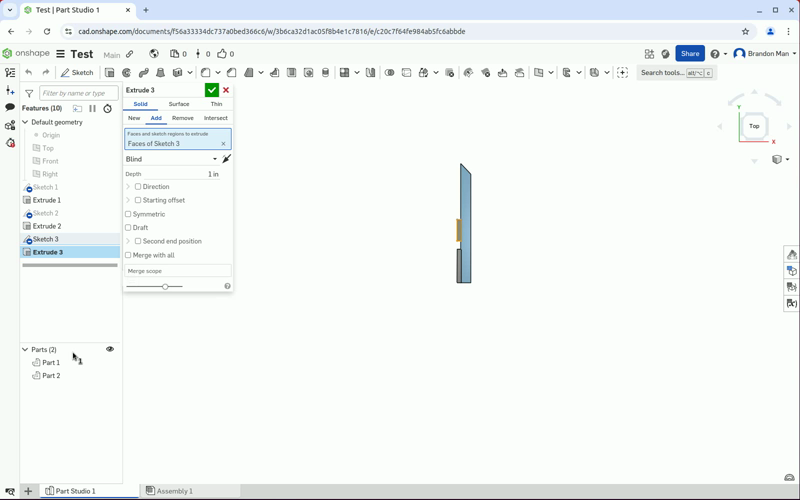
mouse_move(143, 106)
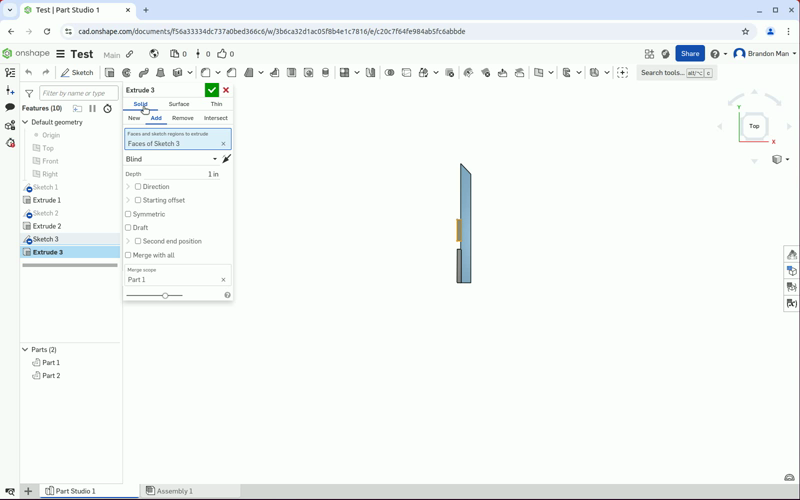
click(143, 106)
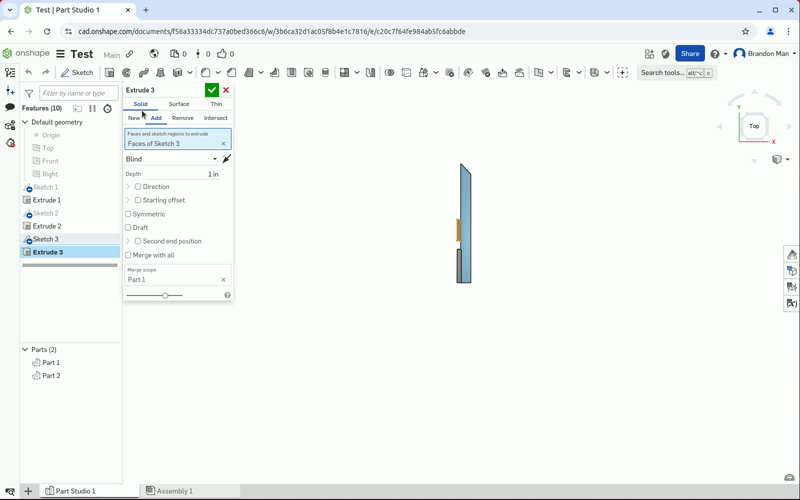
mouse_move(137, 120)
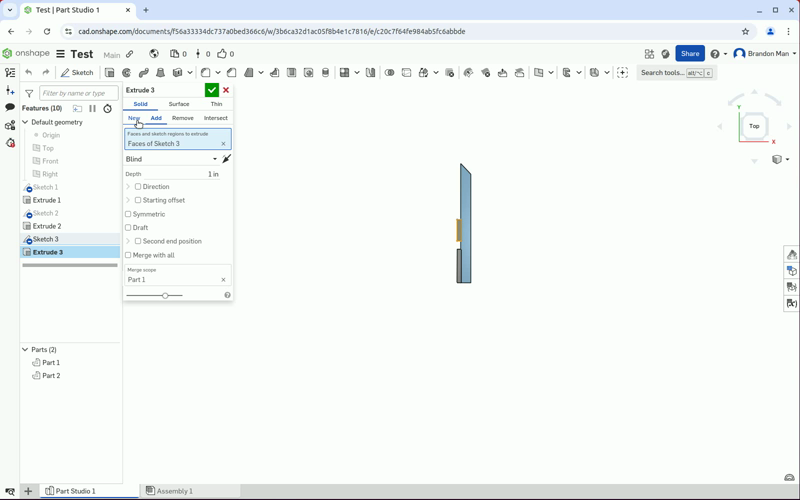
click(137, 120)
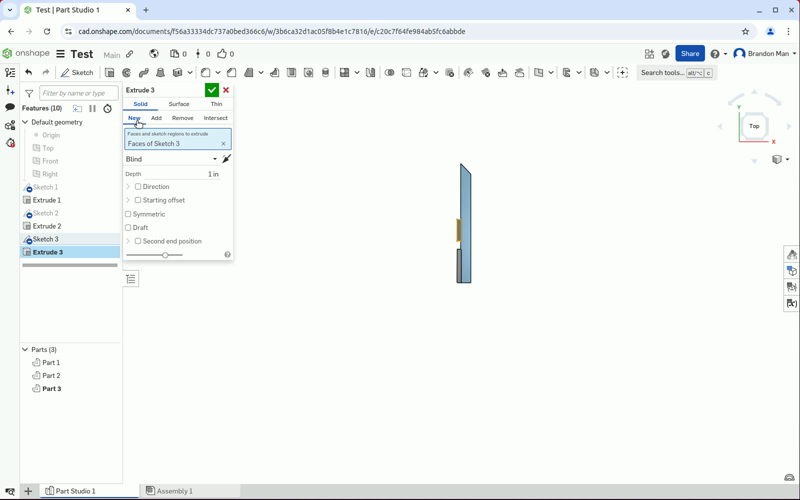
key(tab, 4)
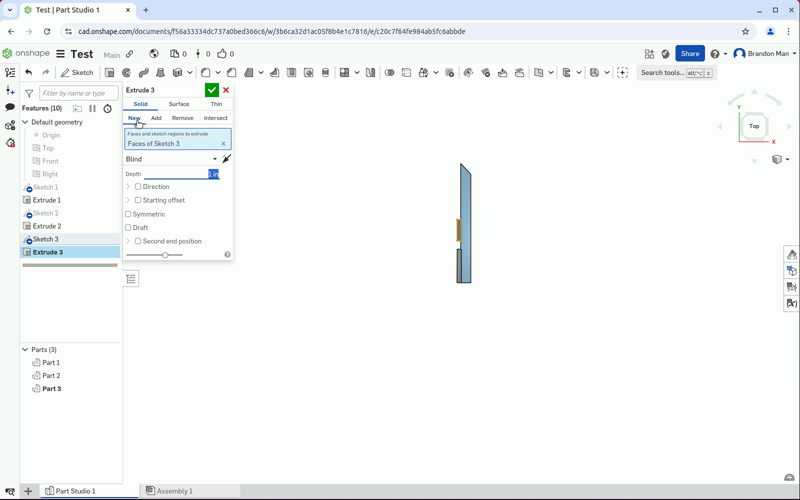
text(4.814)
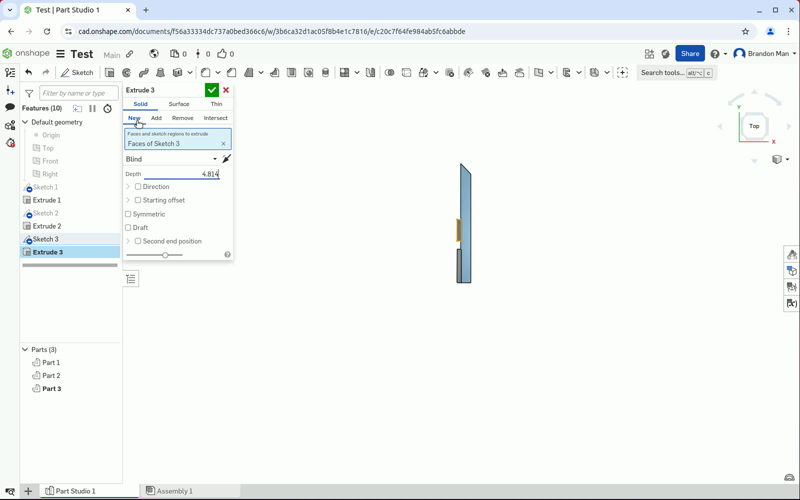
key(tab, 3)
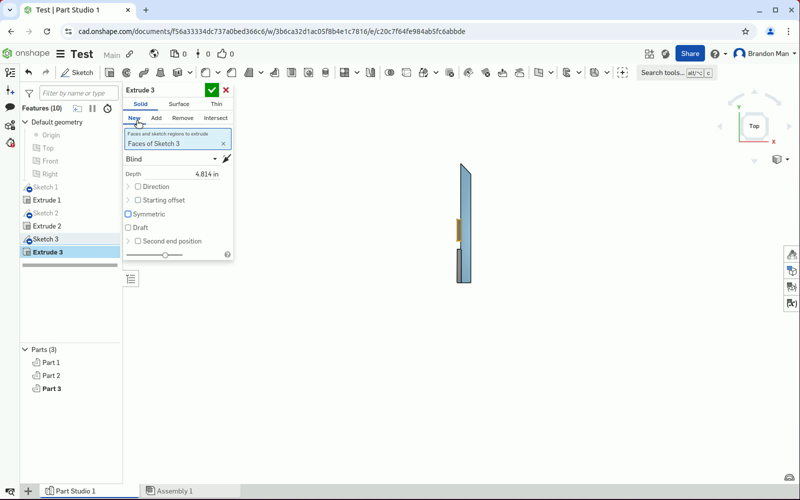
key(tab, 2)
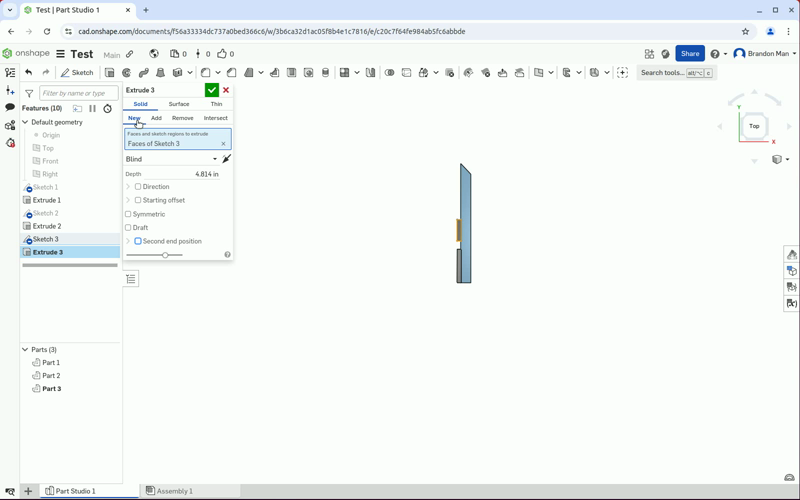
key(space)
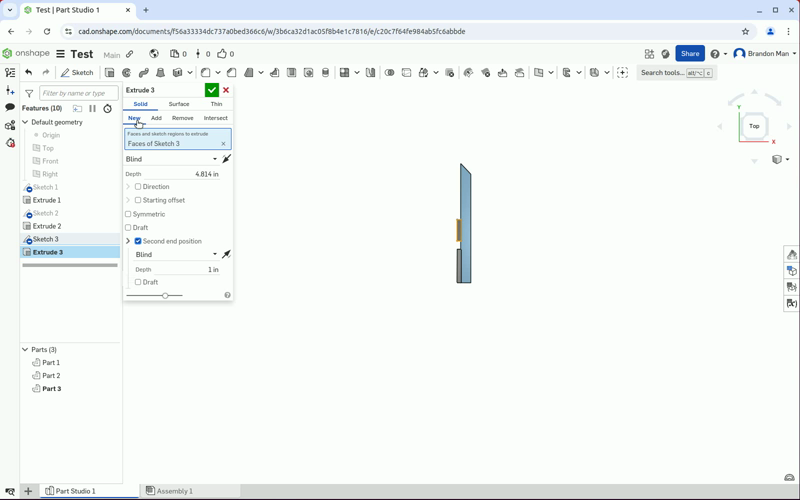
key(tab, 3)
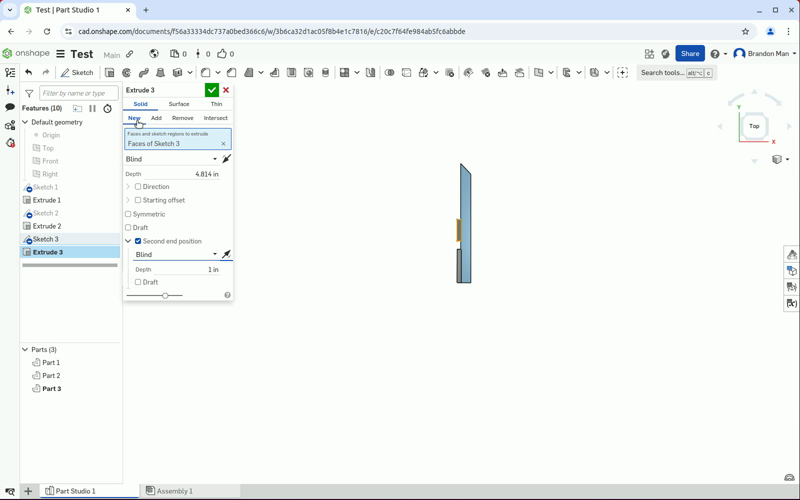
text(-2.407)
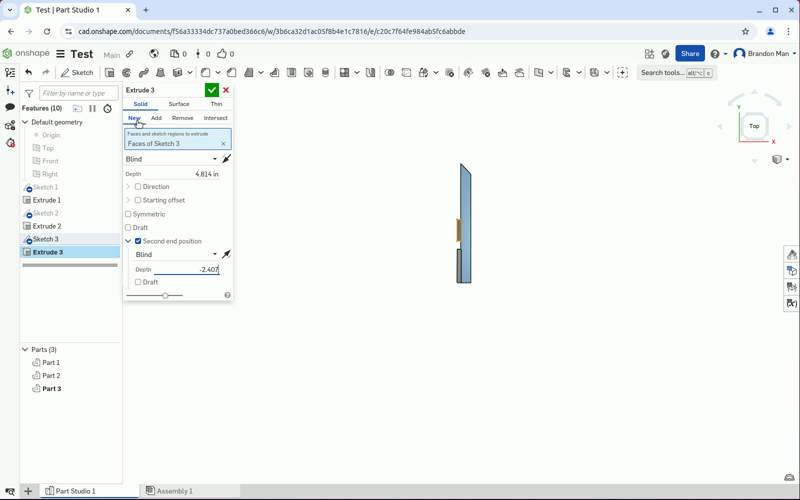
key(enter)
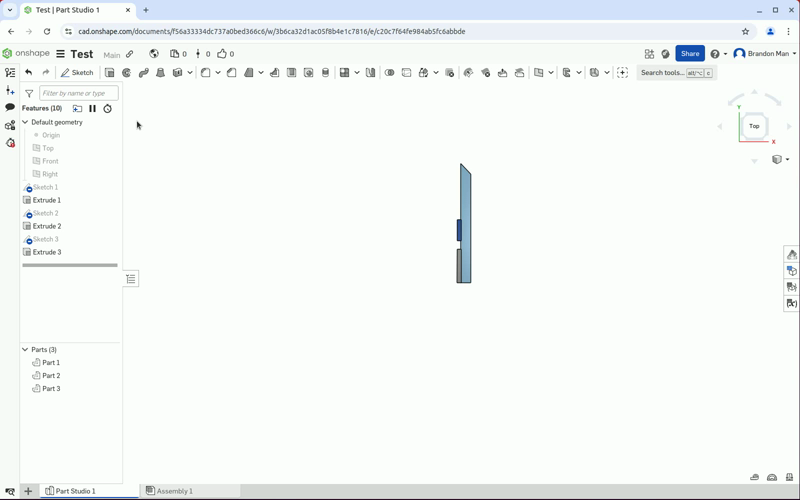
key(shift+h)
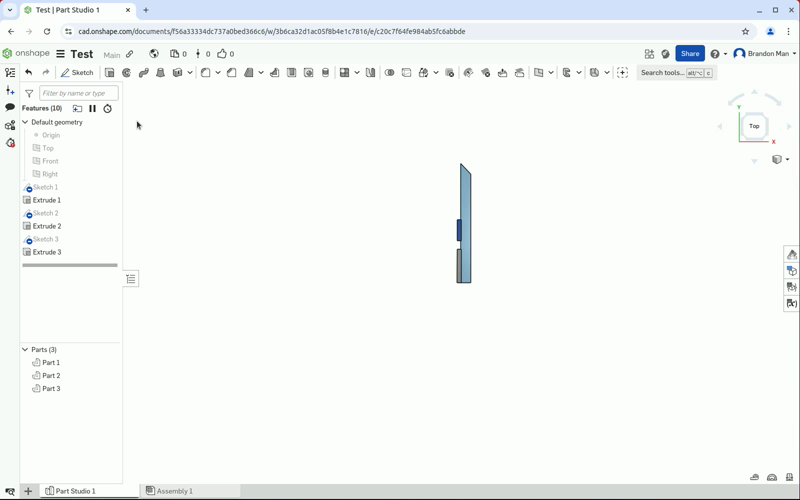
key(shift+h)
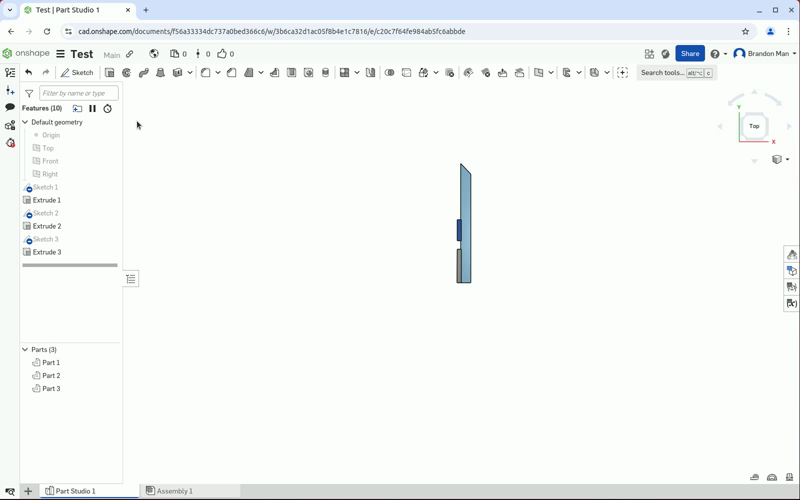
mouse_move(73, 189)
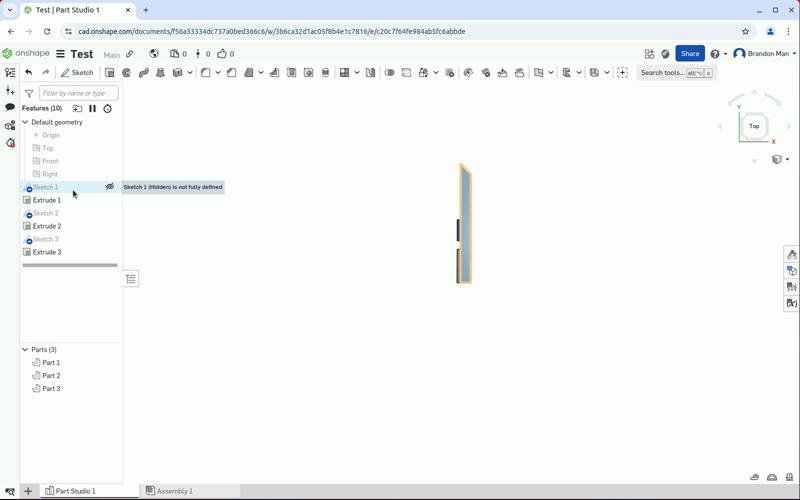
click(73, 189)
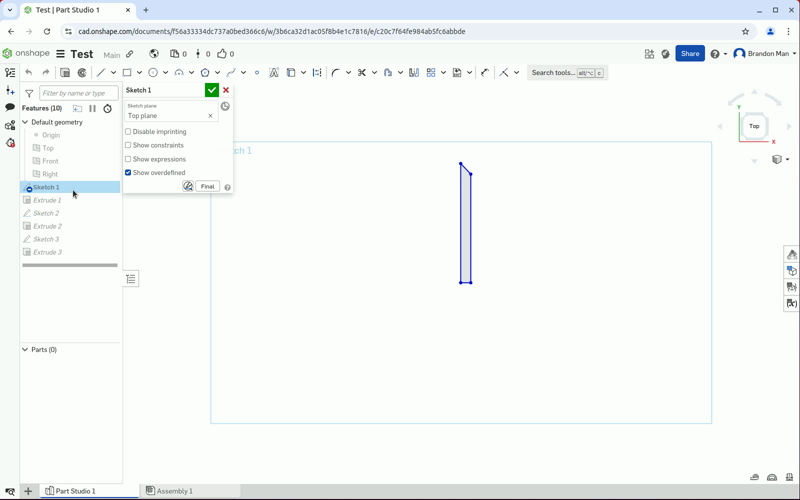
mouse_move(229, 92)
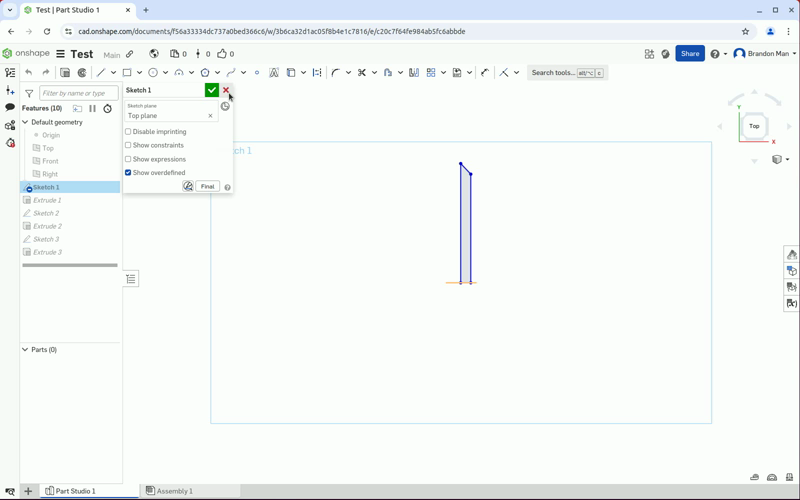
click(229, 92)
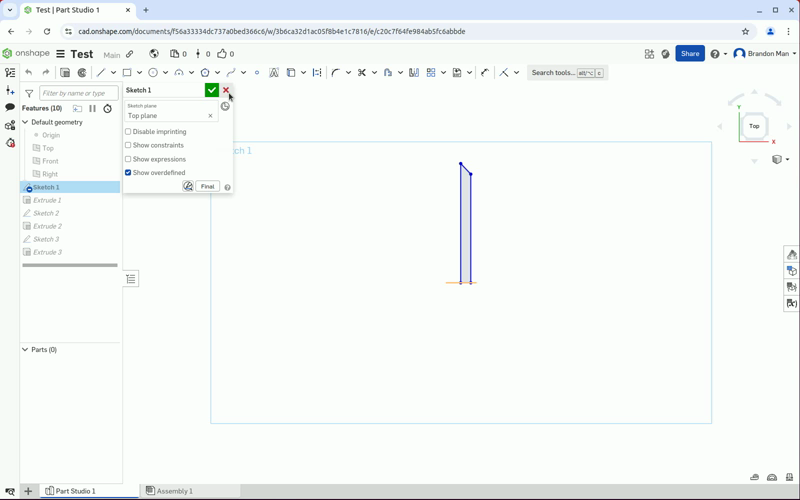
key(shift+s)
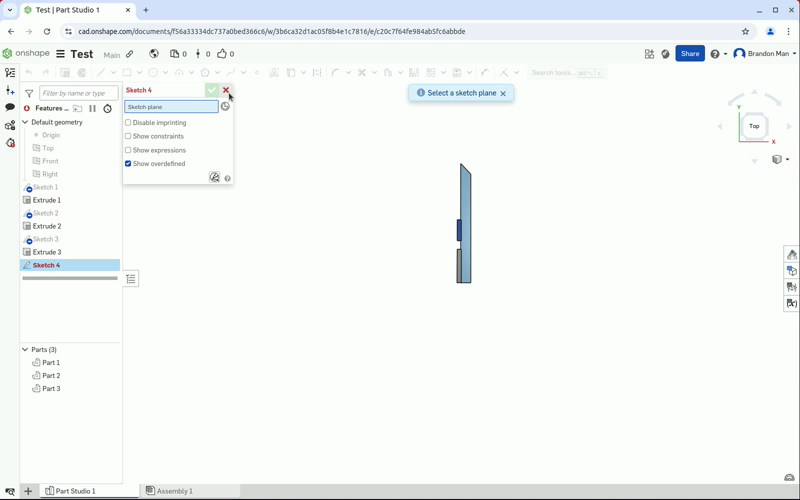
mouse_move(73, 150)
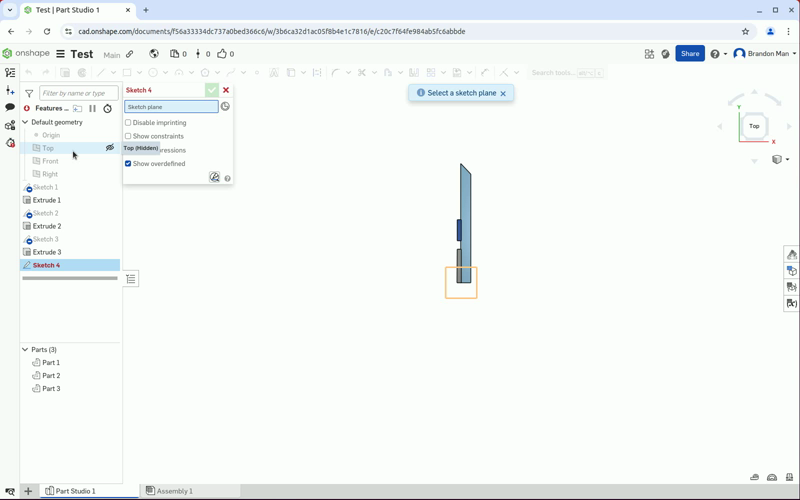
click(73, 150)
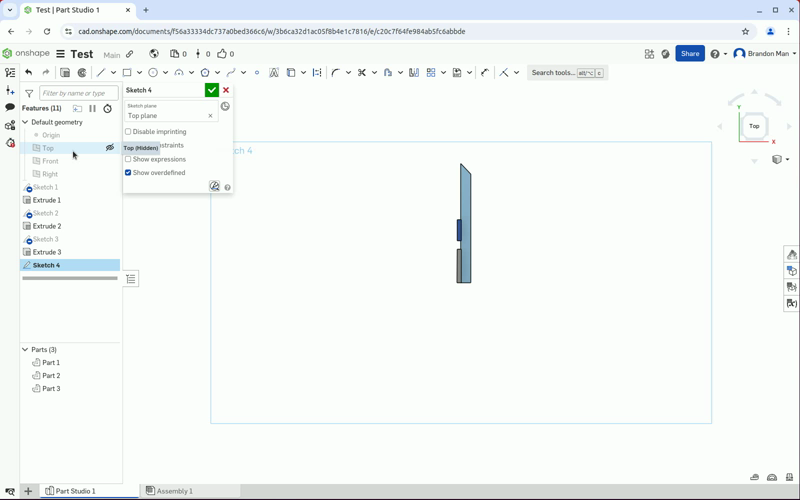
mouse_move(73, 352)
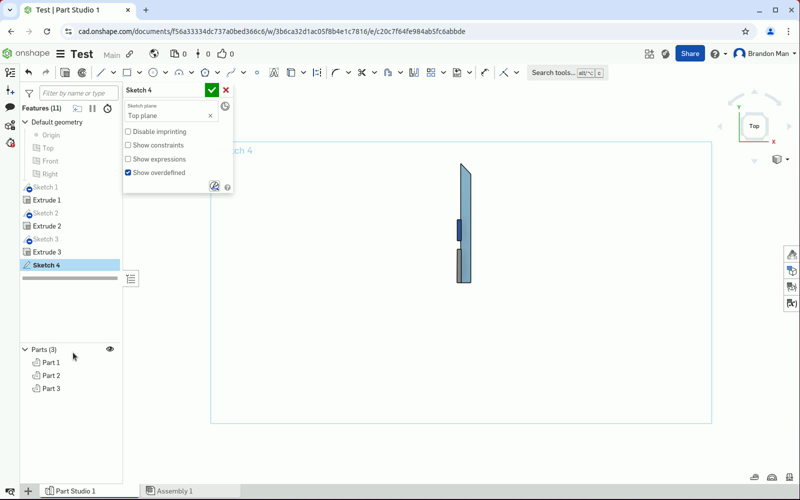
key(y)
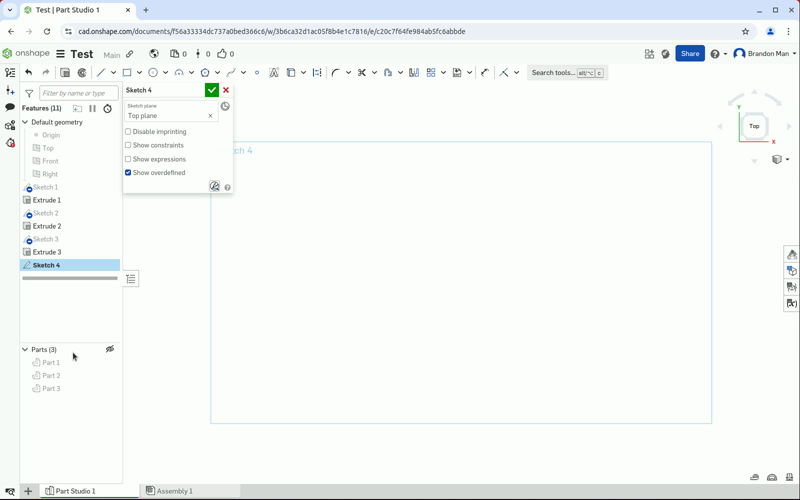
key(l)
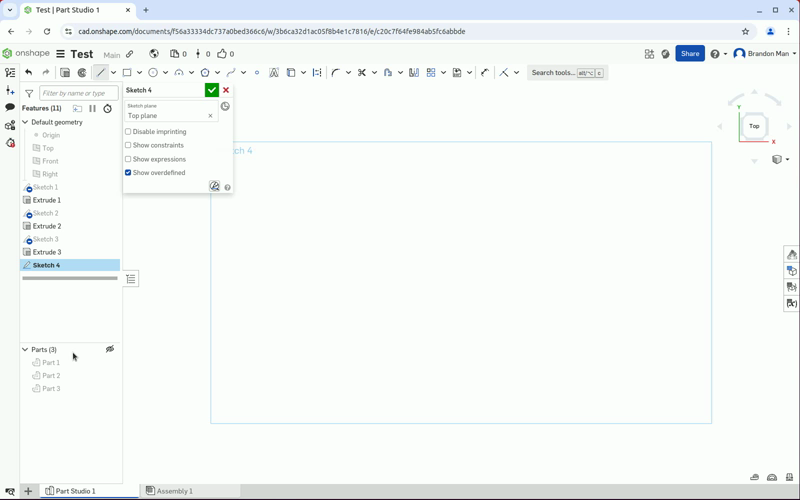
key_down(shift)
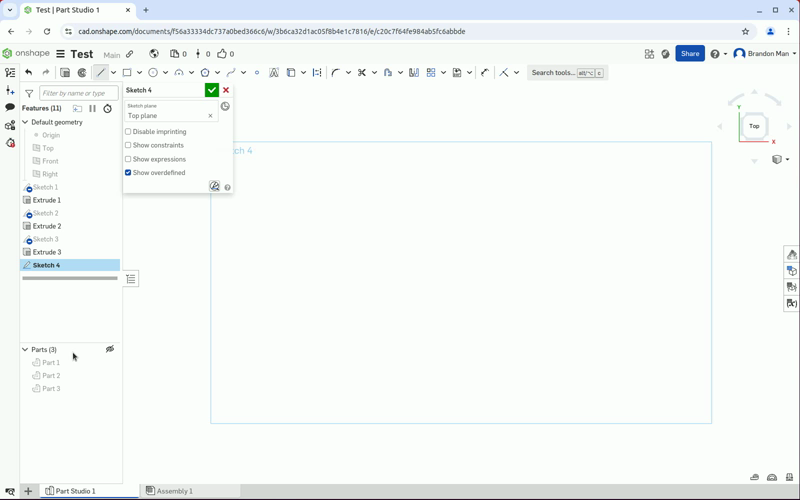
mouse_move(457, 205)
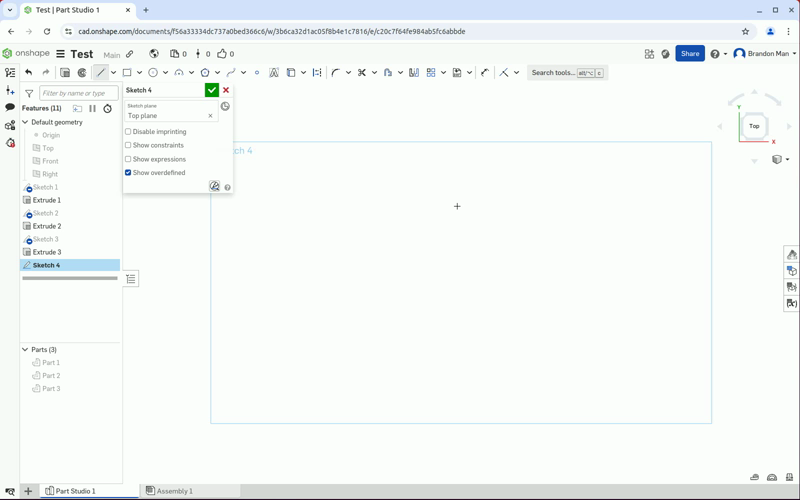
click(457, 205)
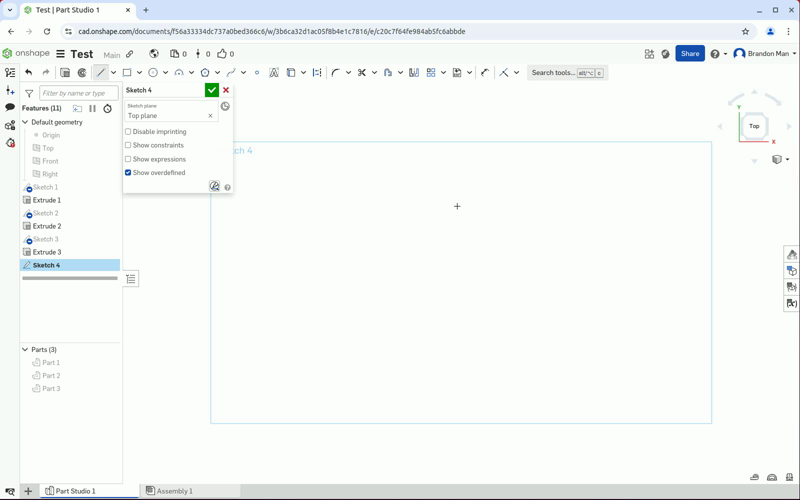
key_up(shift)
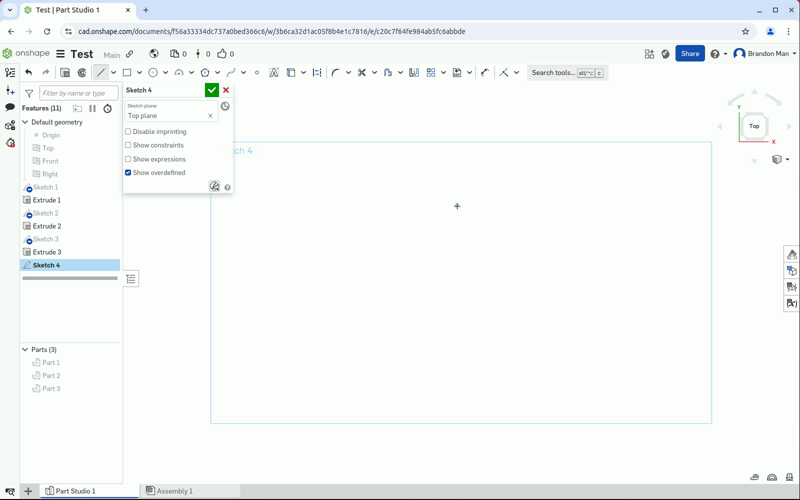
key_down(shift)
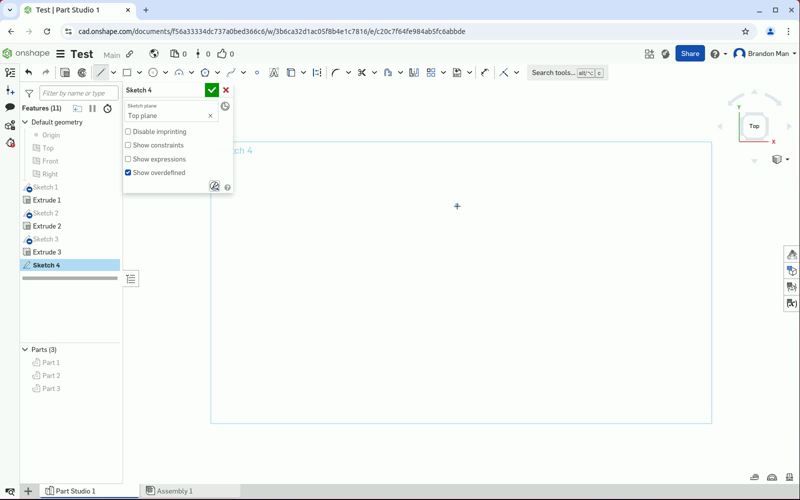
mouse_move(487, 205)
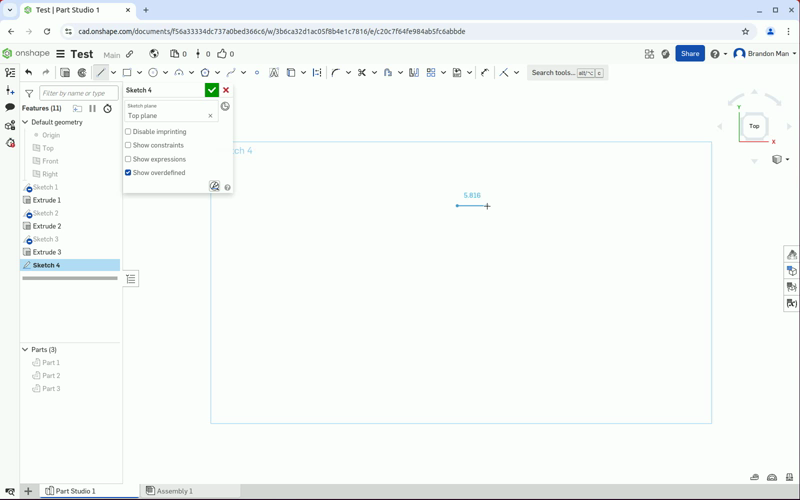
mouse_move(460, 205)
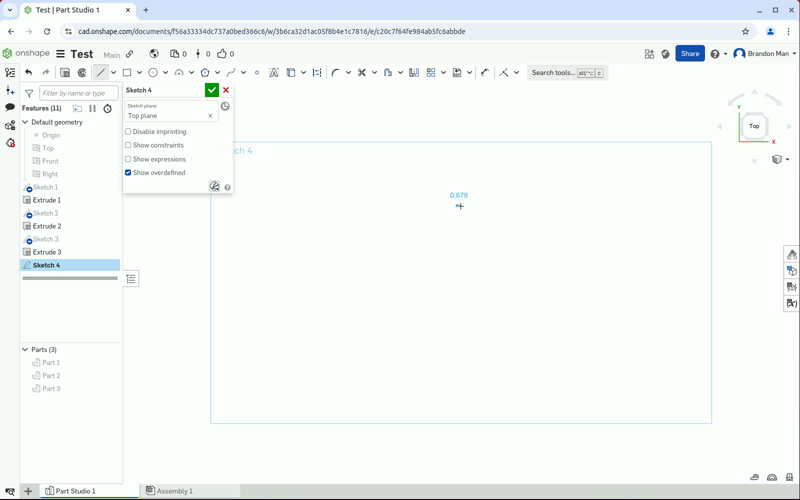
scroll(6)
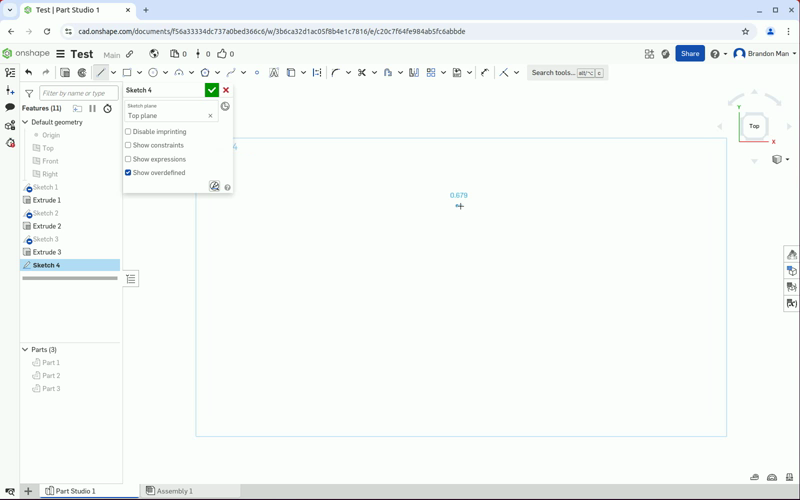
scroll(6)
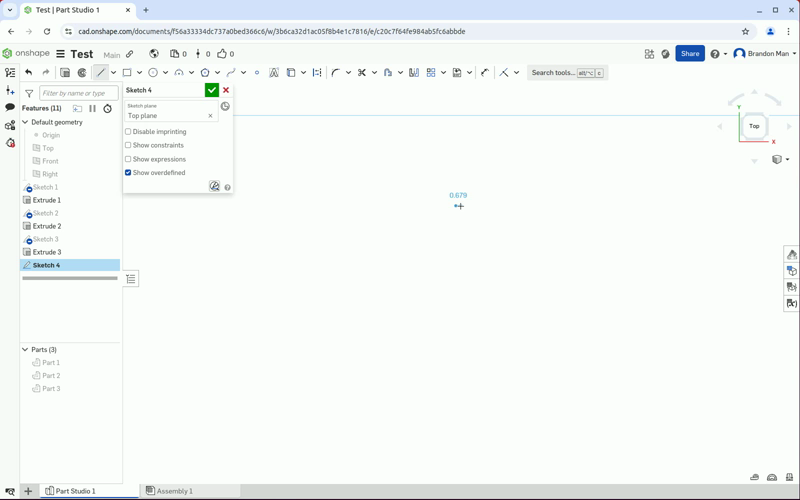
scroll(6)
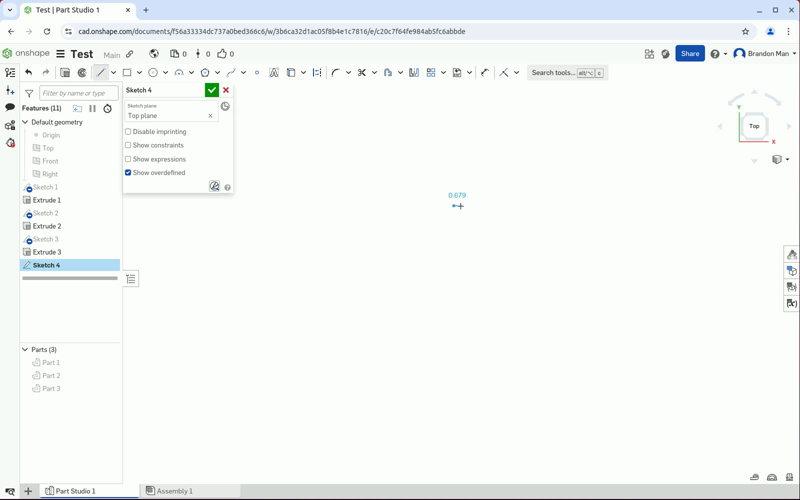
scroll(6)
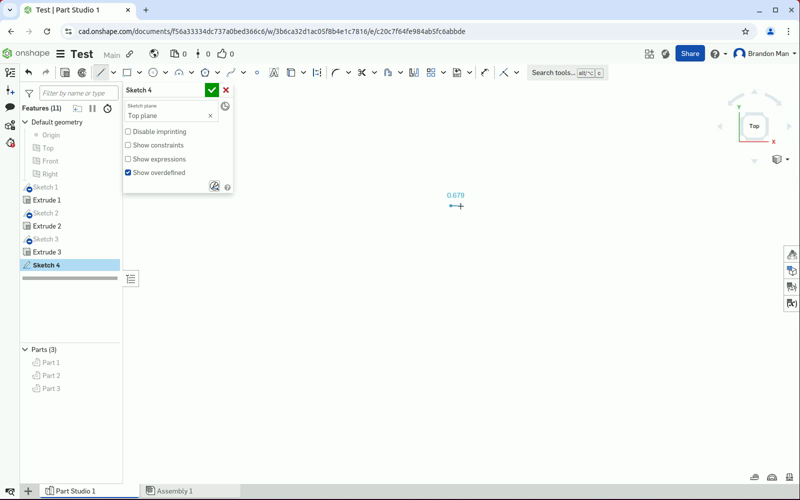
scroll(6)
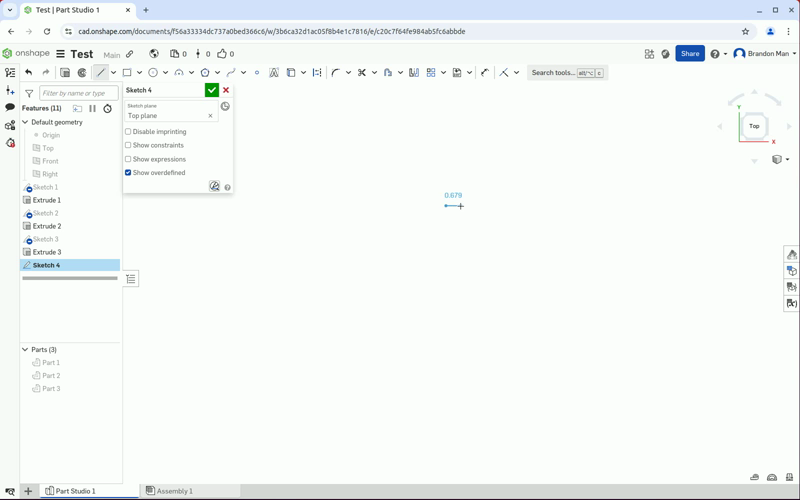
scroll(6)
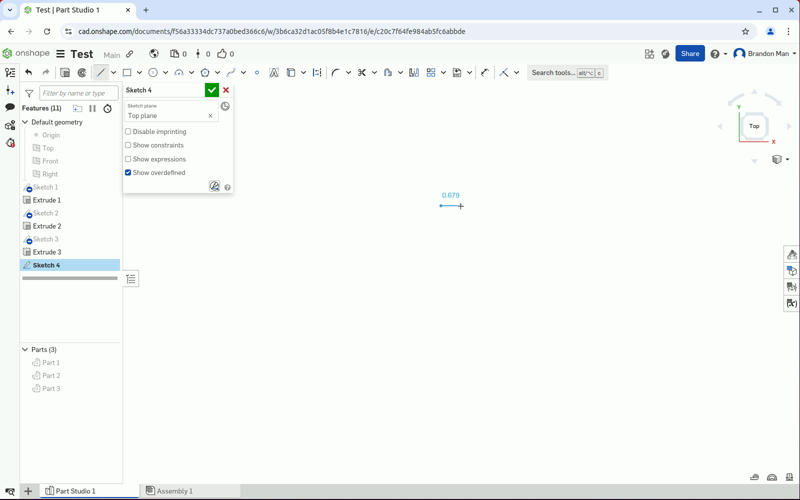
scroll(6)
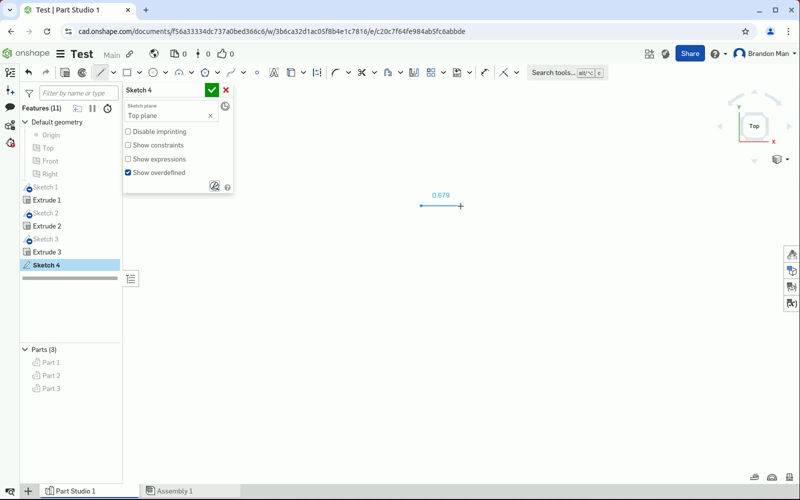
click(460, 205)
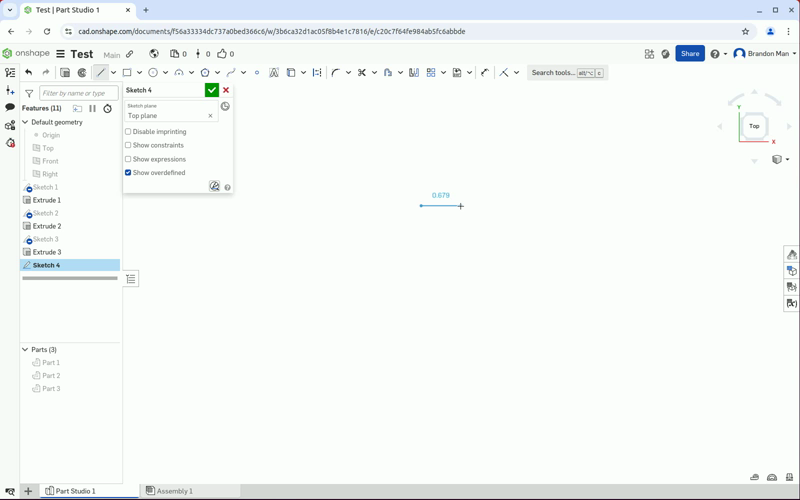
scroll(-6)
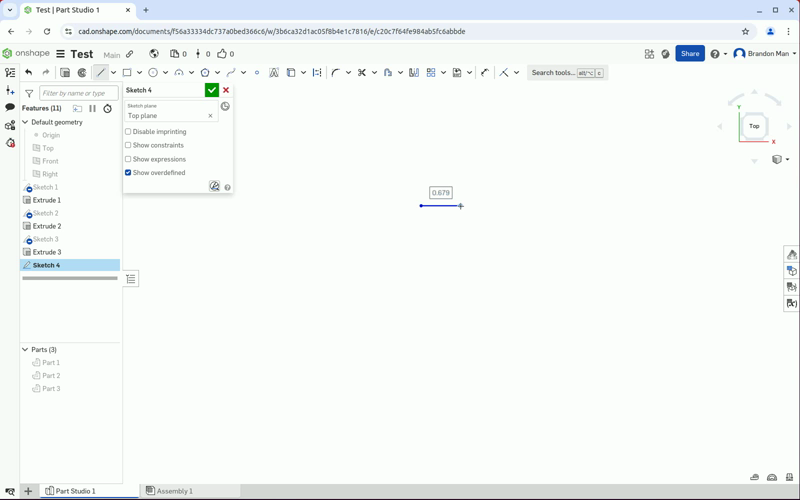
scroll(-6)
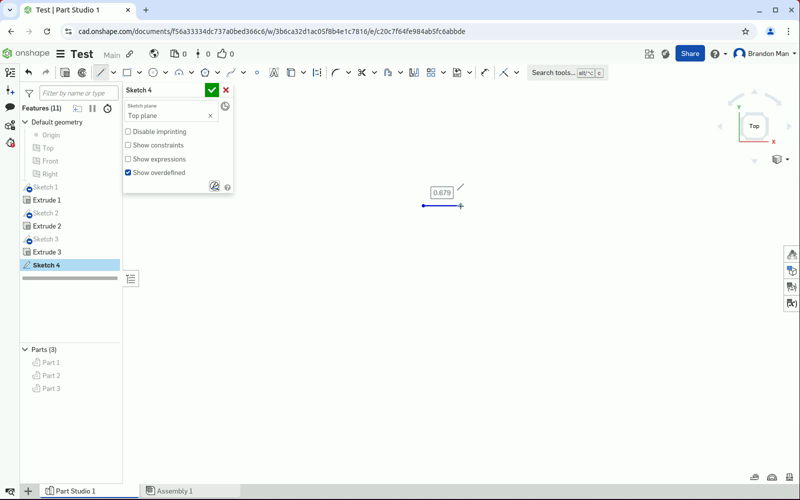
scroll(-6)
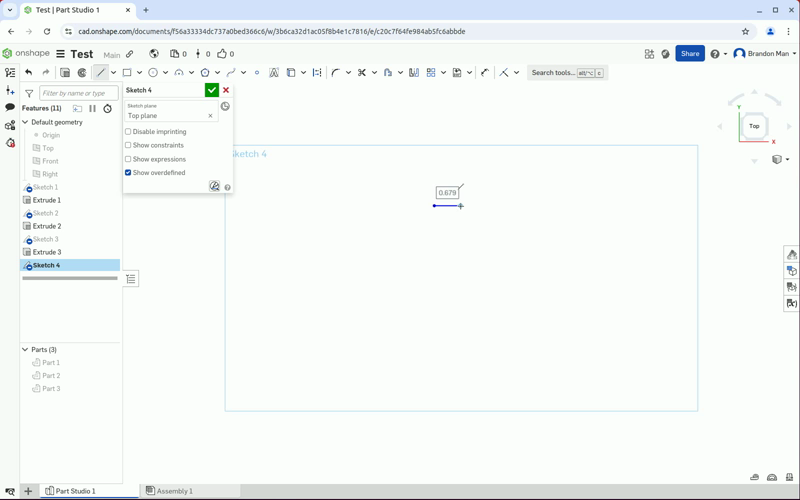
scroll(-6)
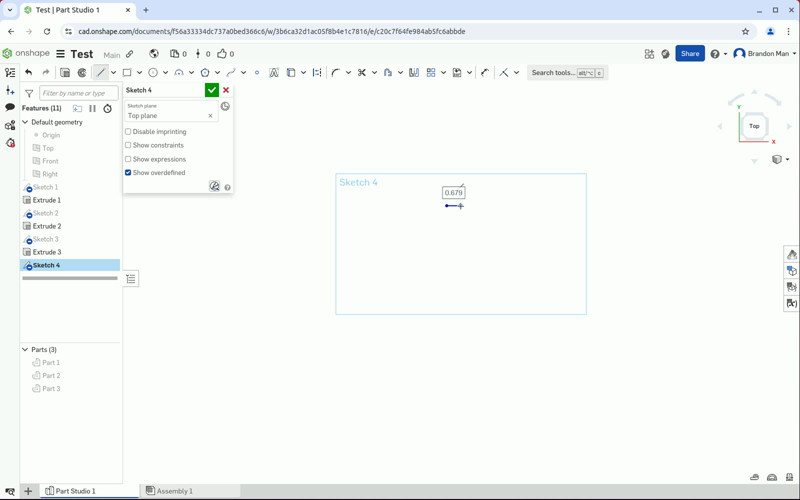
scroll(-6)
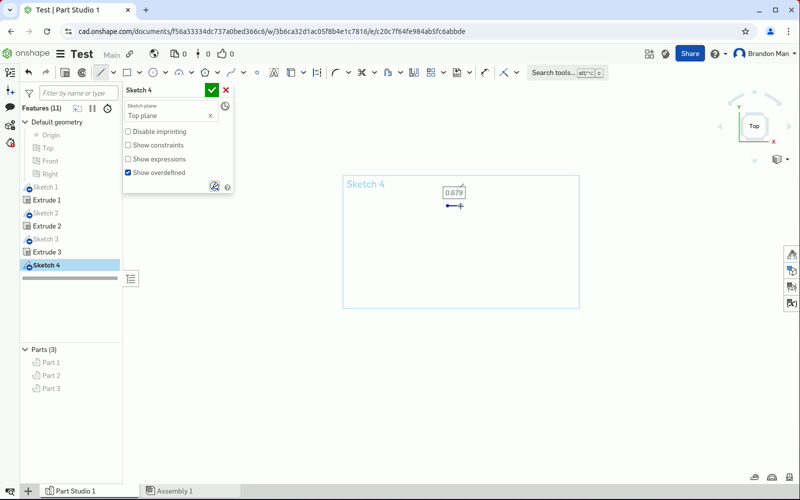
scroll(-6)
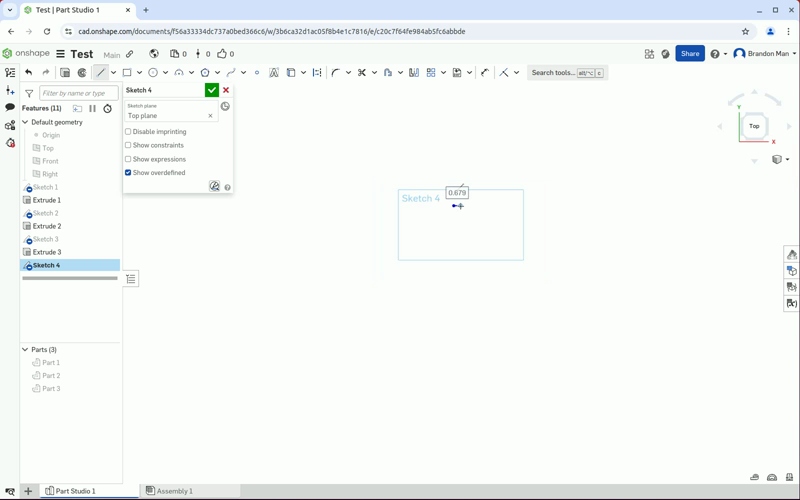
scroll(-6)
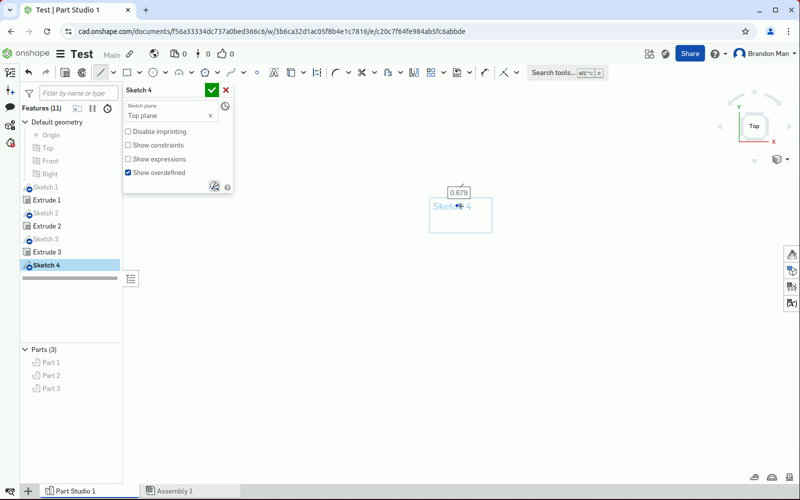
key_up(shift)
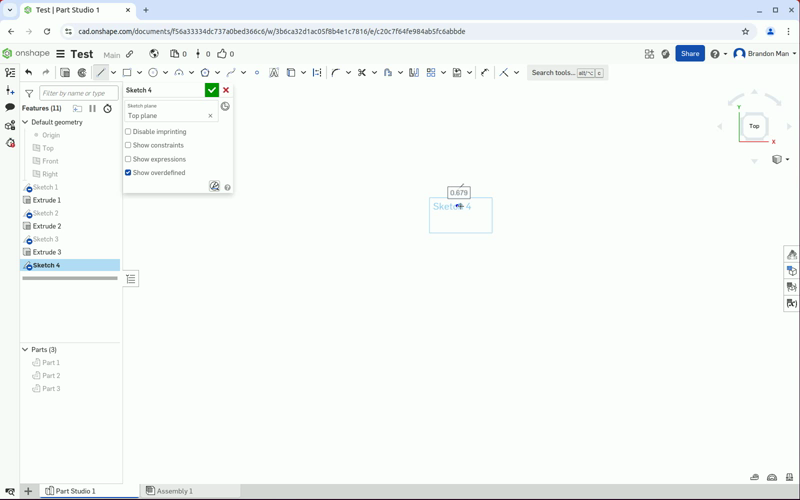
key_down(shift)
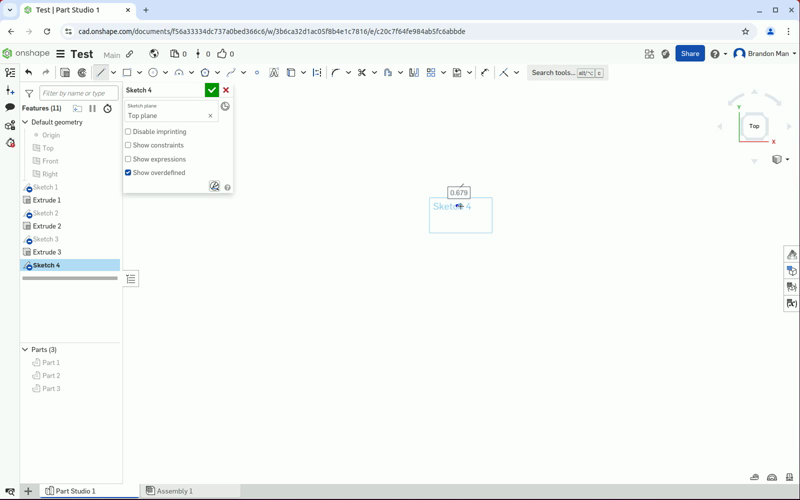
mouse_move(490, 205)
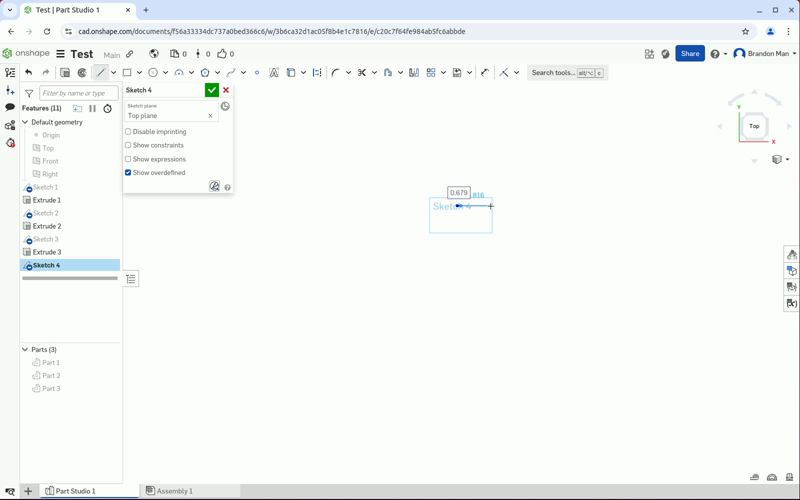
mouse_move(460, 191)
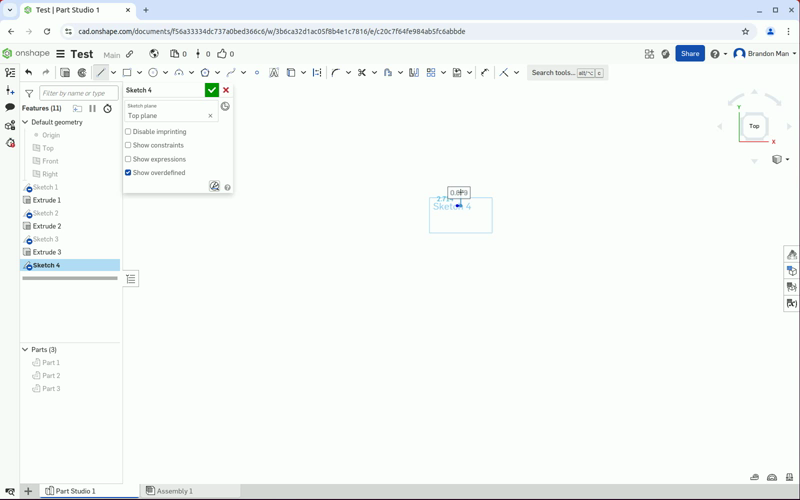
click(460, 191)
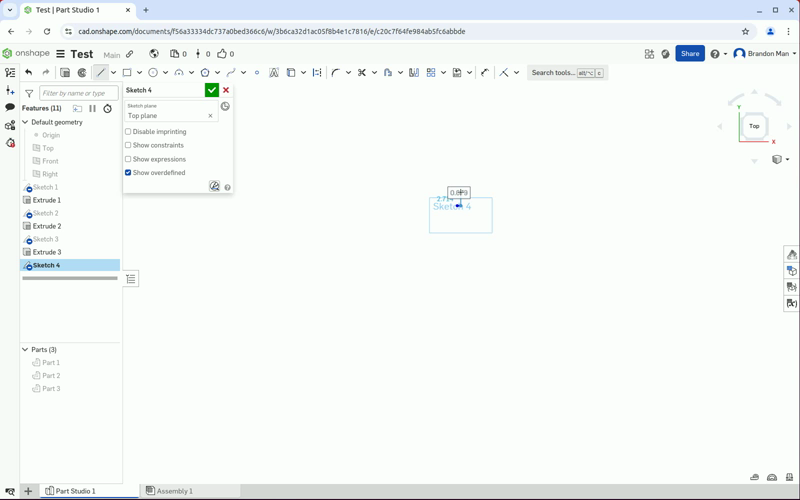
key_up(shift)
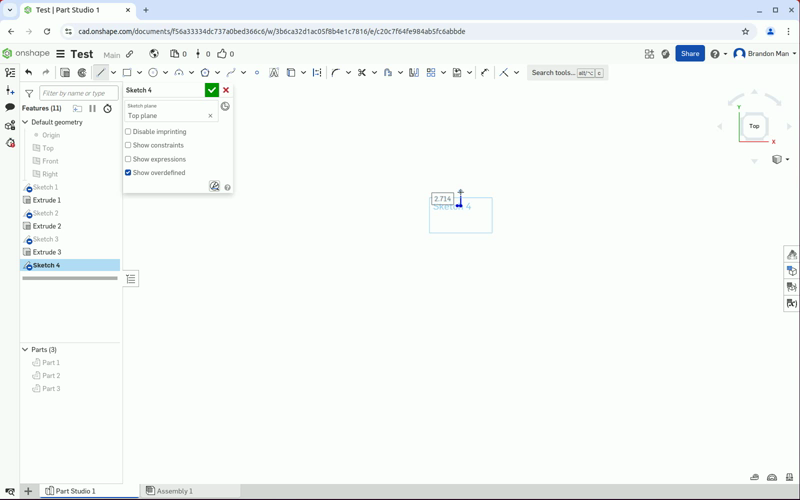
key_down(shift)
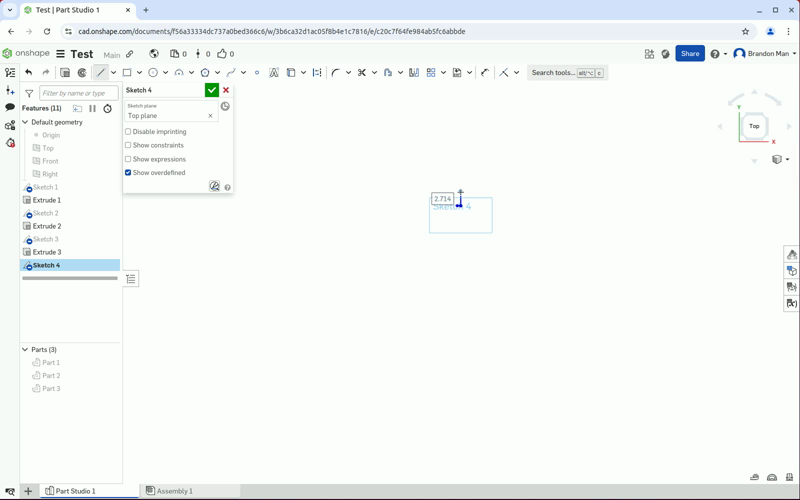
mouse_move(490, 191)
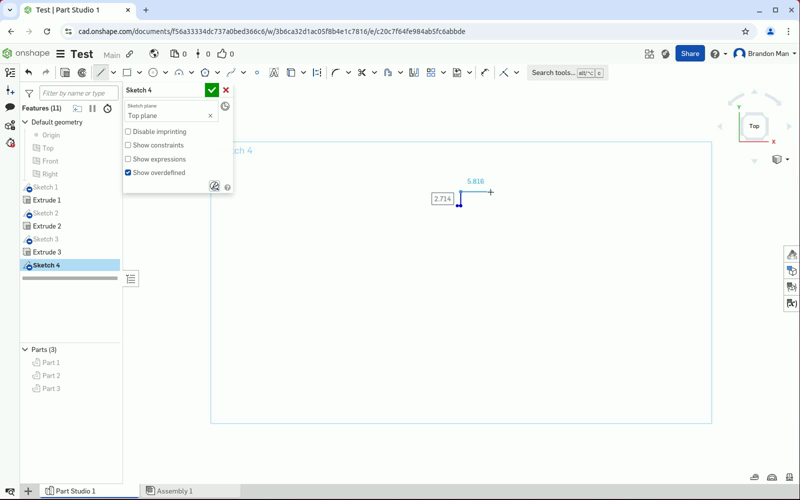
mouse_move(457, 191)
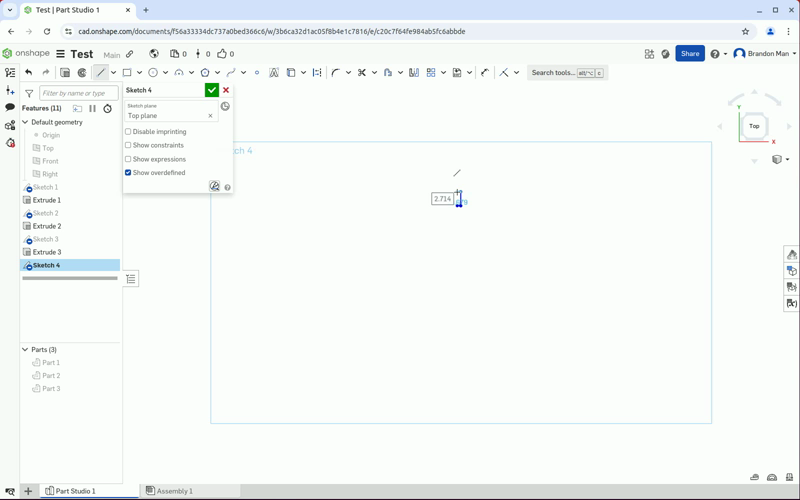
scroll(6)
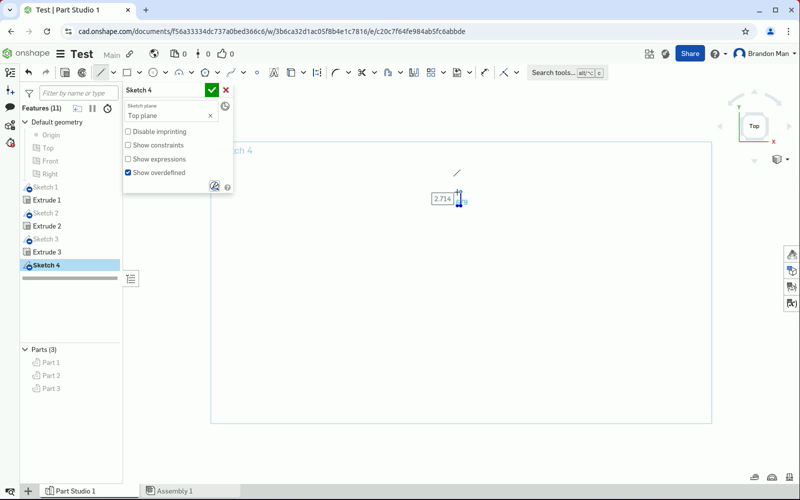
scroll(6)
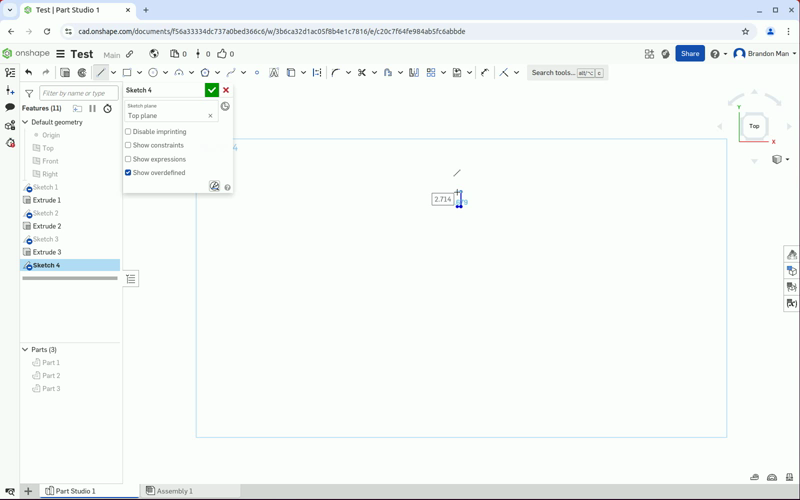
scroll(6)
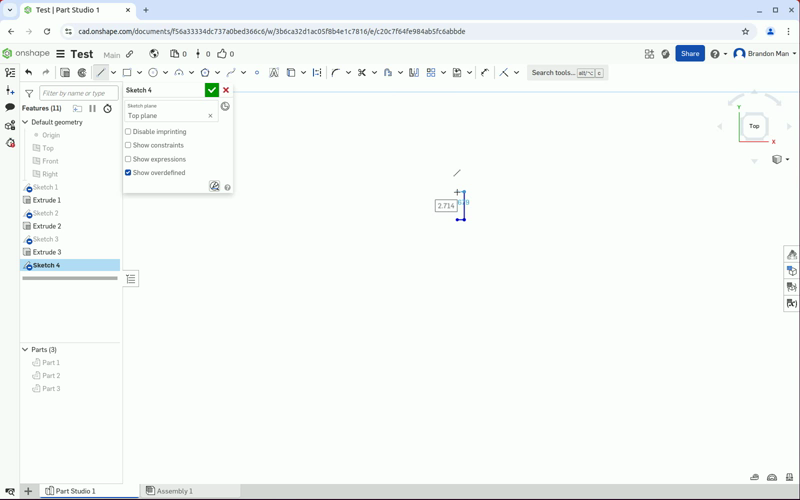
scroll(6)
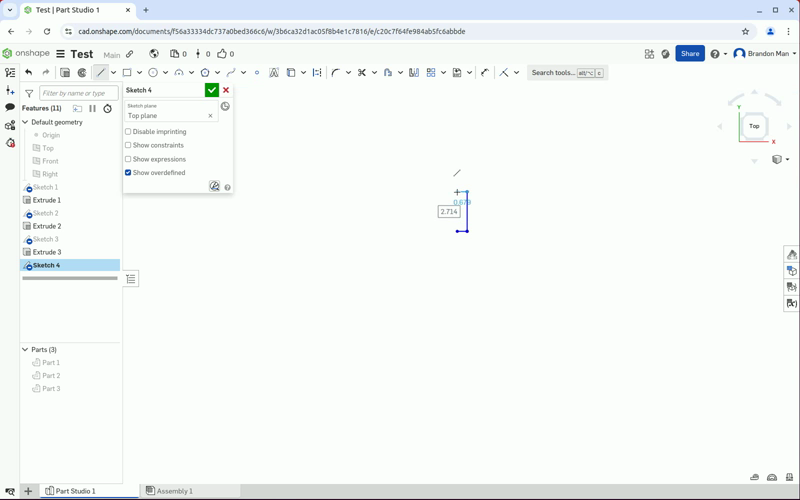
scroll(6)
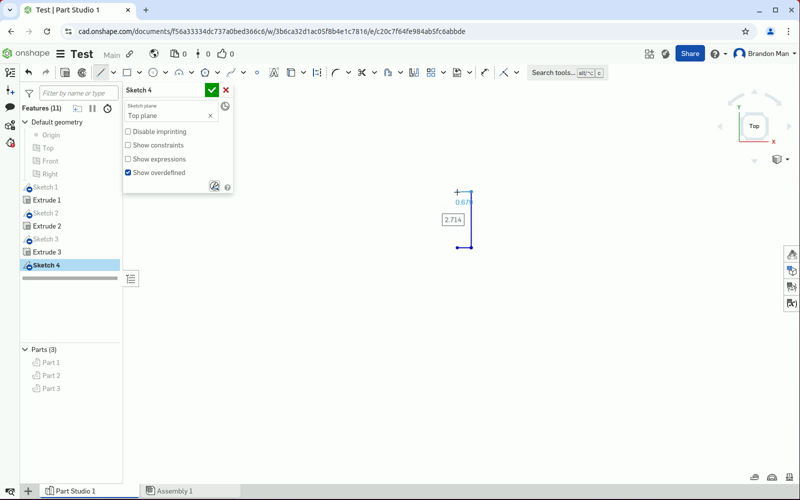
scroll(6)
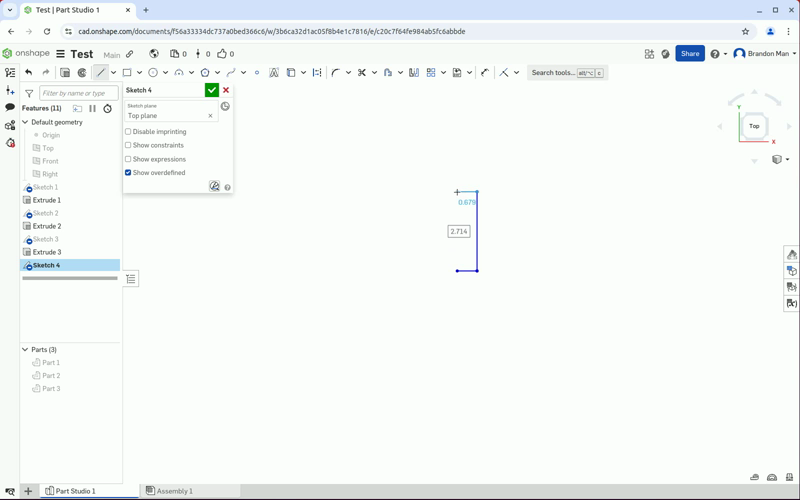
scroll(6)
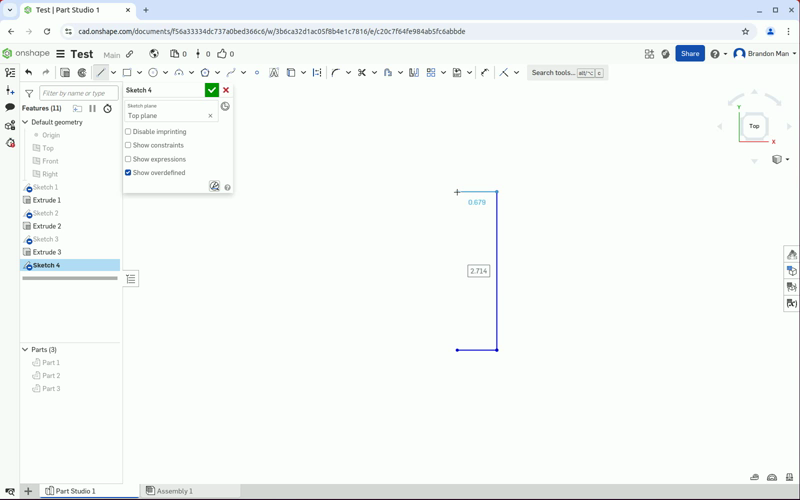
click(457, 191)
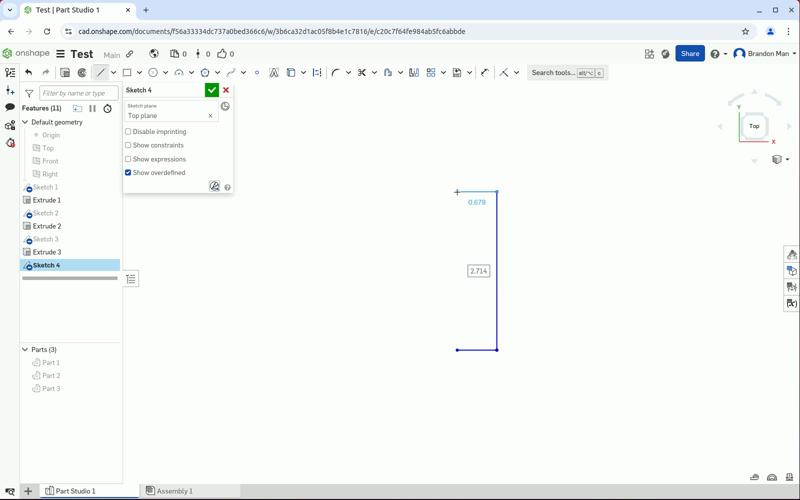
scroll(-6)
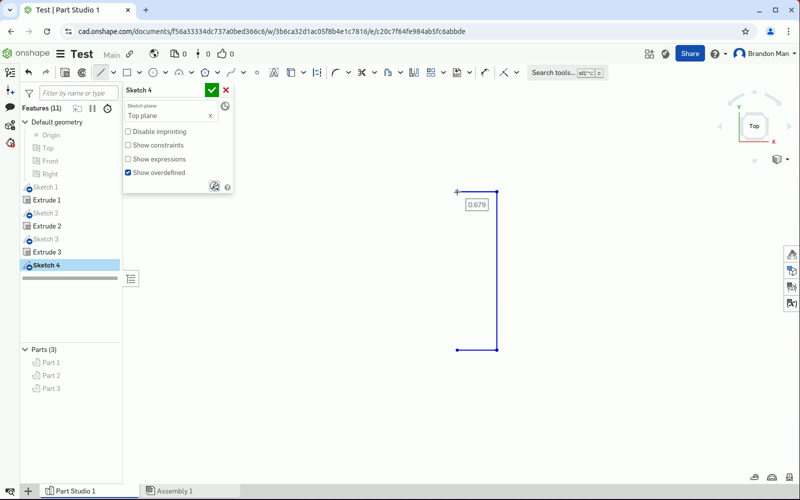
scroll(-6)
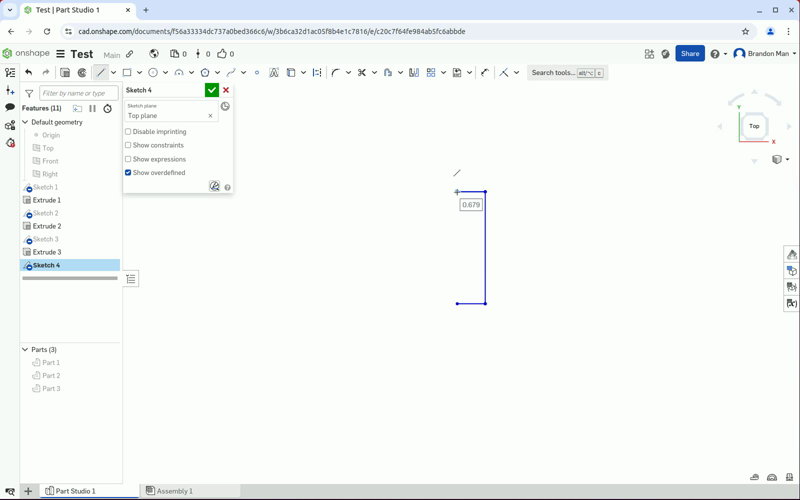
scroll(-6)
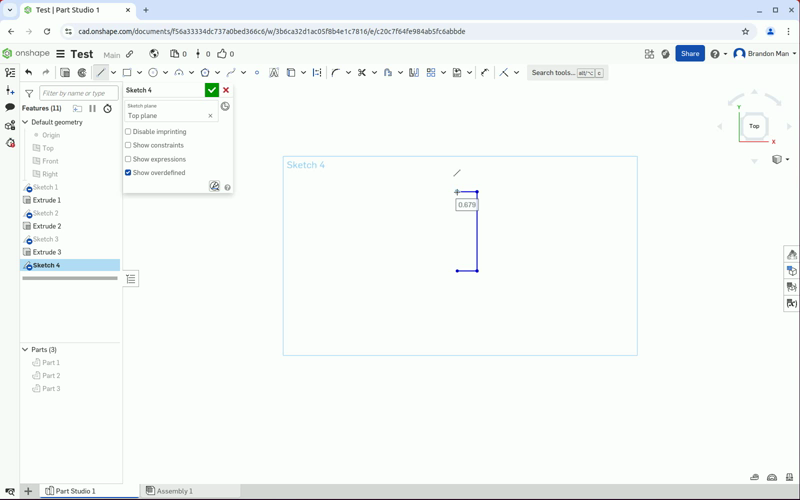
scroll(-6)
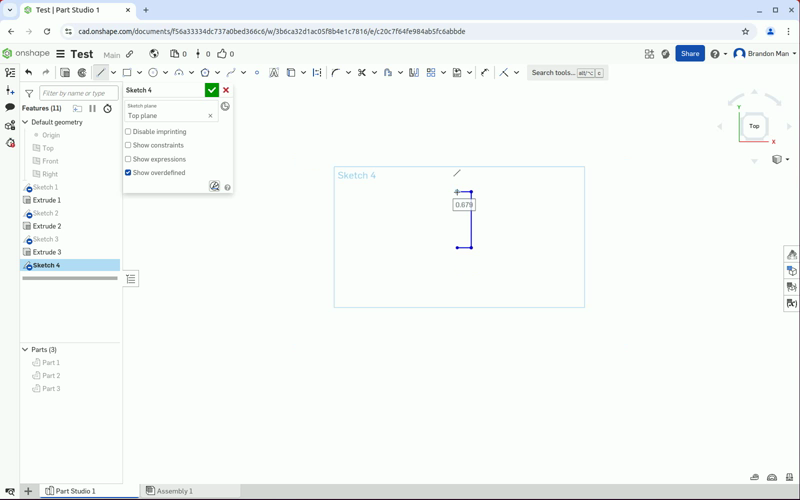
scroll(-6)
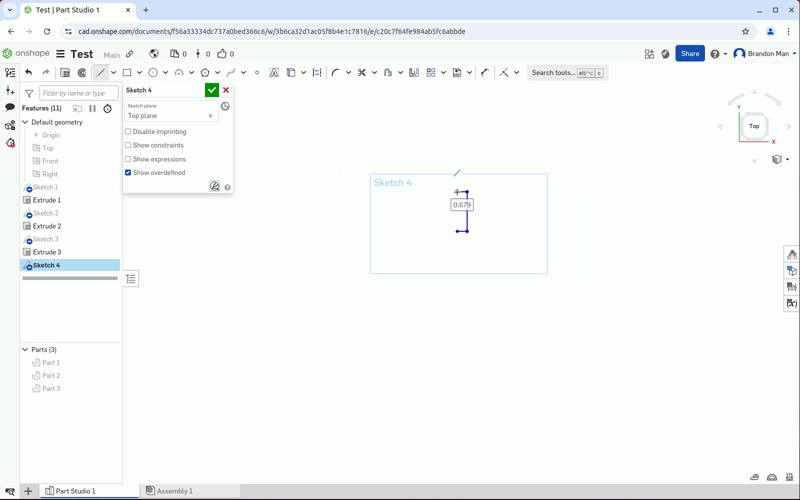
scroll(-6)
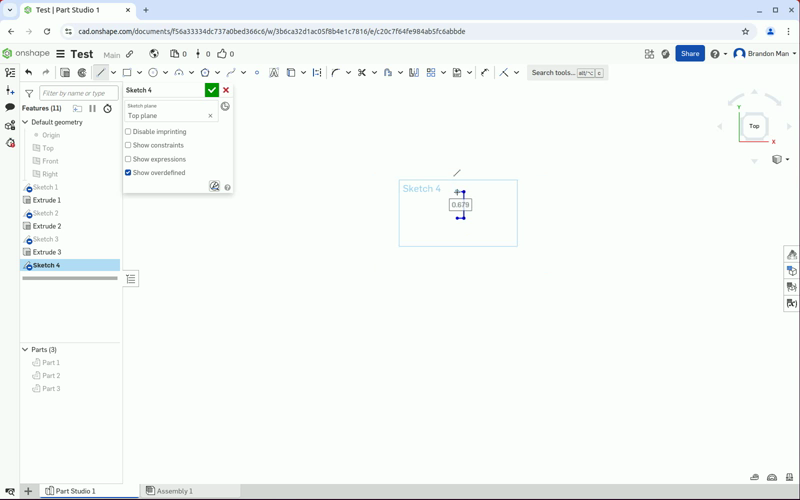
scroll(-6)
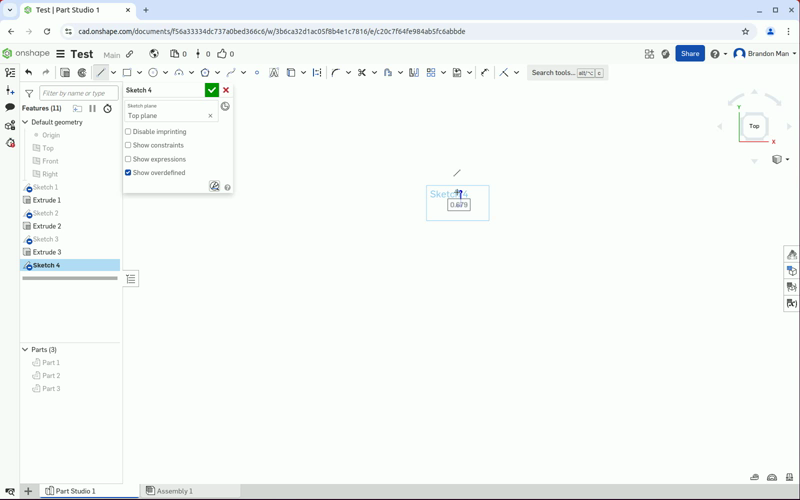
key_up(shift)
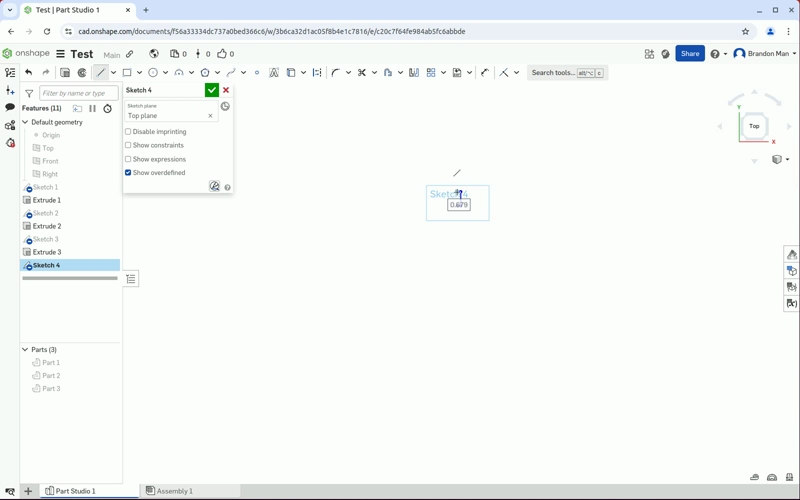
mouse_move(487, 191)
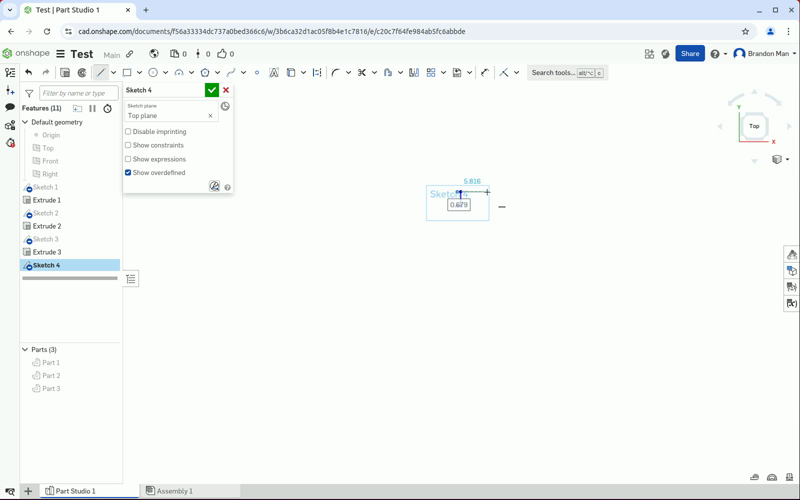
key_down(shift)
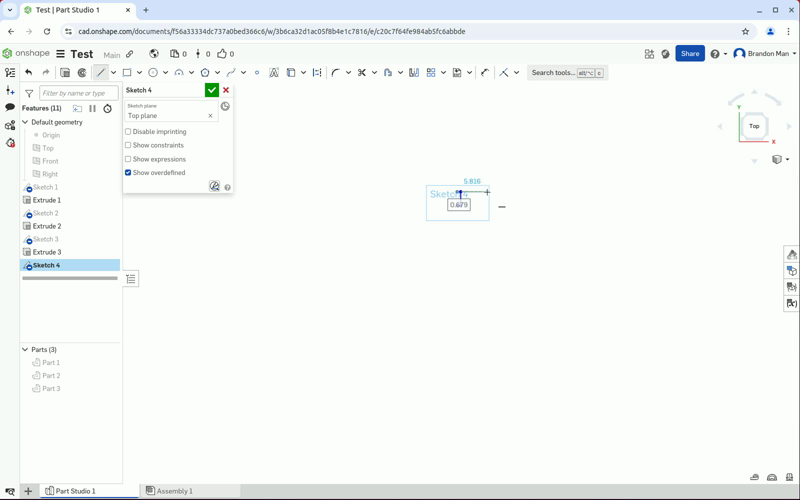
mouse_move(457, 205)
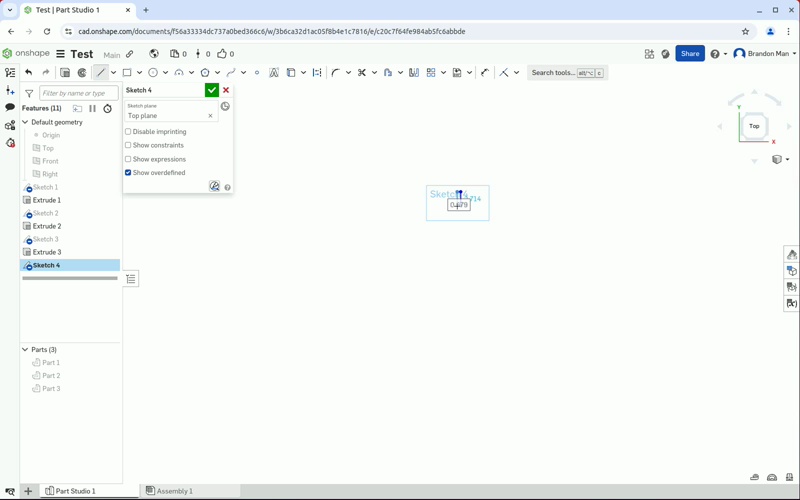
scroll(6)
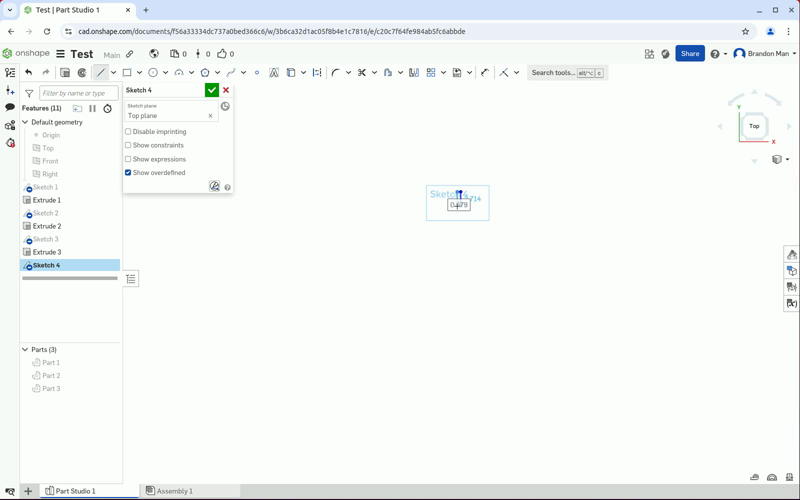
scroll(6)
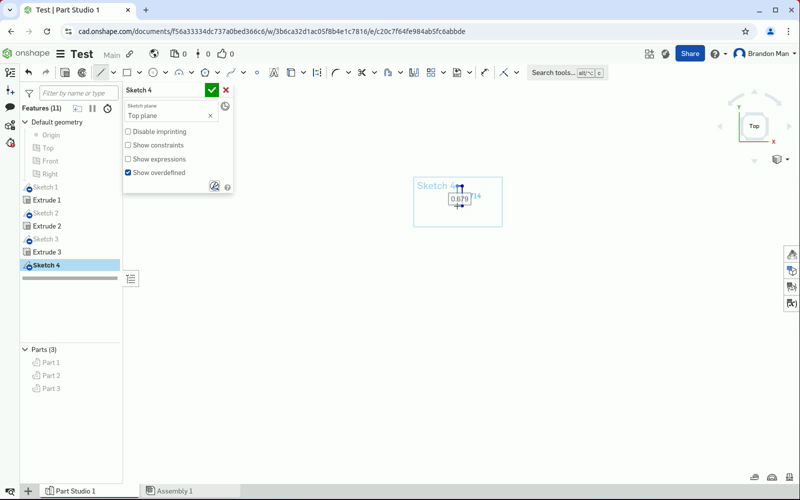
scroll(6)
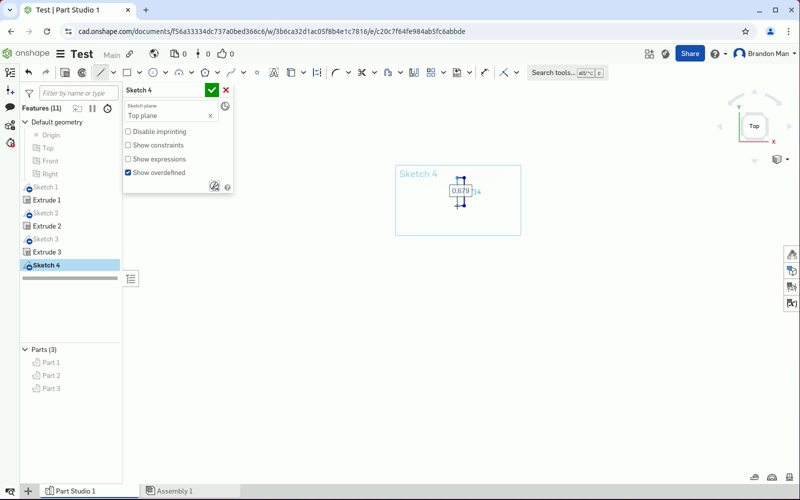
scroll(6)
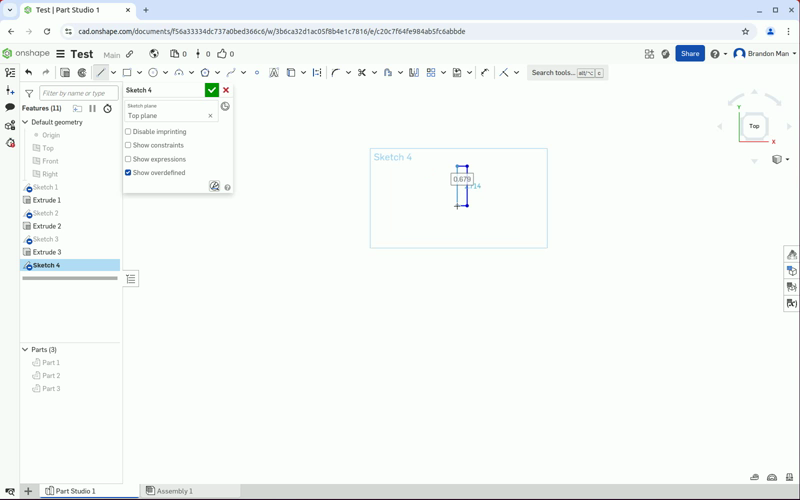
scroll(6)
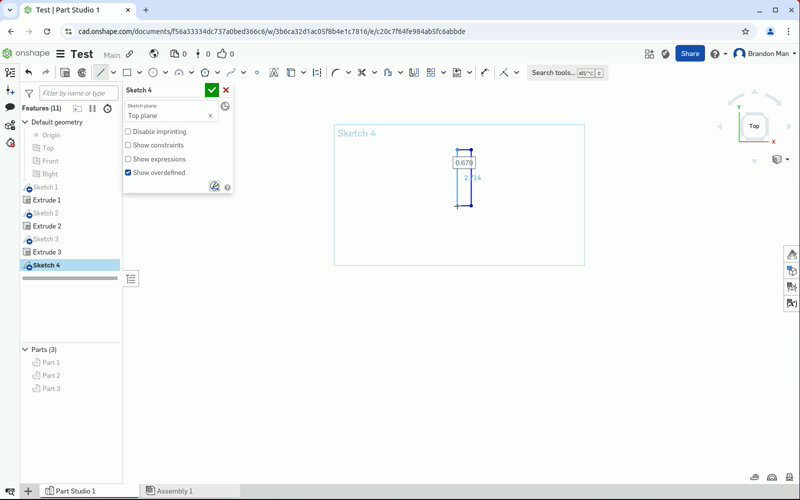
scroll(6)
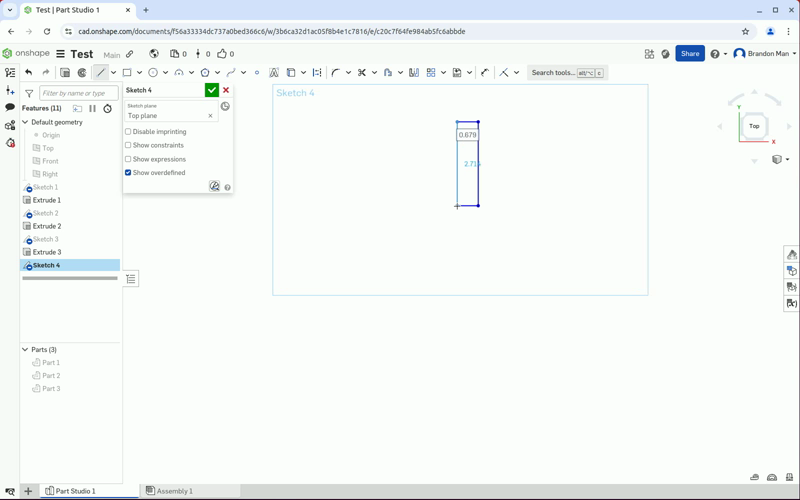
scroll(6)
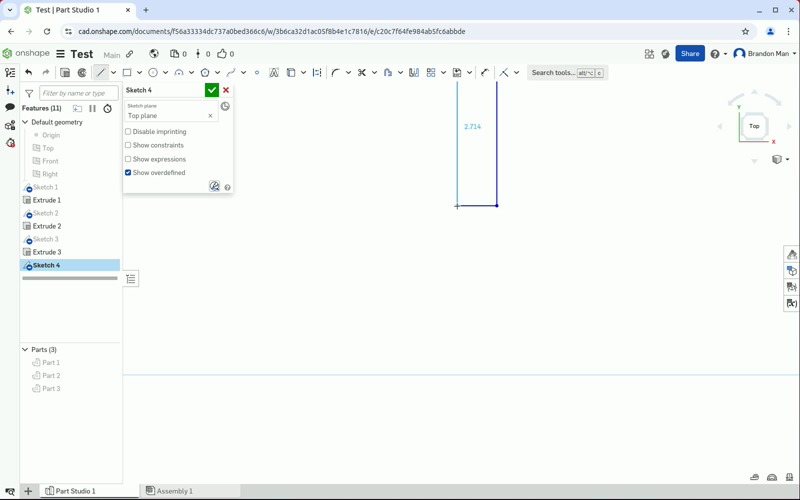
key_up(shift)
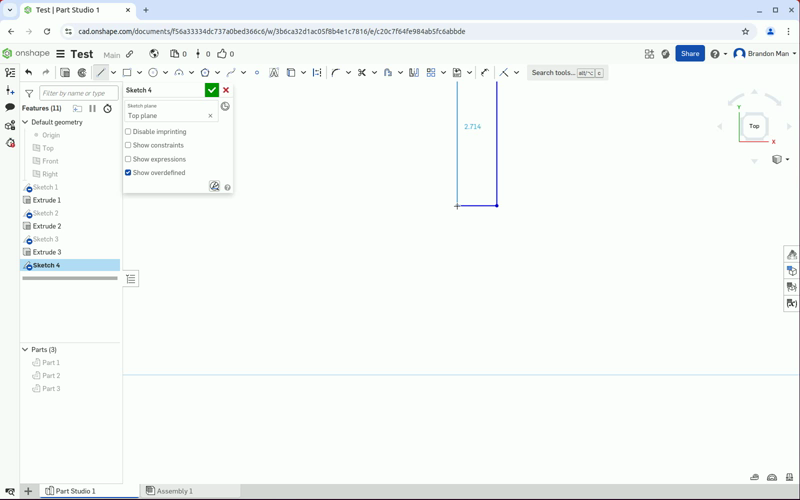
click(457, 205)
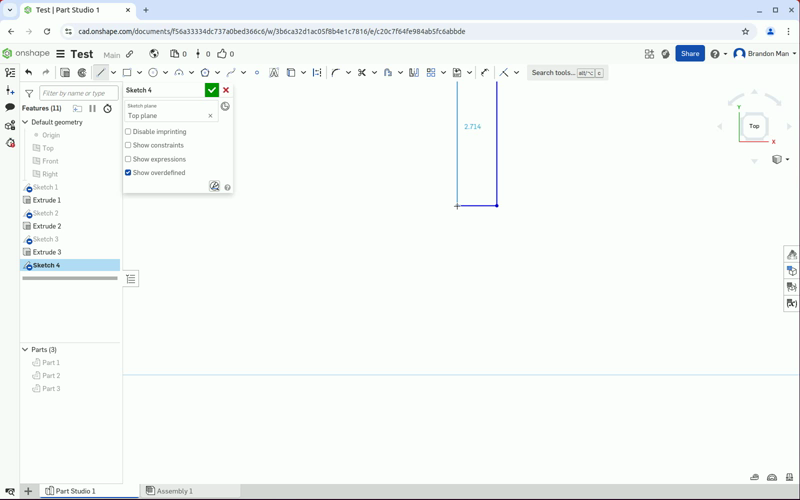
scroll(-6)
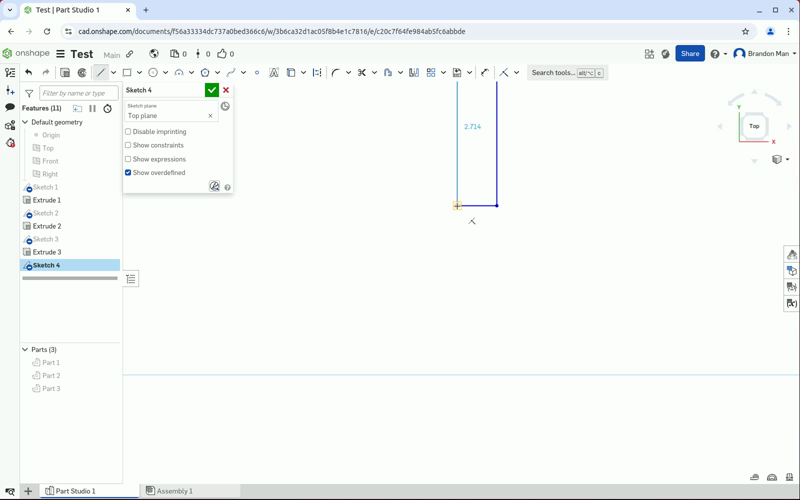
scroll(-6)
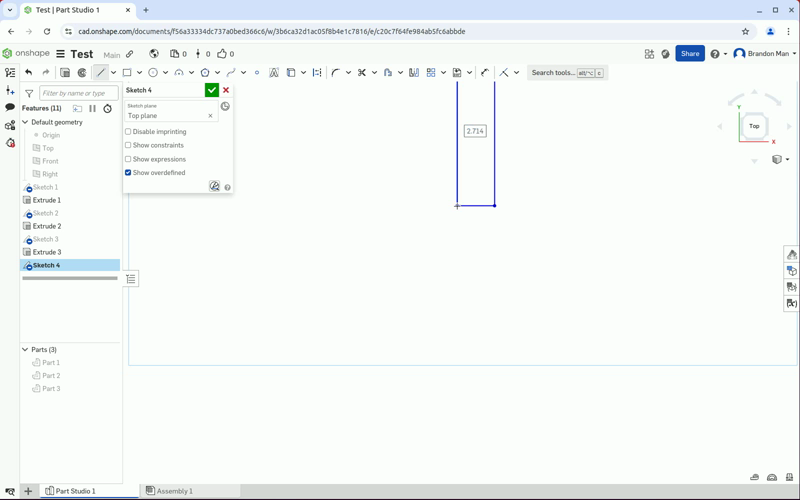
scroll(-6)
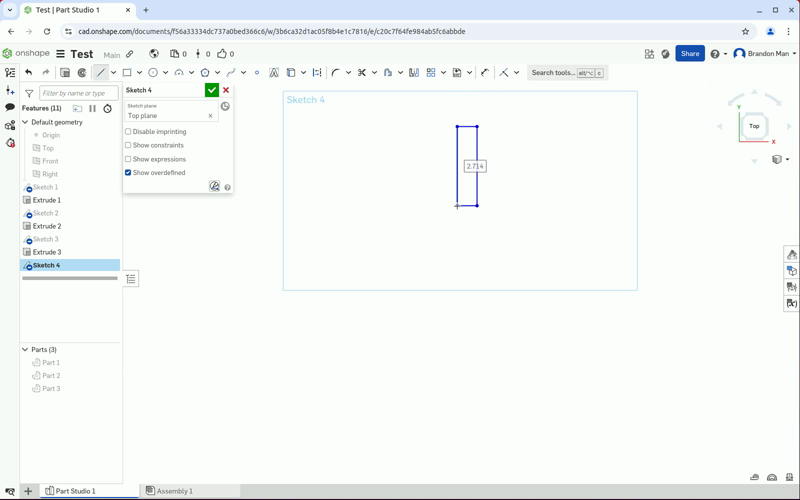
scroll(-6)
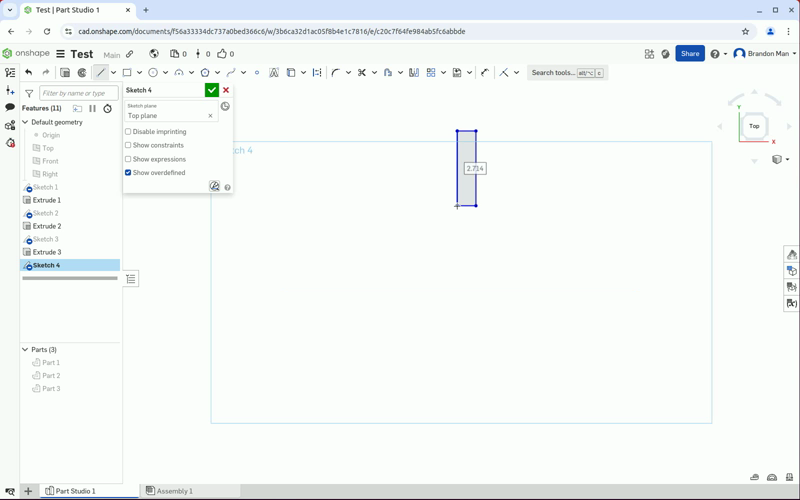
scroll(-6)
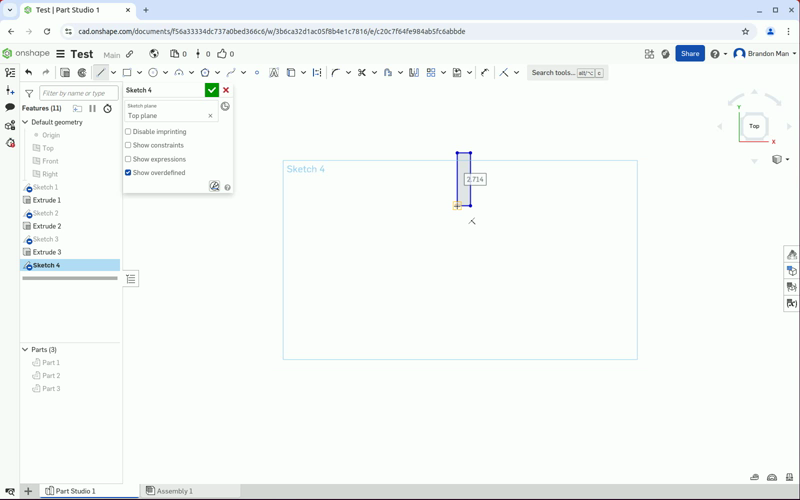
scroll(-6)
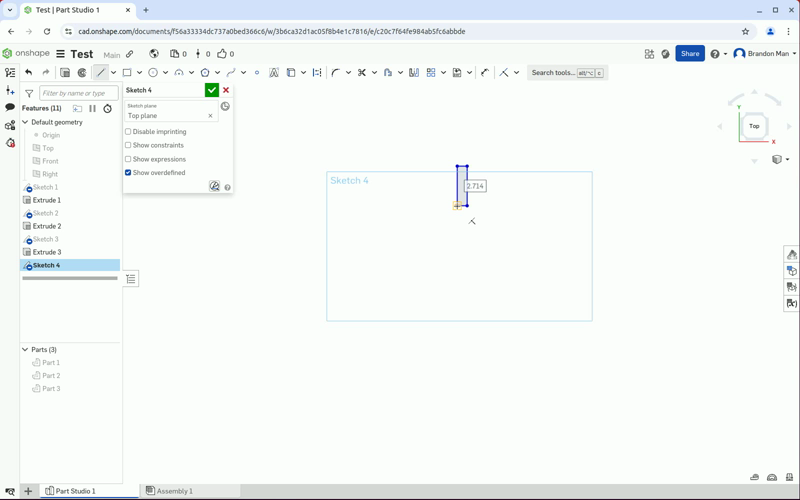
scroll(-6)
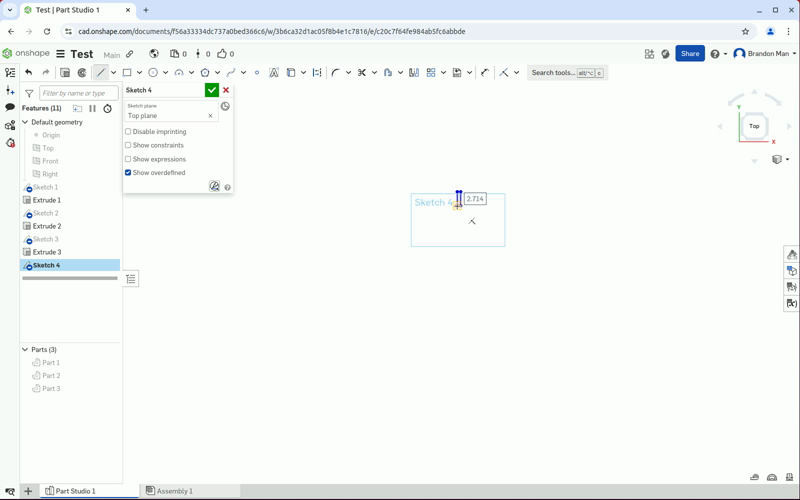
key(esc)
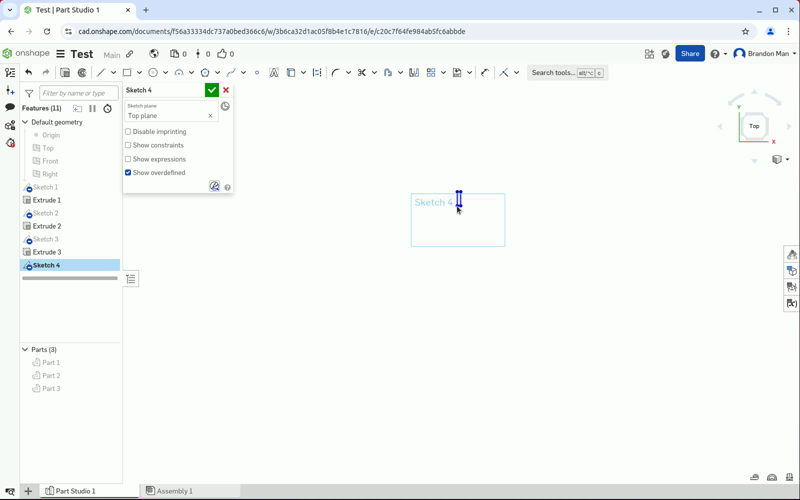
mouse_move(459, 193)
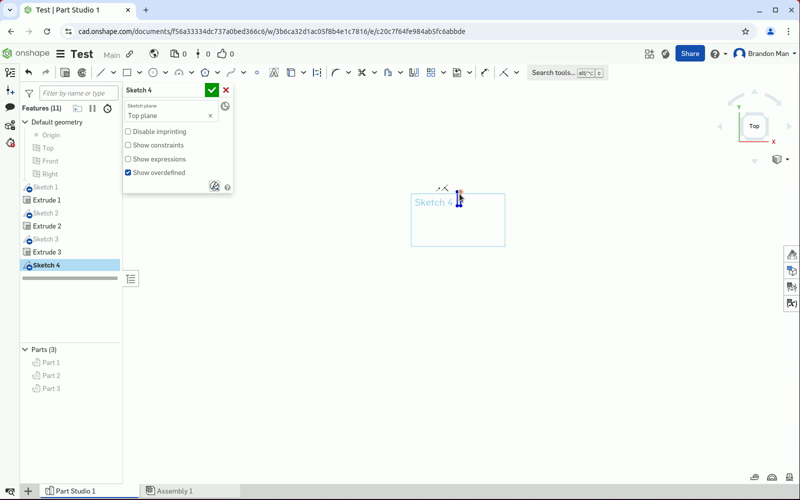
scroll(6)
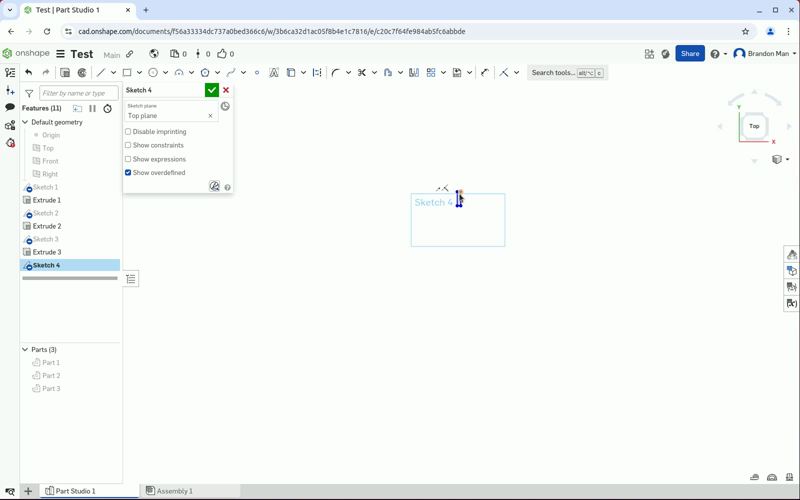
scroll(6)
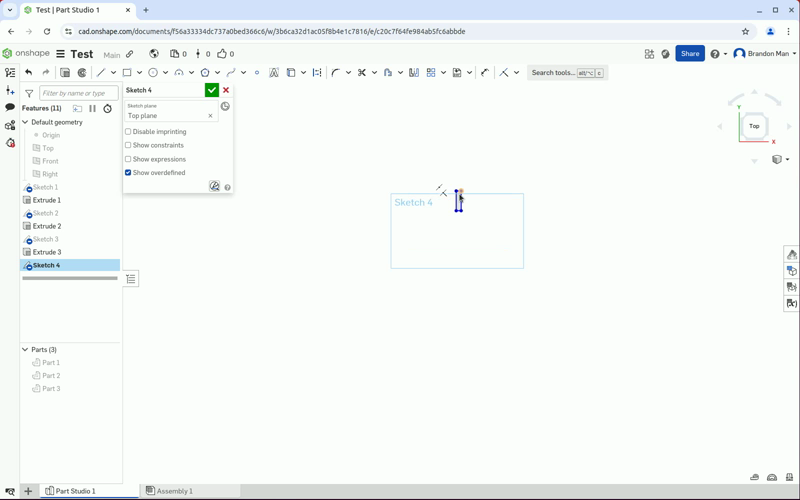
scroll(6)
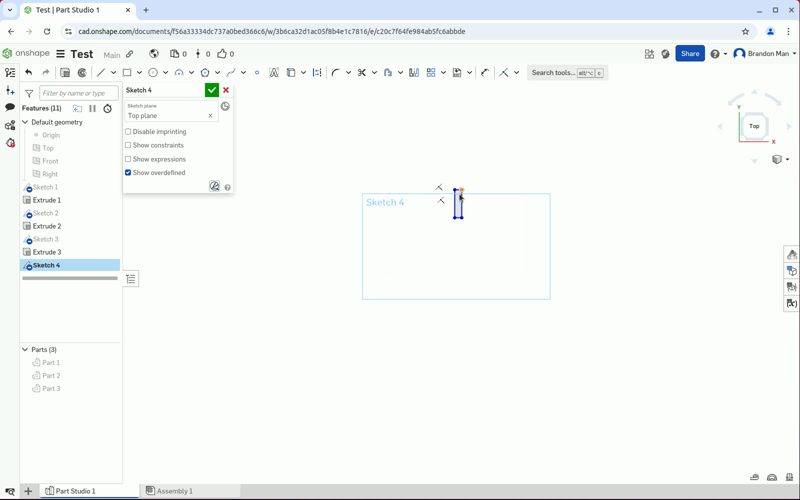
scroll(6)
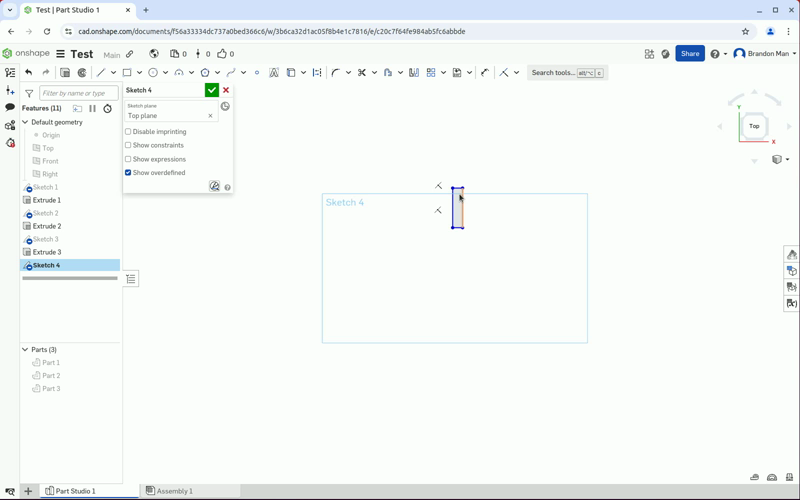
scroll(6)
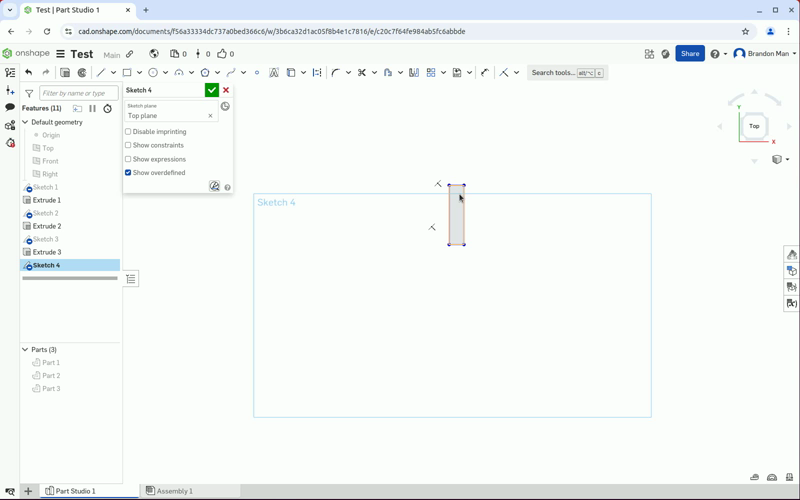
scroll(6)
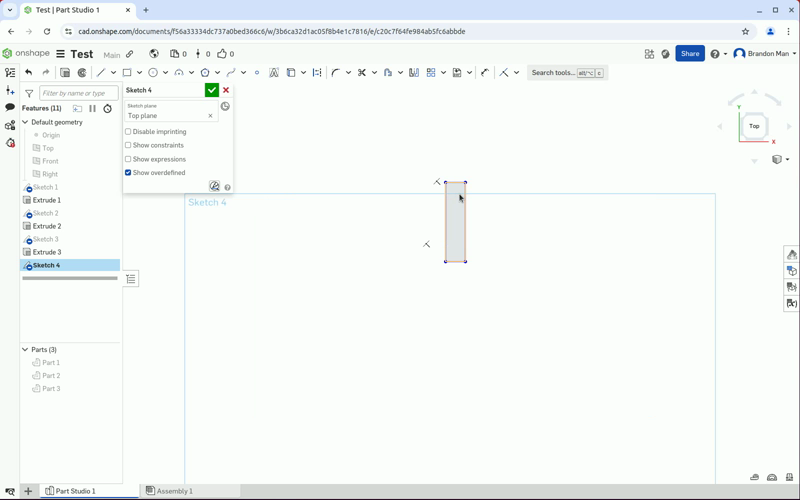
scroll(6)
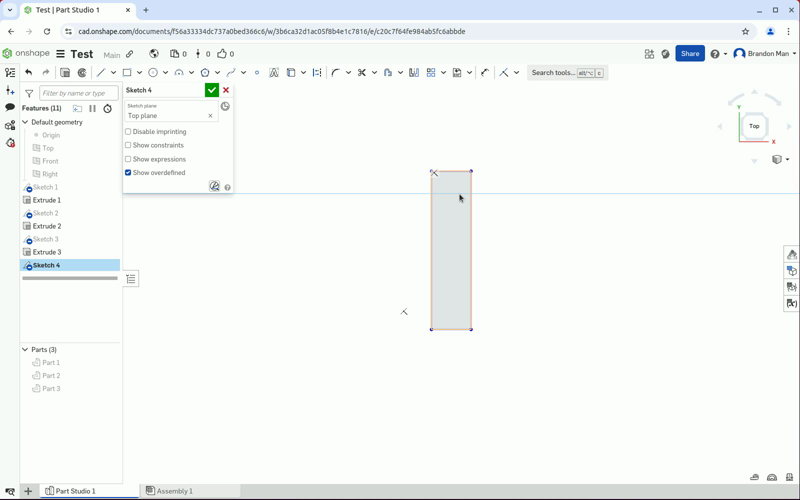
click(459, 193)
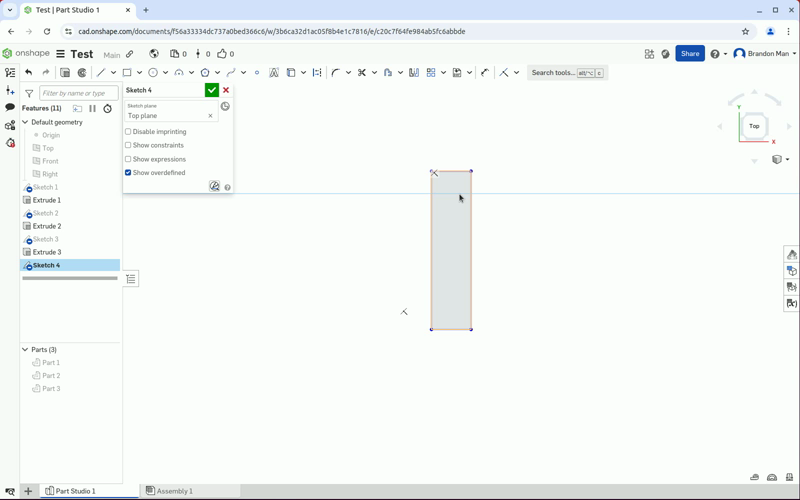
scroll(-6)
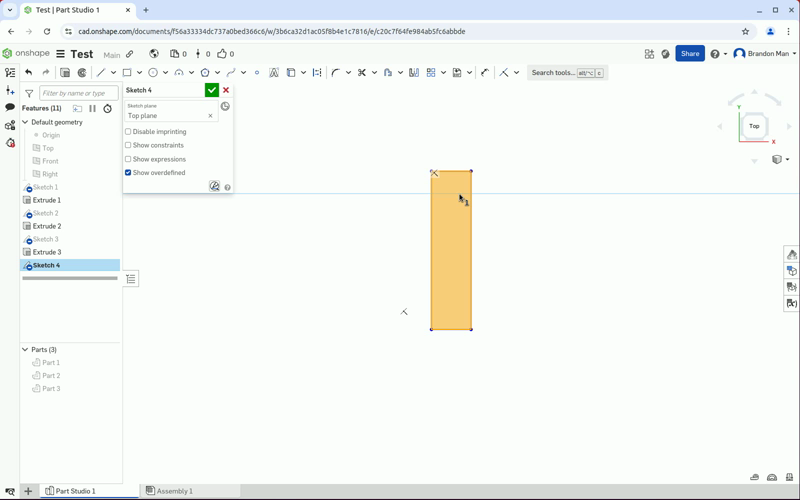
scroll(-6)
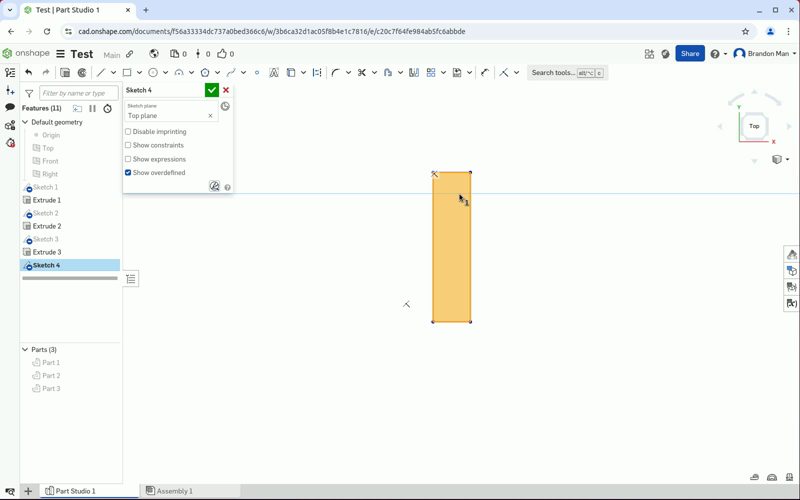
scroll(-6)
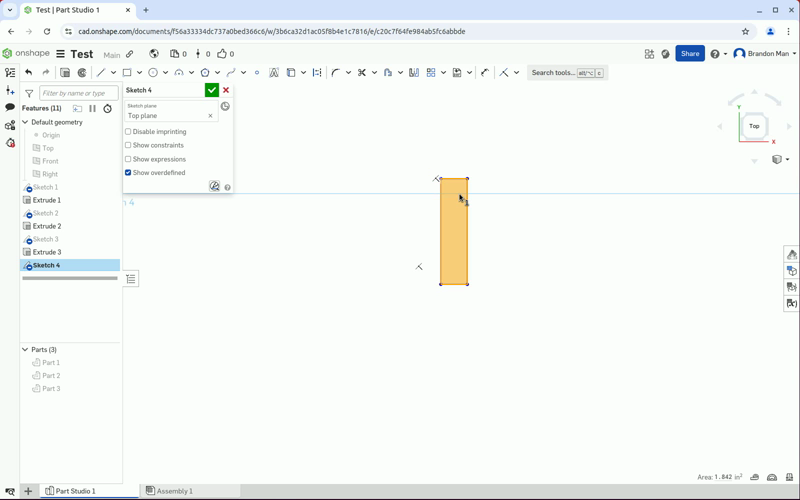
scroll(-6)
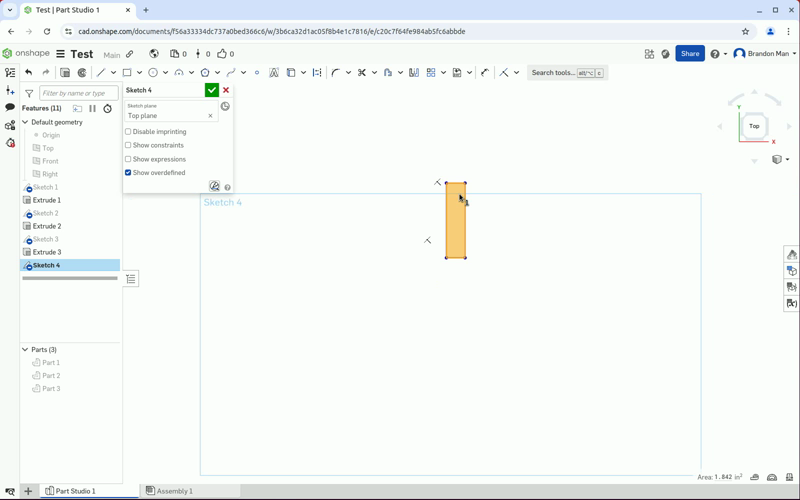
scroll(-6)
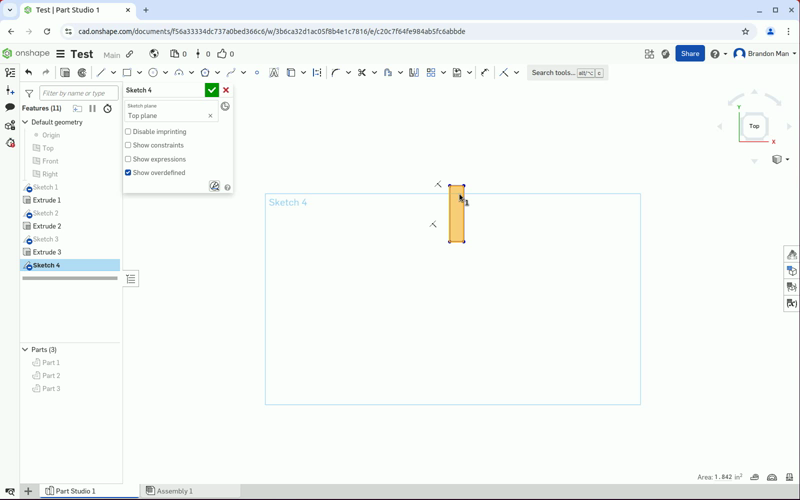
scroll(-6)
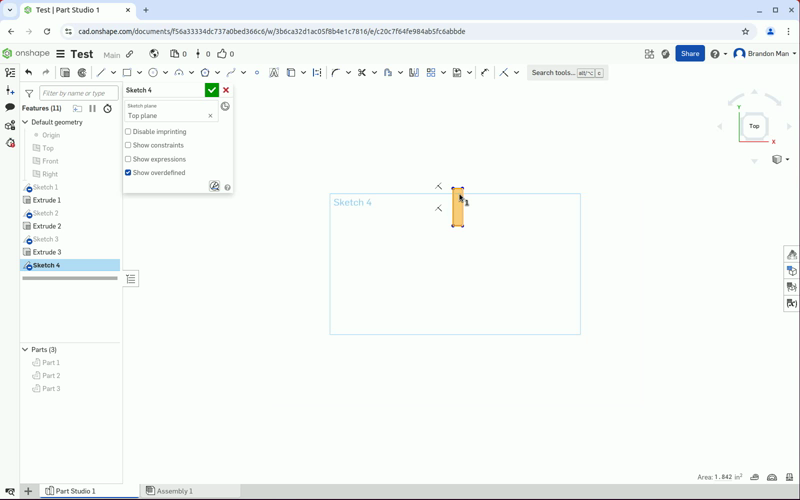
scroll(-6)
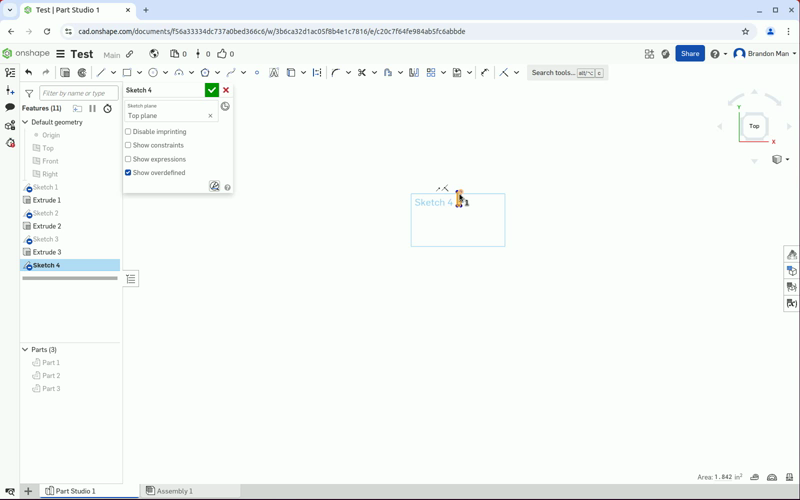
mouse_move(73, 352)
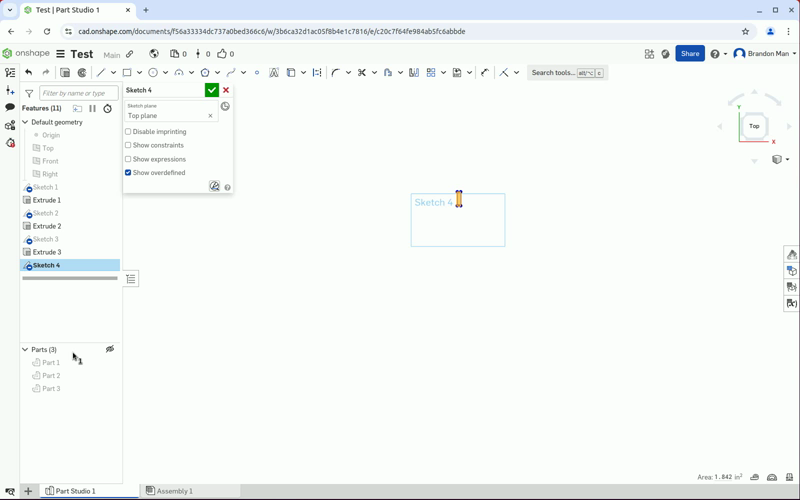
key(shift+y)
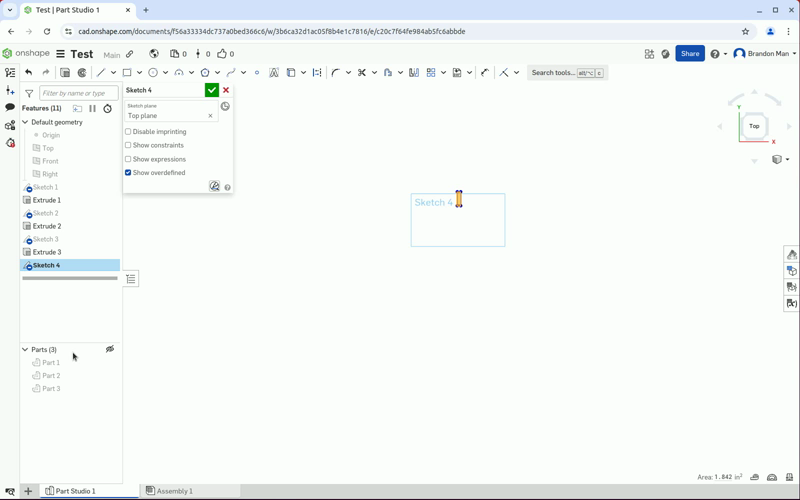
key(shift+e)
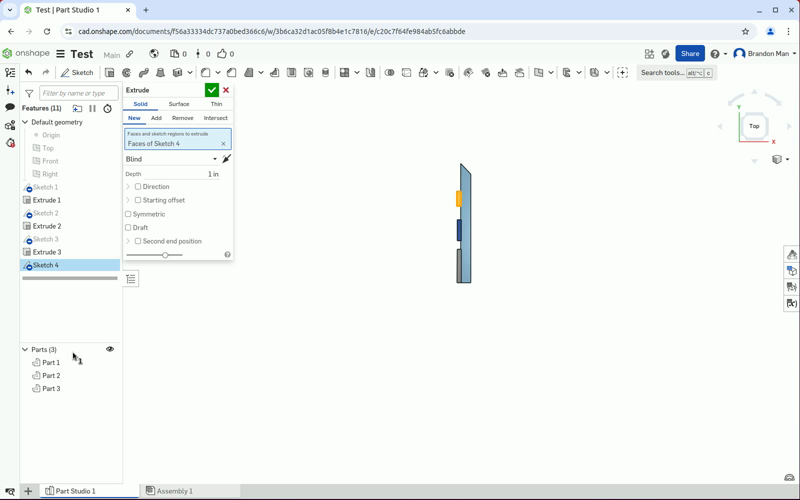
mouse_move(143, 106)
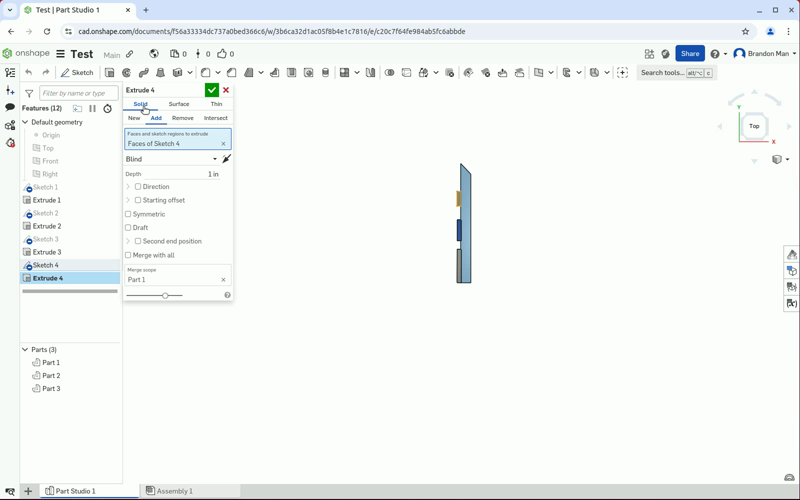
click(143, 106)
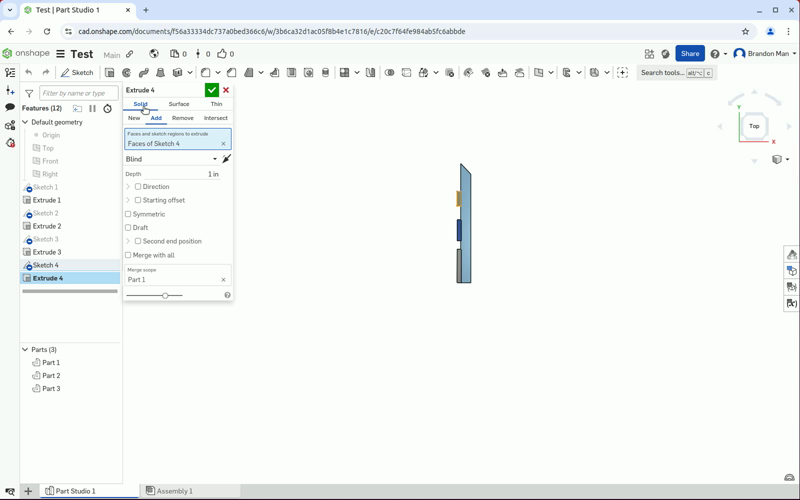
mouse_move(137, 120)
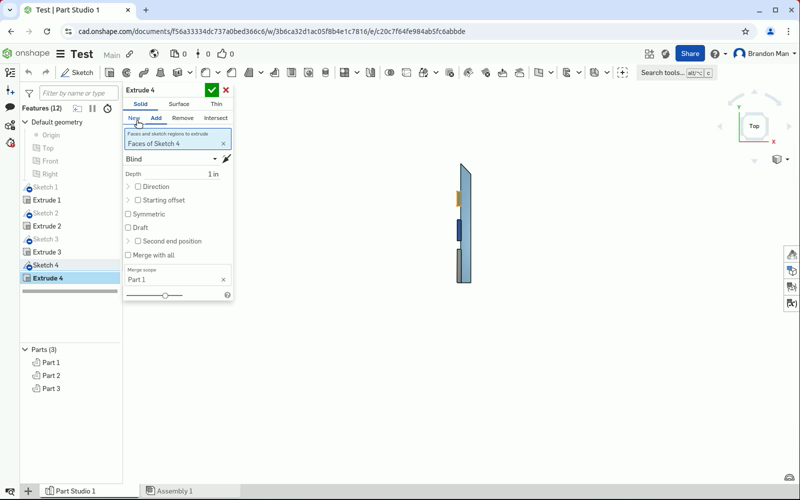
click(137, 120)
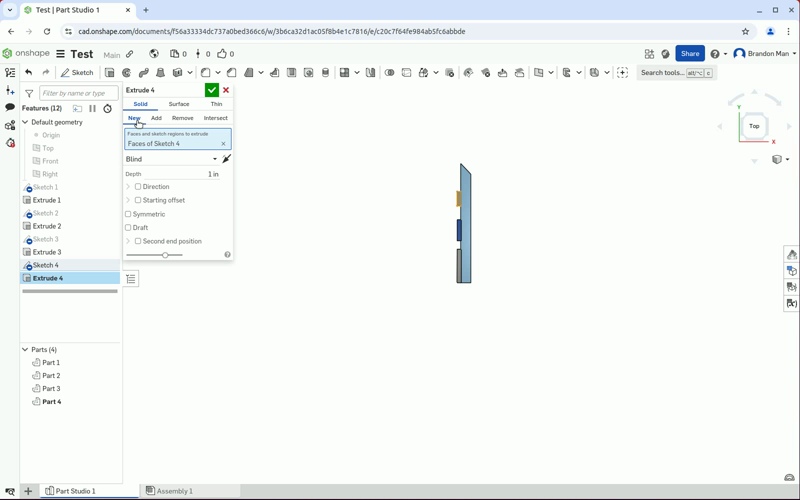
key(tab, 4)
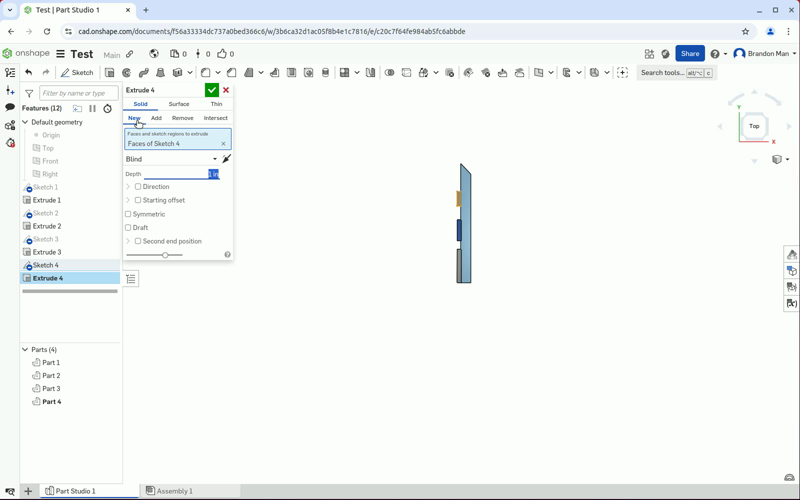
text(5.536)
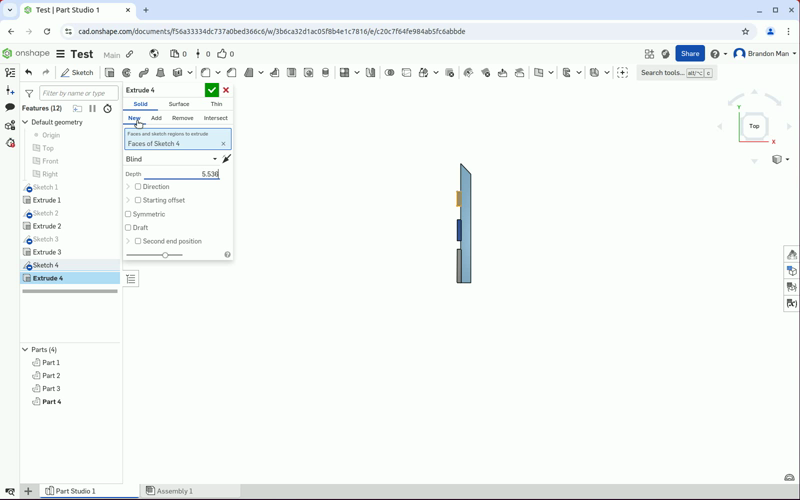
key(tab, 3)
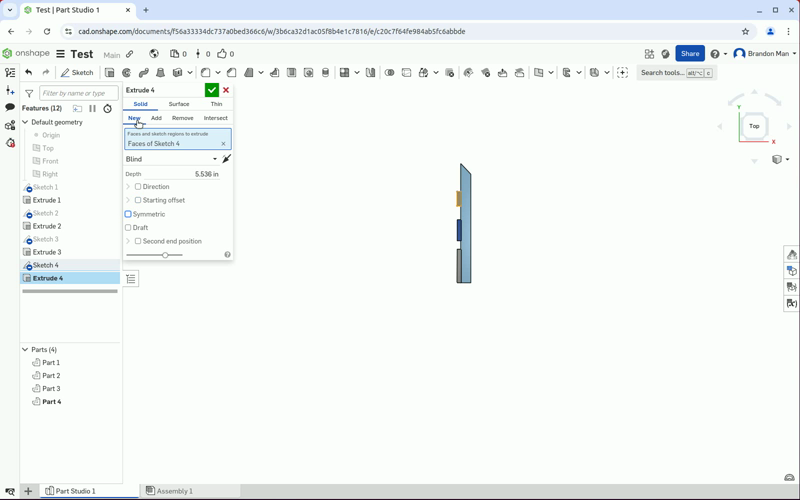
key(tab, 2)
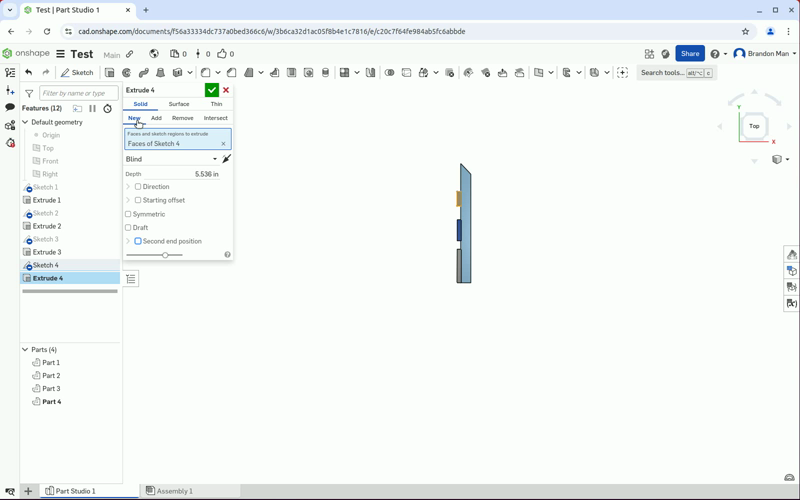
key(space)
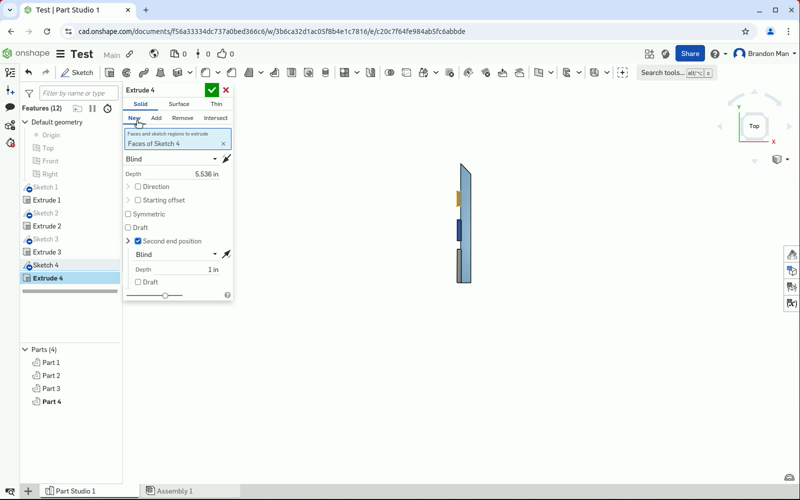
key(tab, 3)
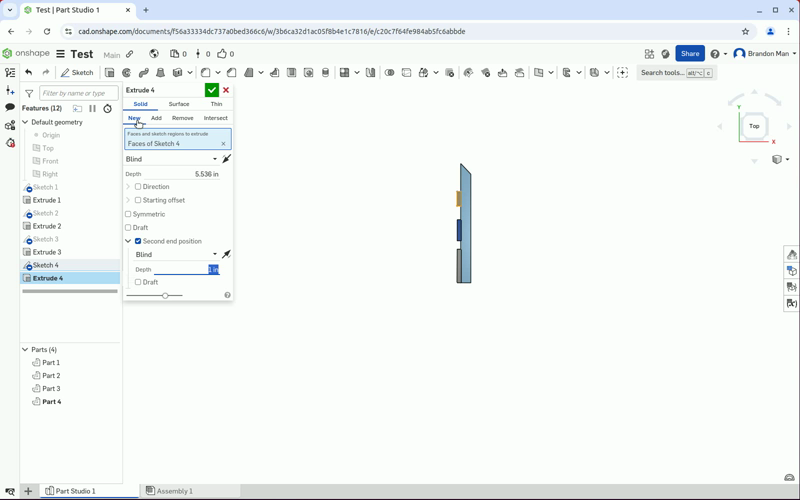
text(-2.889)
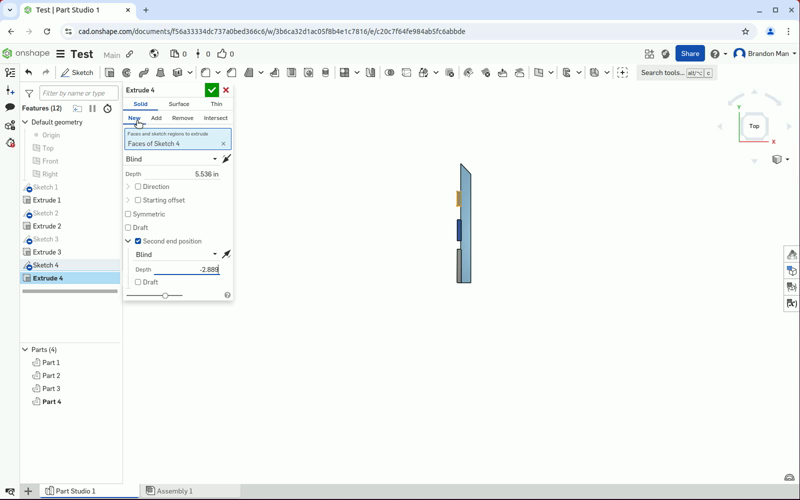
key(enter)
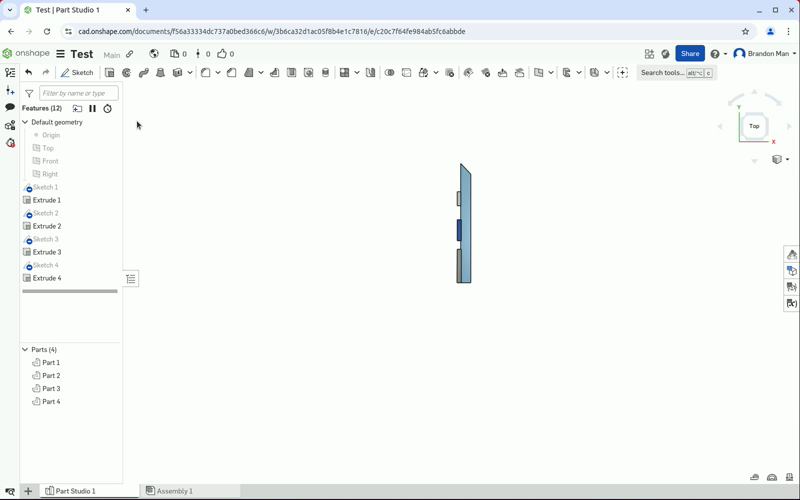
key(shift+h)
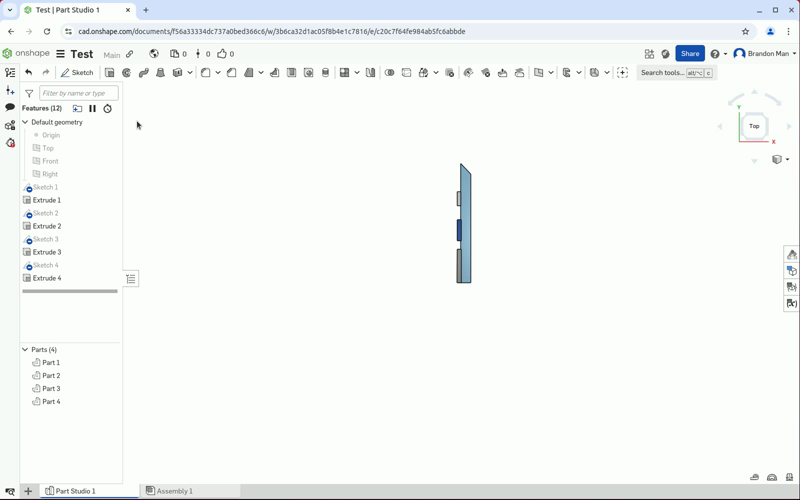
key(shift+h)
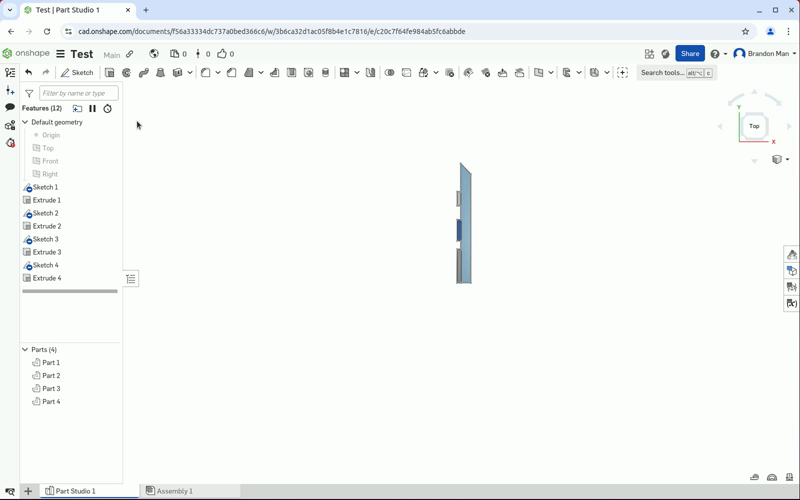
key(shift+7)
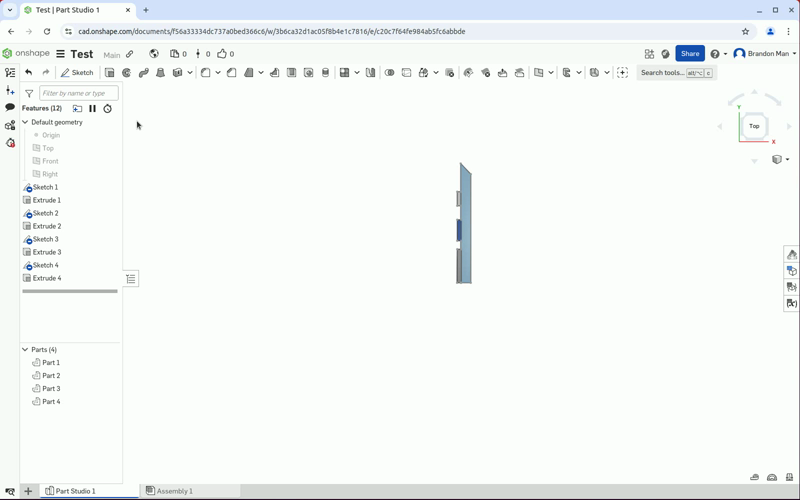
key(up, 3)
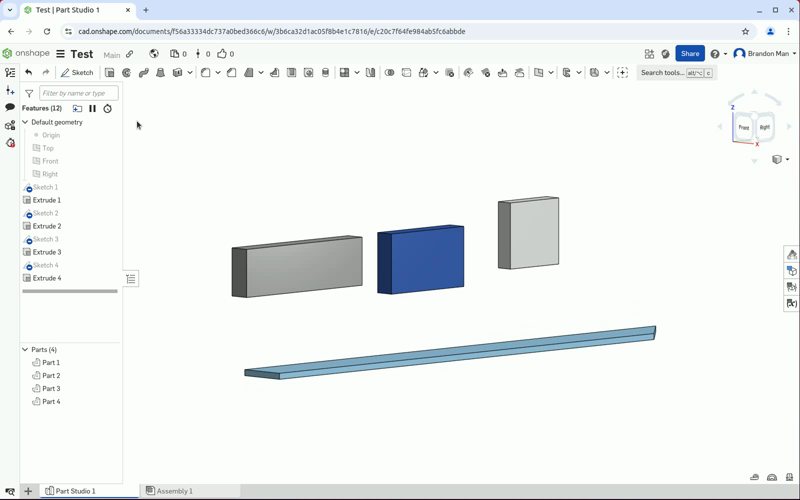
key(left, 3)
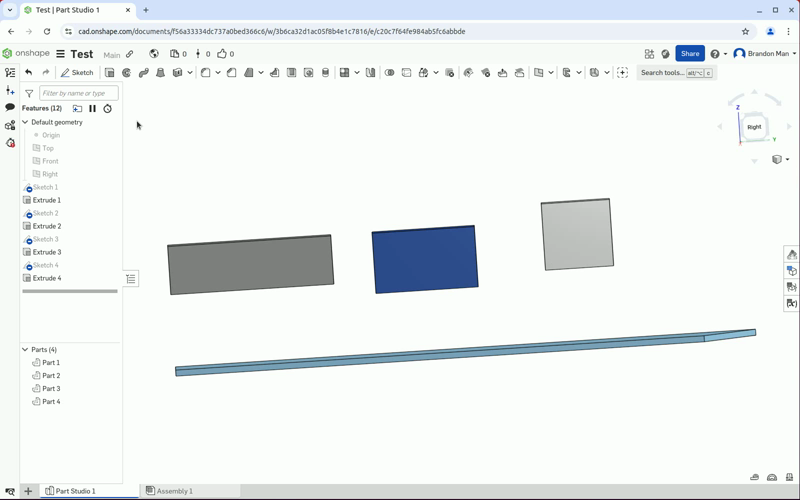
key(right, 3)
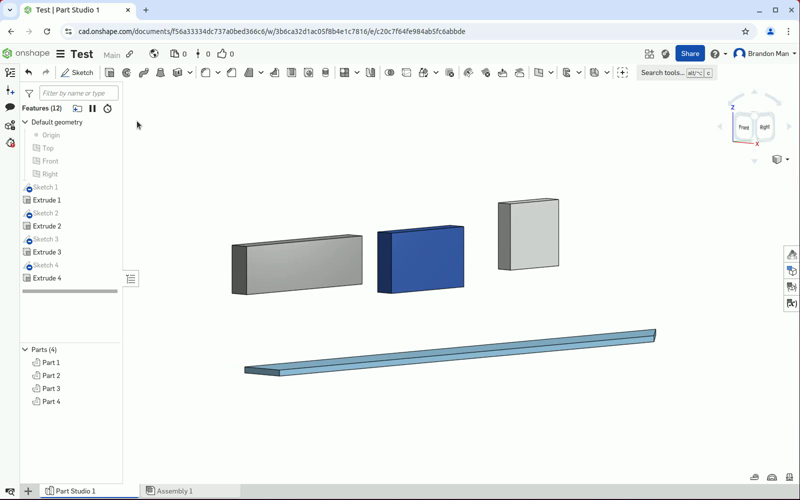
key(down, 3)
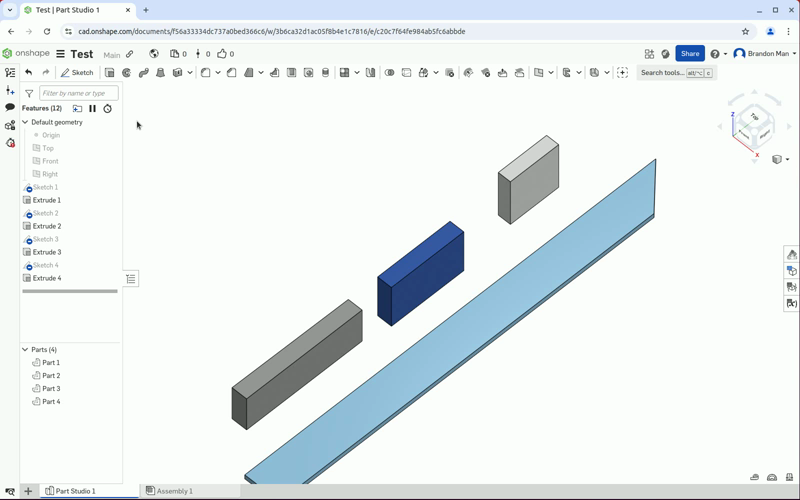
mouse_move(73, 189)
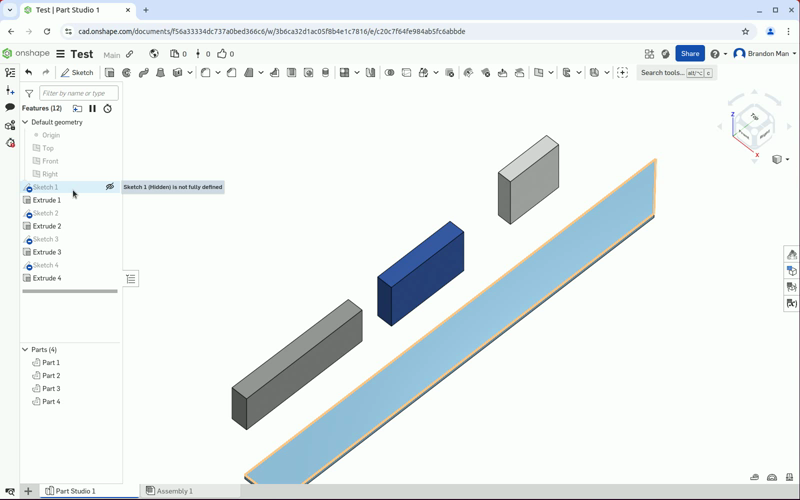
click(73, 189)